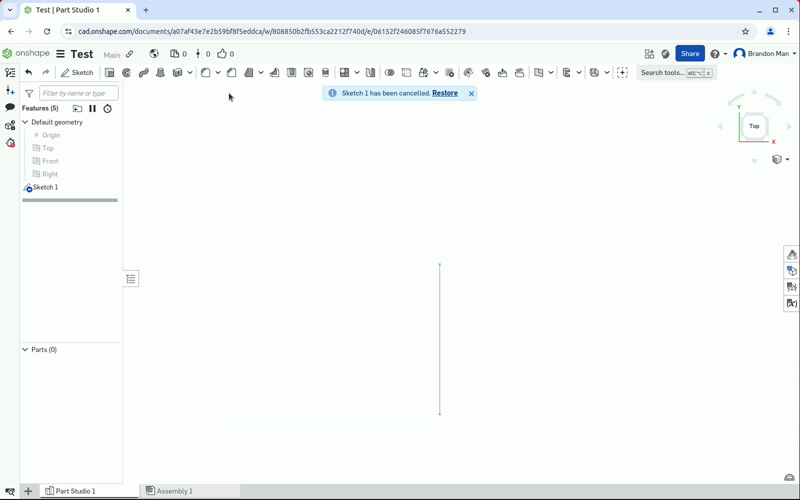
key(shift+h)
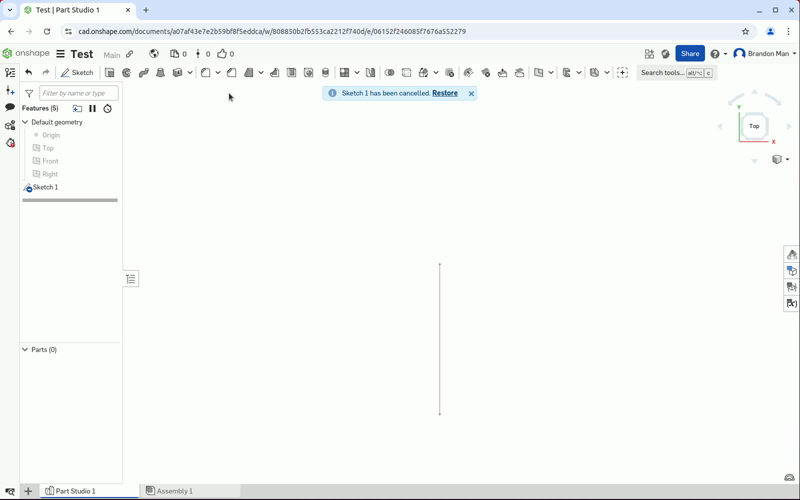
key(shift+s)
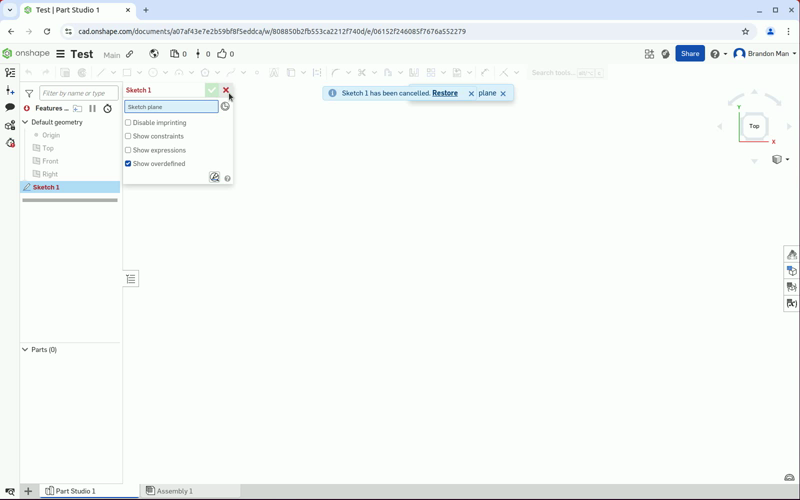
mouse_move(73, 150)
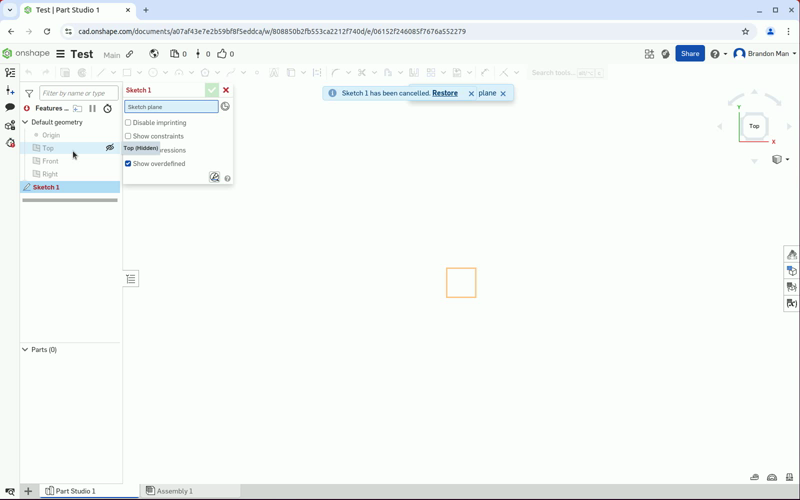
click(73, 150)
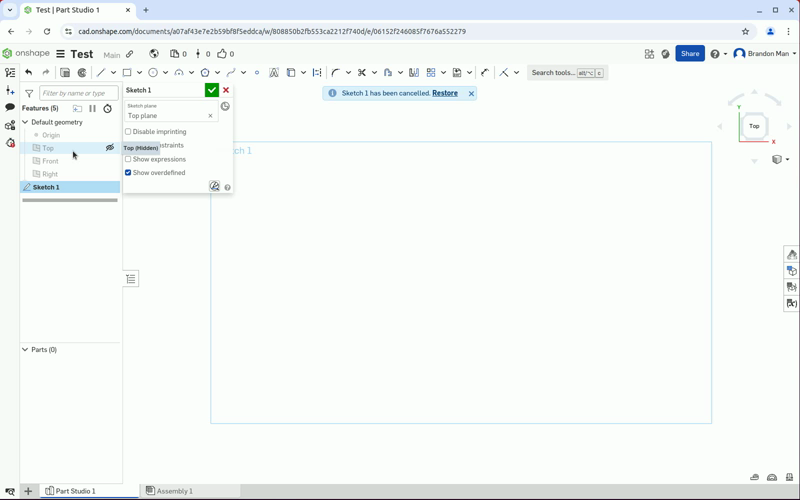
mouse_move(73, 352)
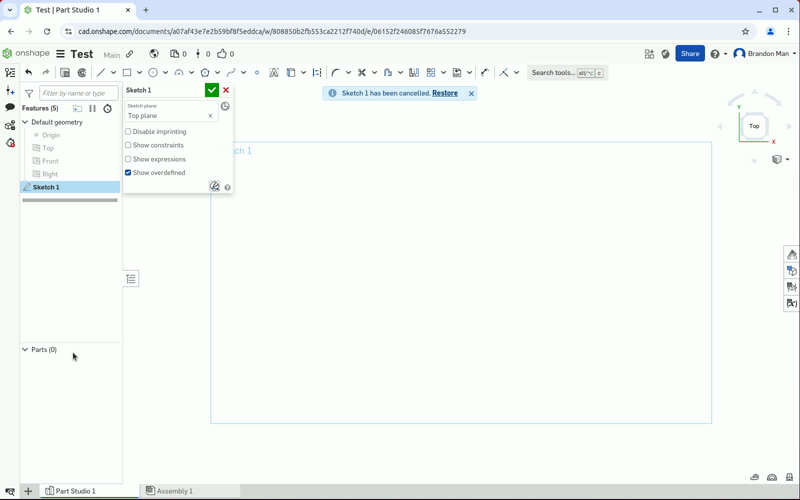
key(y)
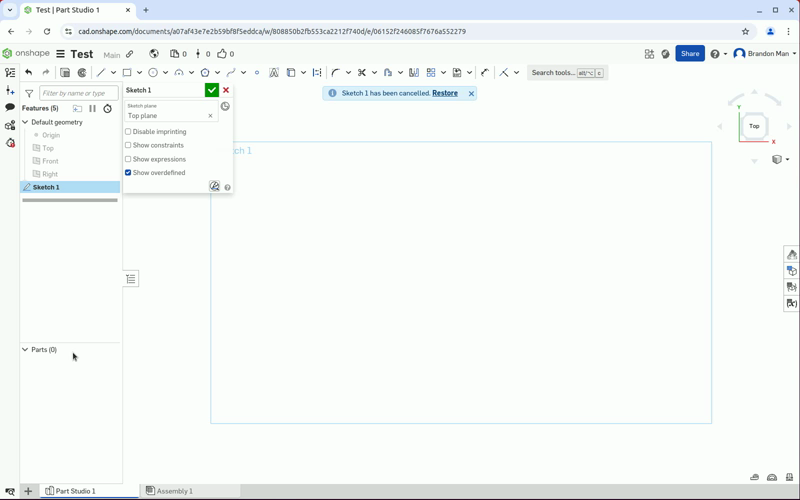
key(l)
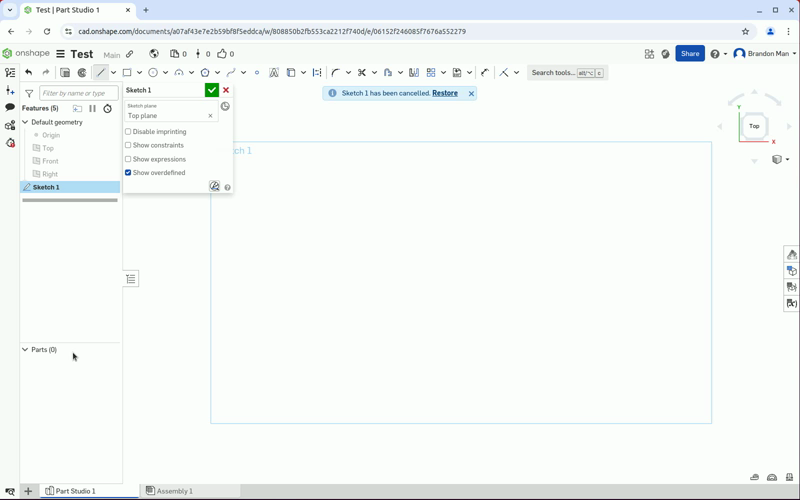
key_down(shift)
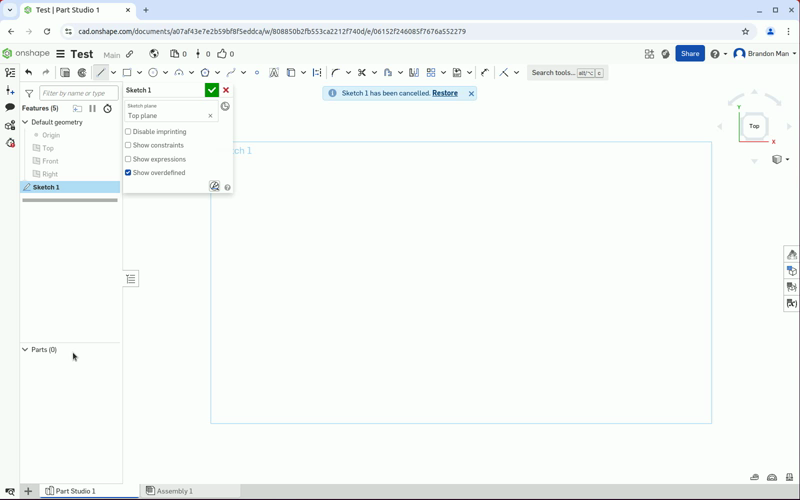
mouse_move(497, 282)
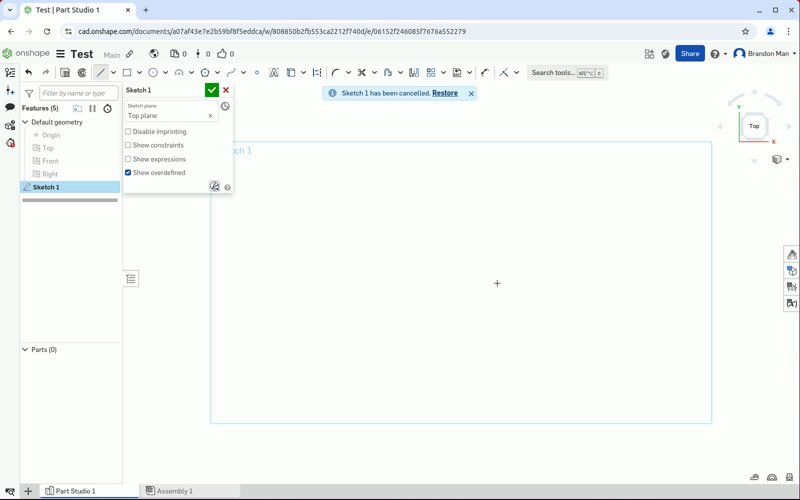
click(497, 282)
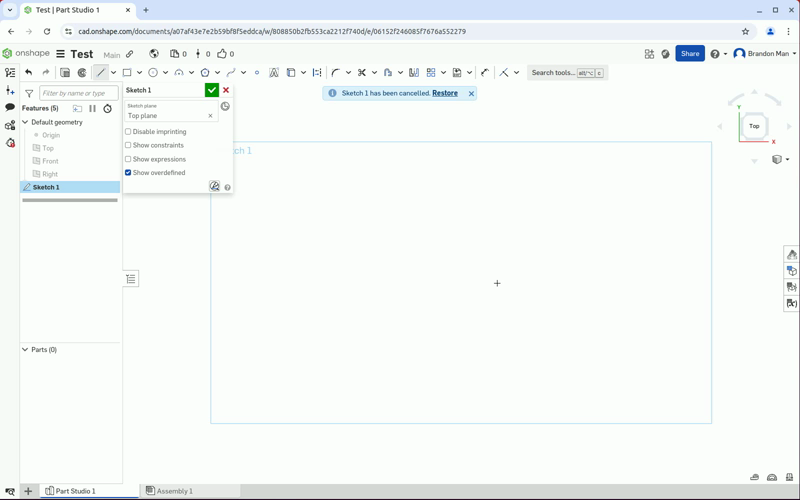
key_up(shift)
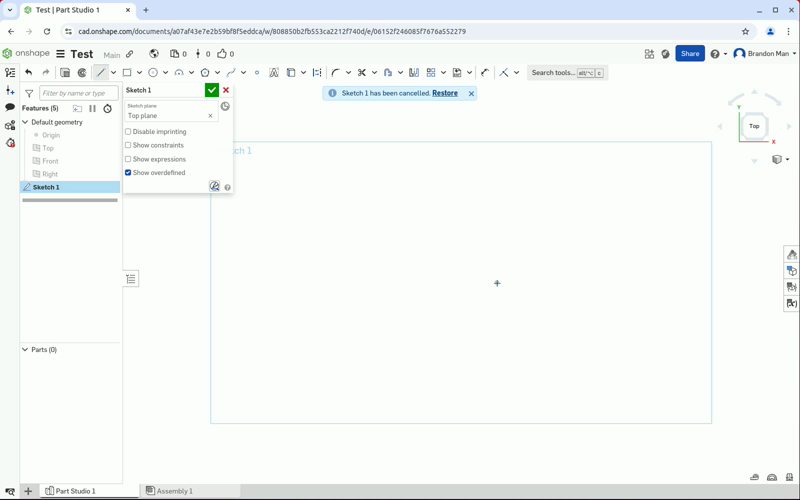
key_down(shift)
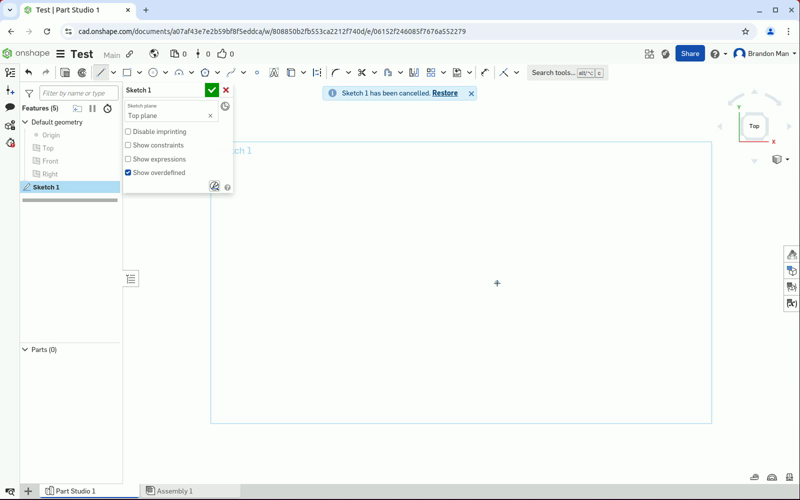
mouse_move(563, 282)
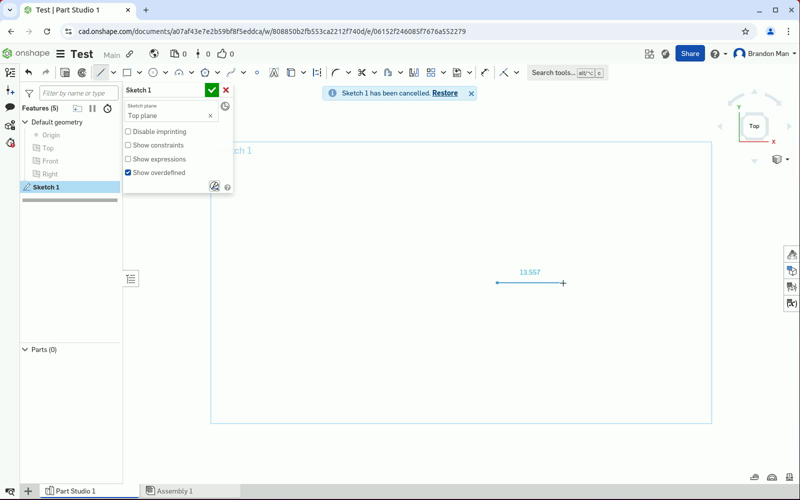
click(563, 282)
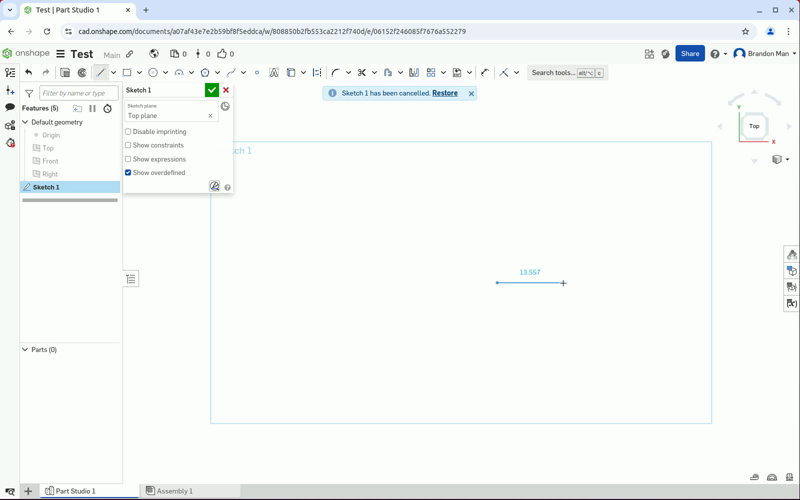
key_up(shift)
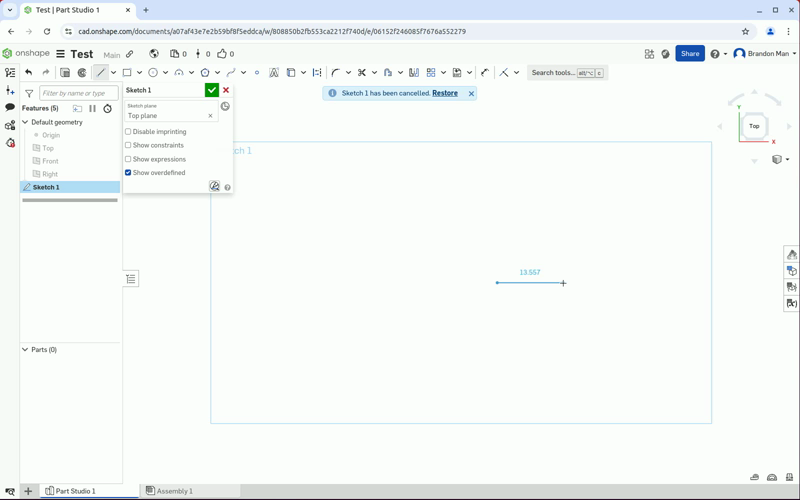
key(esc)
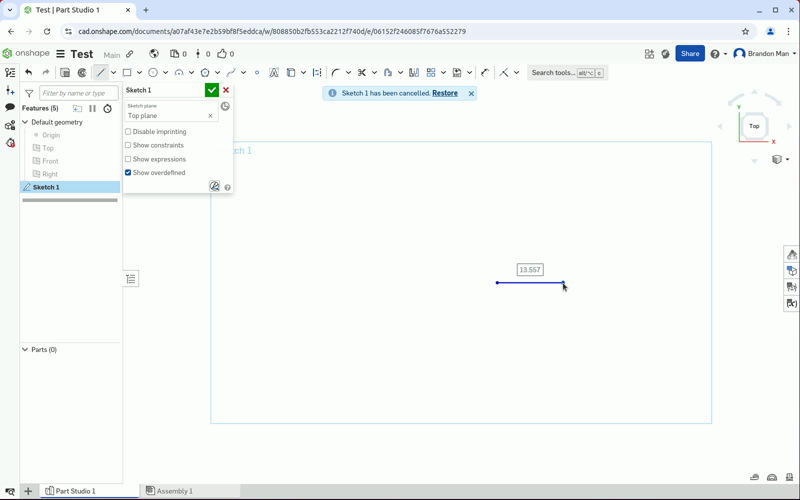
key(a)
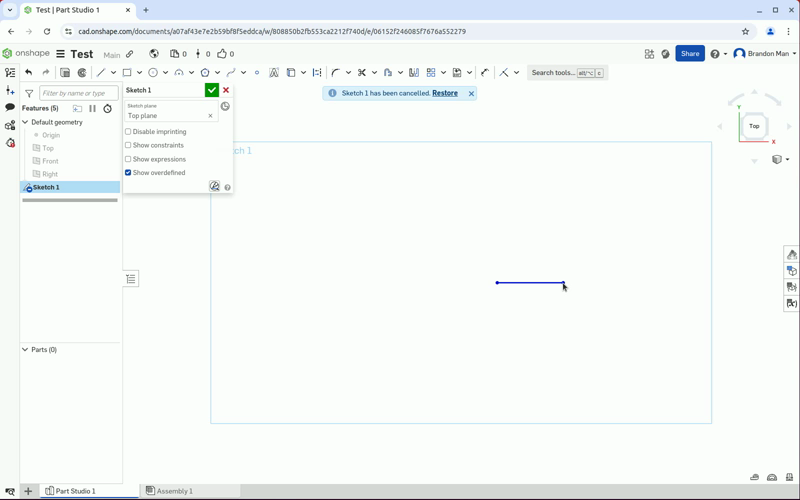
mouse_move(563, 282)
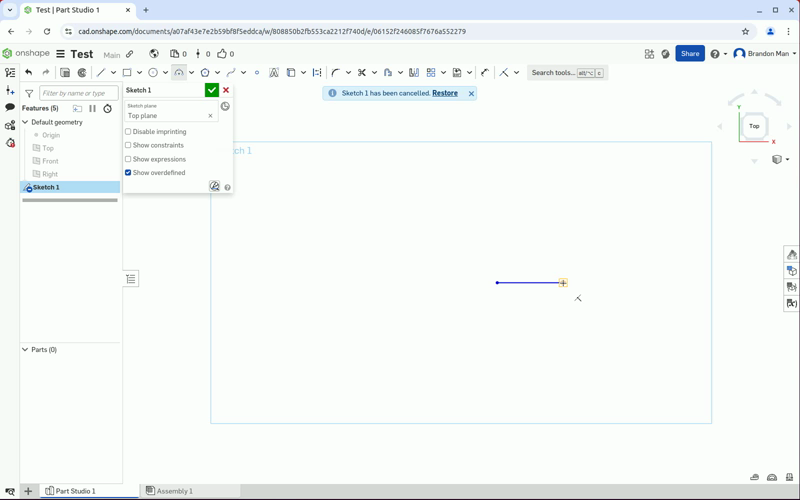
click(563, 282)
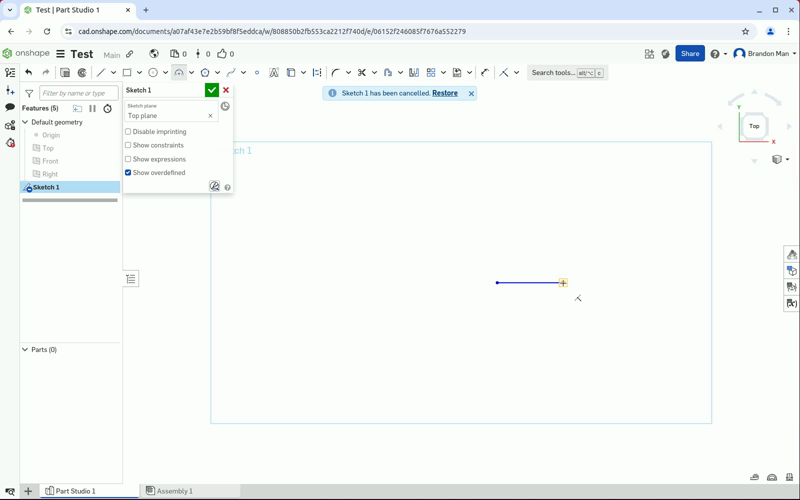
key_down(shift)
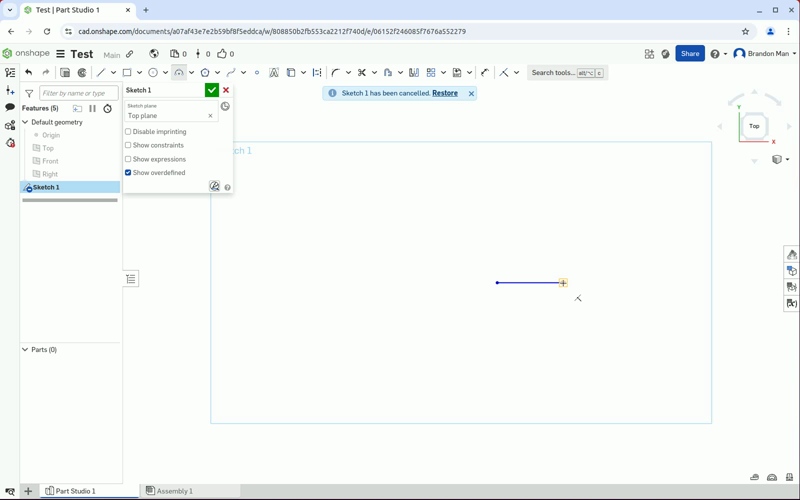
mouse_move(573, 272)
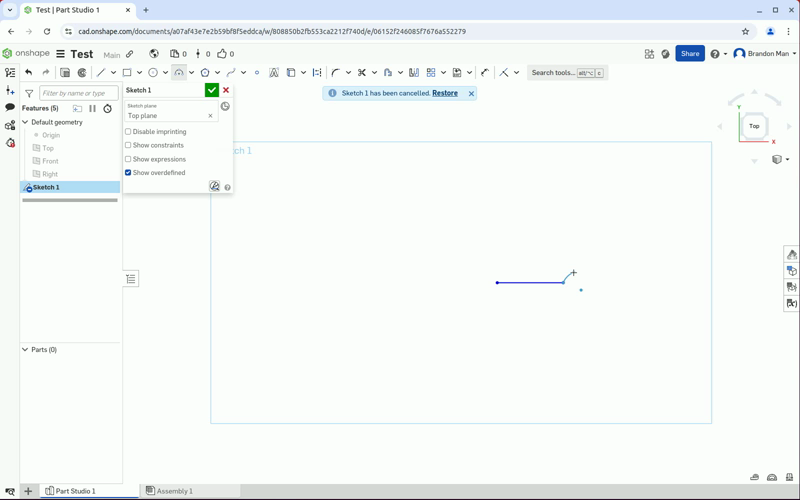
click(573, 272)
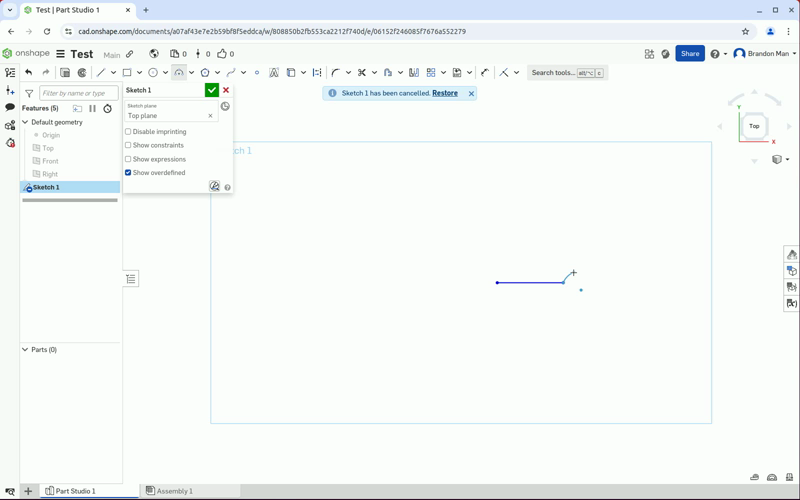
mouse_move(570, 279)
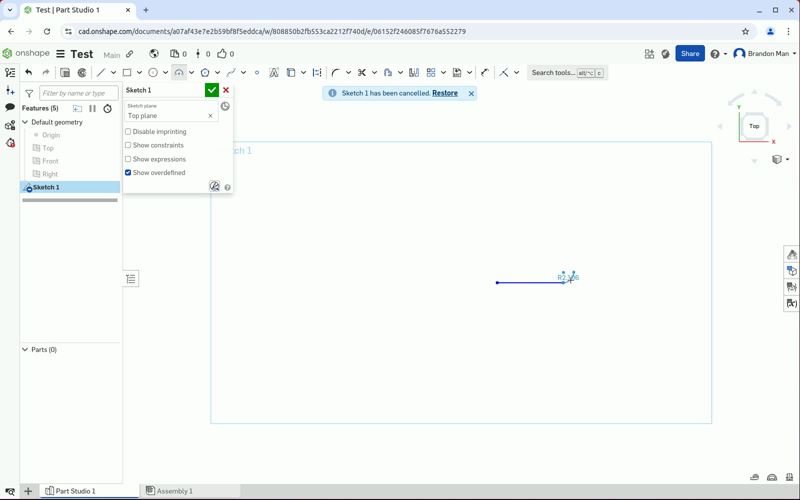
click(570, 279)
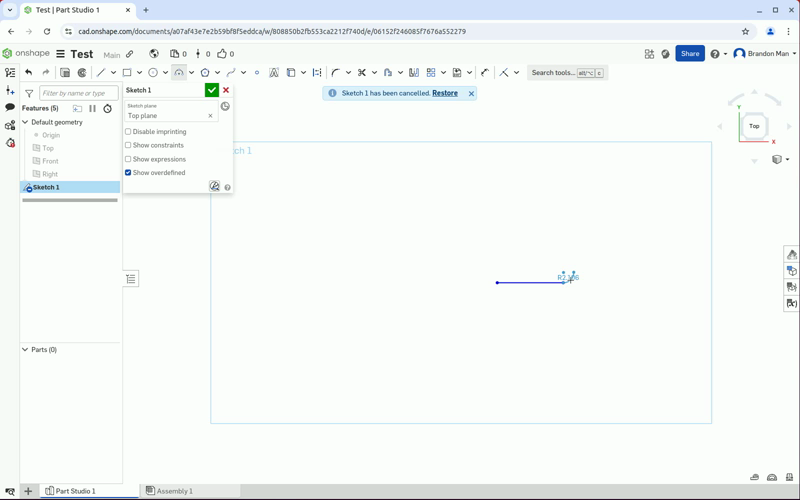
key_up(shift)
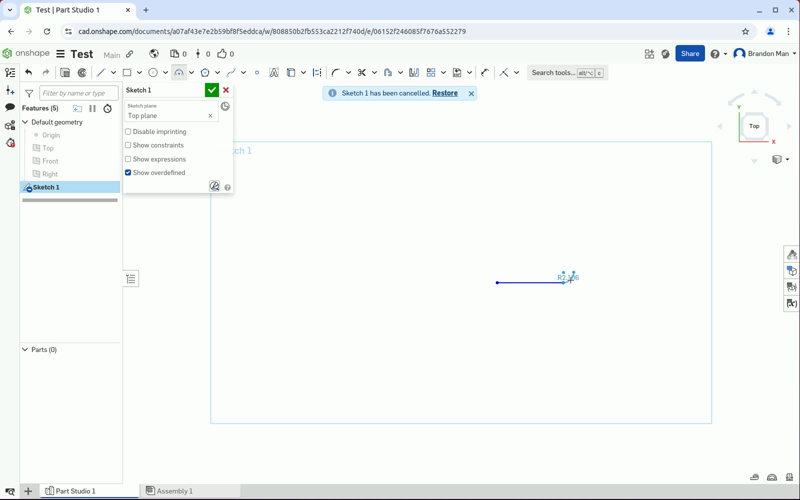
key(esc)
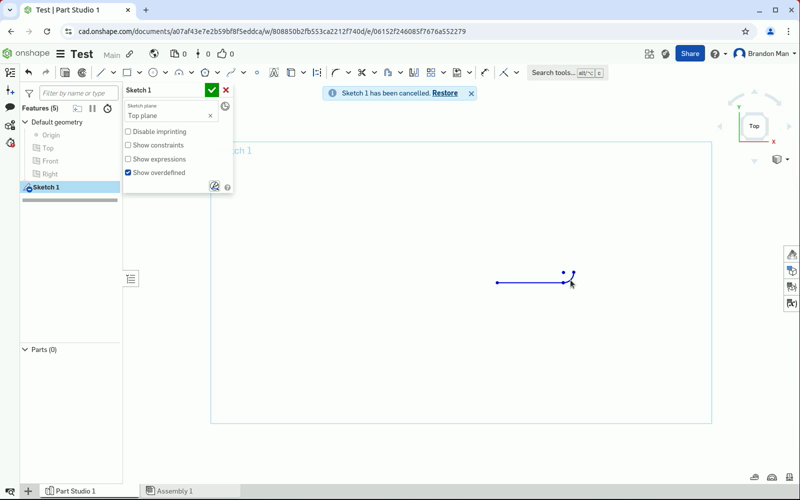
key(l)
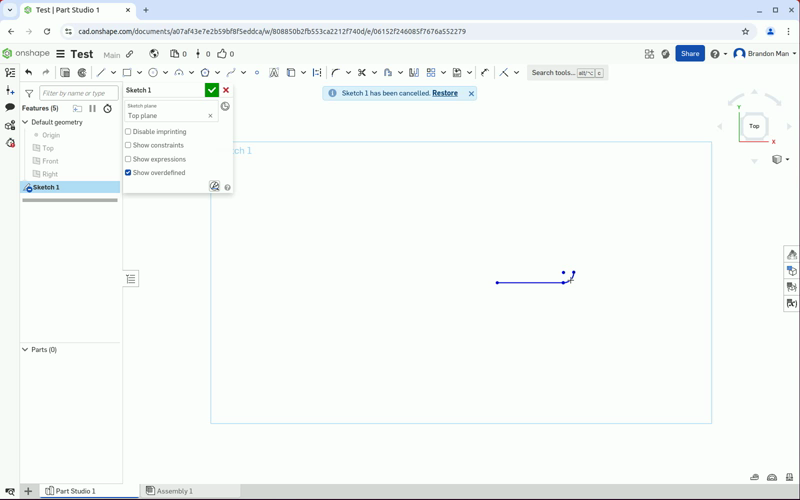
mouse_move(573, 272)
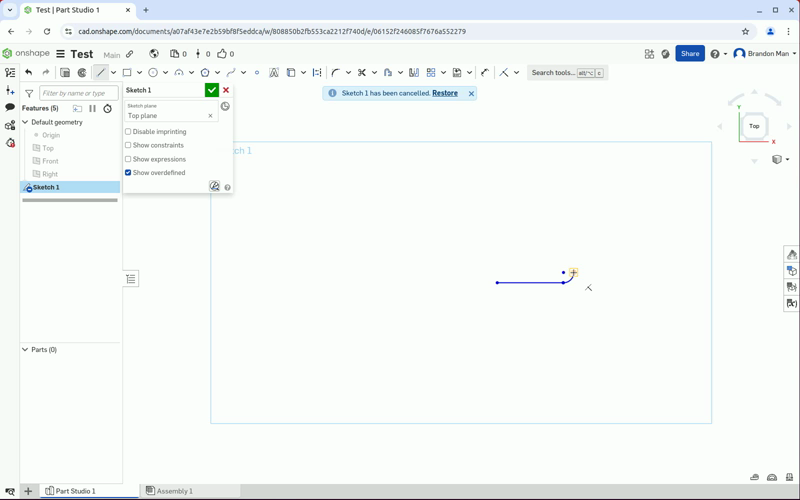
click(573, 272)
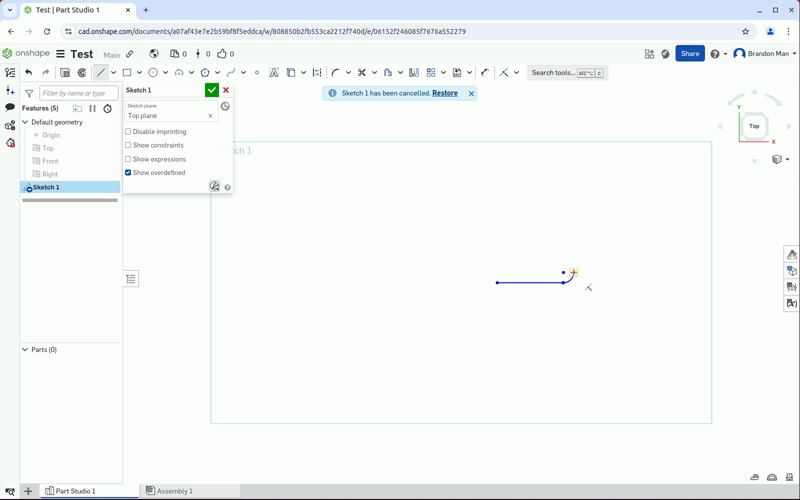
key_down(shift)
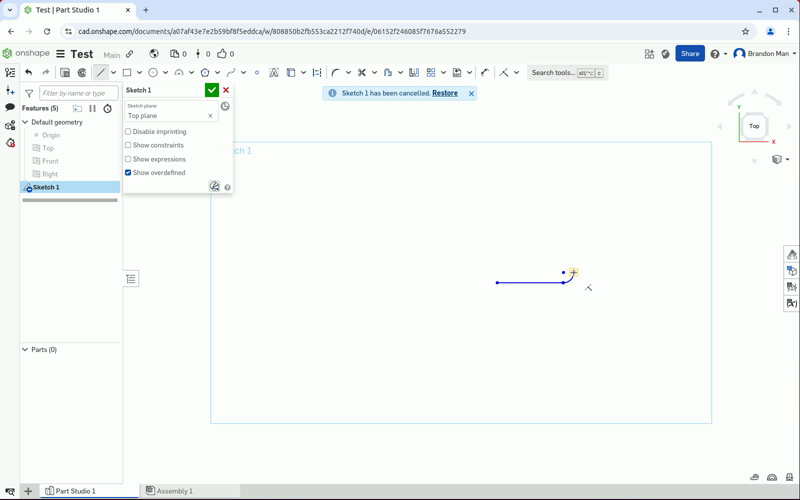
mouse_move(589, 272)
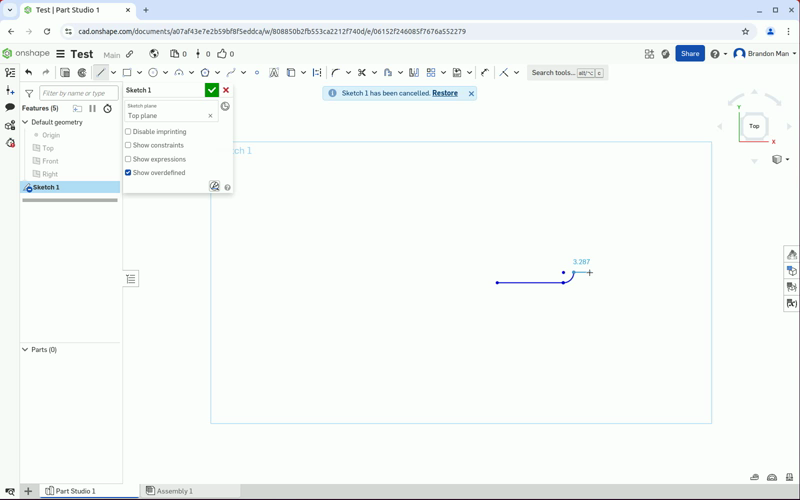
mouse_move(573, 220)
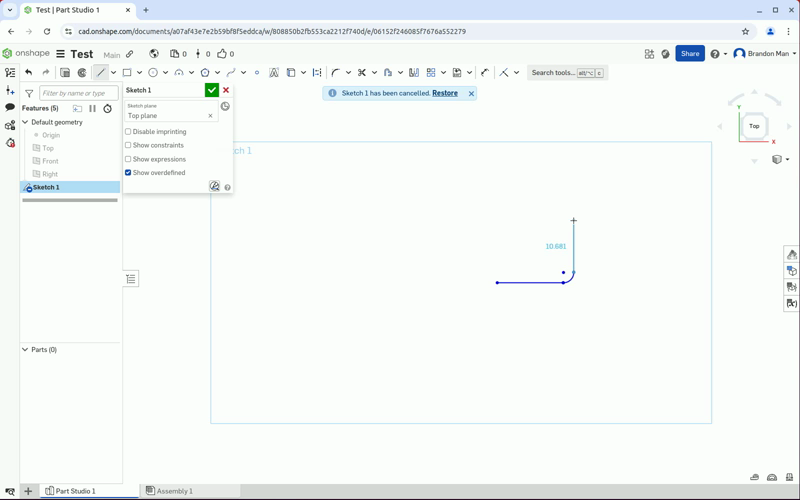
click(573, 220)
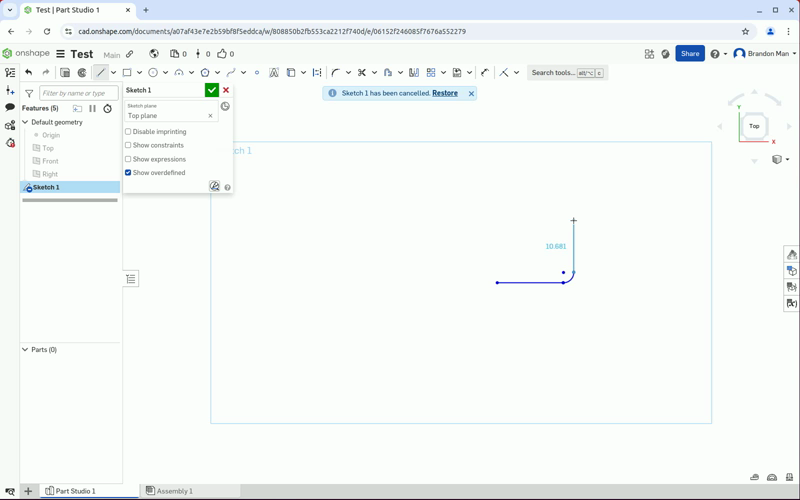
key_up(shift)
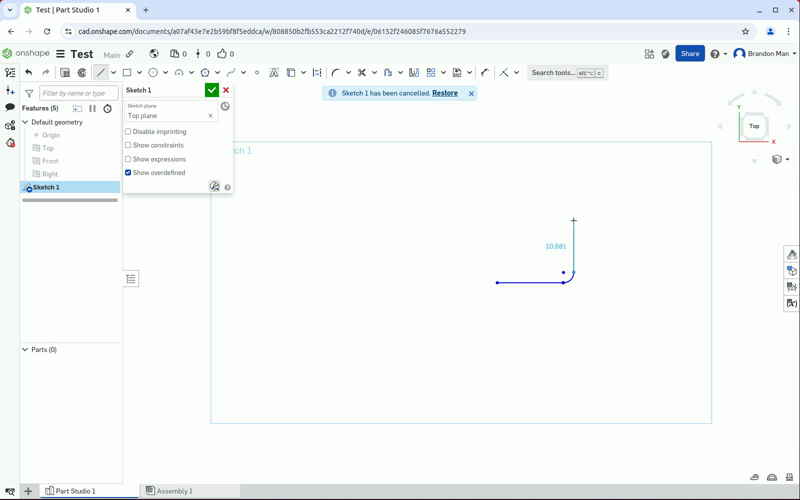
key(esc)
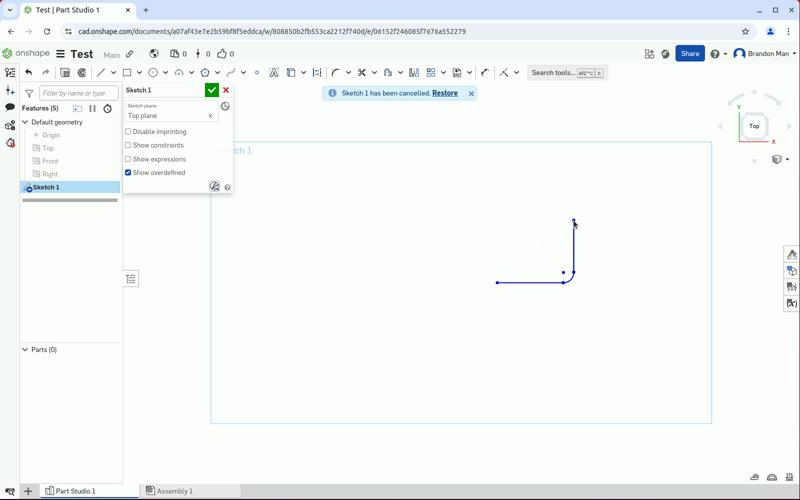
key(a)
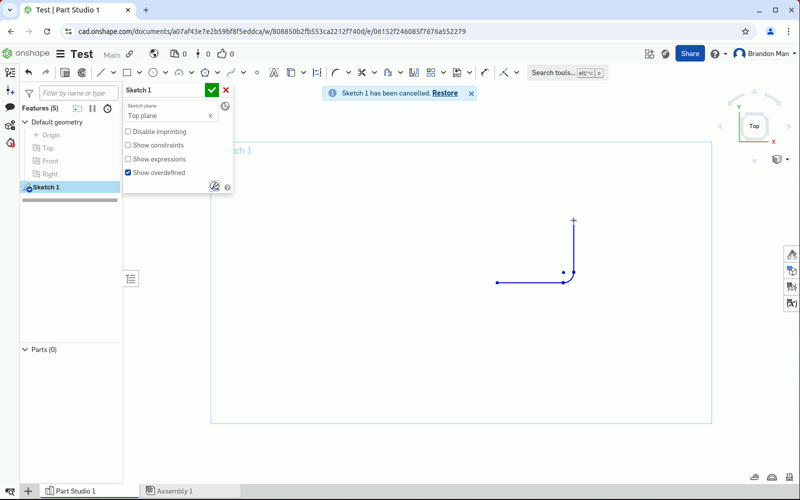
mouse_move(573, 220)
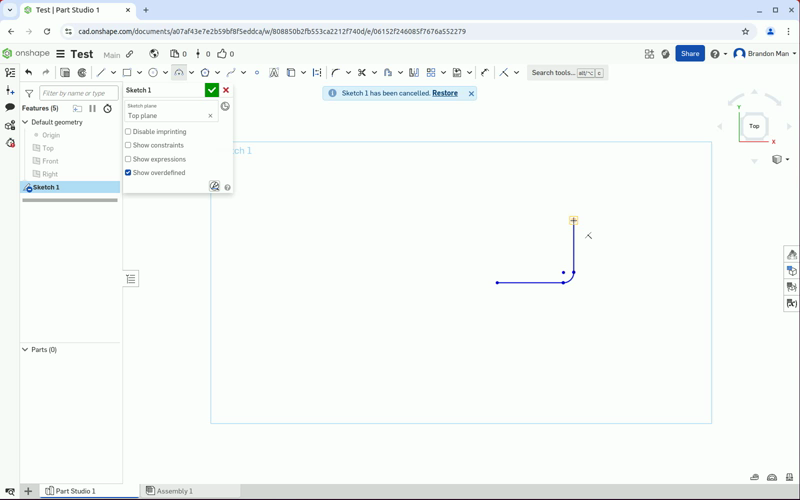
click(573, 220)
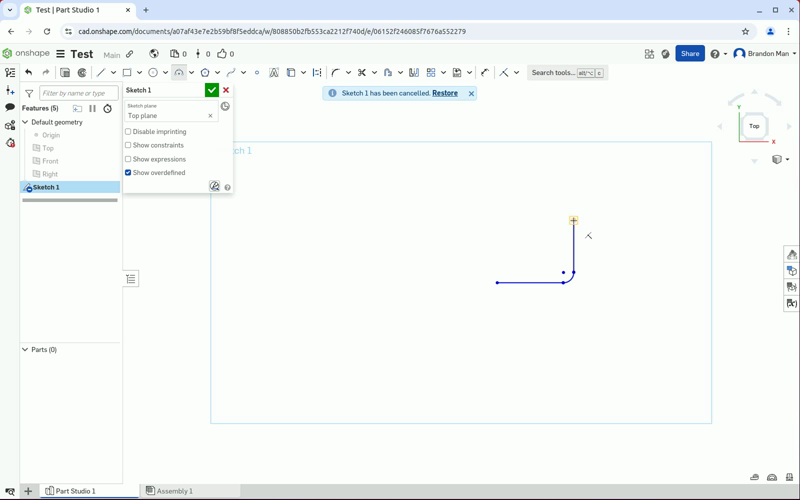
key_down(shift)
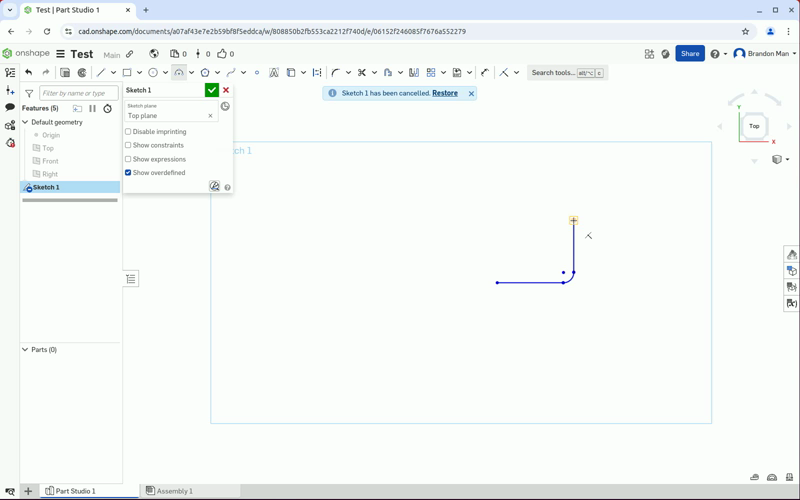
mouse_move(563, 209)
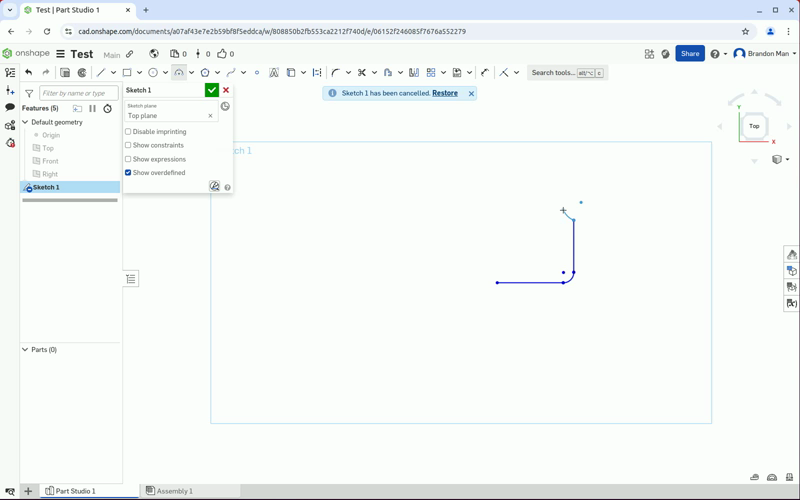
click(563, 209)
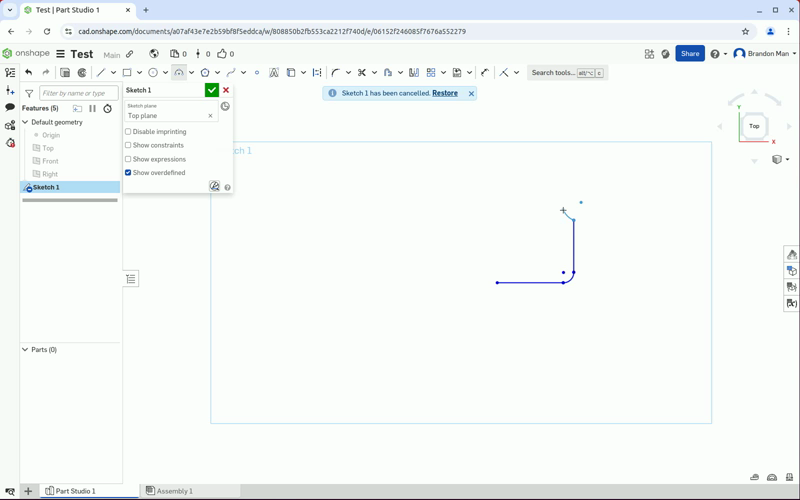
mouse_move(570, 212)
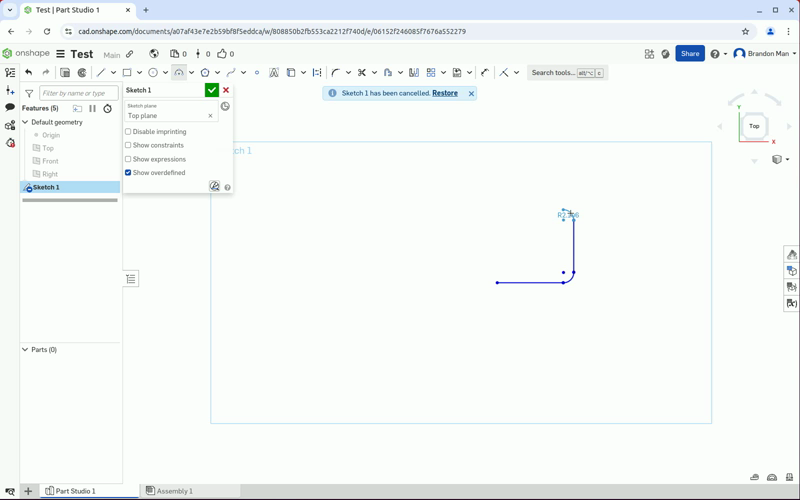
click(570, 212)
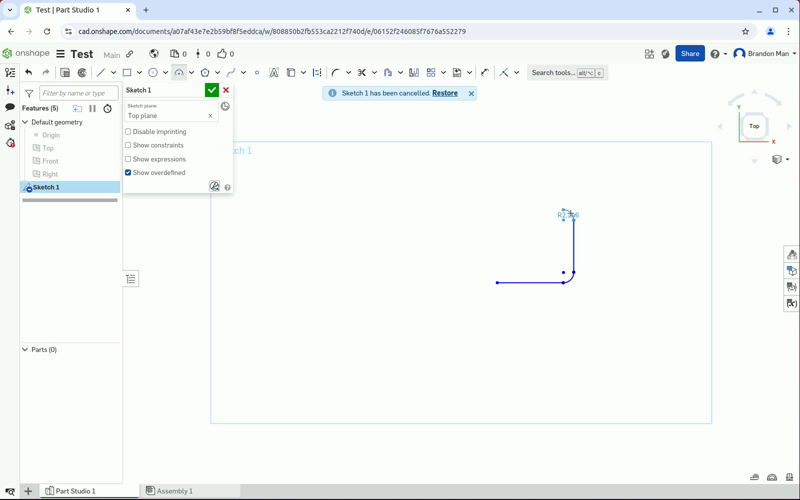
key_up(shift)
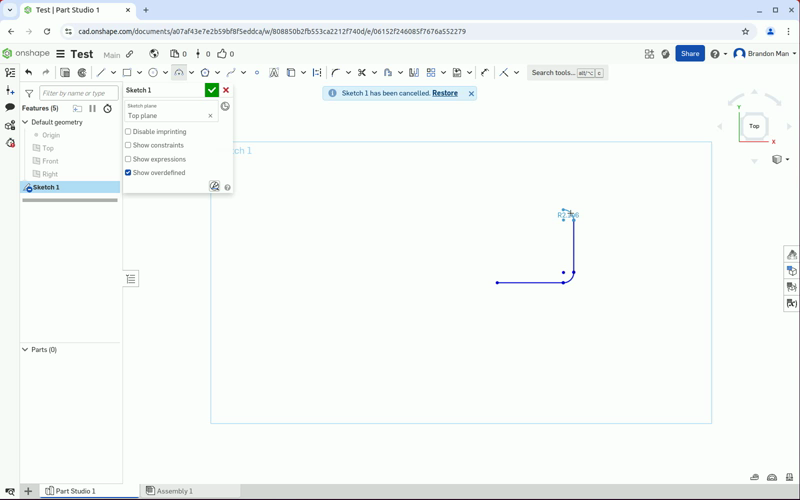
key(esc)
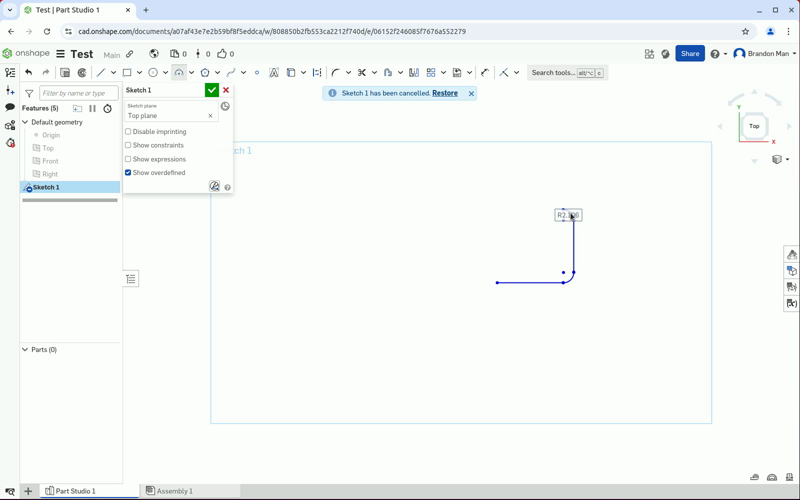
key(l)
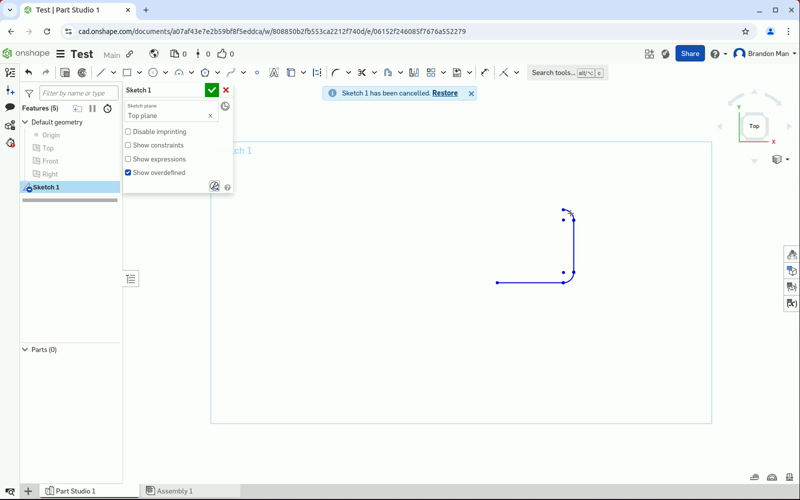
mouse_move(563, 209)
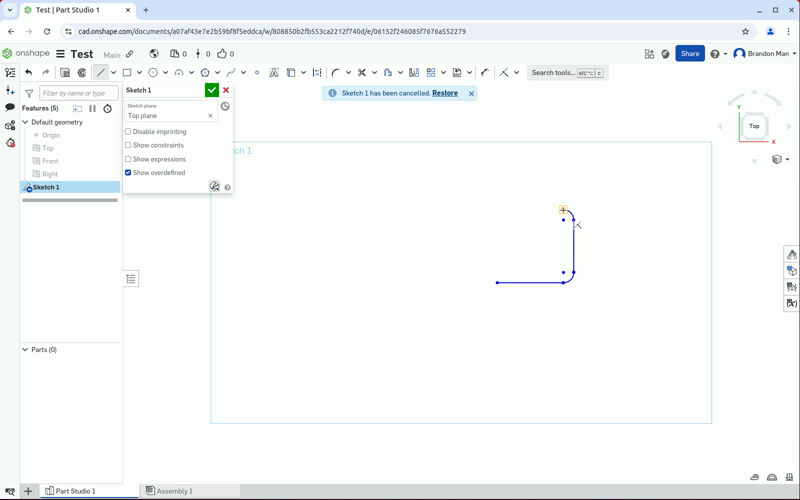
click(563, 209)
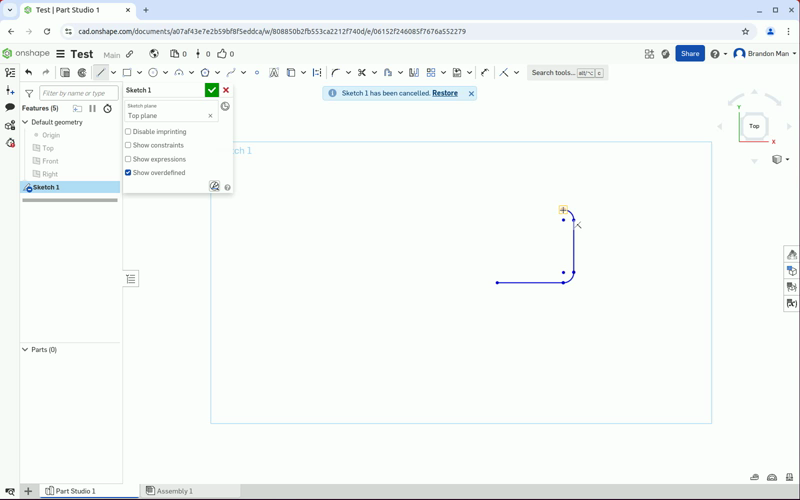
key_down(shift)
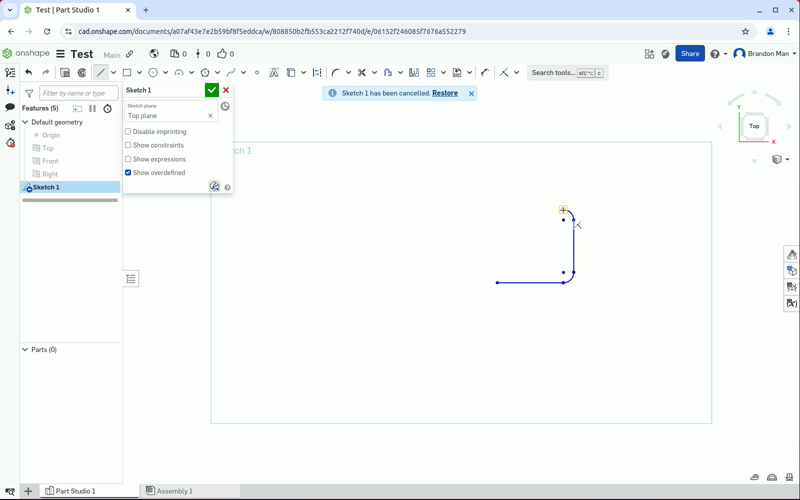
mouse_move(497, 209)
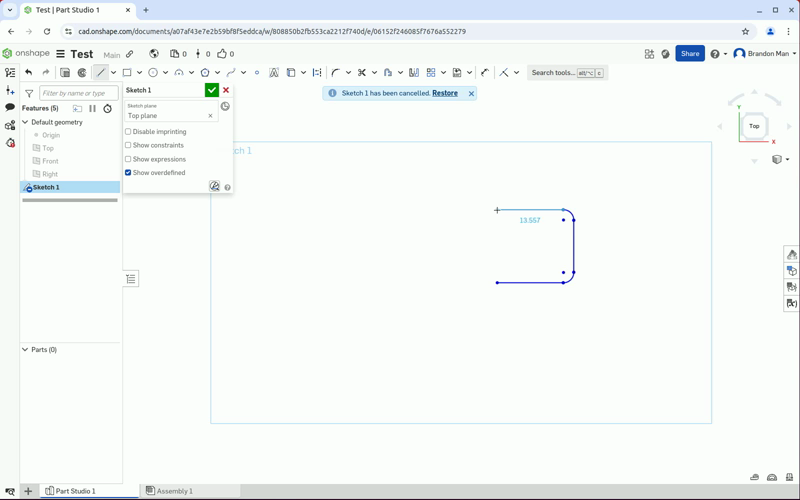
click(497, 209)
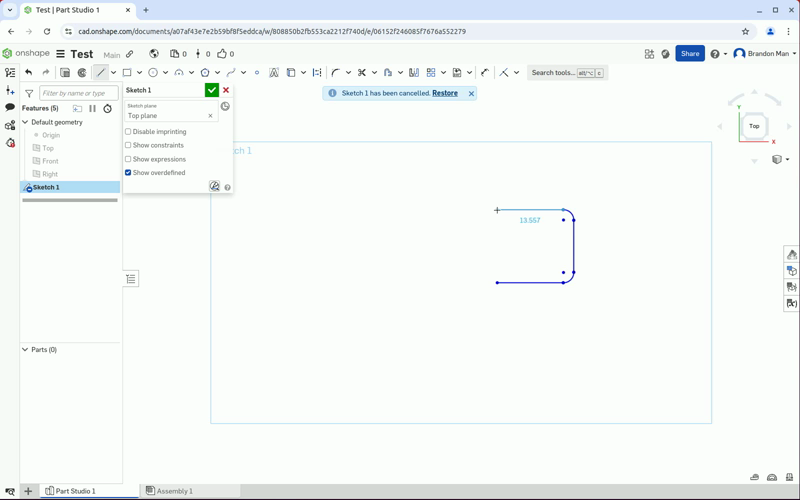
key_up(shift)
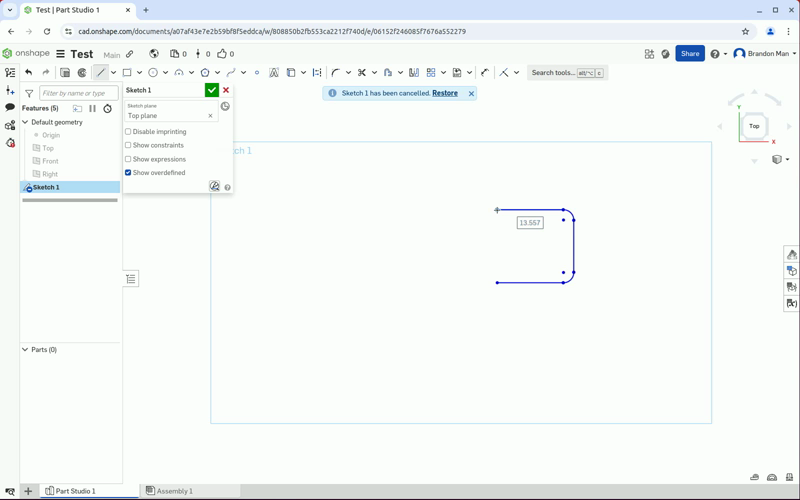
key(esc)
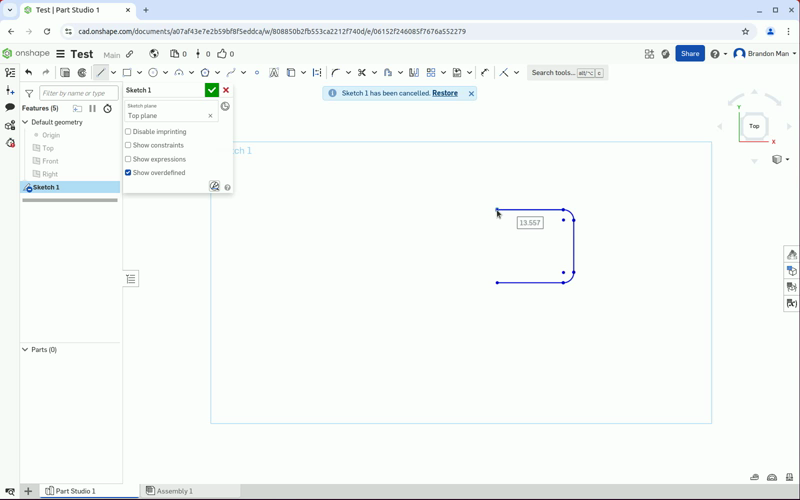
key(a)
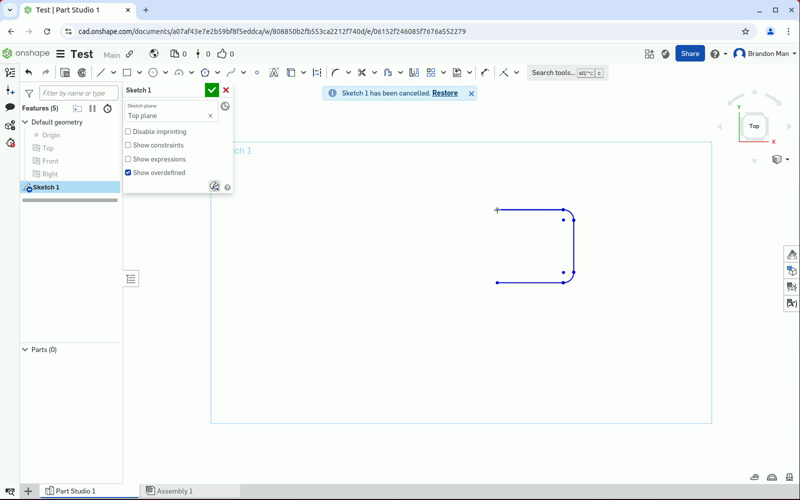
mouse_move(497, 209)
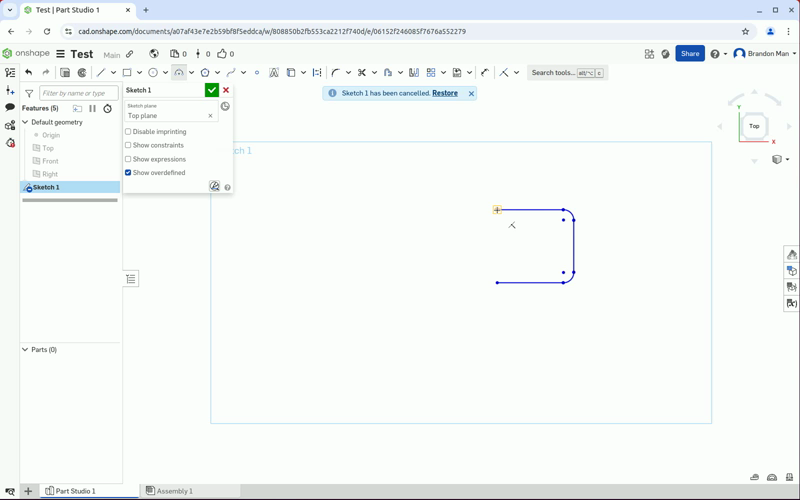
click(497, 209)
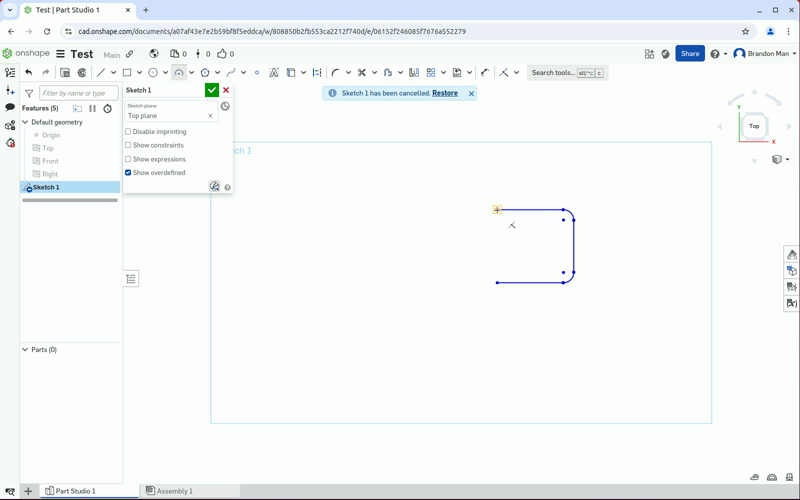
mouse_move(497, 282)
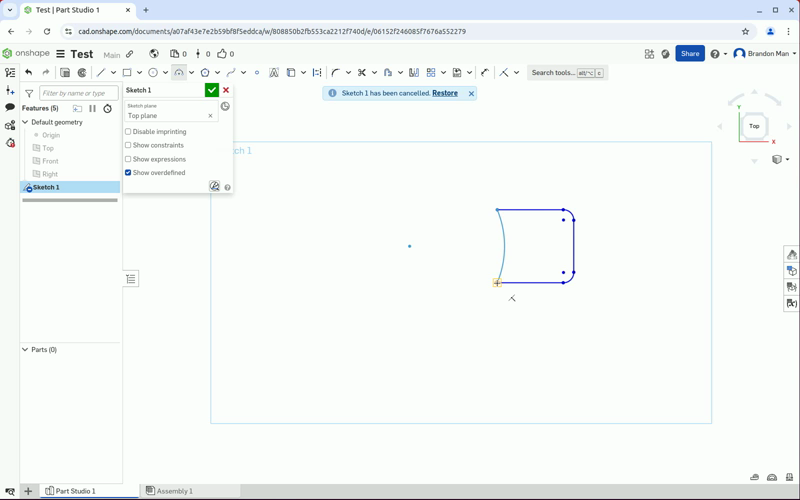
click(497, 282)
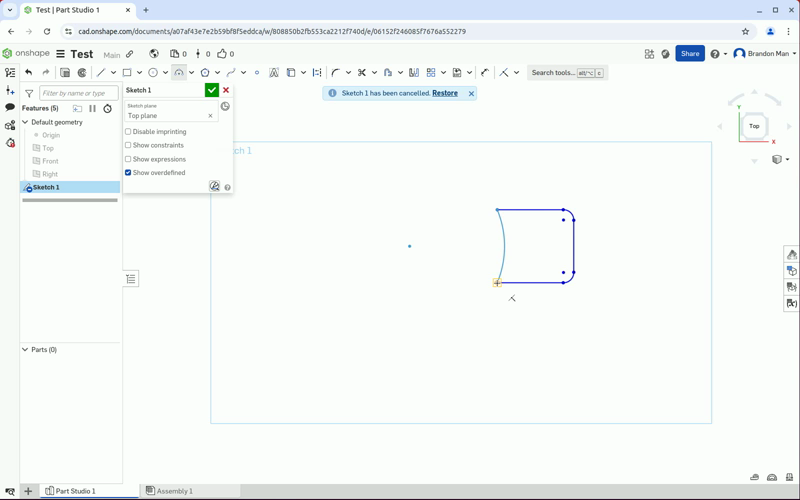
key_down(shift)
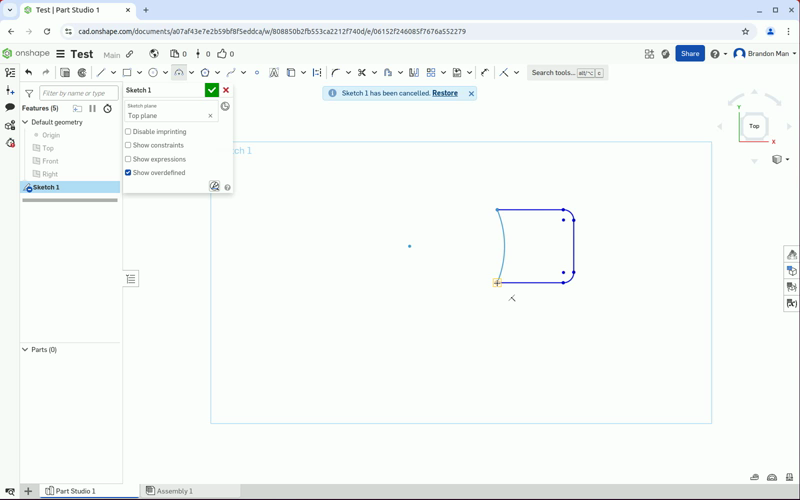
mouse_move(460, 246)
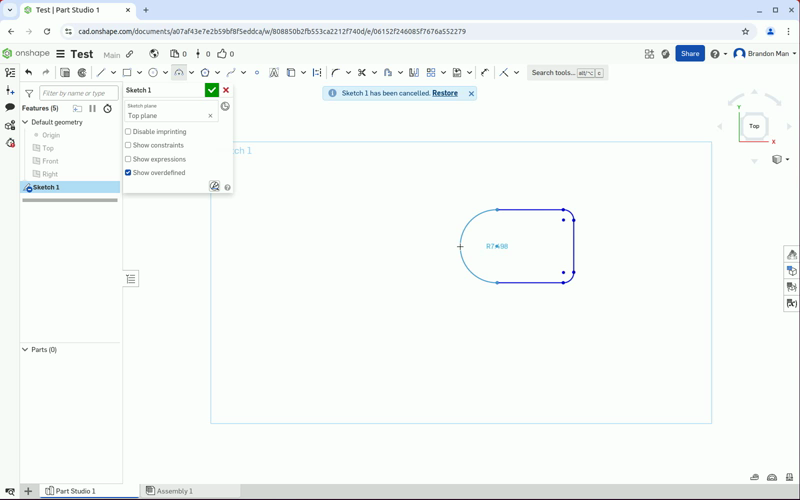
click(460, 246)
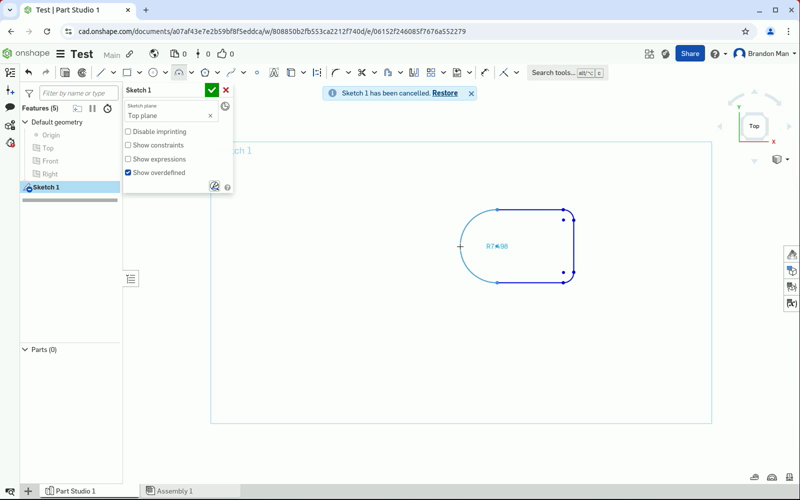
key_up(shift)
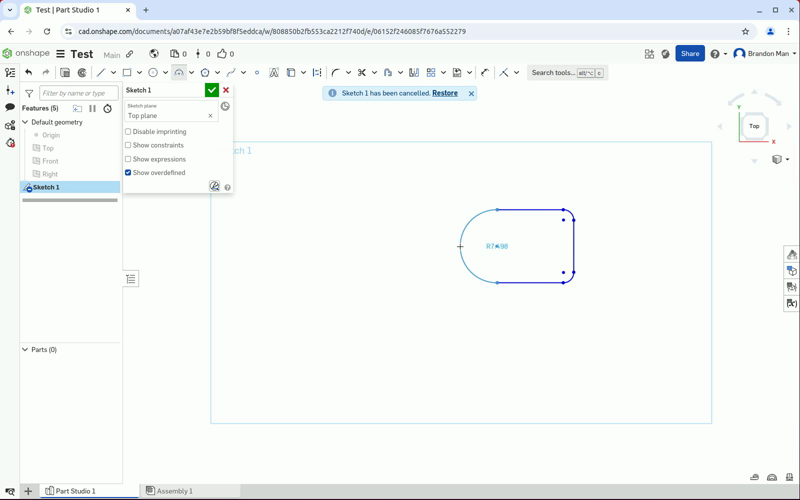
key(esc)
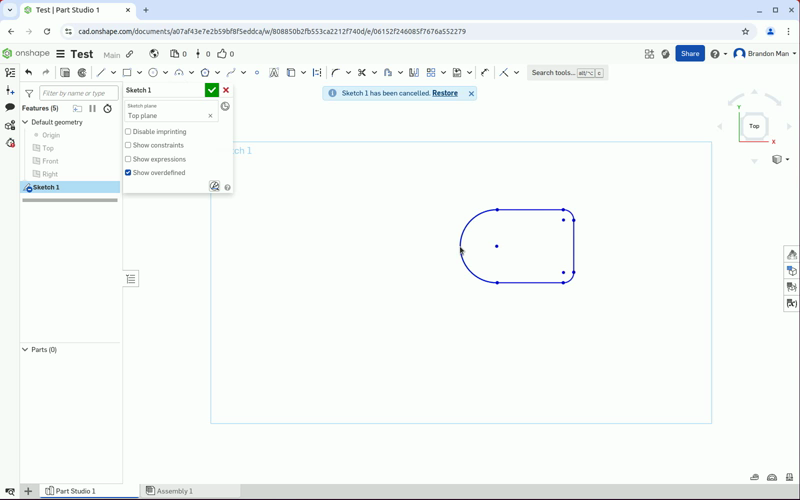
key(c)
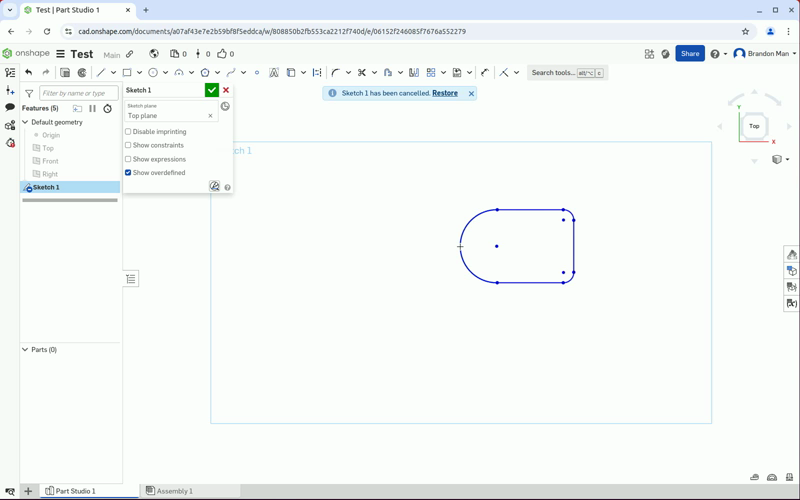
key_down(shift)
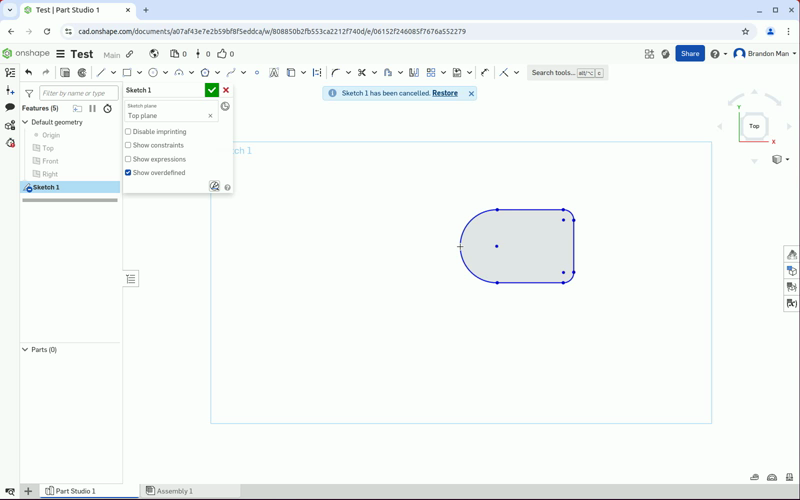
mouse_move(497, 245)
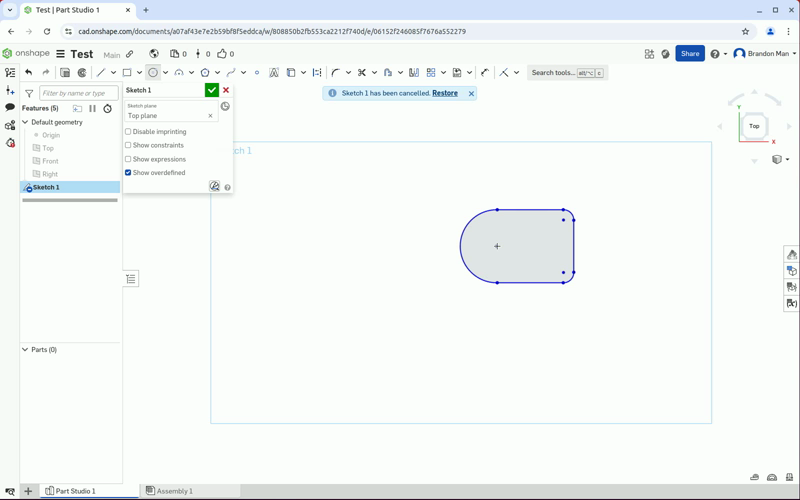
scroll(6)
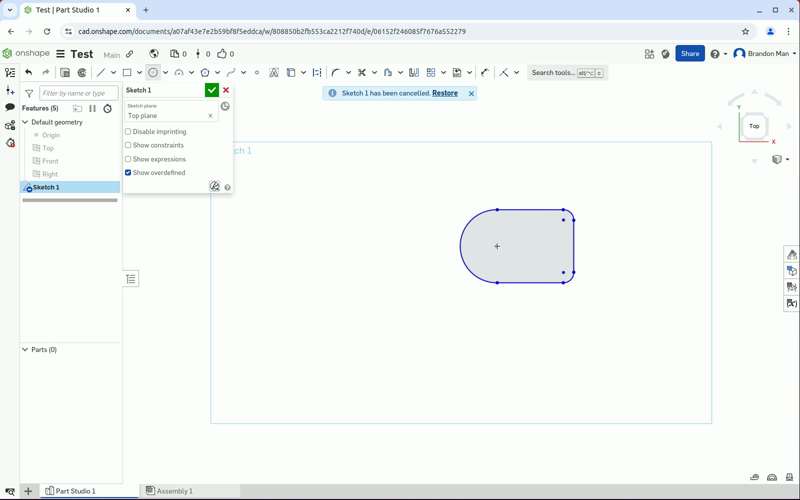
scroll(6)
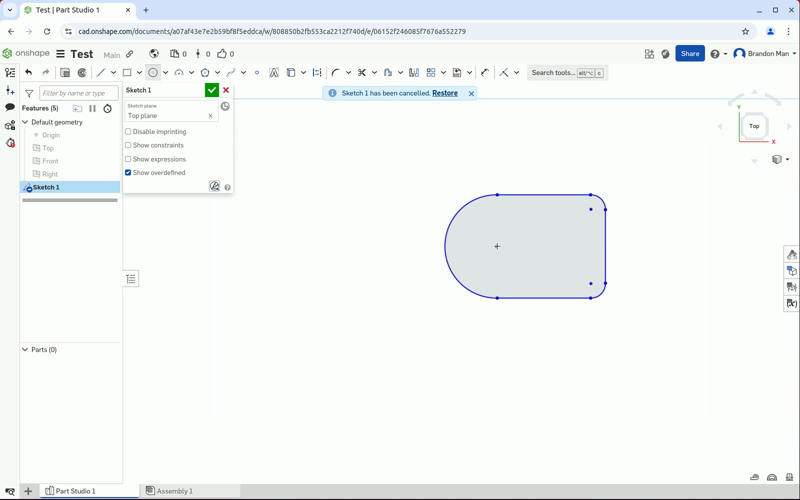
scroll(6)
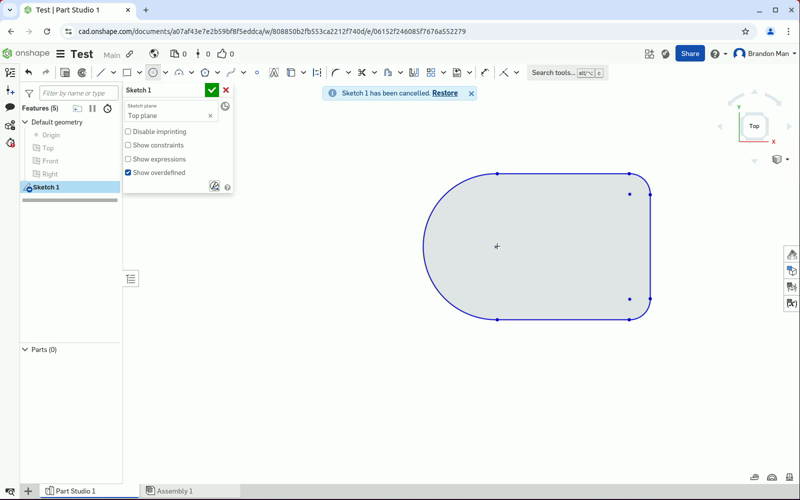
scroll(6)
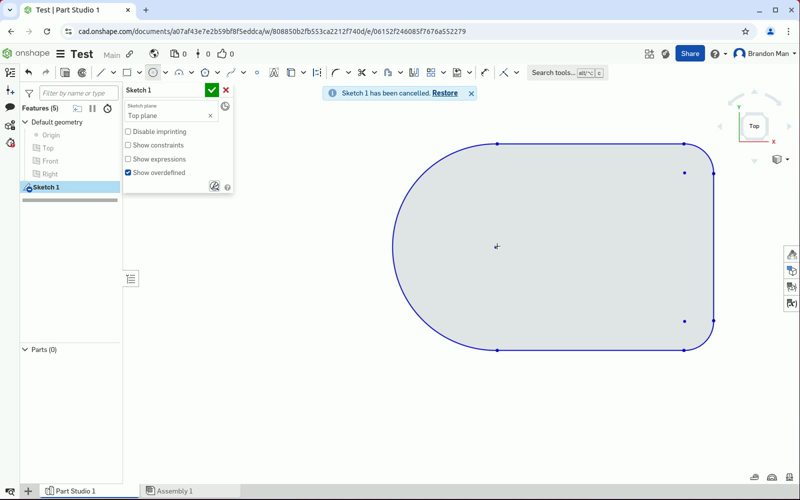
scroll(6)
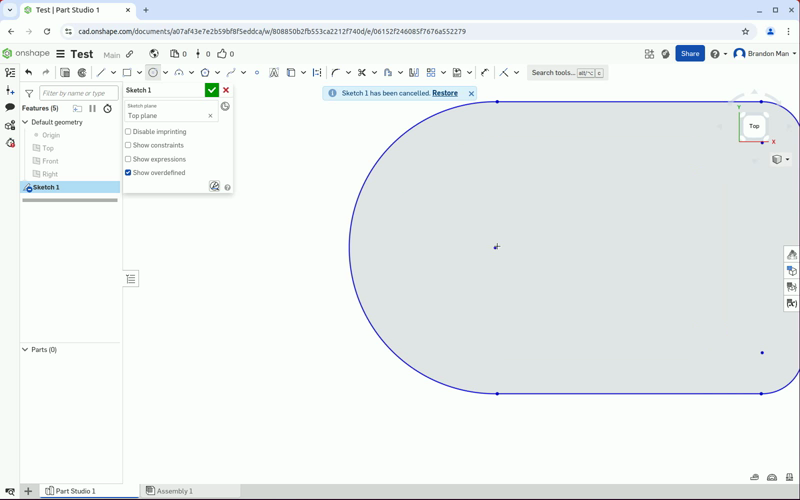
scroll(6)
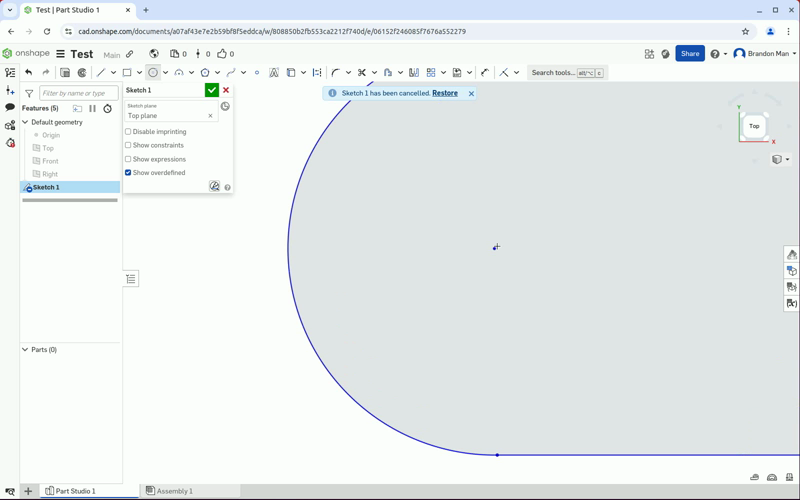
scroll(6)
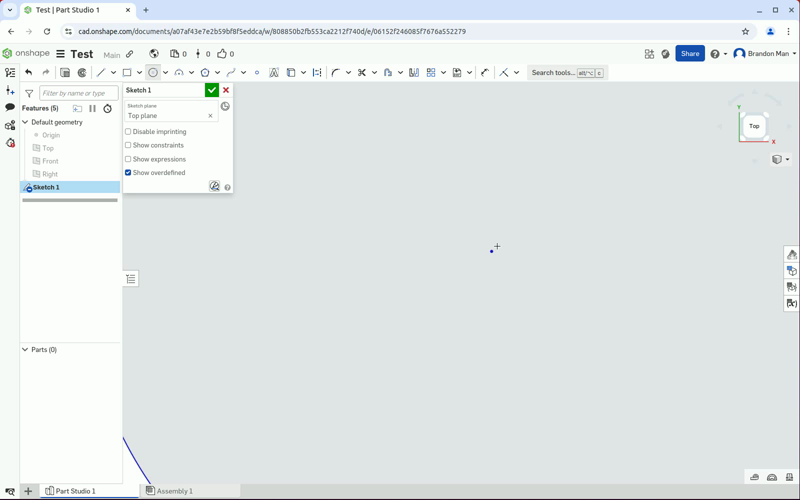
click(497, 245)
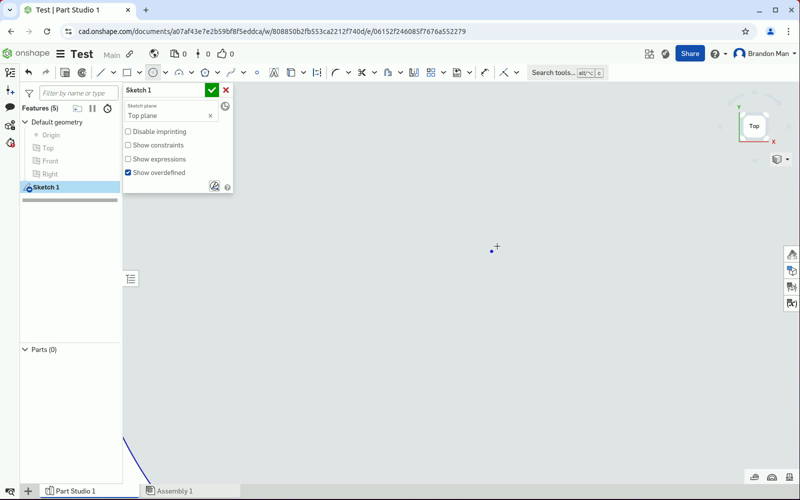
scroll(-6)
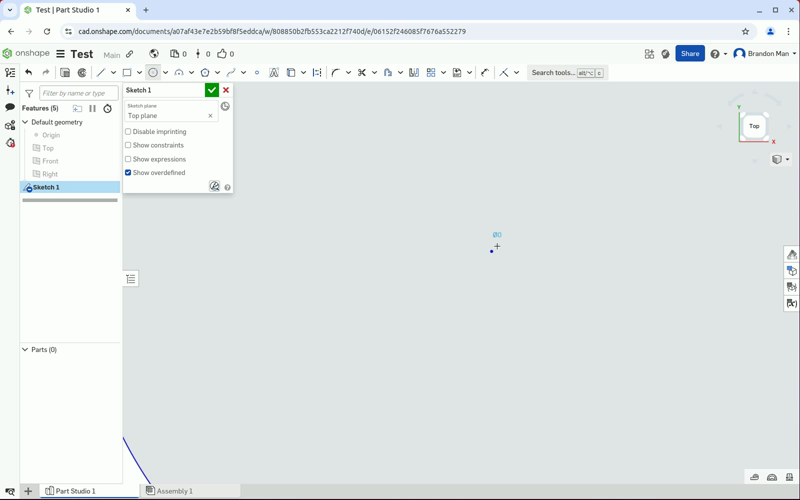
scroll(-6)
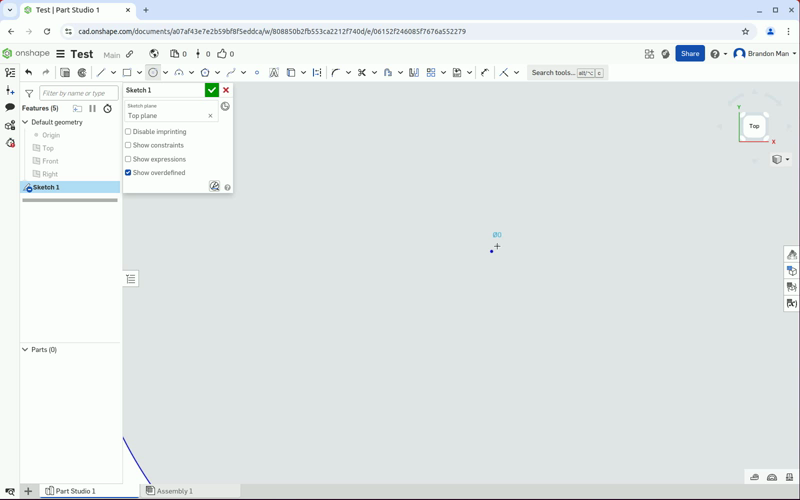
scroll(-6)
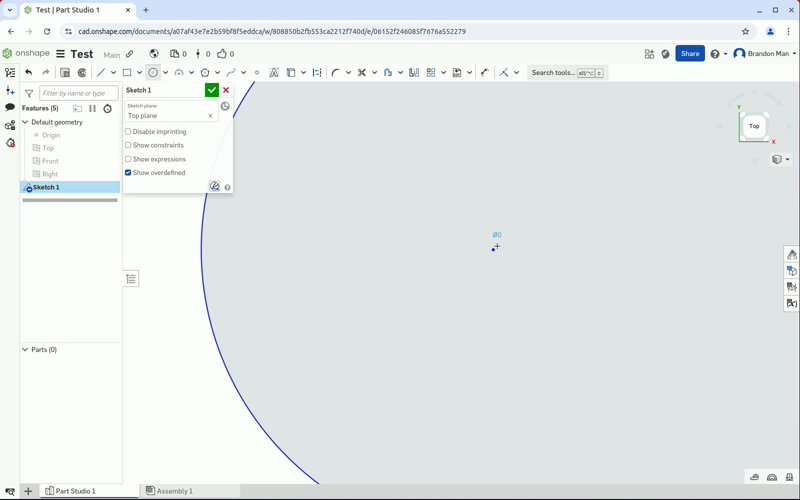
scroll(-6)
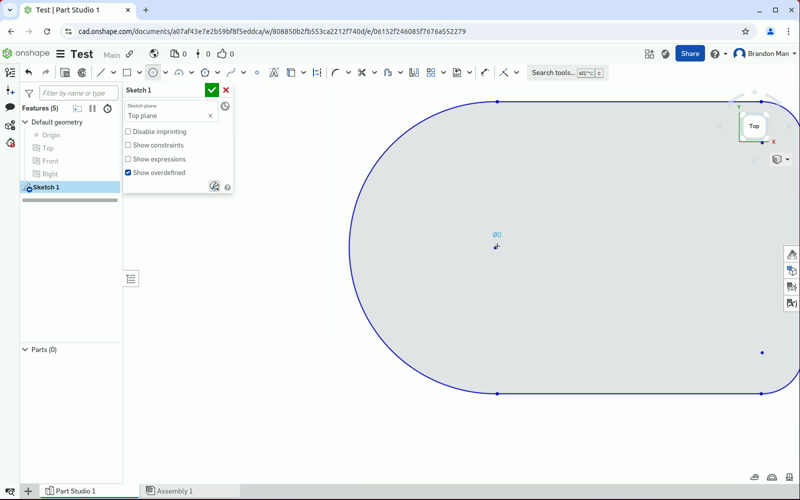
scroll(-6)
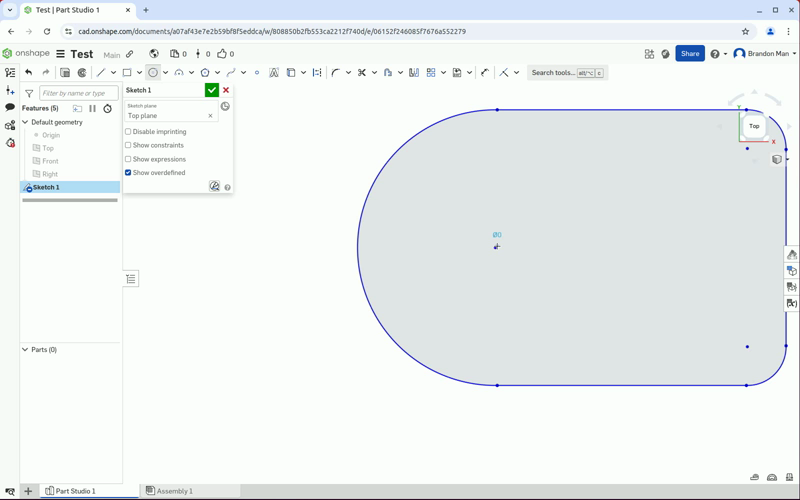
scroll(-6)
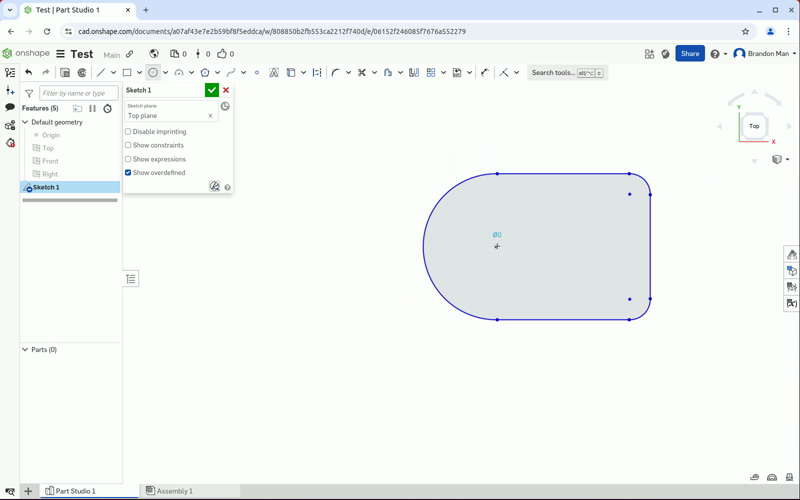
scroll(-6)
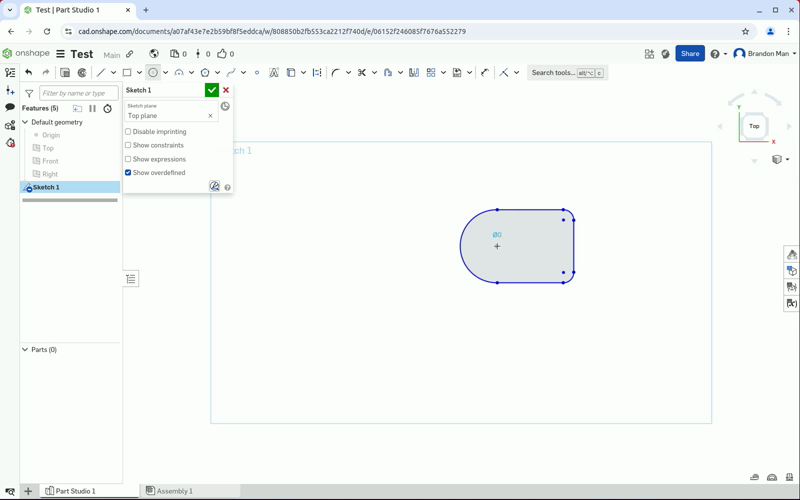
key_up(shift)
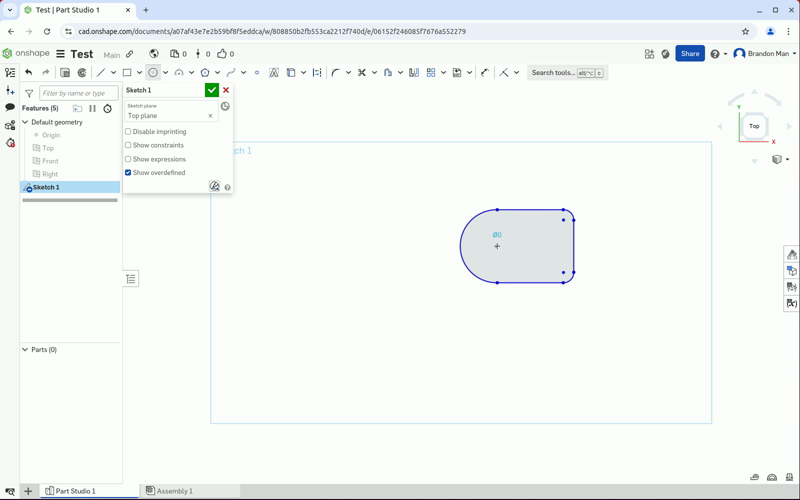
mouse_move(523, 245)
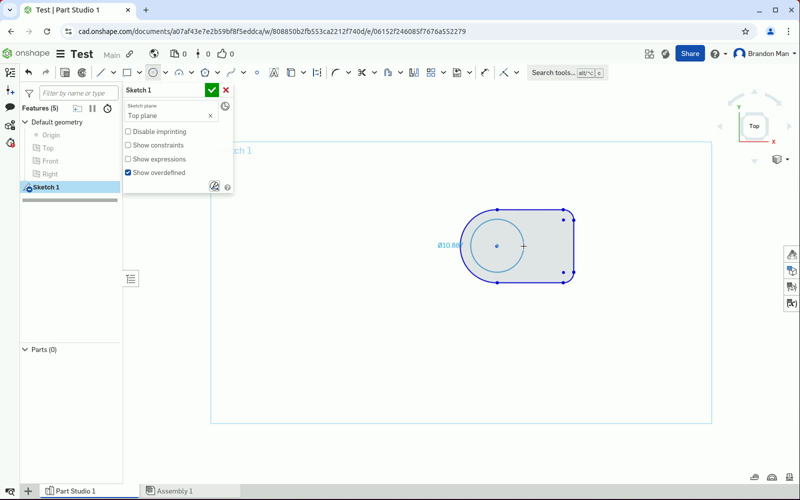
click(523, 245)
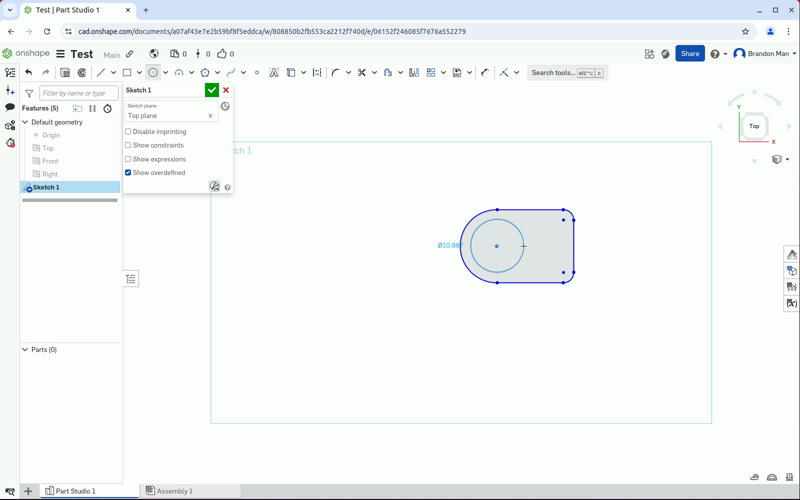
key(esc)
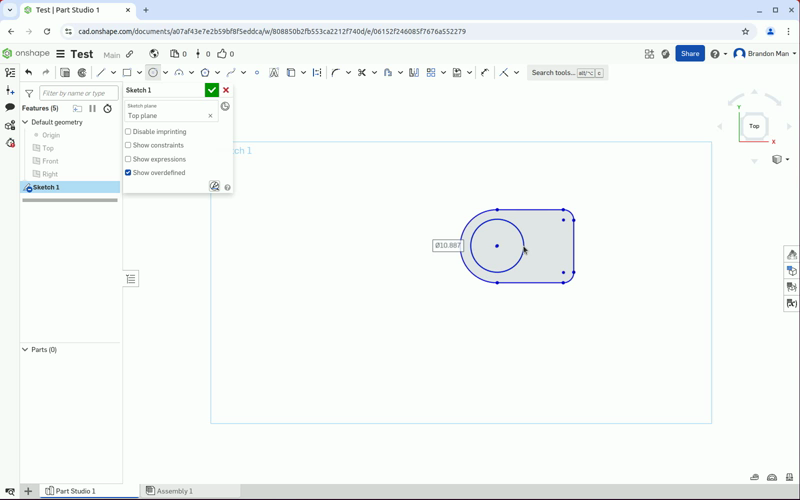
mouse_move(528, 248)
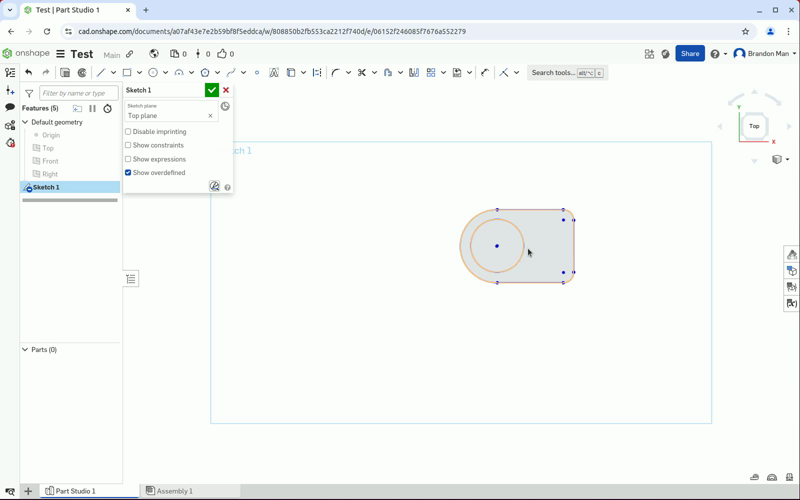
click(528, 248)
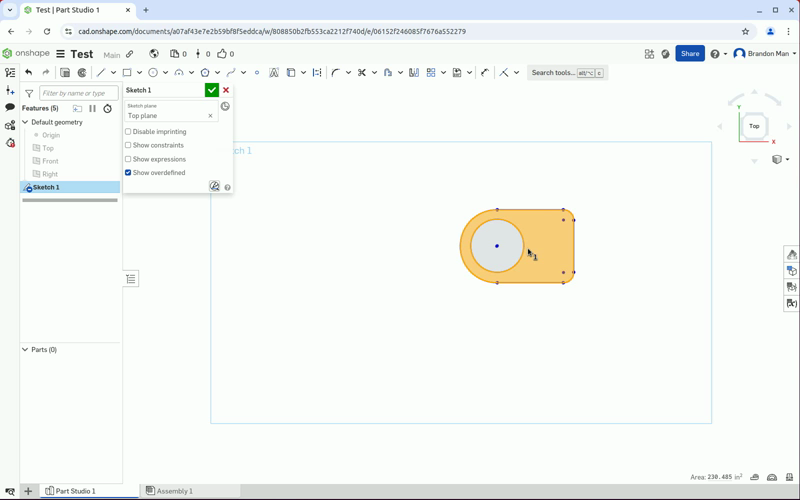
mouse_move(73, 352)
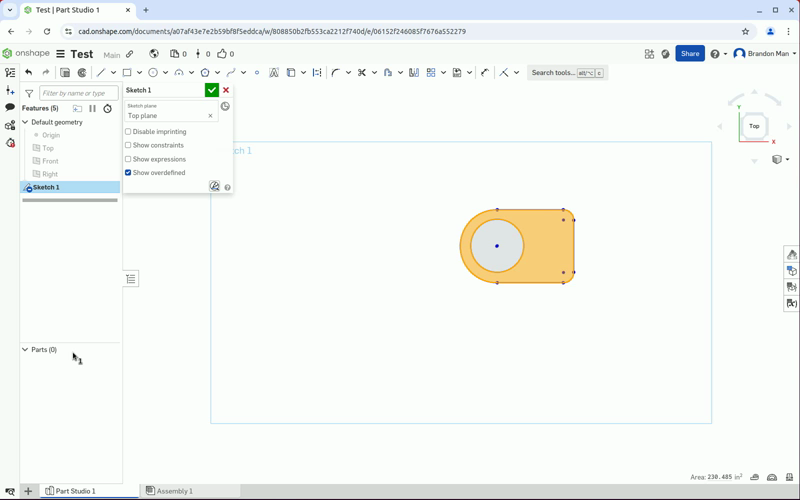
key(shift+y)
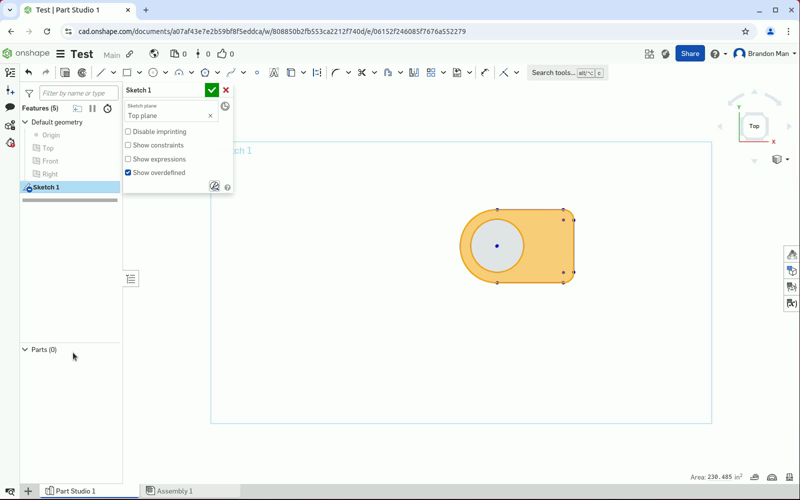
key(shift+e)
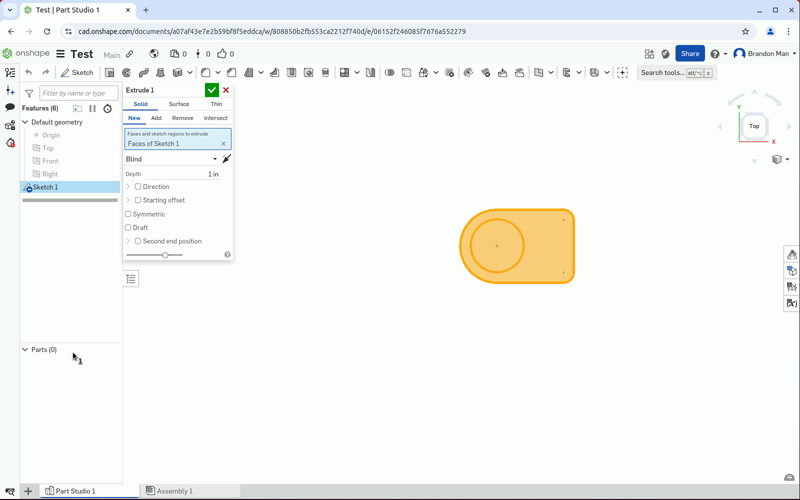
mouse_move(143, 106)
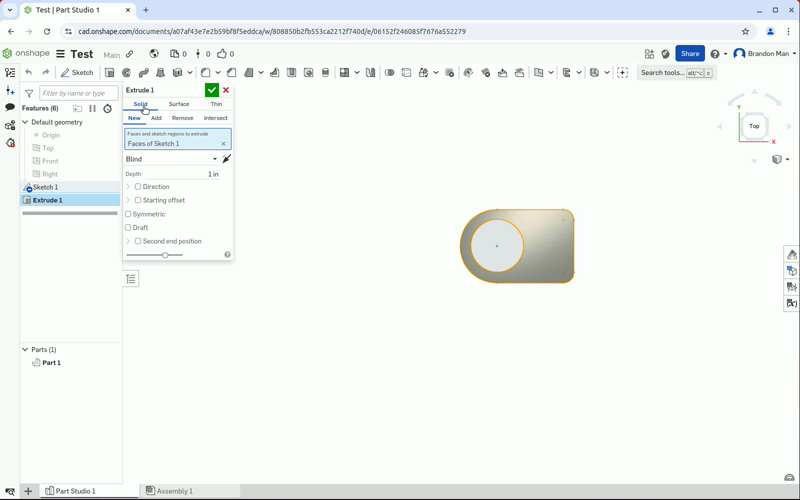
click(143, 106)
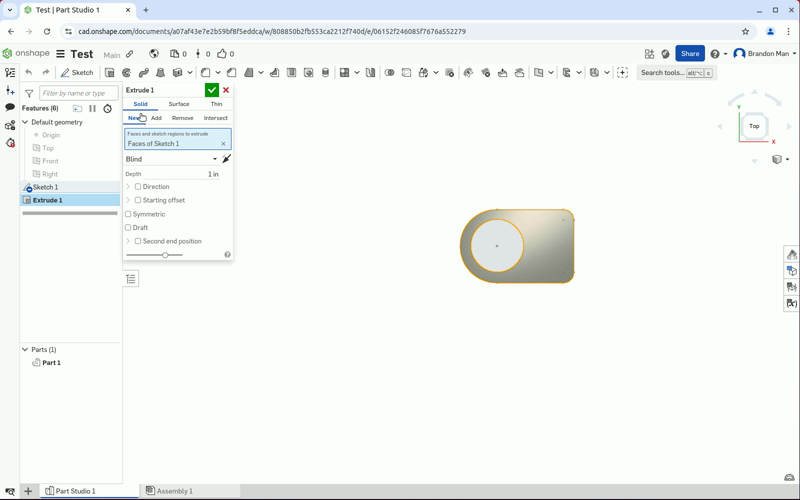
mouse_move(137, 120)
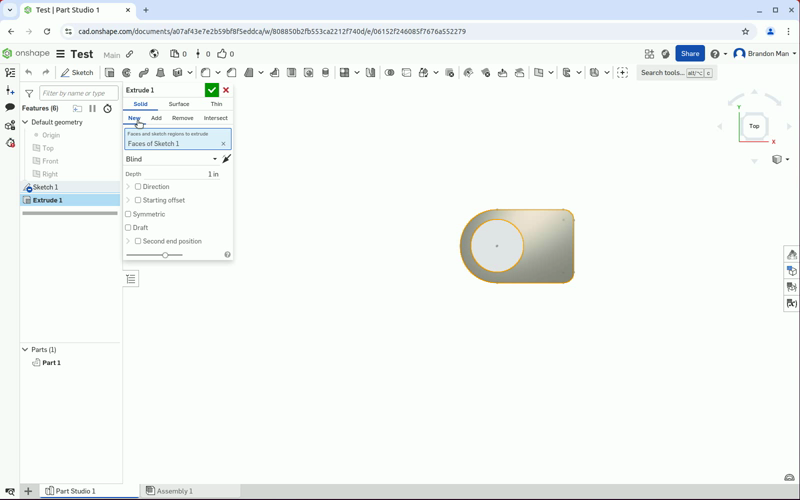
click(137, 120)
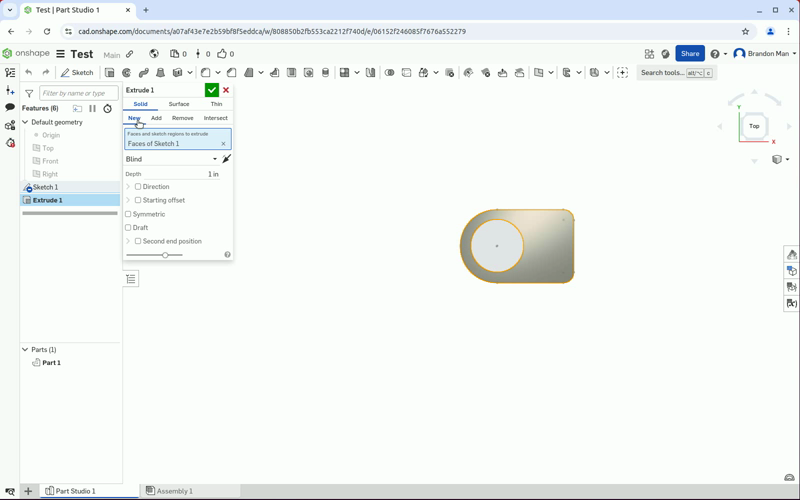
key(tab, 4)
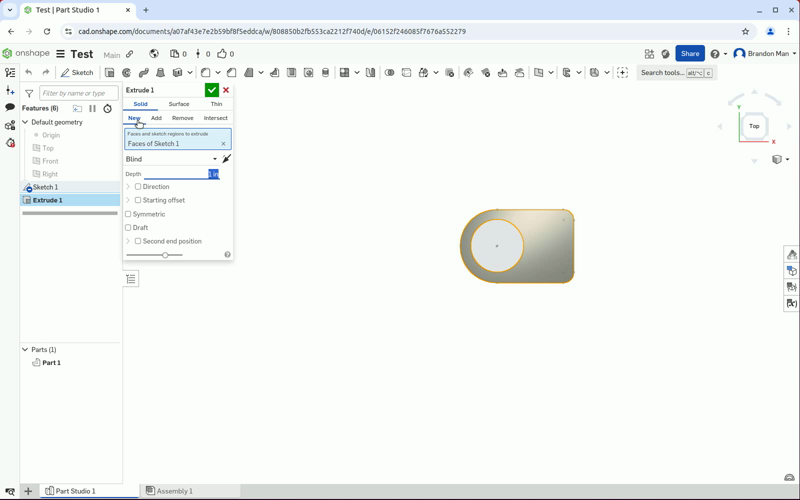
text(4.333)
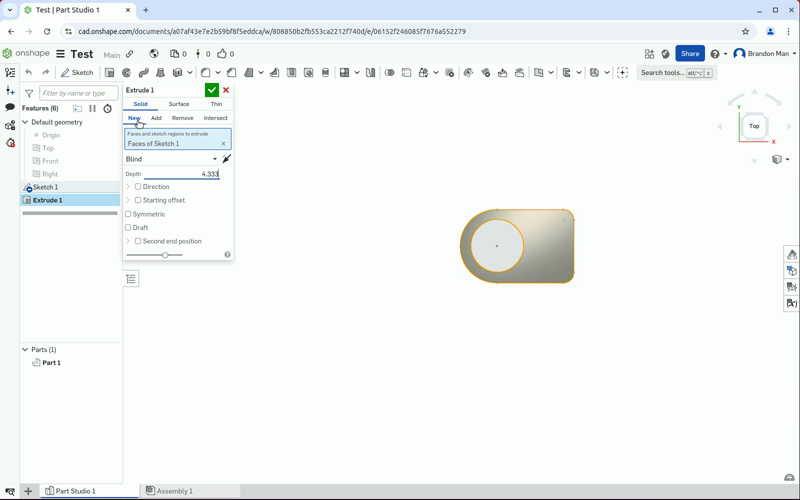
key(enter)
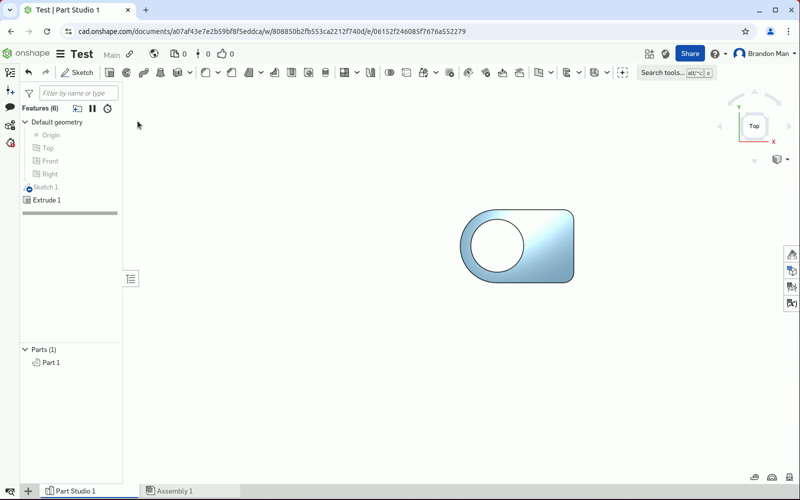
key(shift+h)
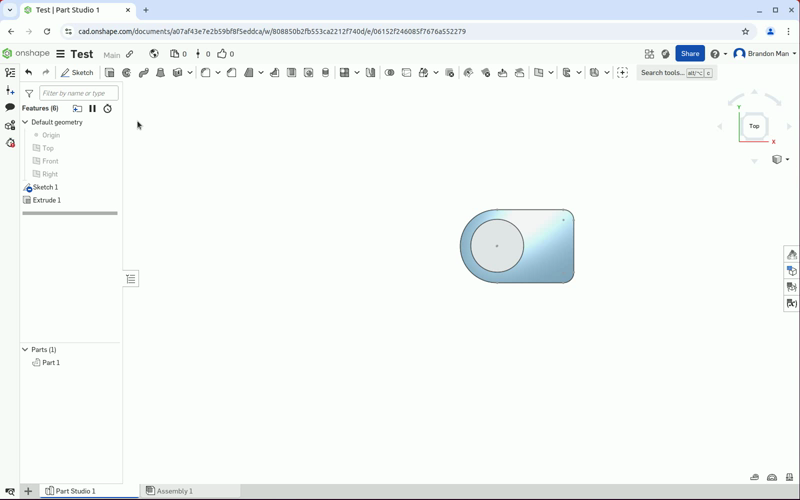
key(shift+h)
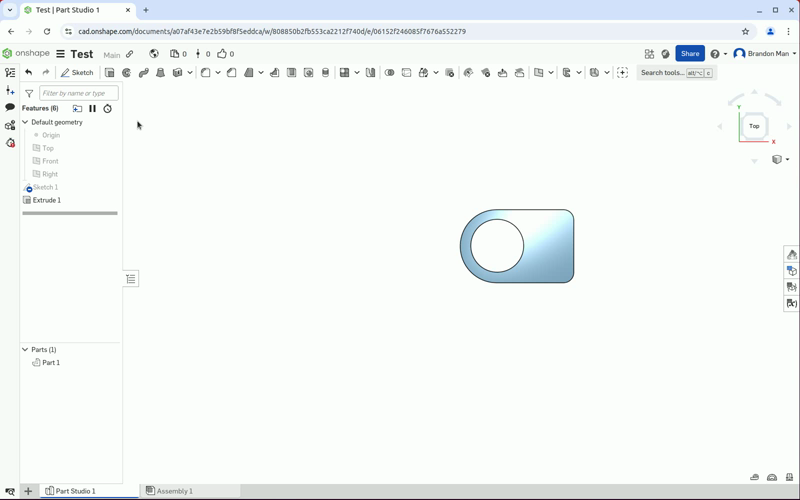
mouse_move(73, 189)
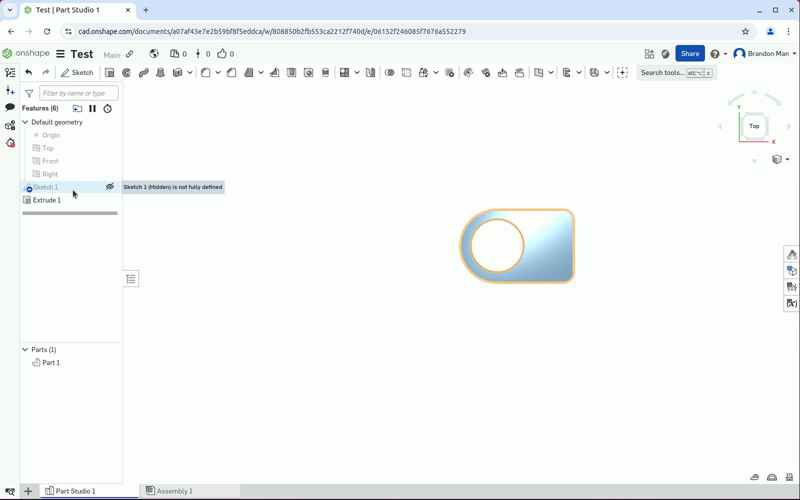
click(73, 189)
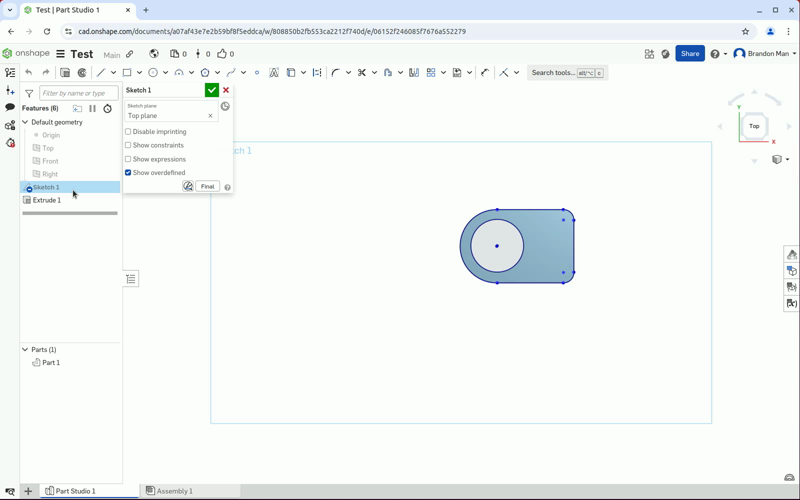
mouse_move(229, 92)
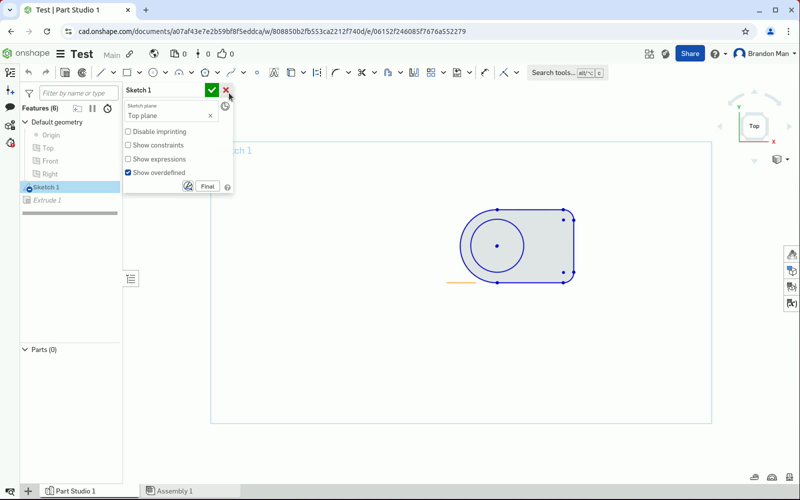
click(229, 92)
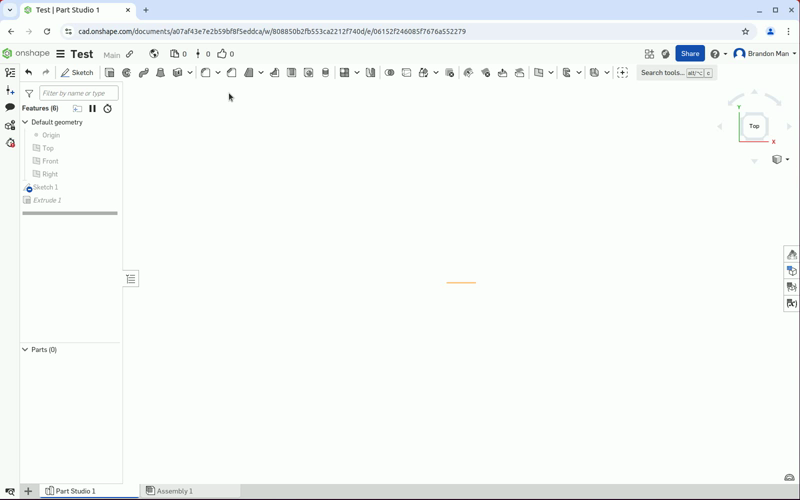
mouse_move(541, 75)
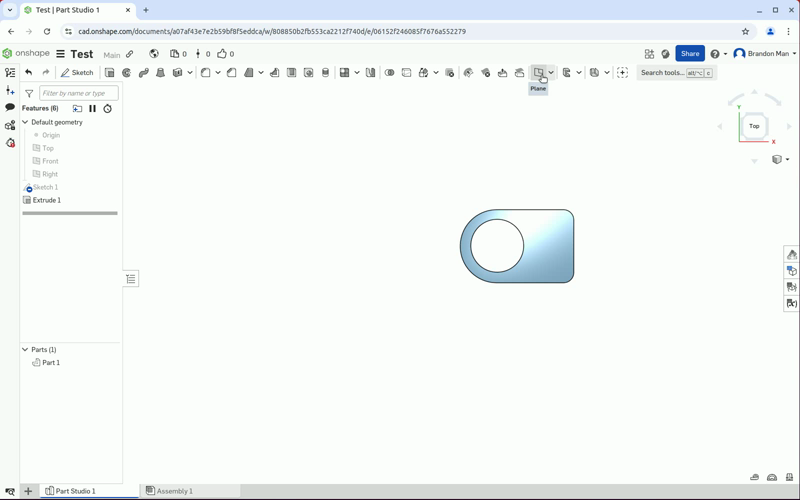
click(541, 75)
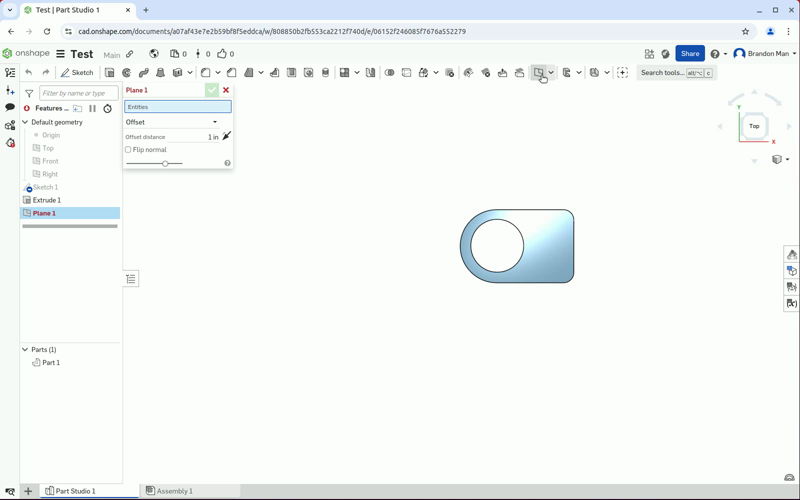
mouse_move(73, 150)
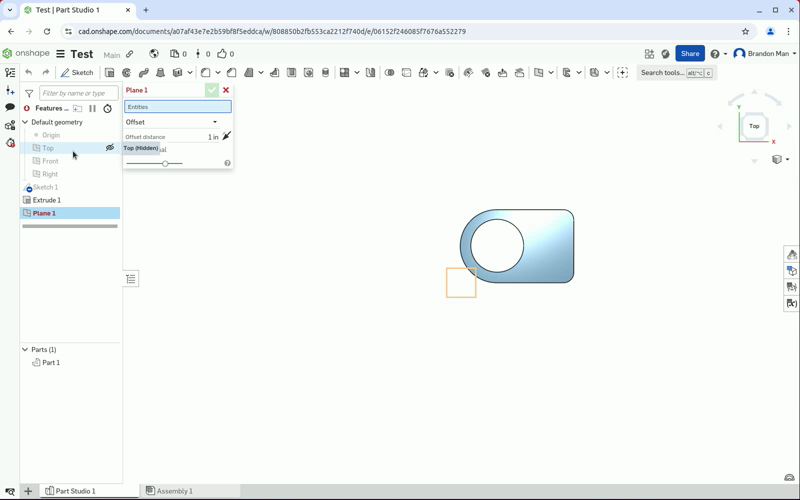
click(73, 150)
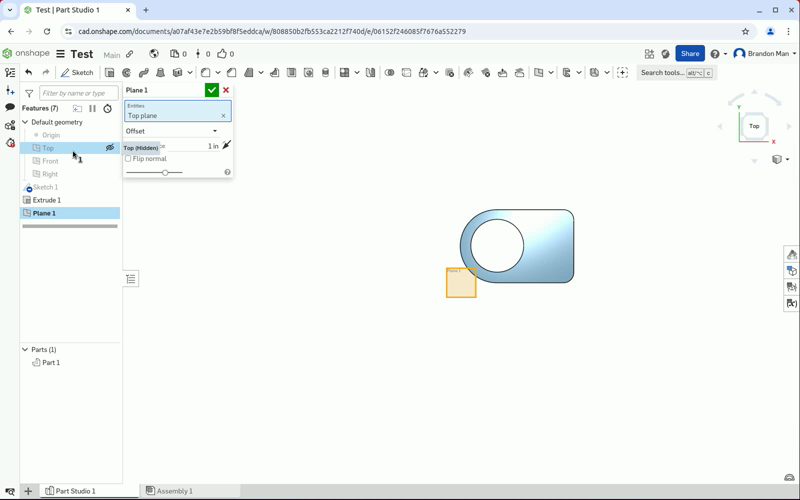
key(tab, 2)
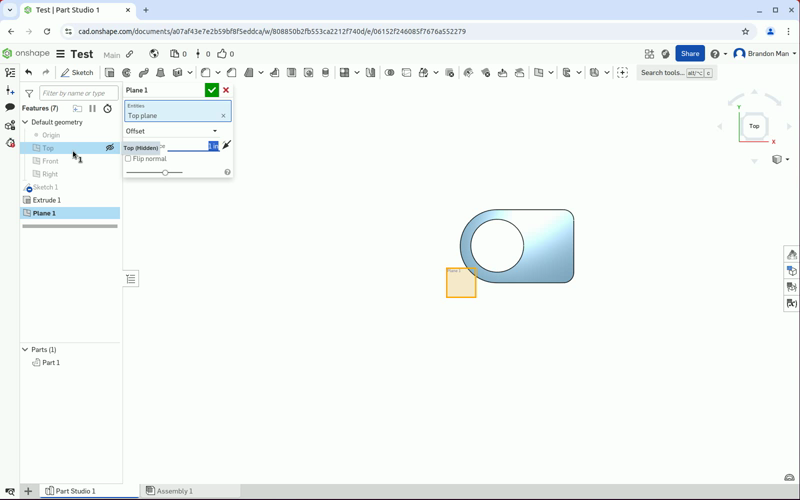
text(4.344)
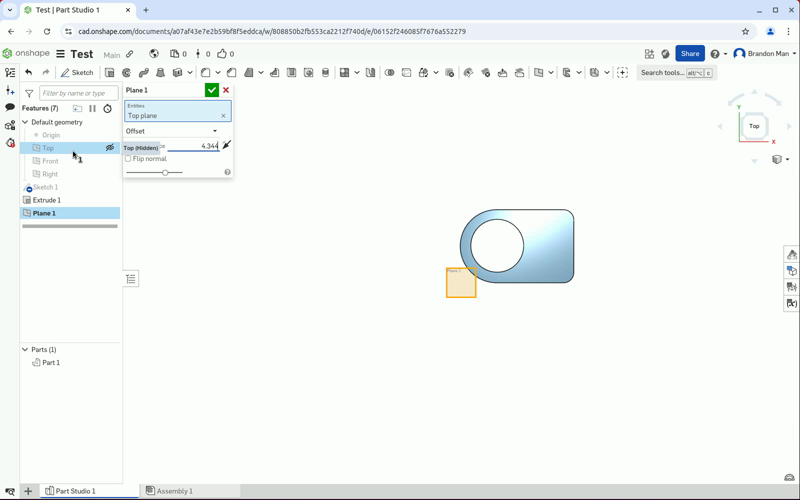
key(enter, 2)
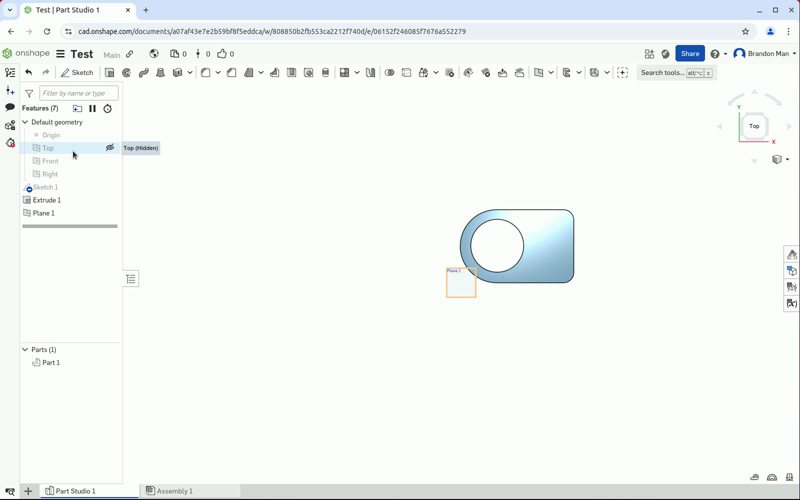
key(shift+s)
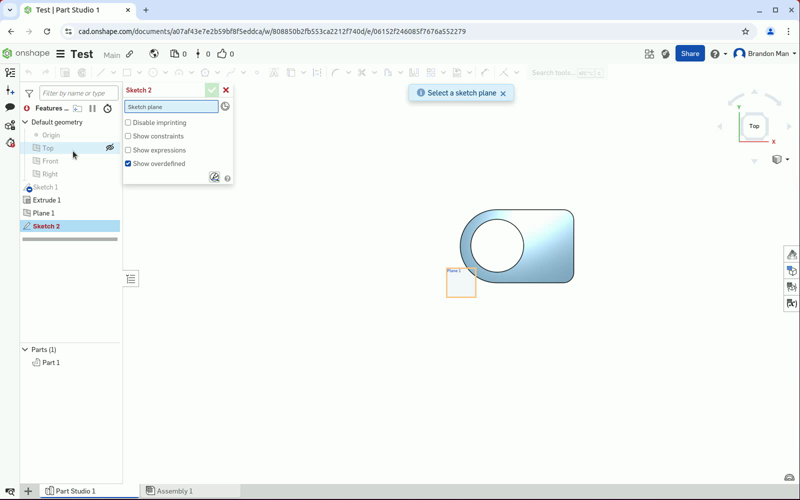
mouse_move(73, 215)
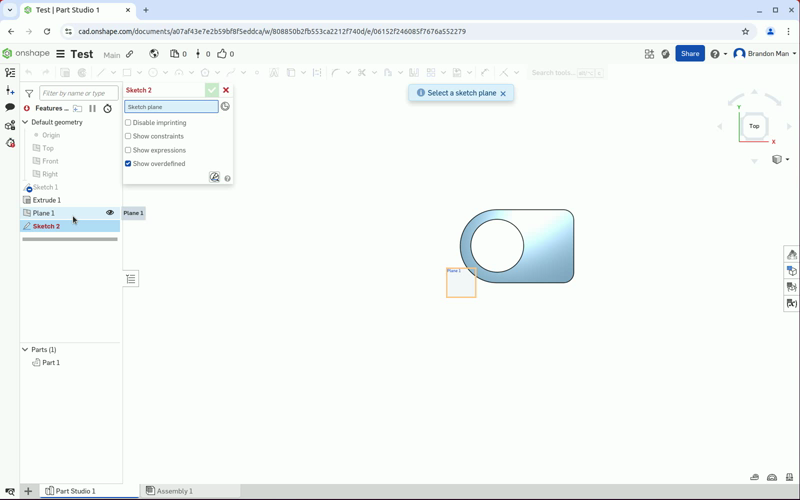
click(73, 215)
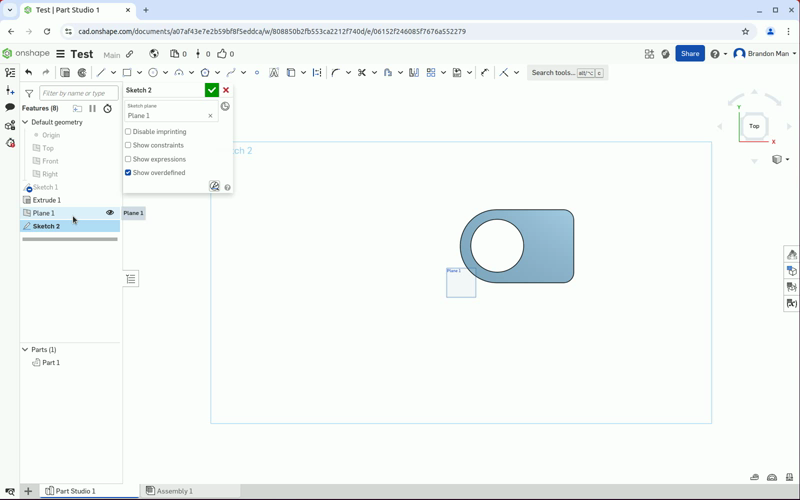
mouse_move(73, 352)
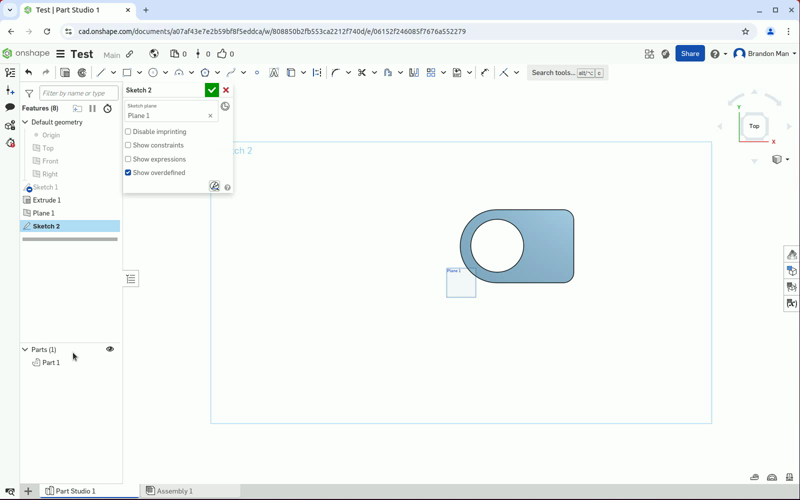
key(y)
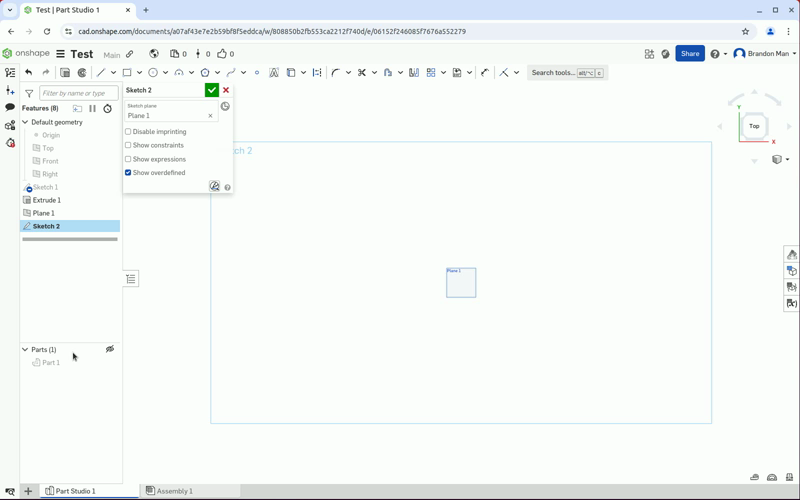
key(a)
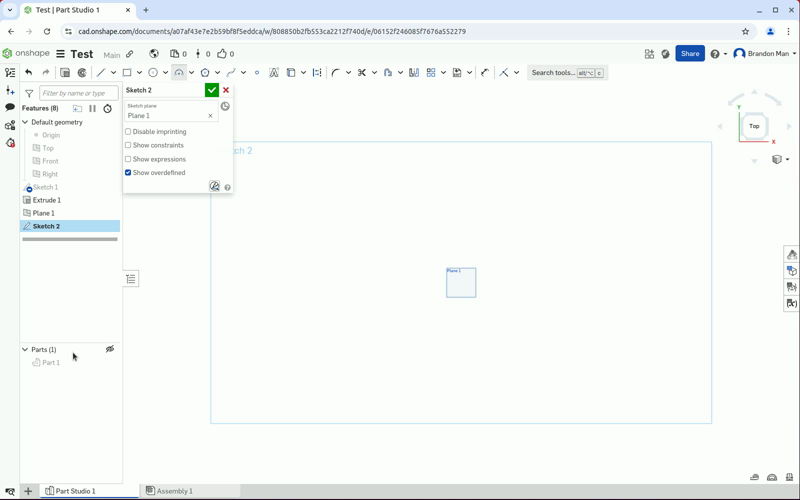
key_down(shift)
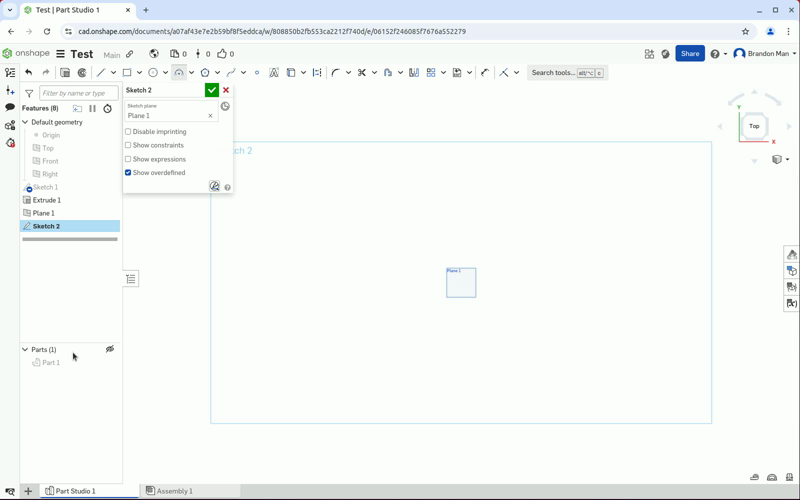
mouse_move(533, 251)
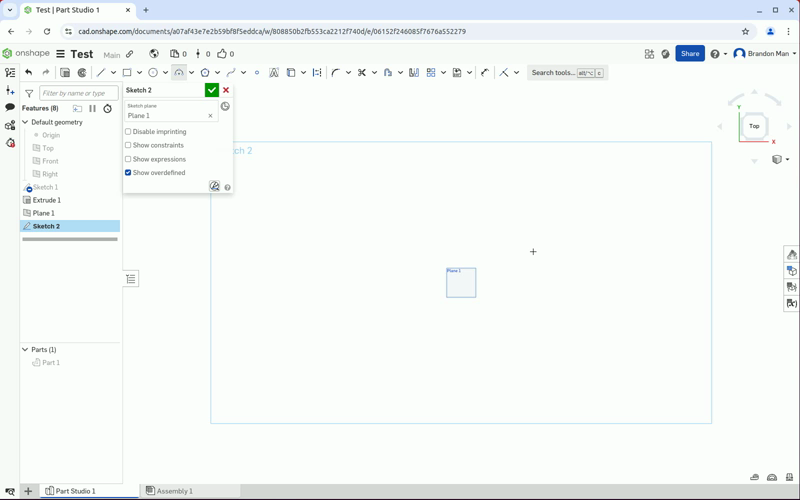
click(533, 251)
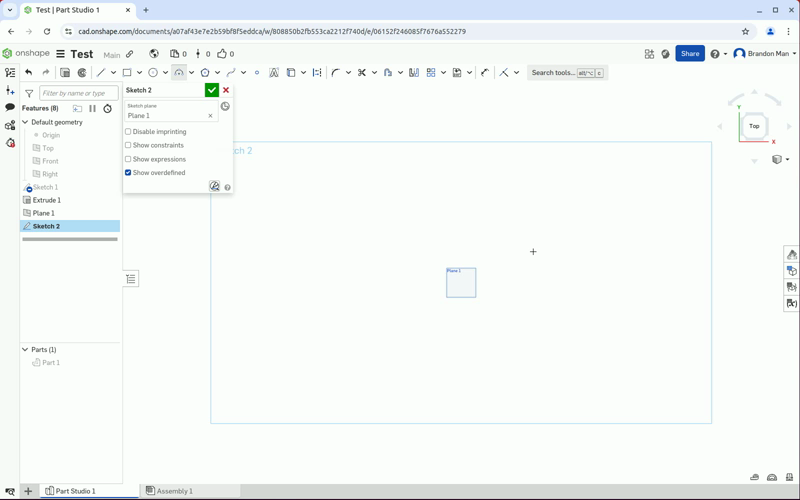
key_up(shift)
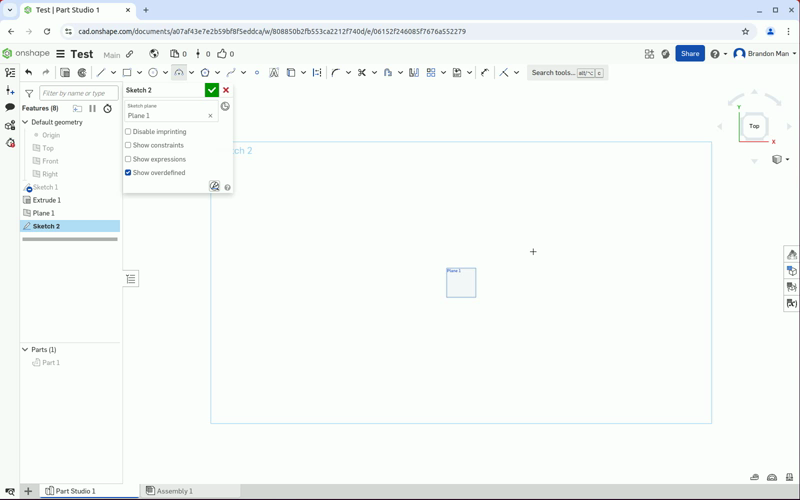
key_down(shift)
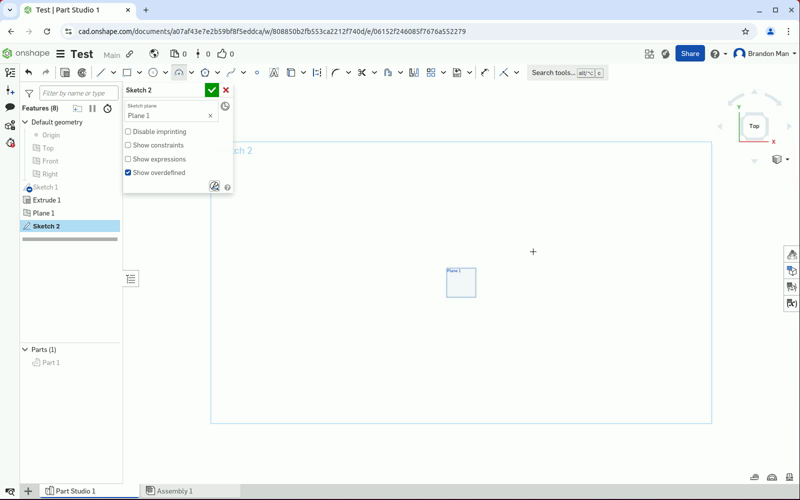
mouse_move(563, 250)
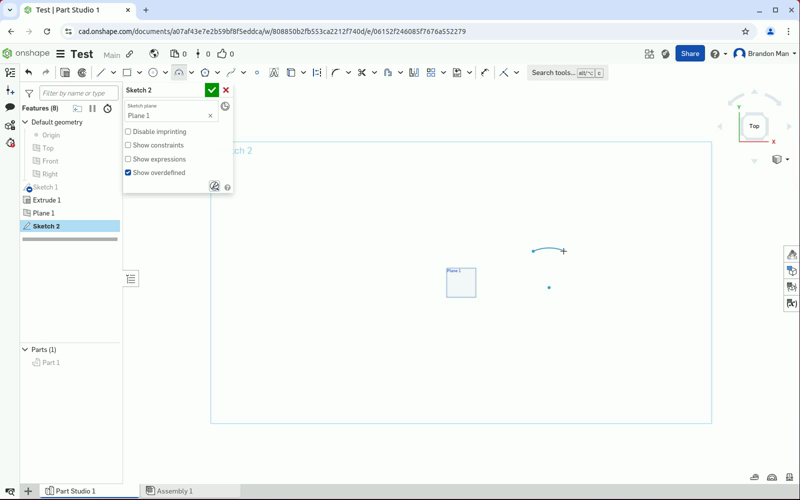
click(563, 250)
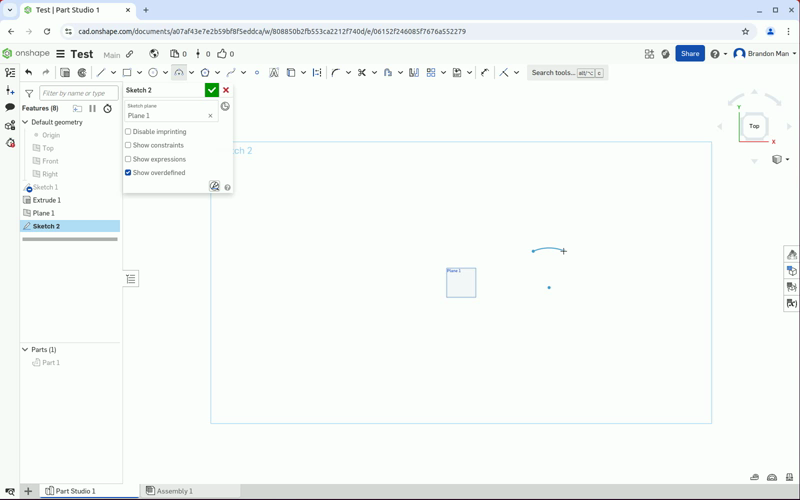
mouse_move(548, 265)
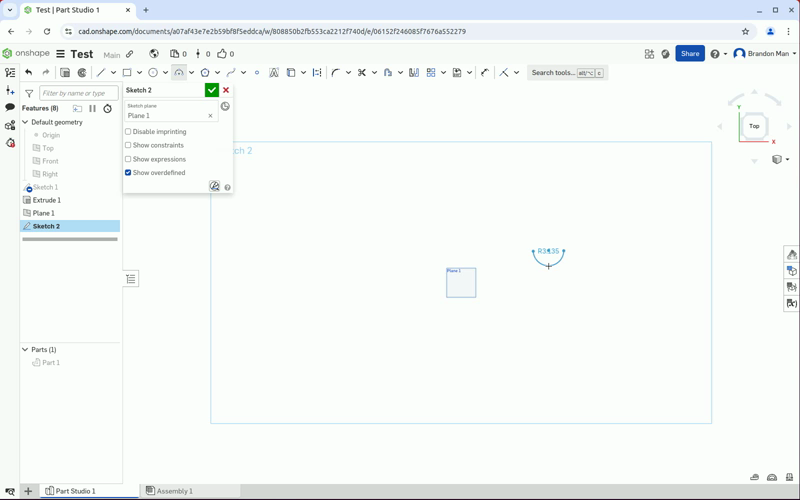
click(548, 265)
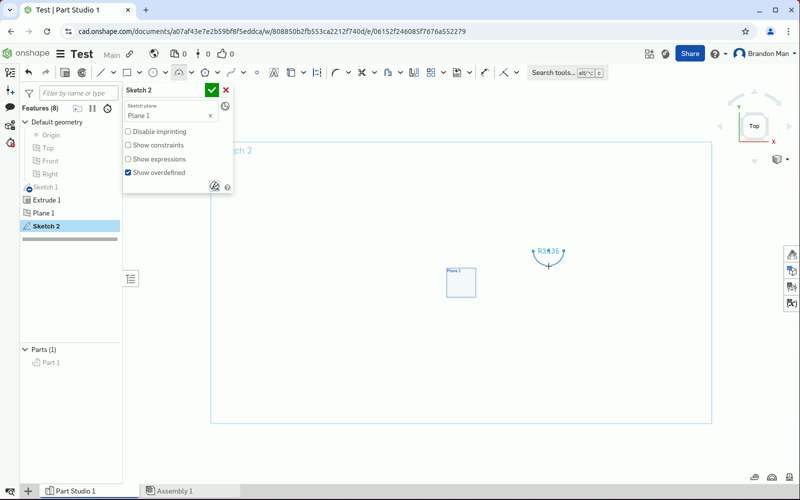
key_up(shift)
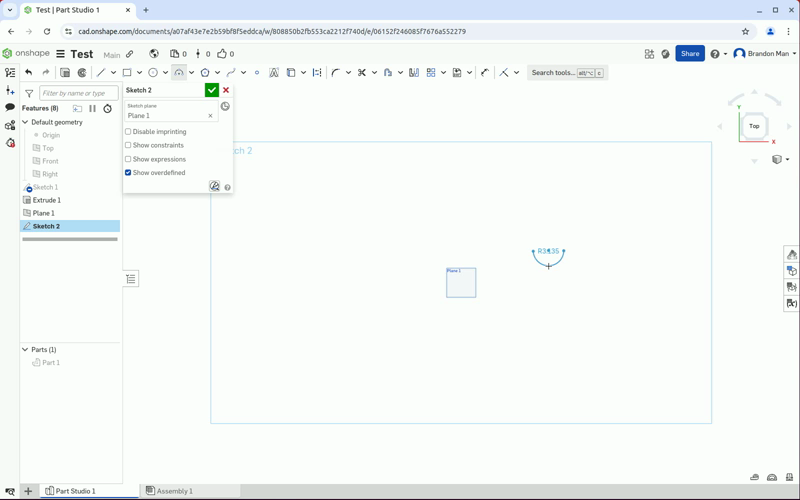
key(esc)
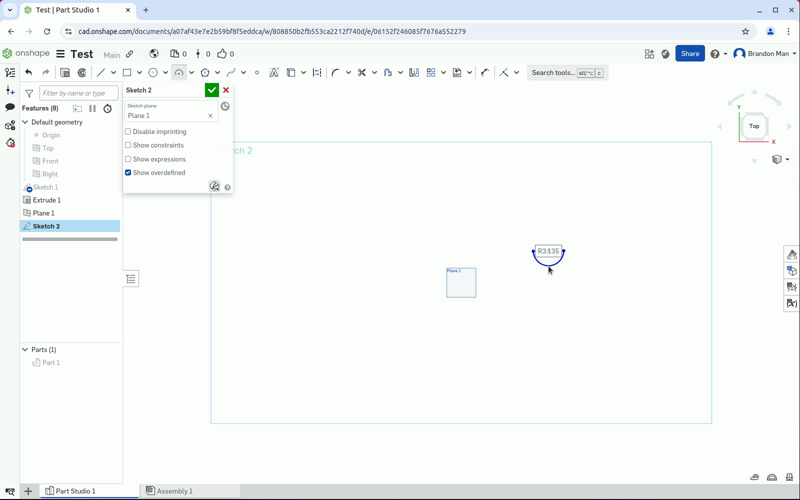
key(l)
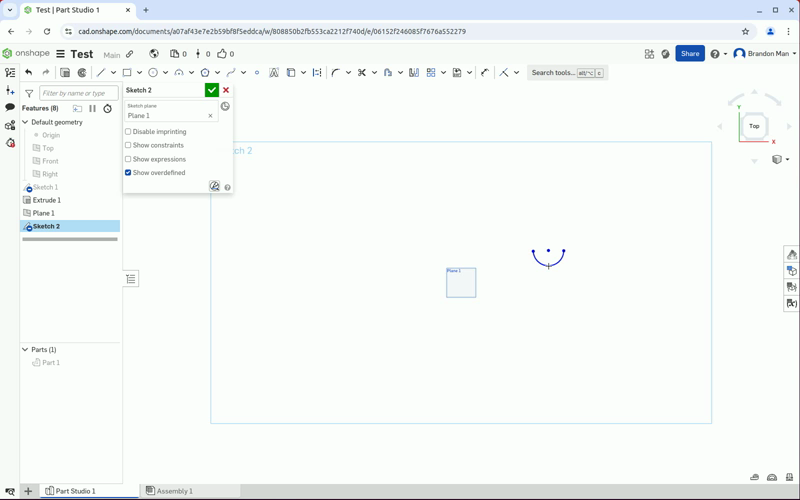
mouse_move(563, 250)
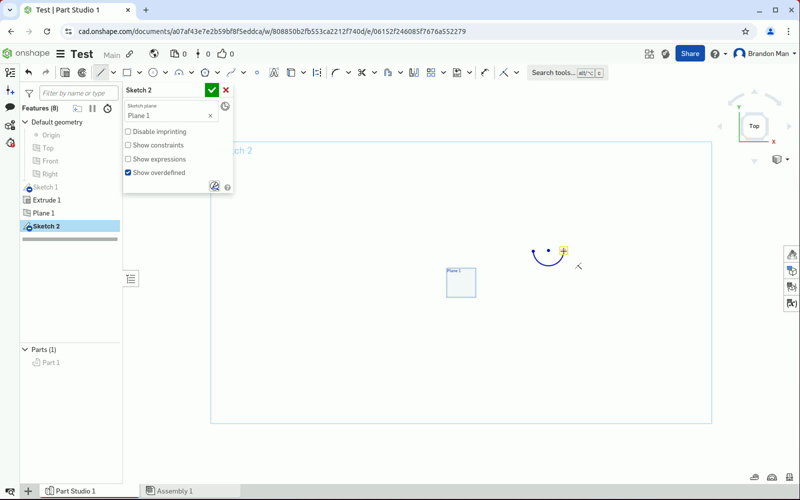
click(563, 250)
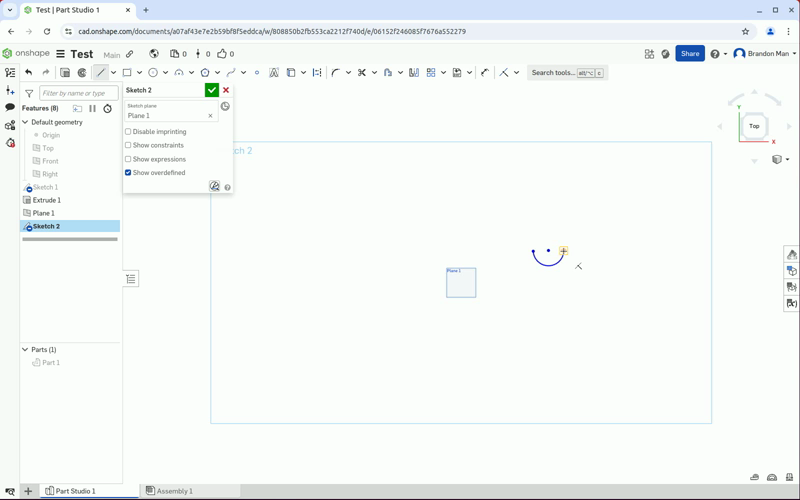
key_down(shift)
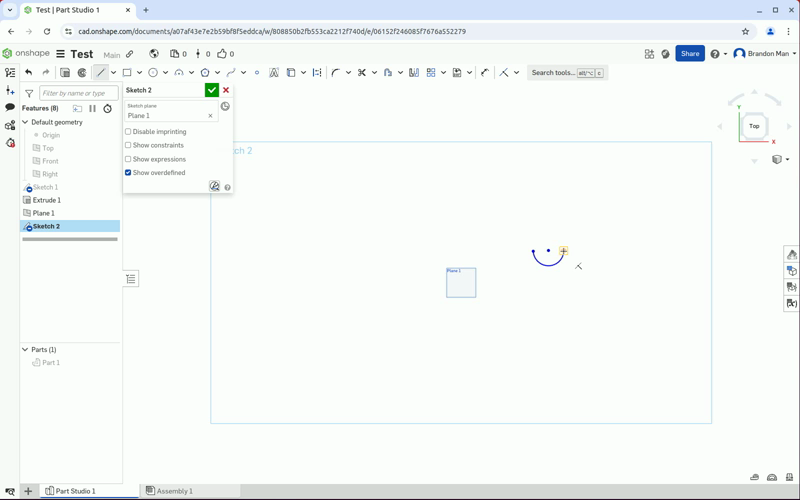
mouse_move(589, 250)
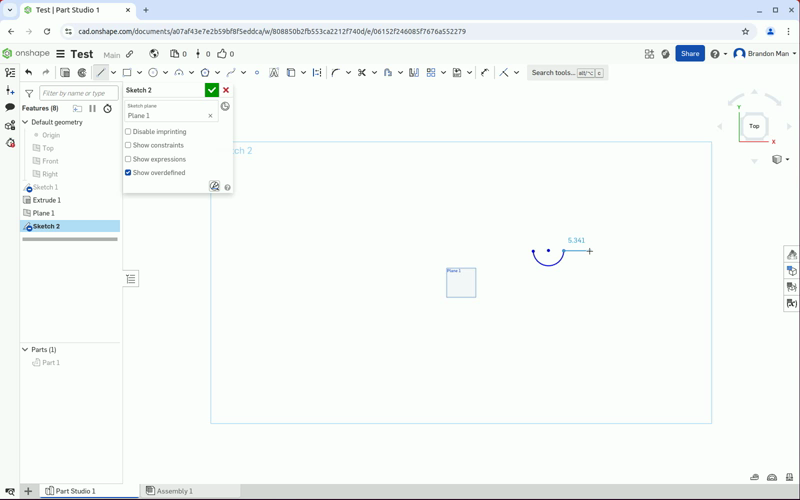
mouse_move(563, 246)
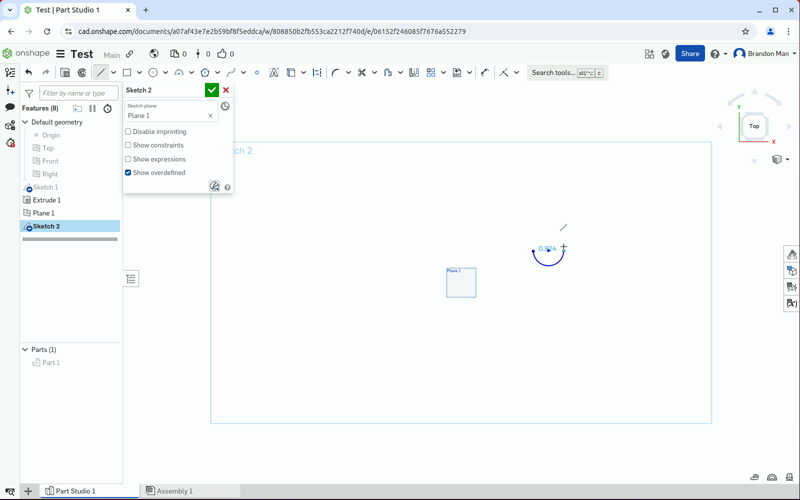
scroll(6)
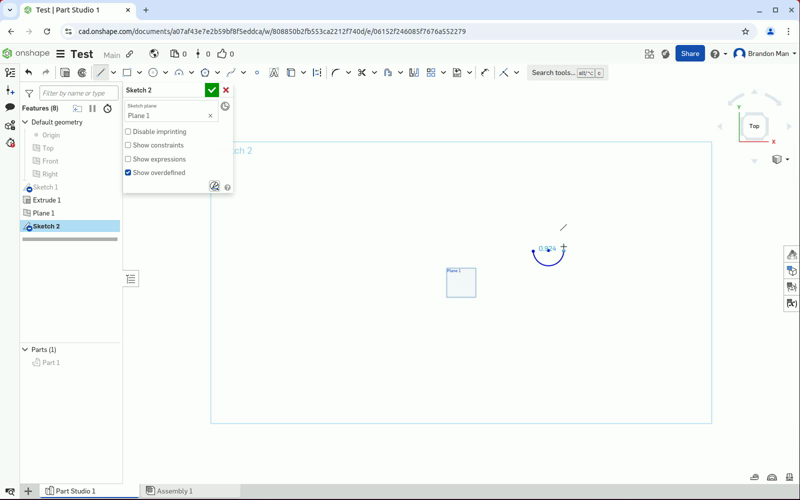
scroll(6)
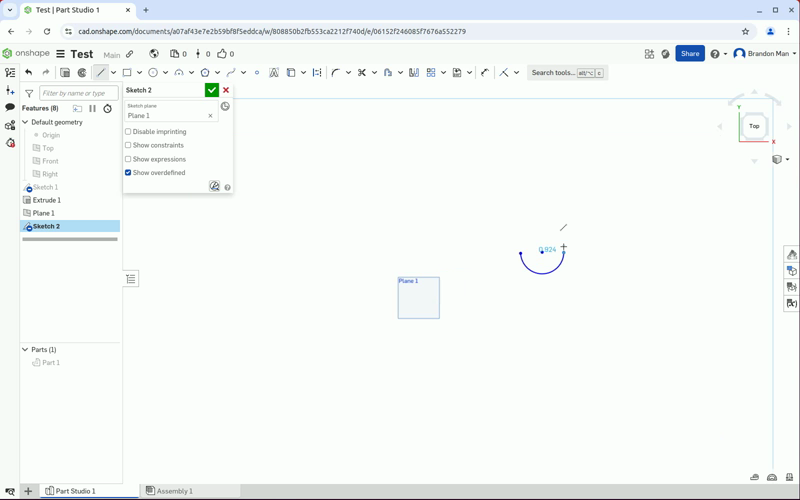
scroll(6)
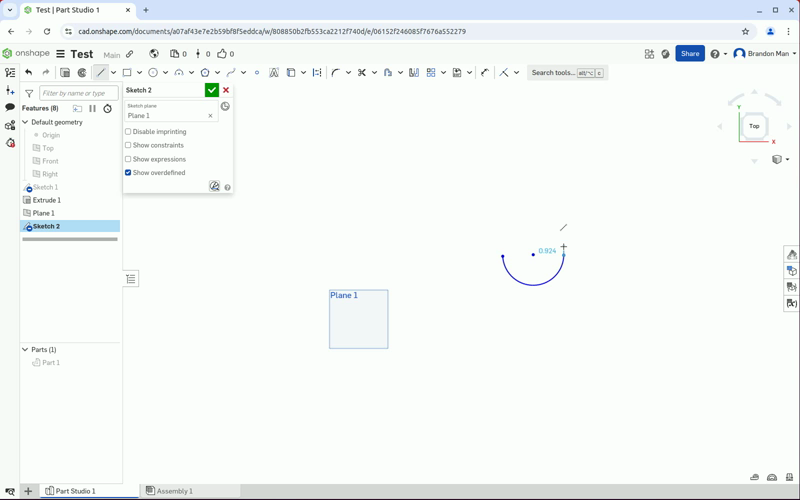
scroll(6)
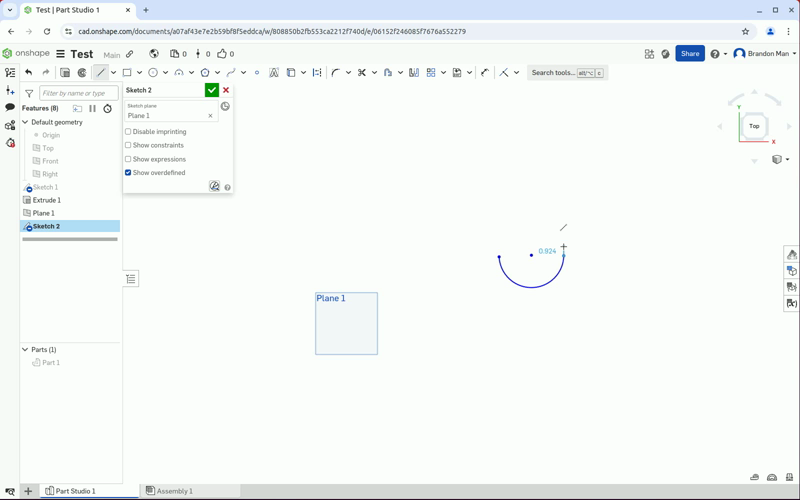
scroll(6)
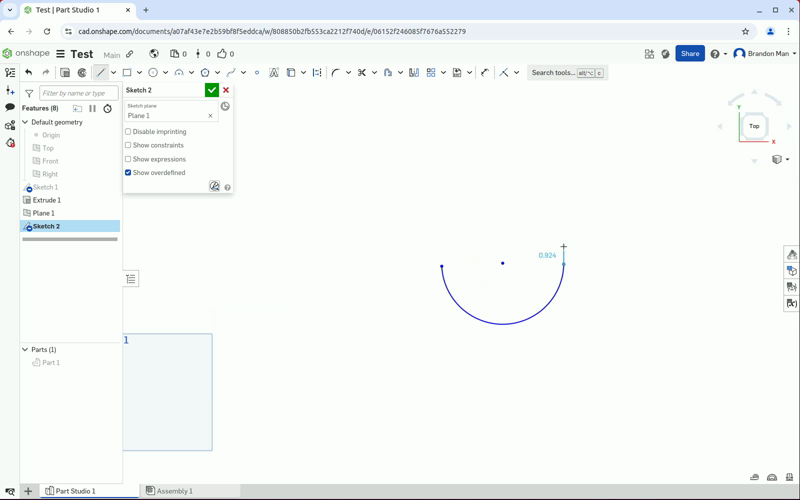
scroll(6)
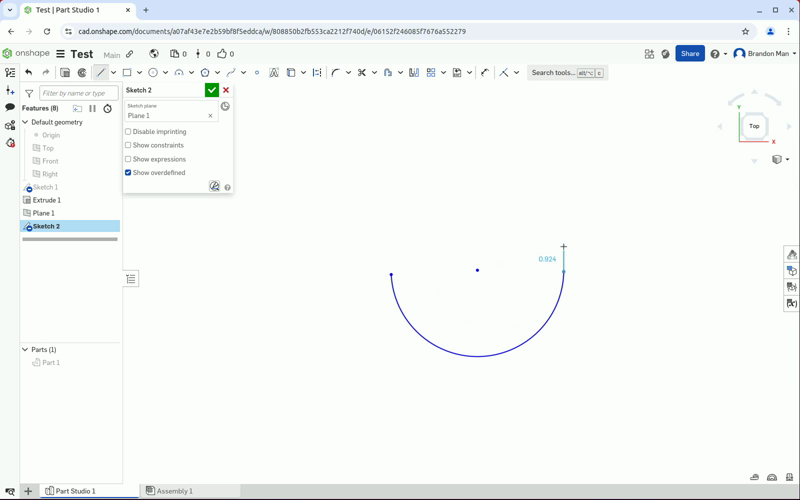
scroll(6)
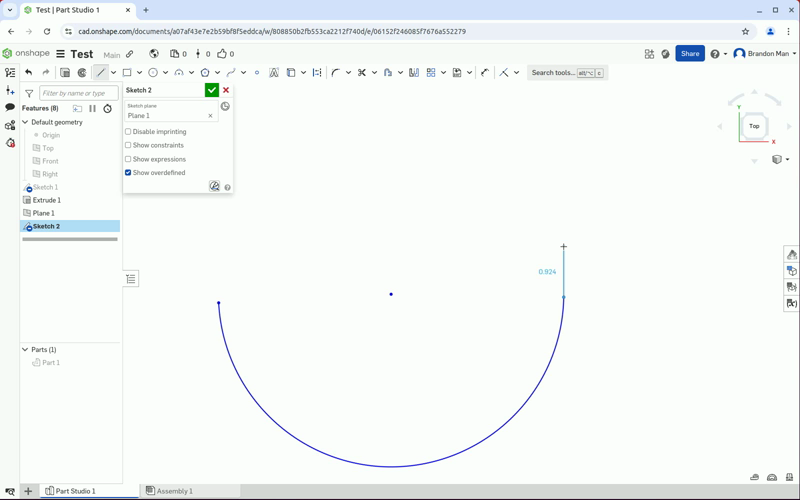
click(563, 246)
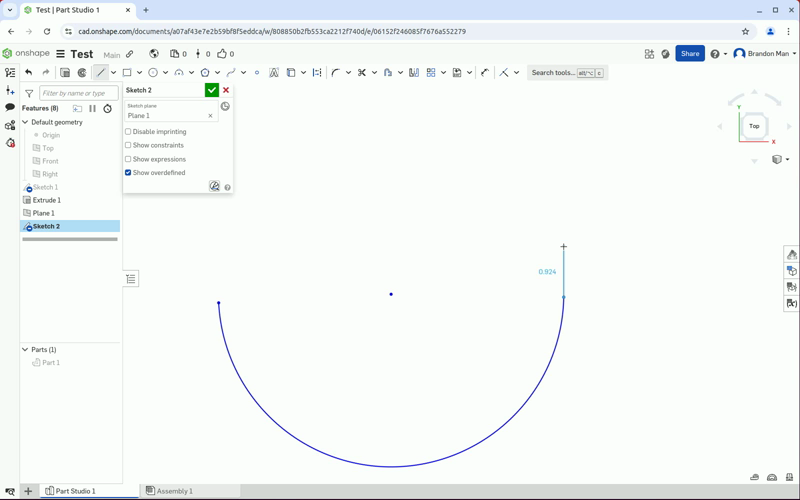
scroll(-6)
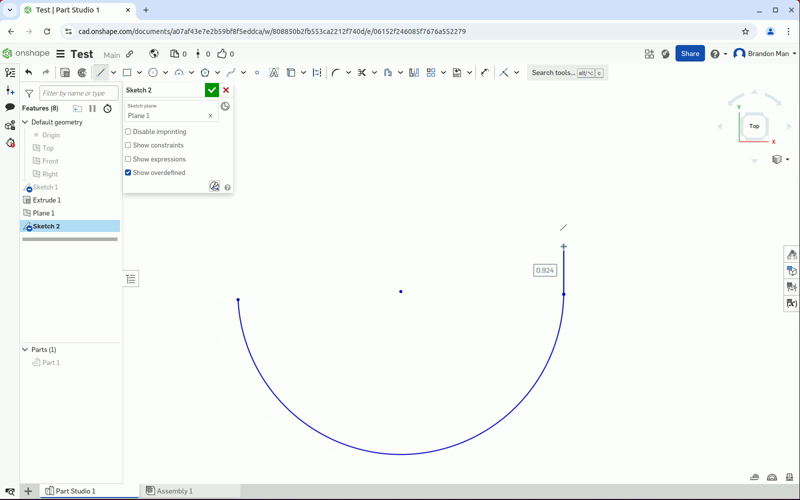
scroll(-6)
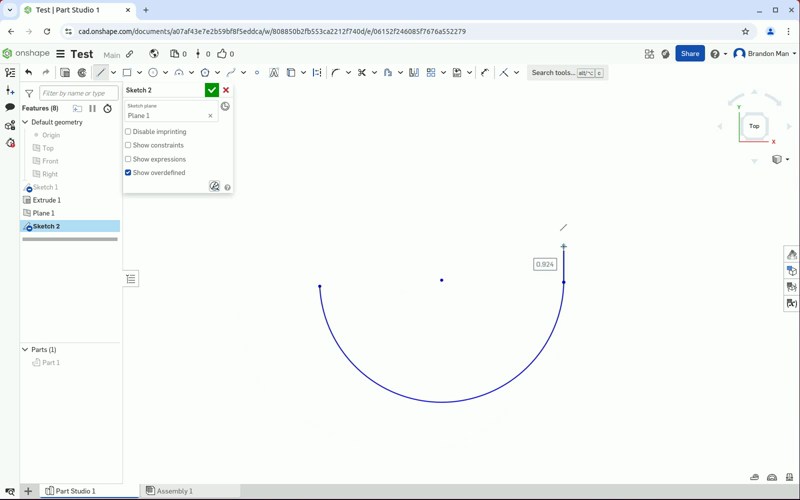
scroll(-6)
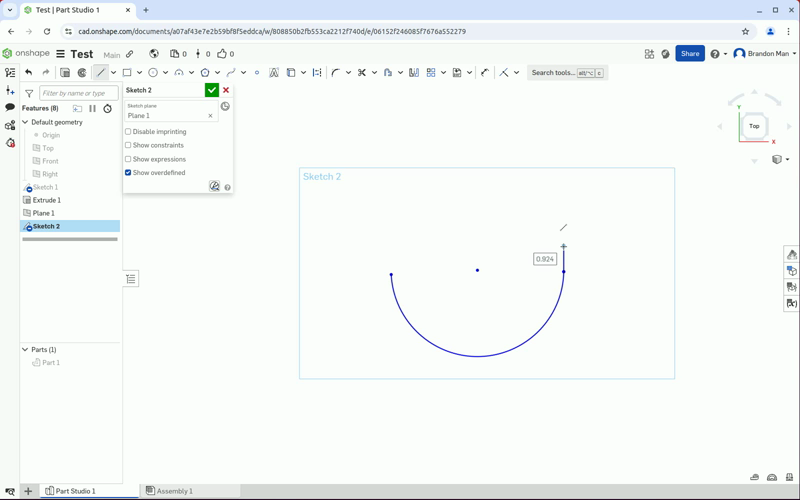
scroll(-6)
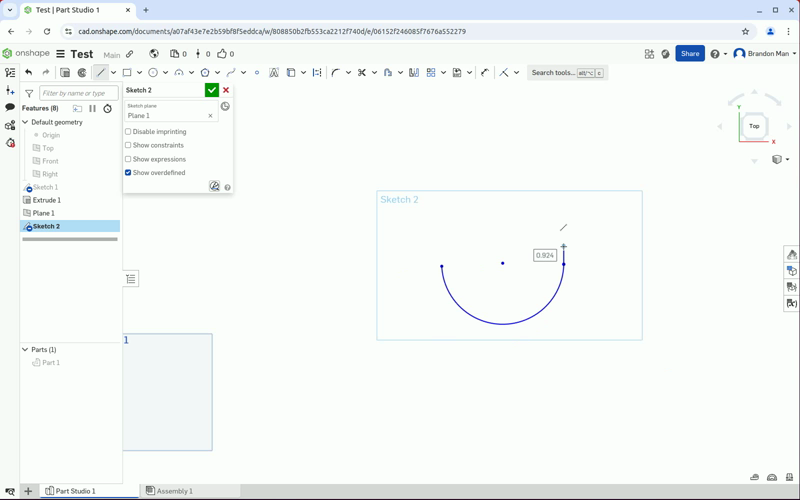
scroll(-6)
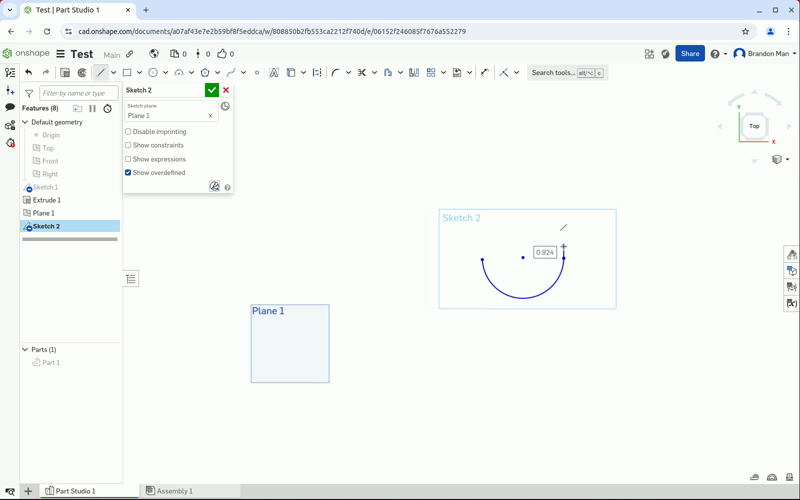
scroll(-6)
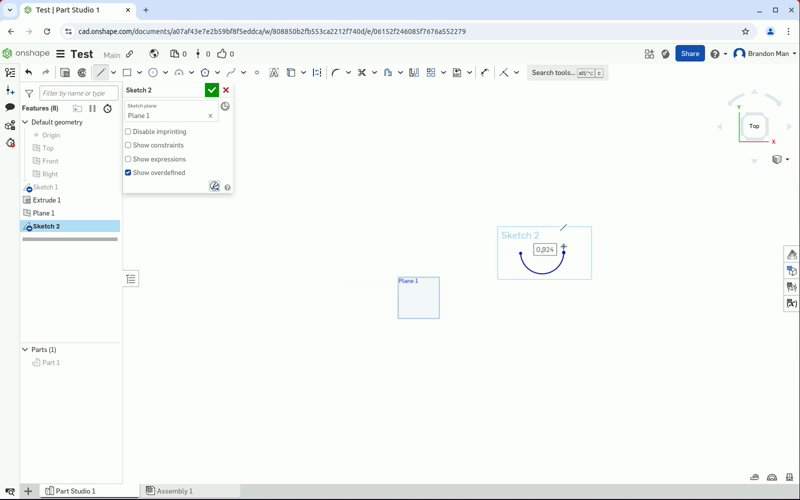
scroll(-6)
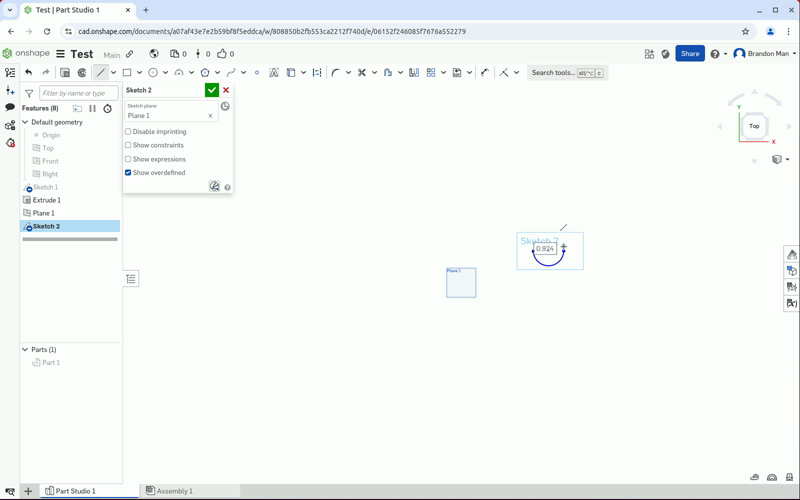
key_up(shift)
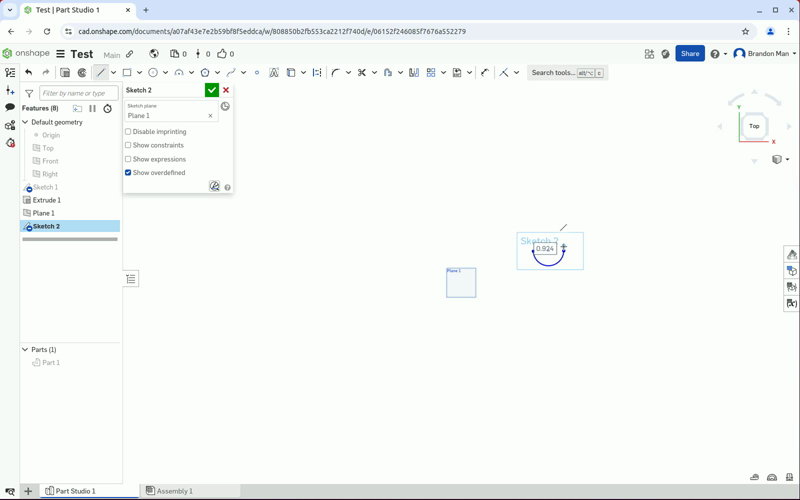
key_down(shift)
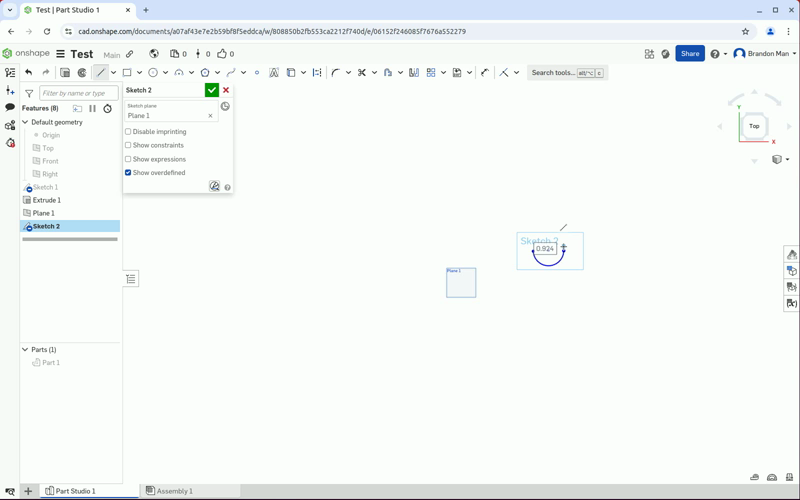
mouse_move(589, 246)
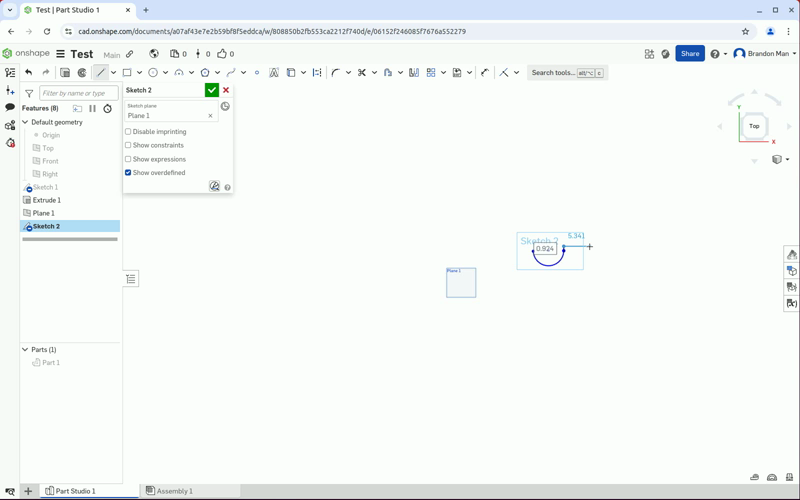
mouse_move(563, 241)
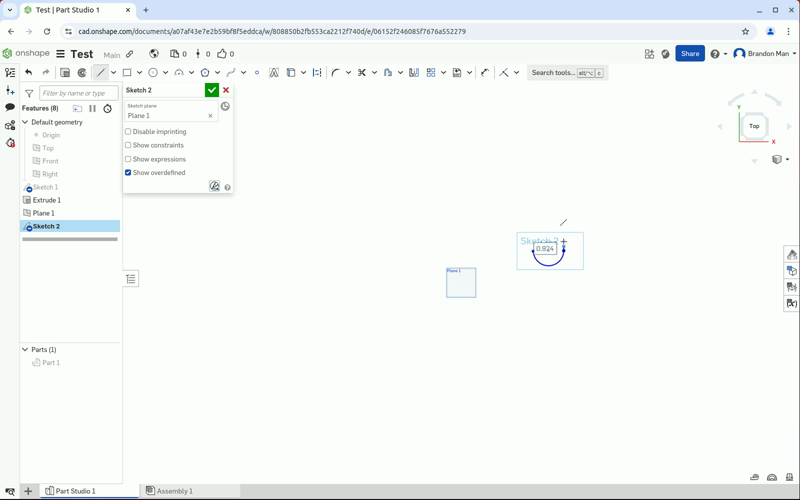
scroll(6)
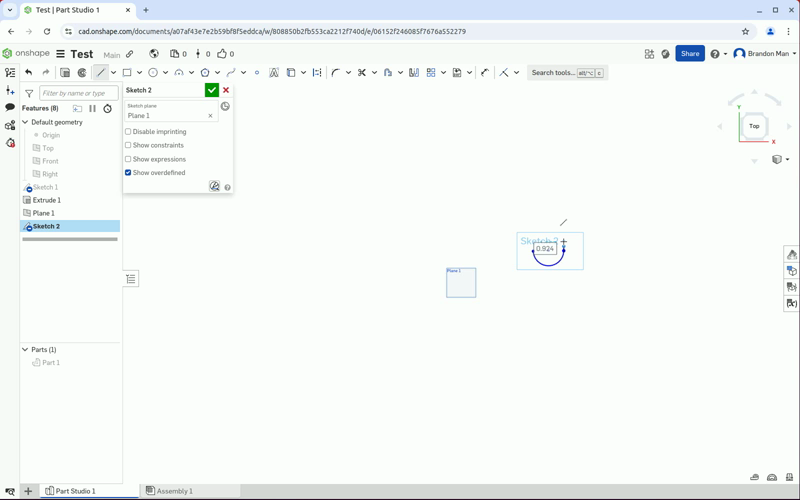
scroll(6)
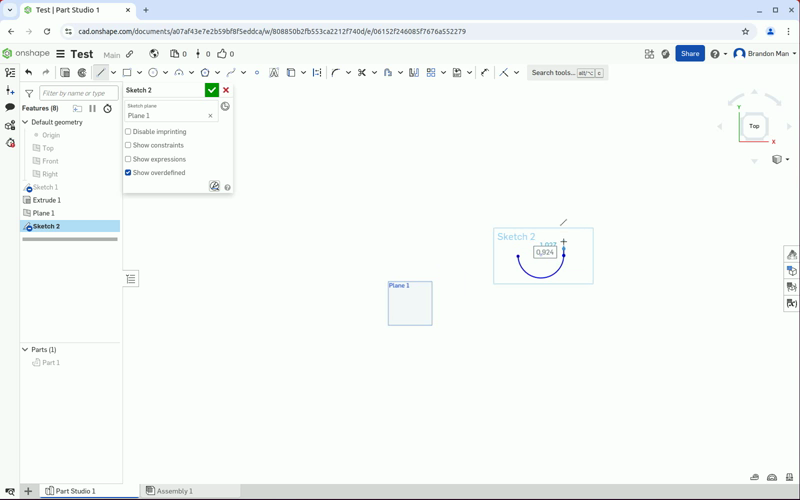
scroll(6)
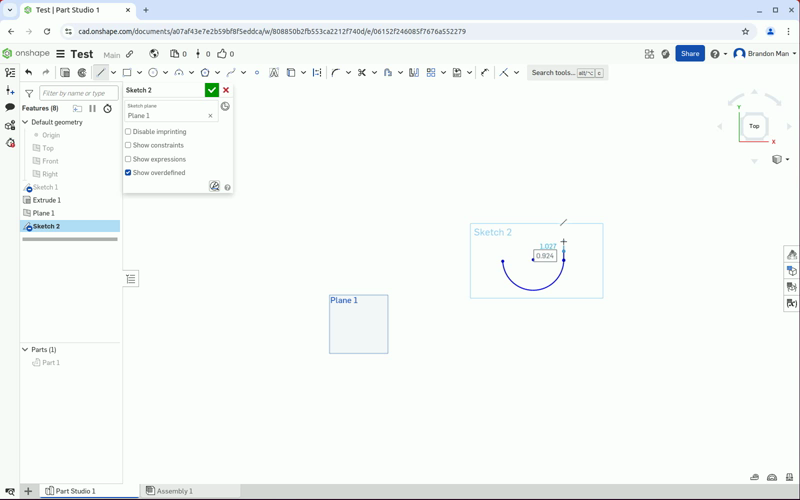
scroll(6)
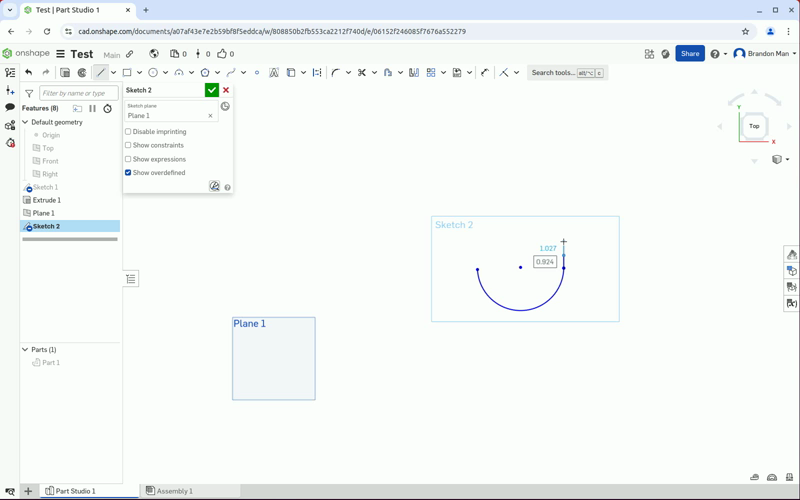
scroll(6)
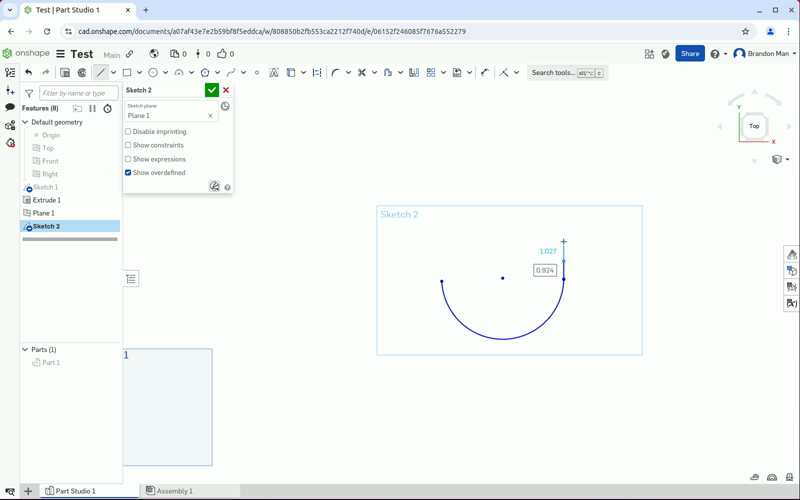
scroll(6)
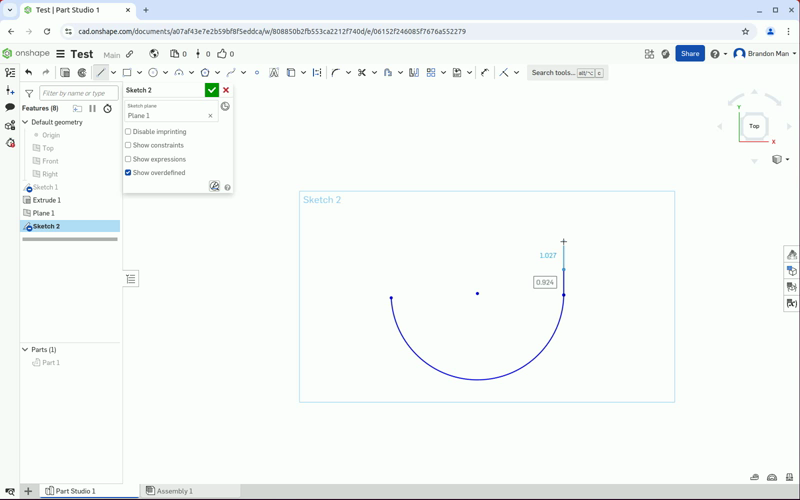
scroll(6)
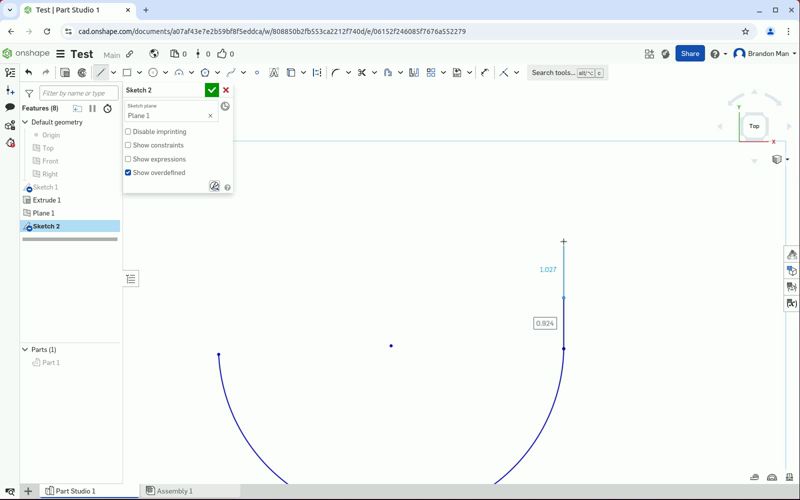
click(563, 241)
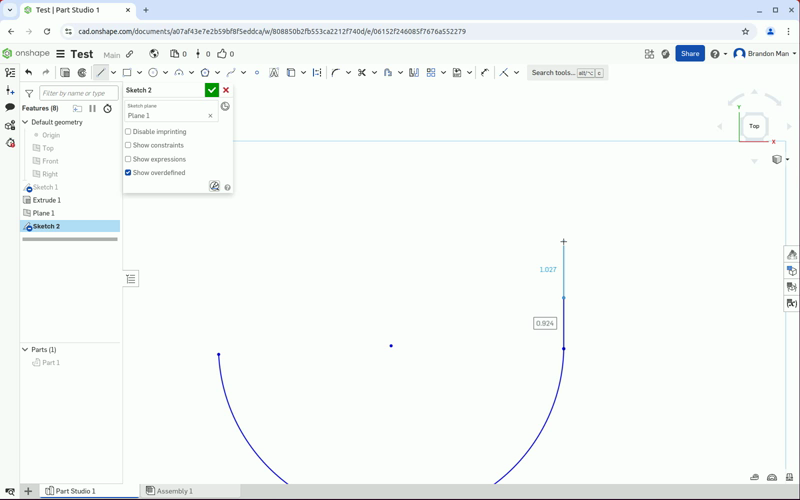
scroll(-6)
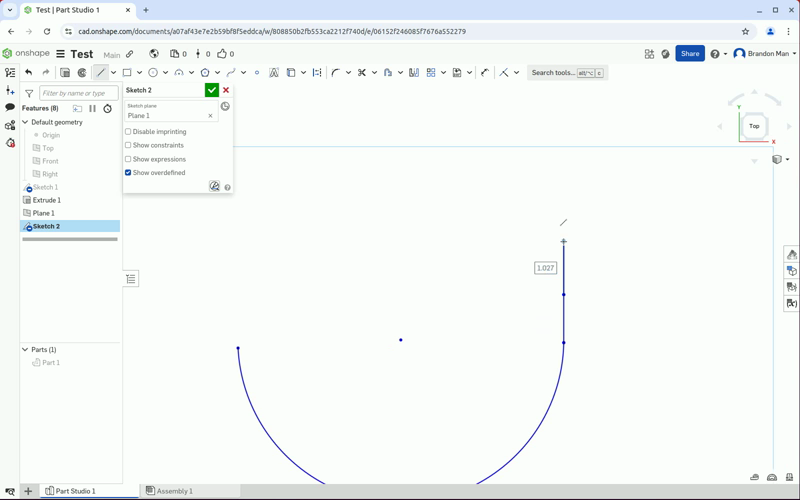
scroll(-6)
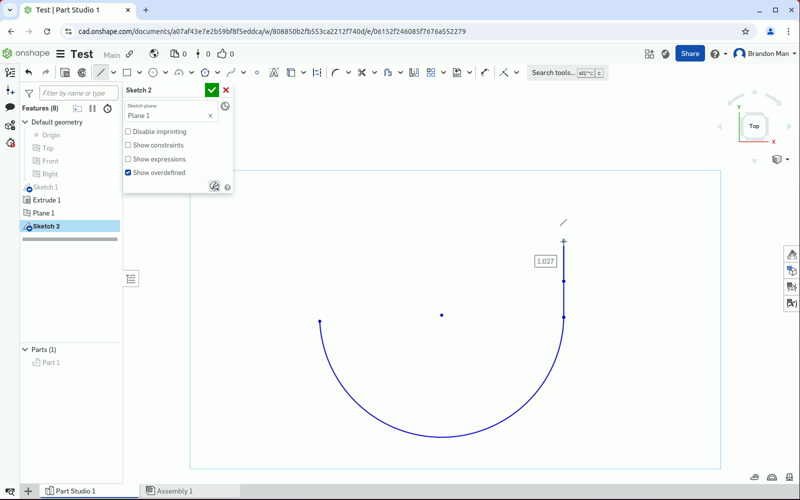
scroll(-6)
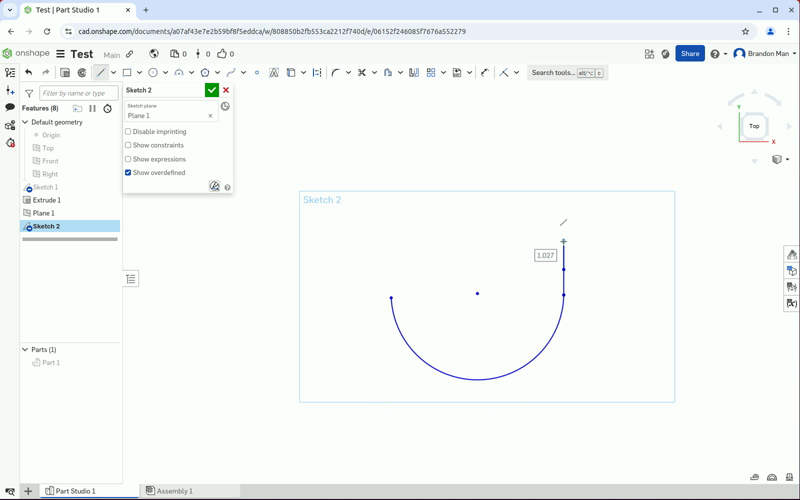
scroll(-6)
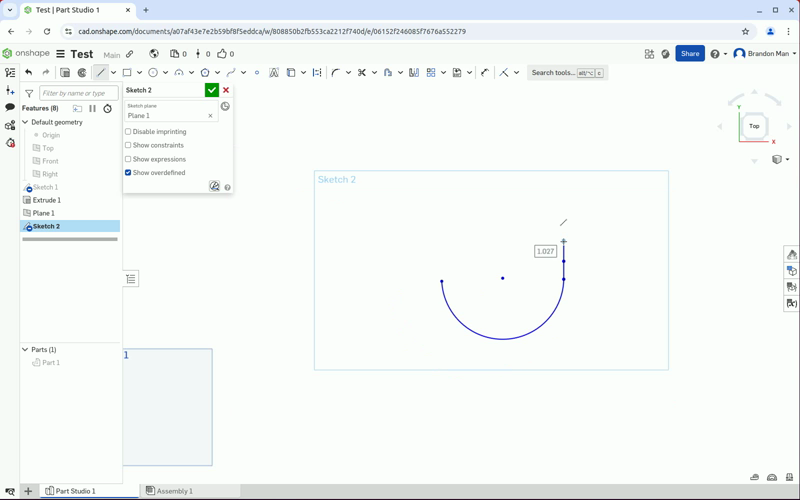
scroll(-6)
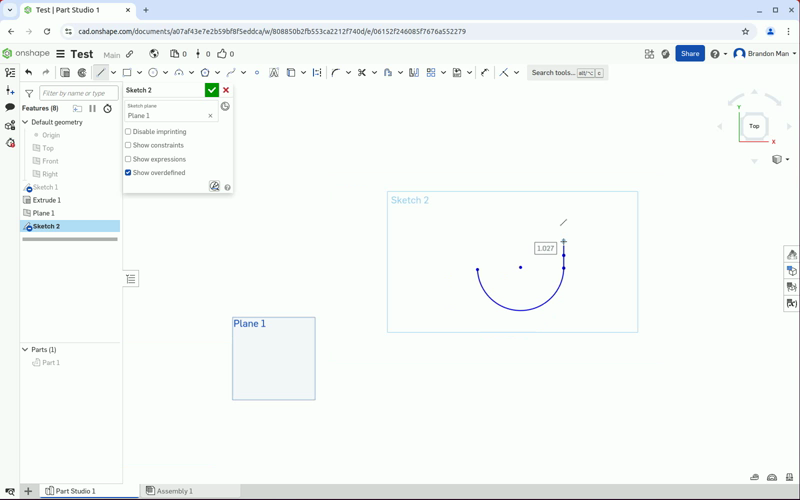
scroll(-6)
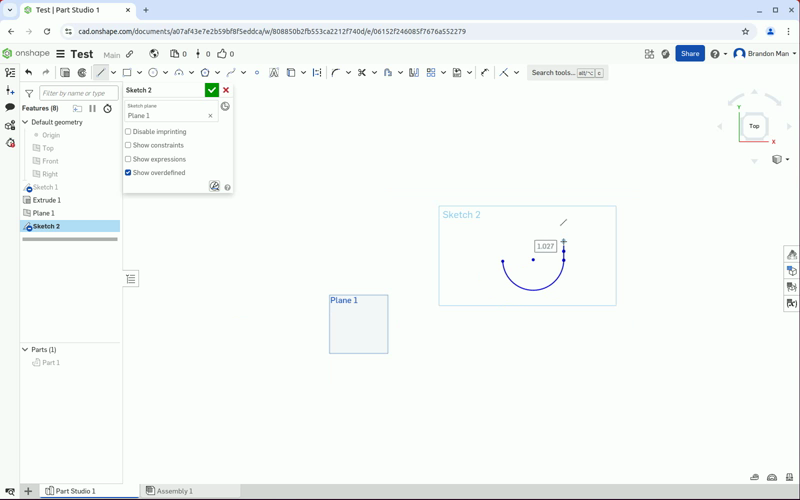
scroll(-6)
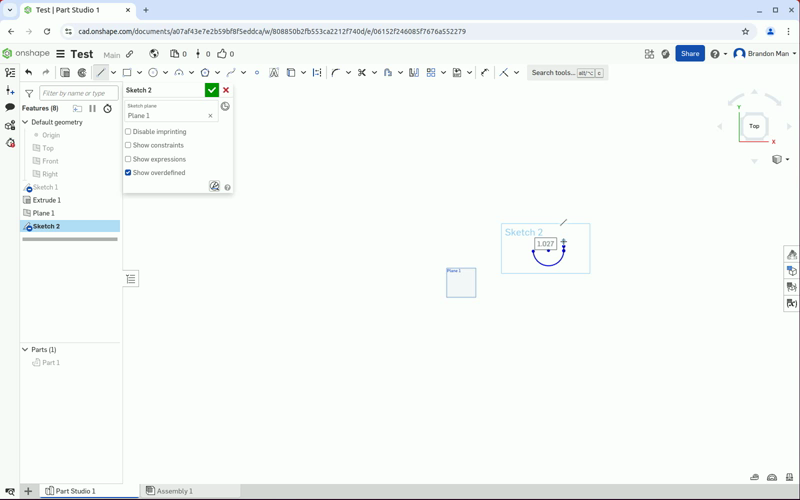
key_up(shift)
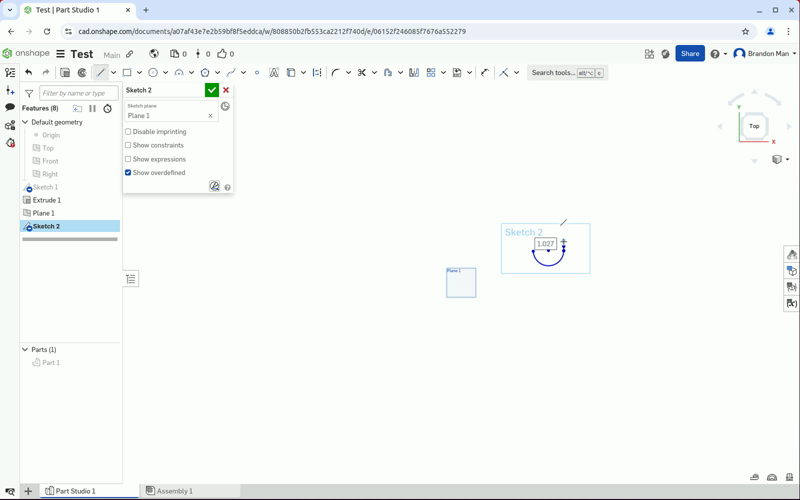
key(esc)
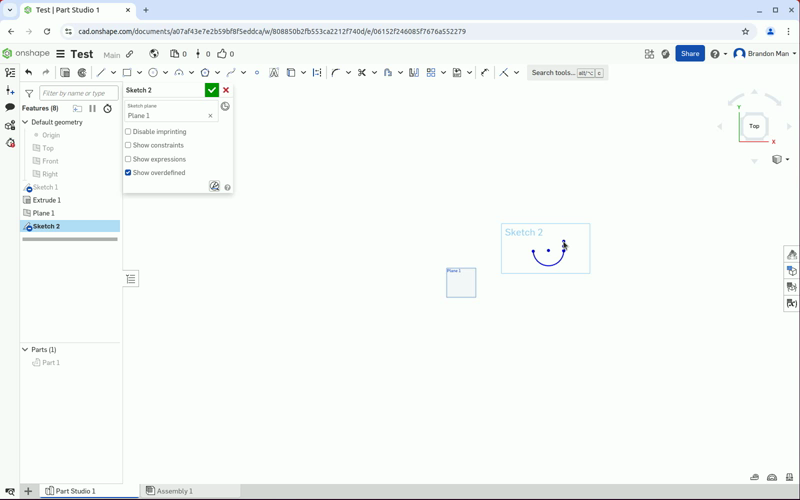
key(a)
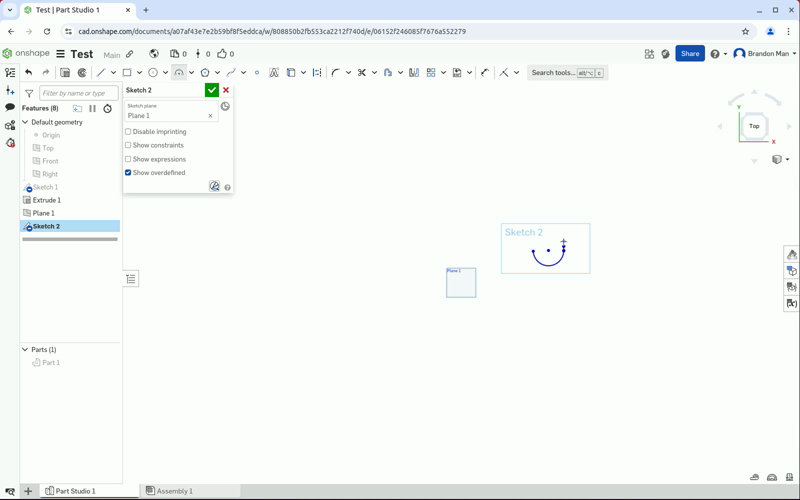
mouse_move(563, 241)
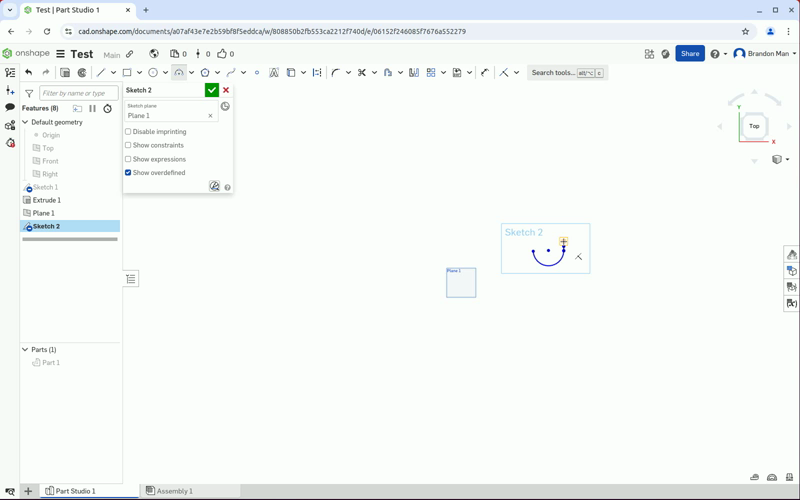
click(563, 241)
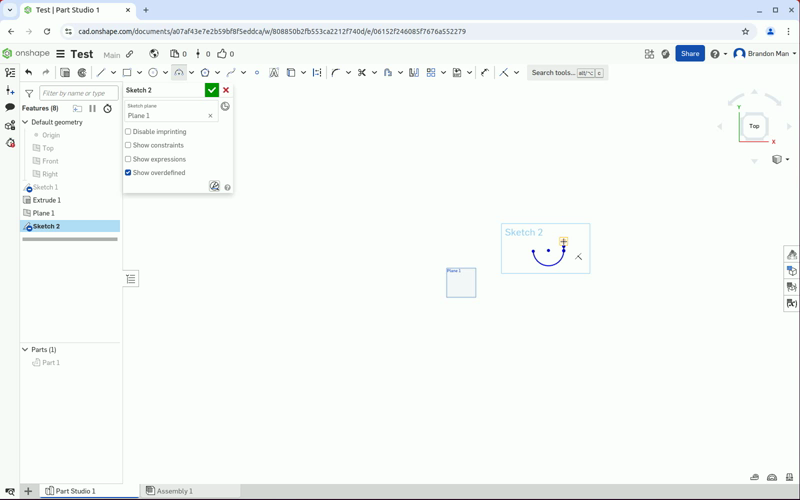
key_down(shift)
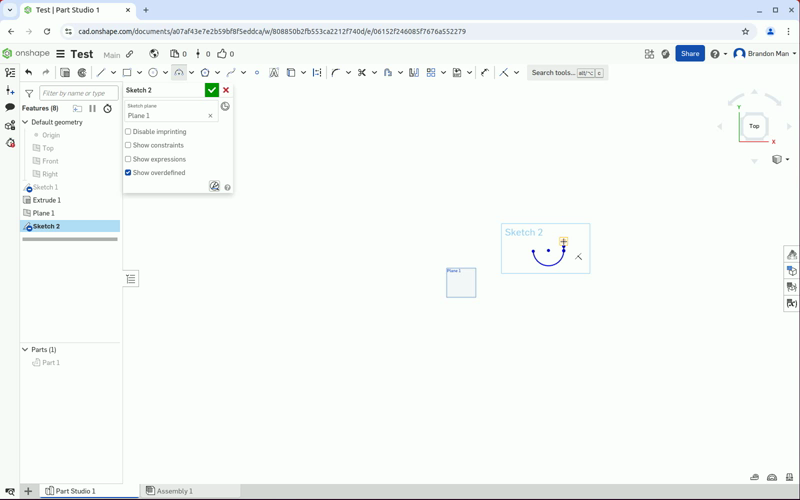
mouse_move(533, 240)
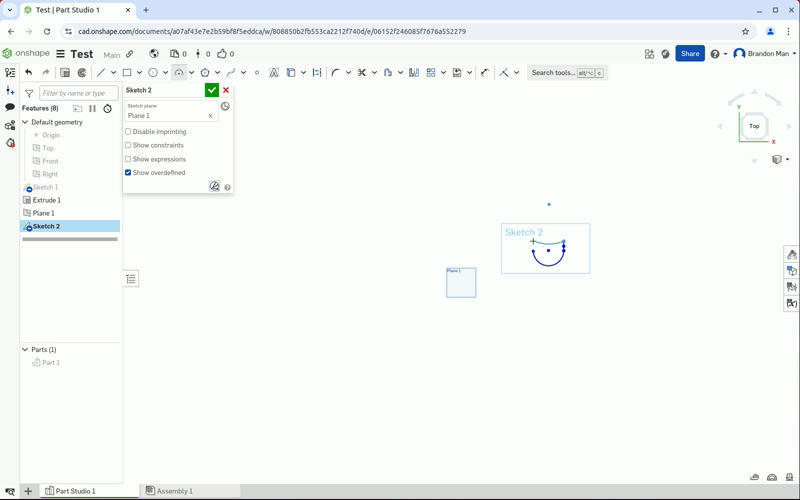
click(533, 240)
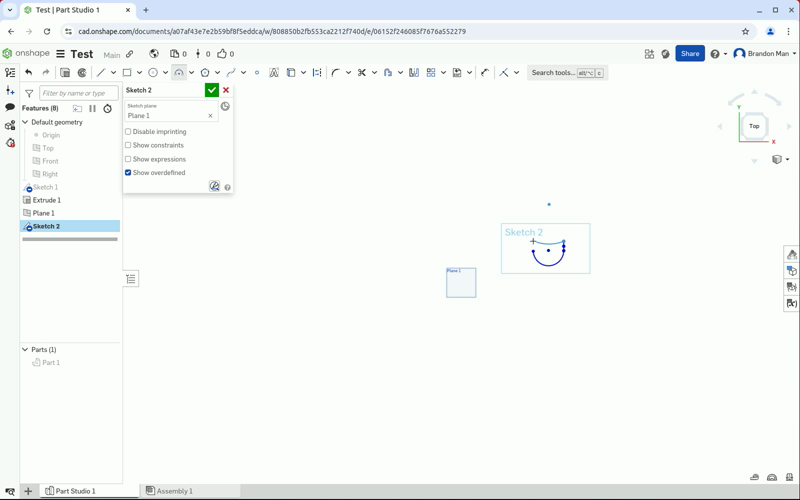
mouse_move(548, 225)
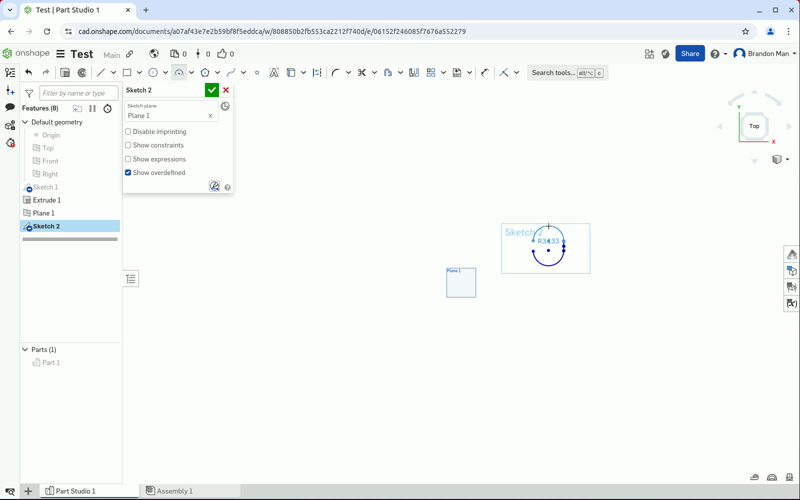
click(548, 225)
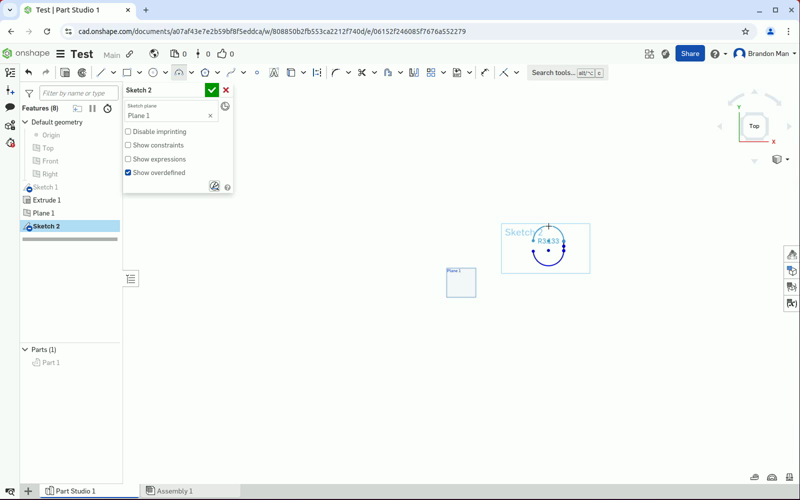
key_up(shift)
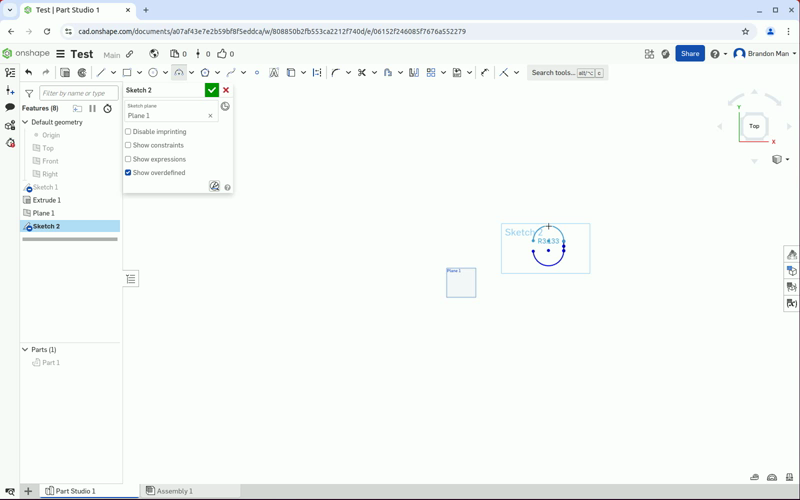
key(esc)
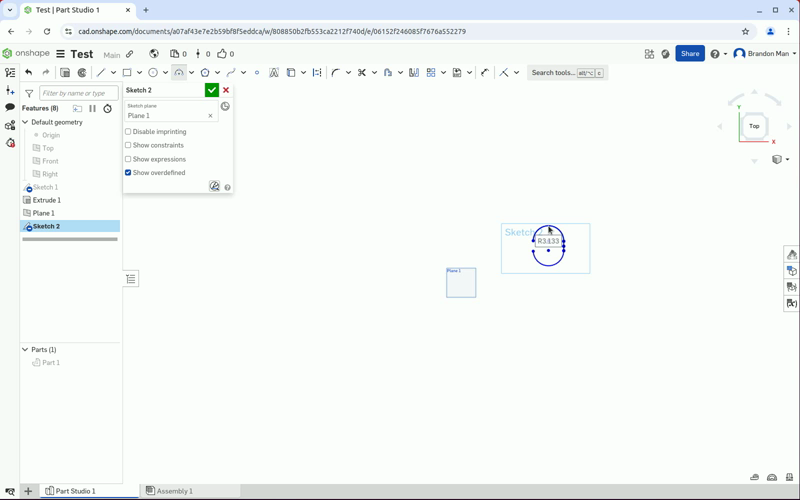
key(l)
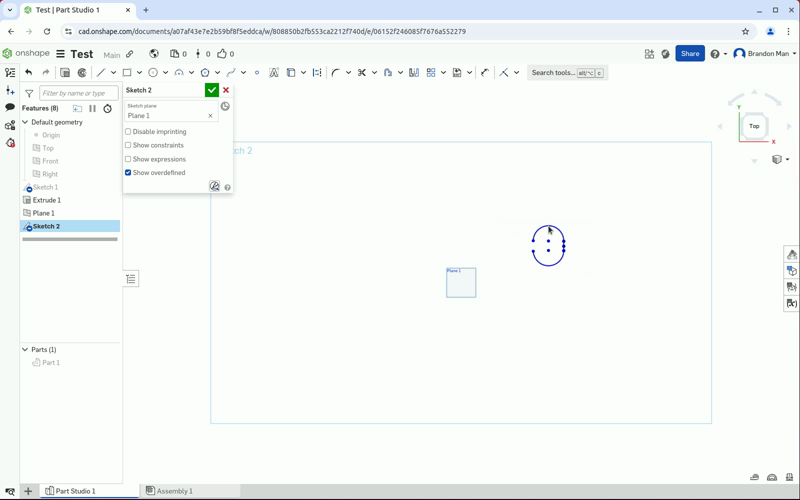
mouse_move(533, 240)
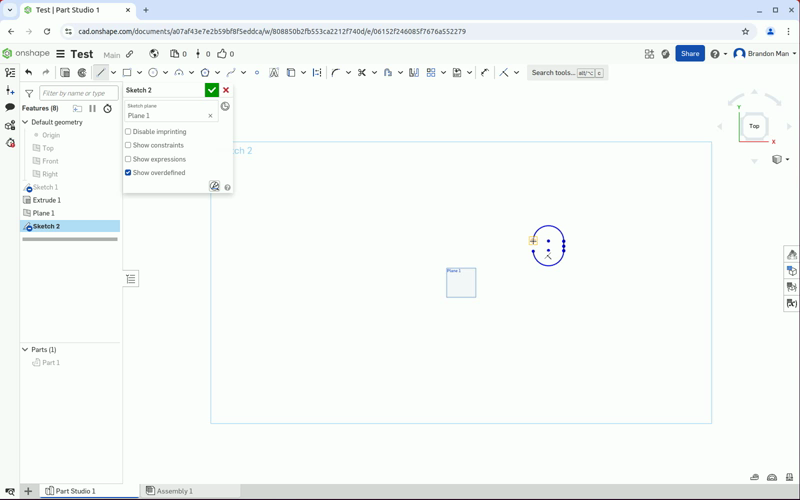
click(533, 240)
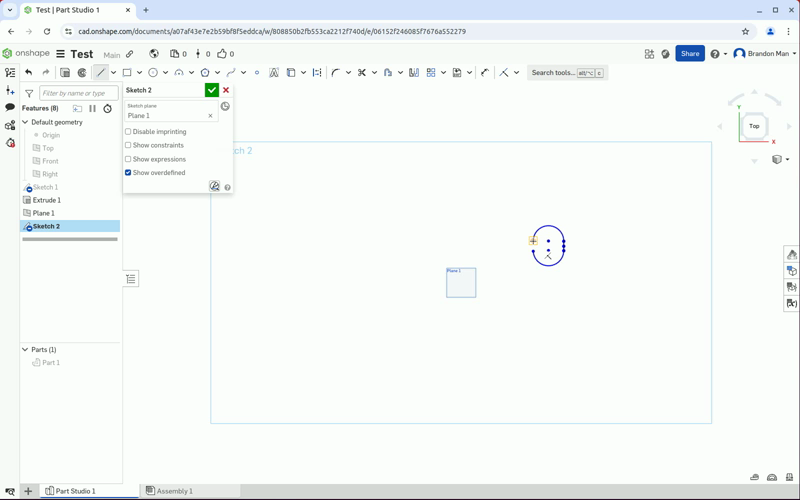
key_down(shift)
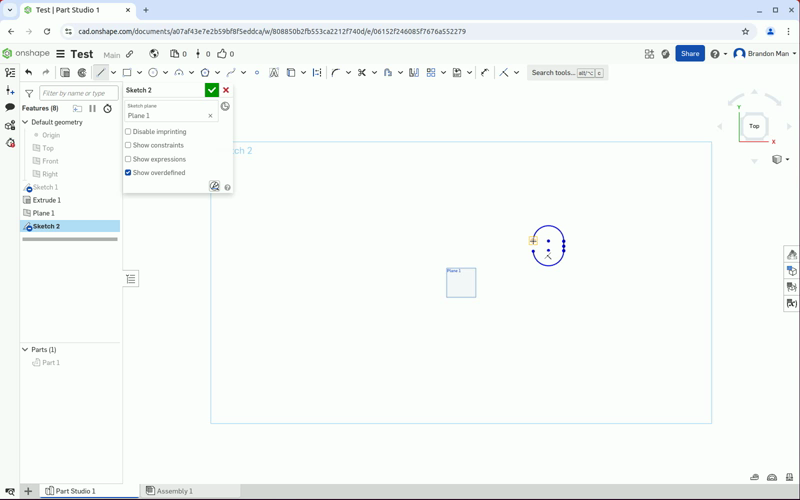
mouse_move(563, 240)
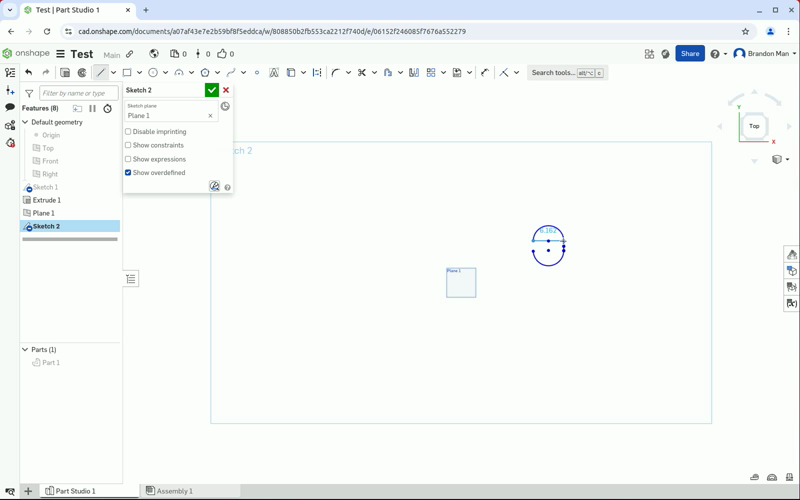
mouse_move(533, 241)
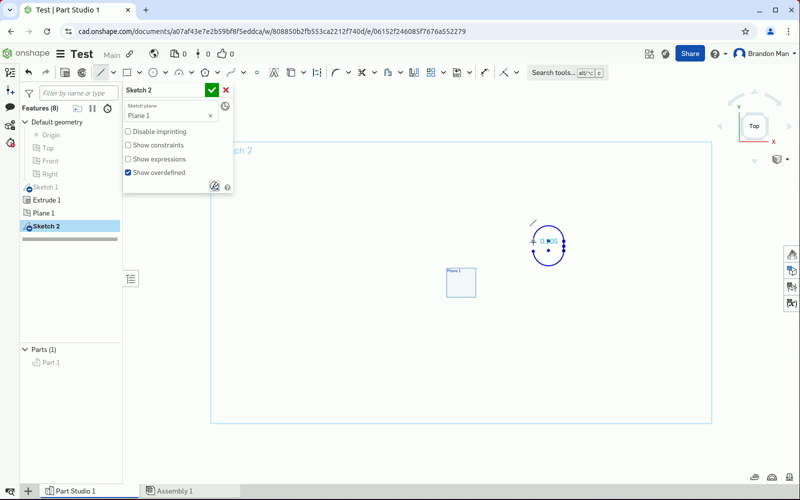
scroll(6)
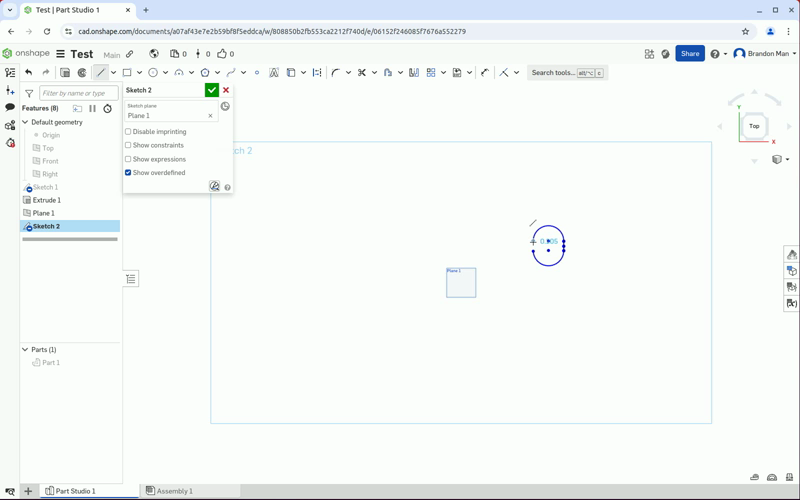
scroll(6)
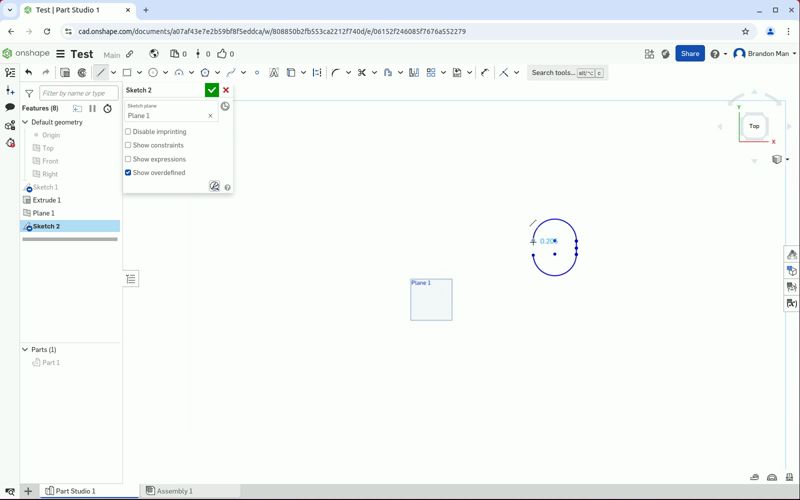
scroll(6)
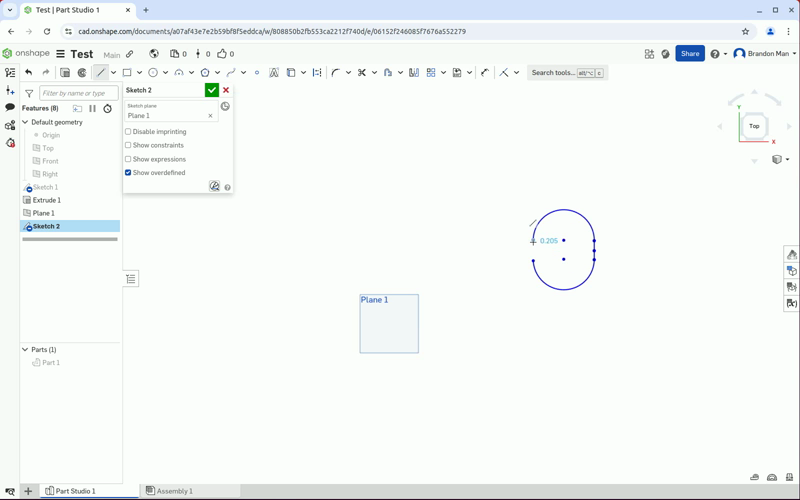
scroll(6)
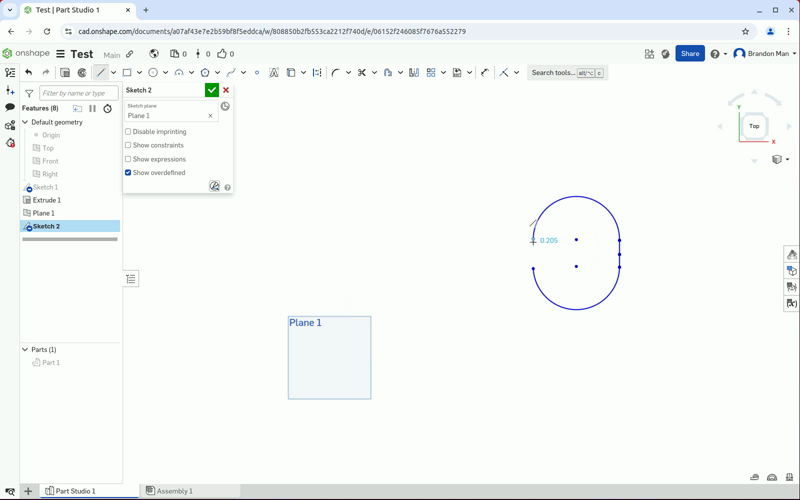
scroll(6)
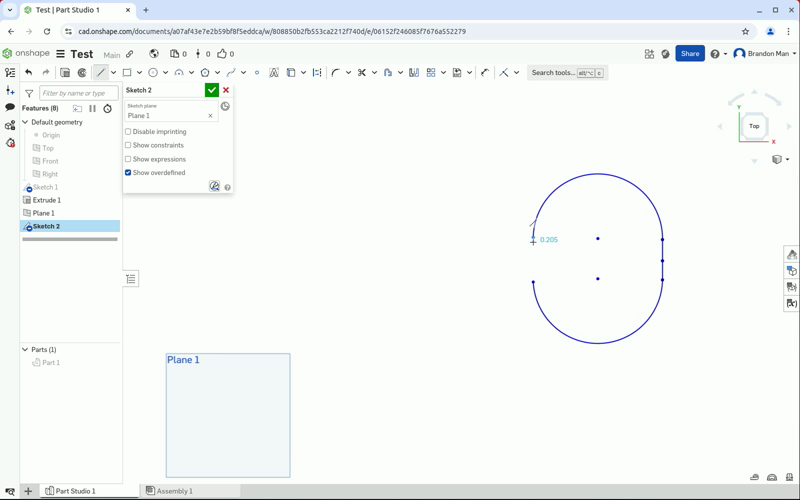
scroll(6)
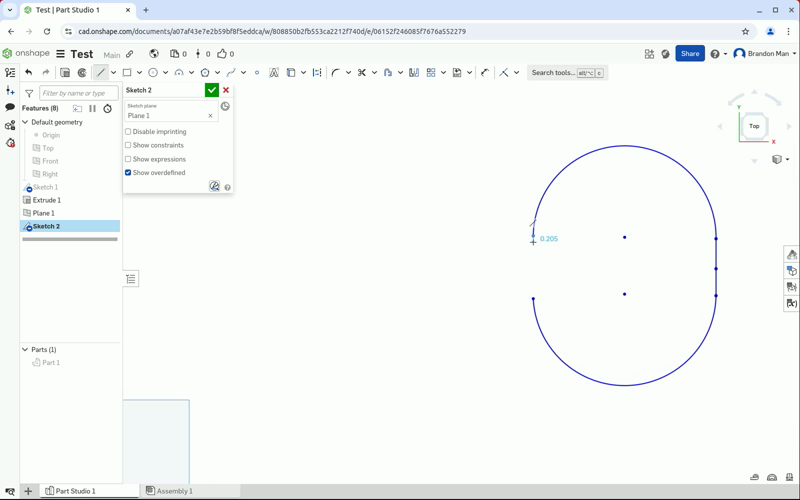
scroll(6)
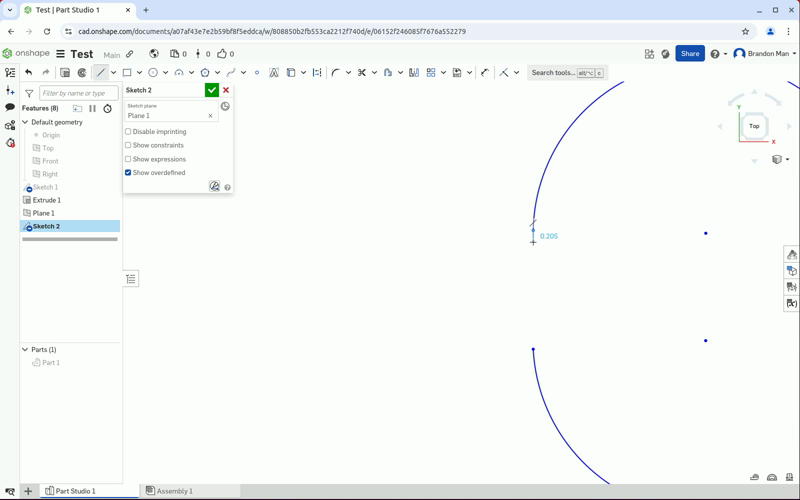
click(533, 241)
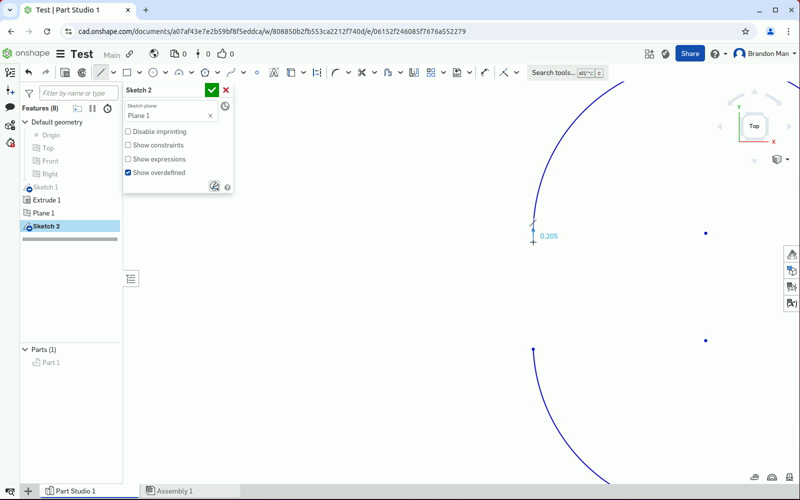
scroll(-6)
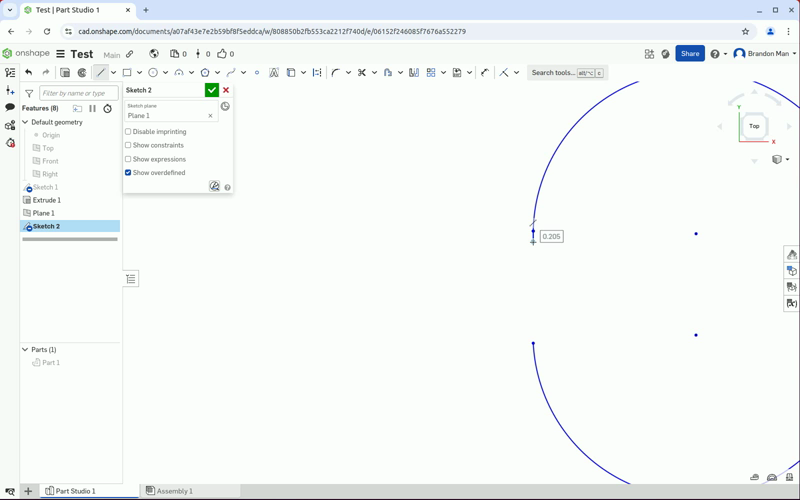
scroll(-6)
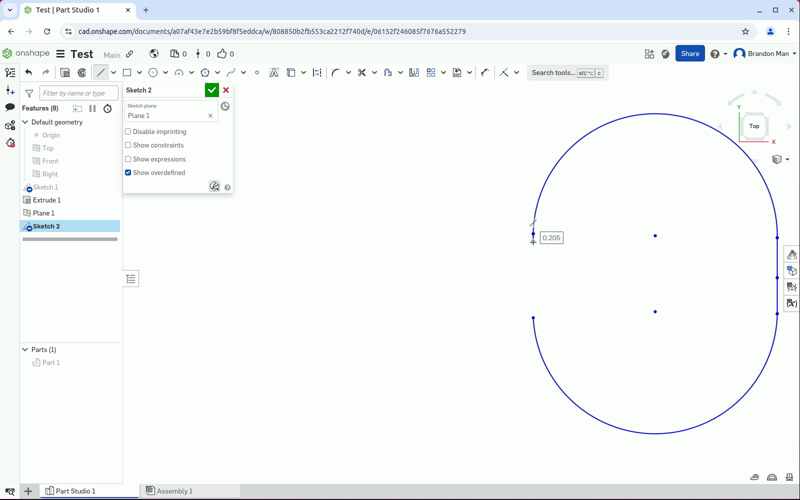
scroll(-6)
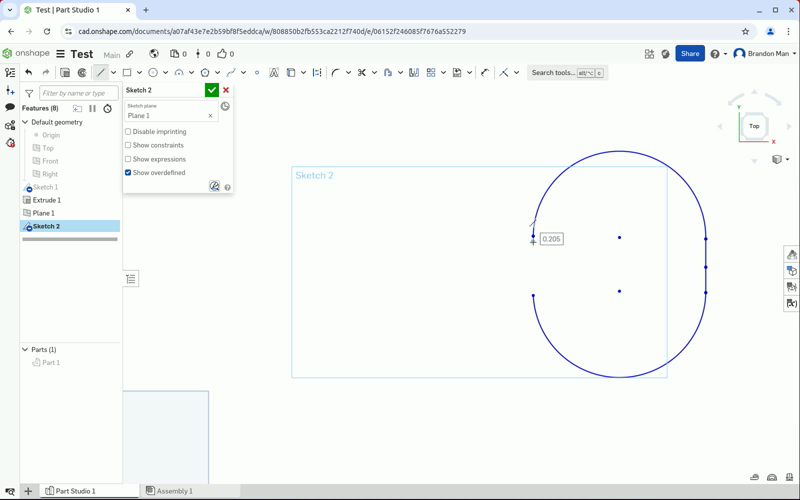
scroll(-6)
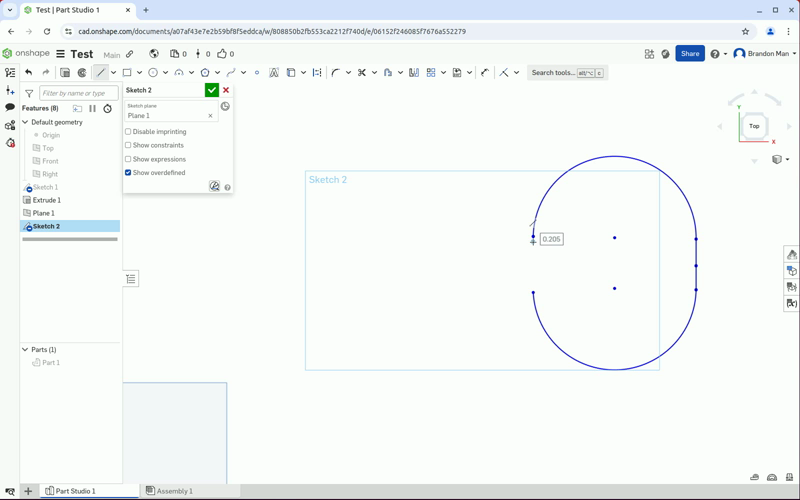
scroll(-6)
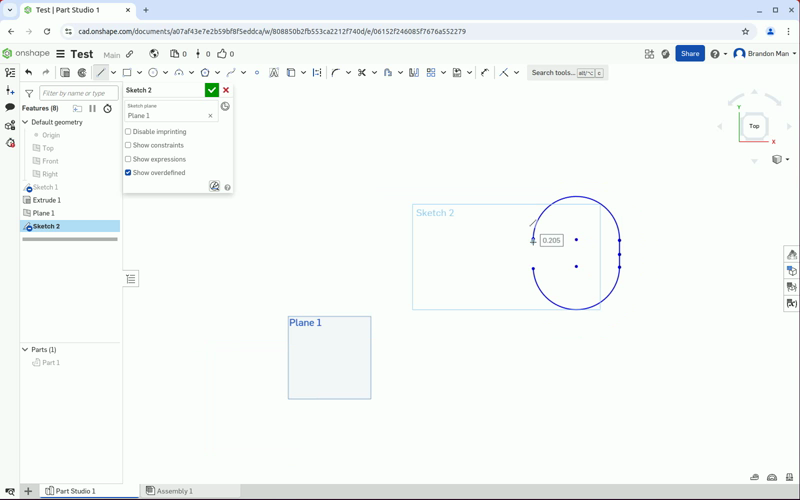
scroll(-6)
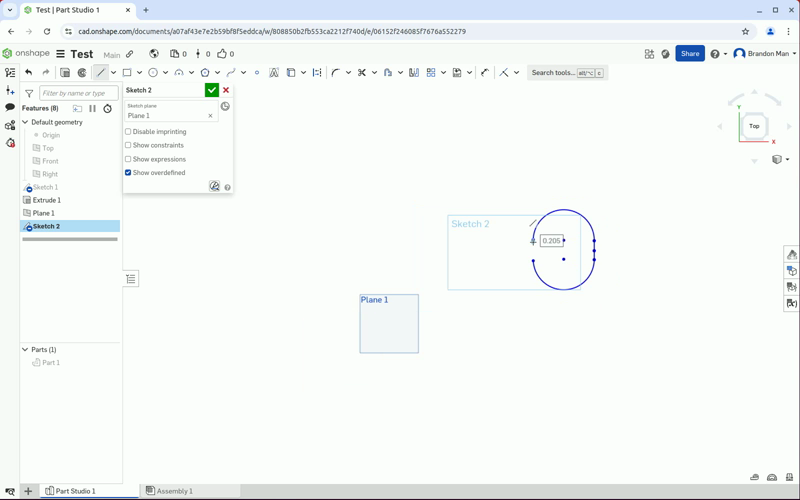
scroll(-6)
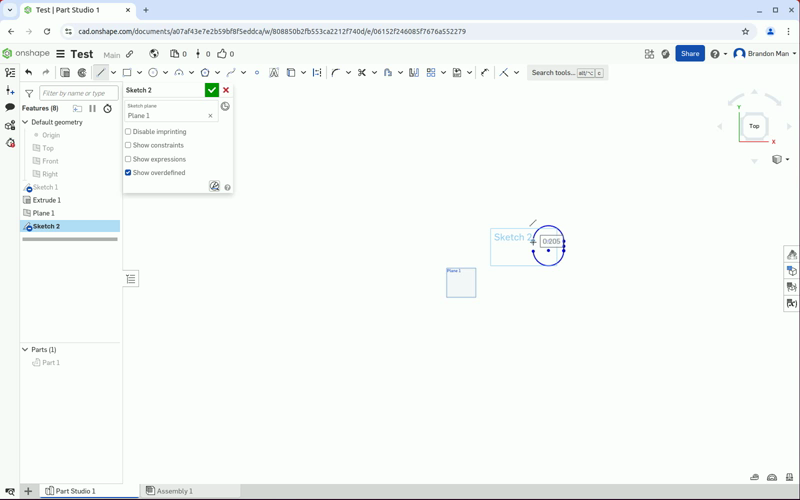
key_up(shift)
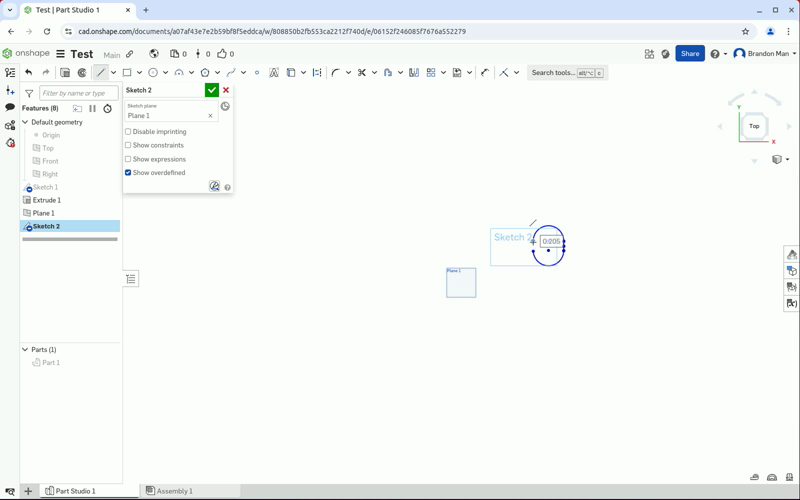
key_down(shift)
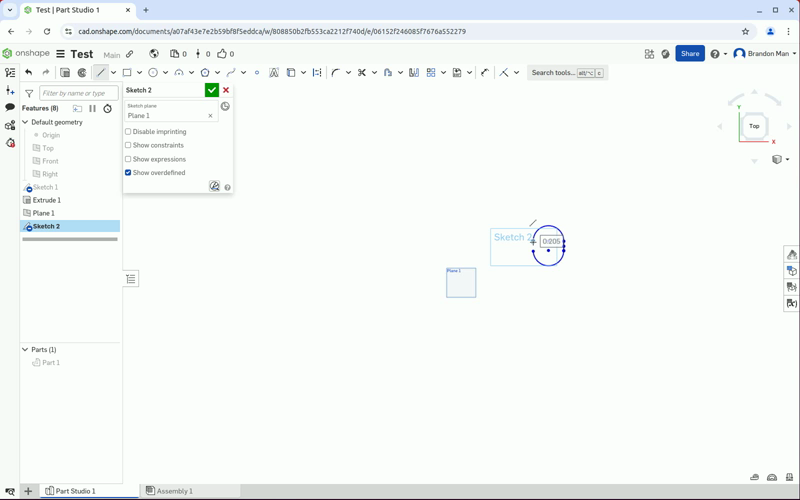
mouse_move(563, 241)
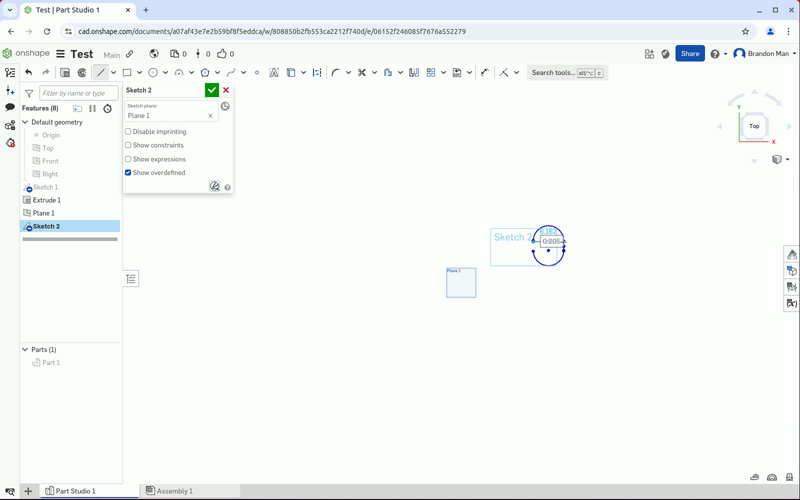
mouse_move(533, 246)
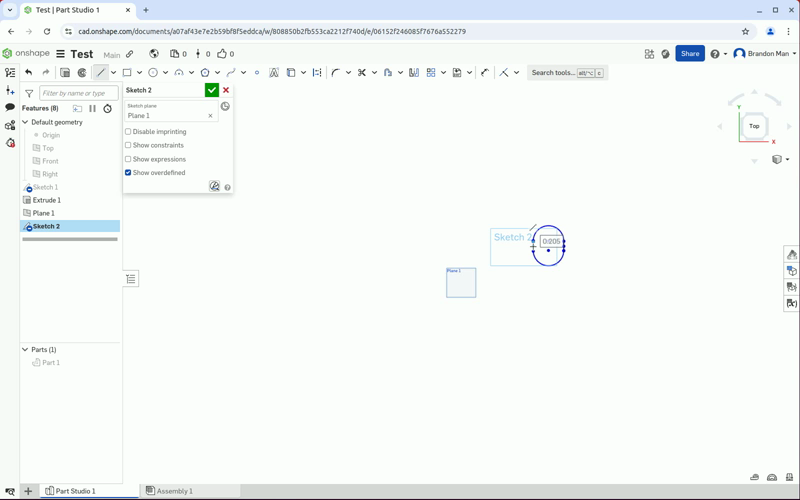
scroll(6)
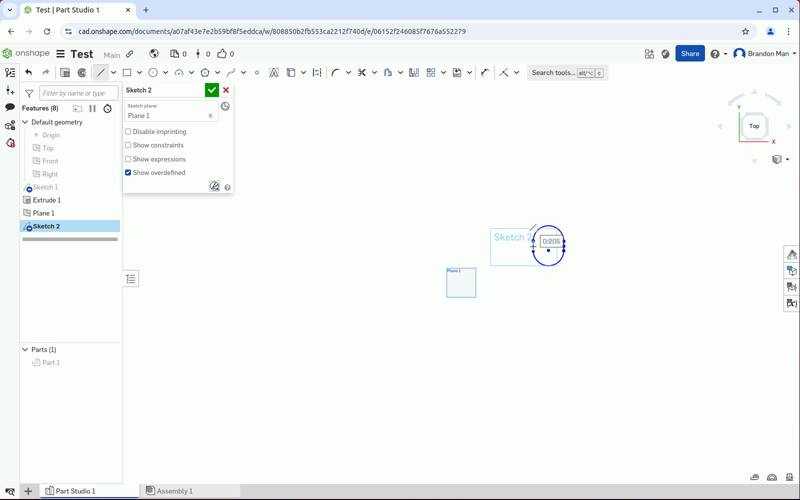
scroll(6)
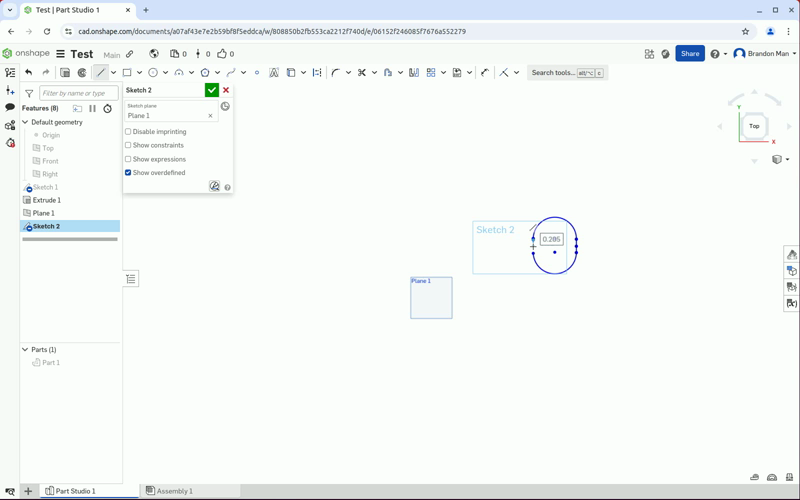
scroll(6)
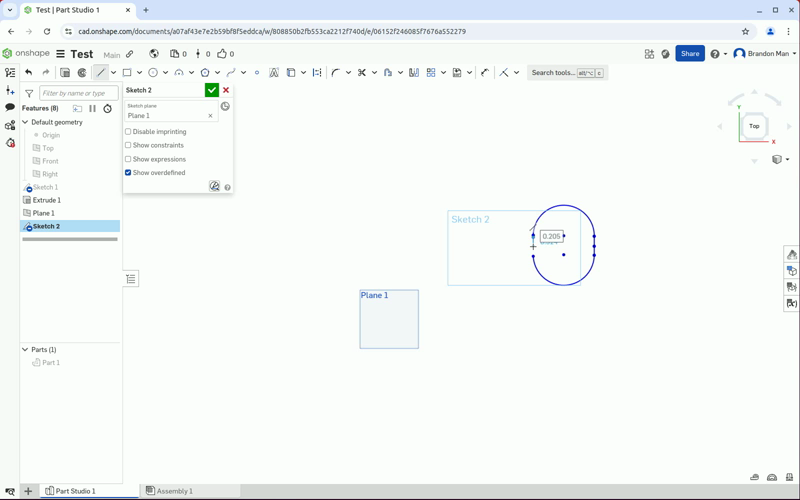
scroll(6)
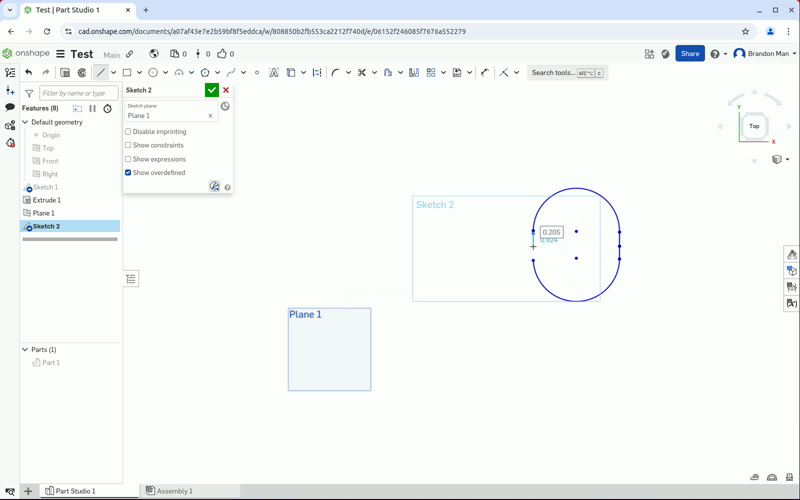
scroll(6)
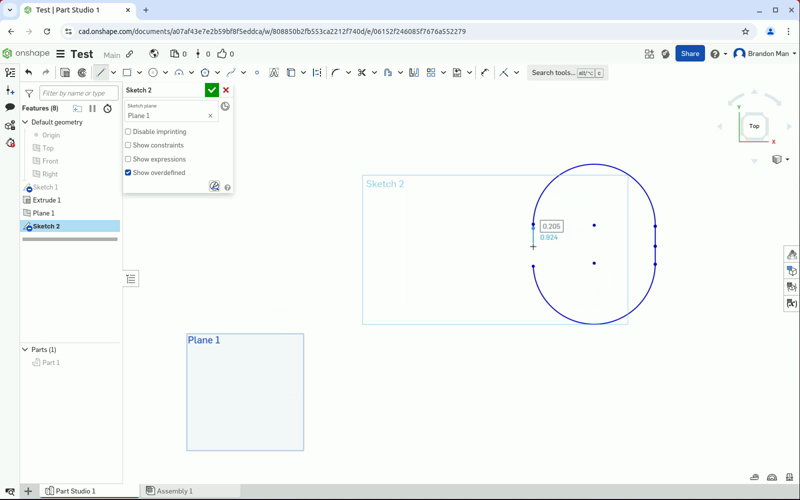
scroll(6)
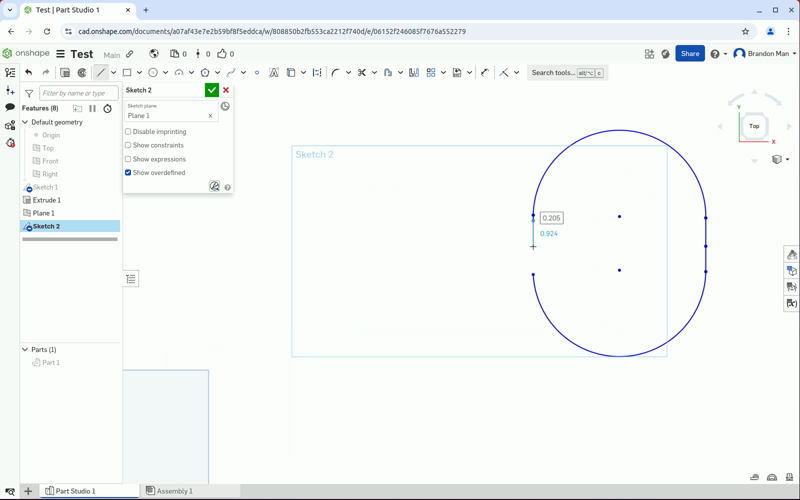
scroll(6)
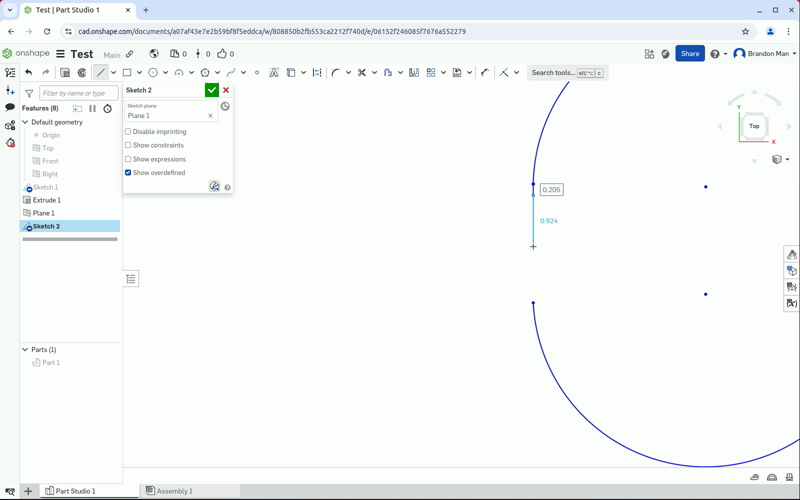
click(533, 246)
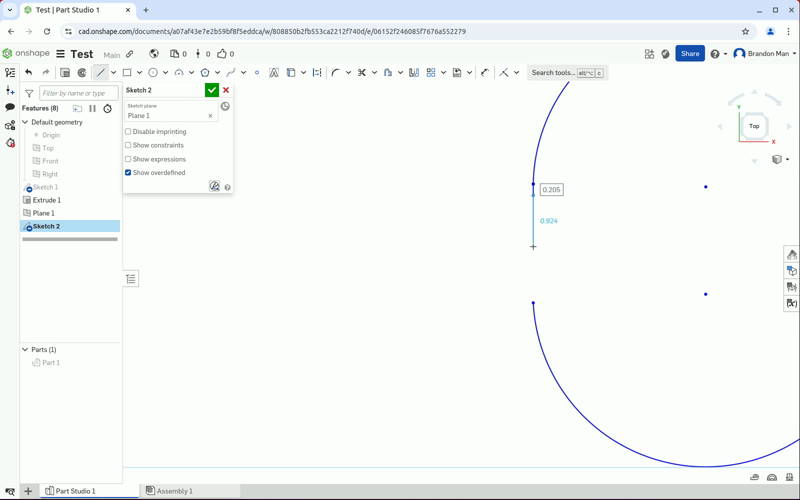
scroll(-6)
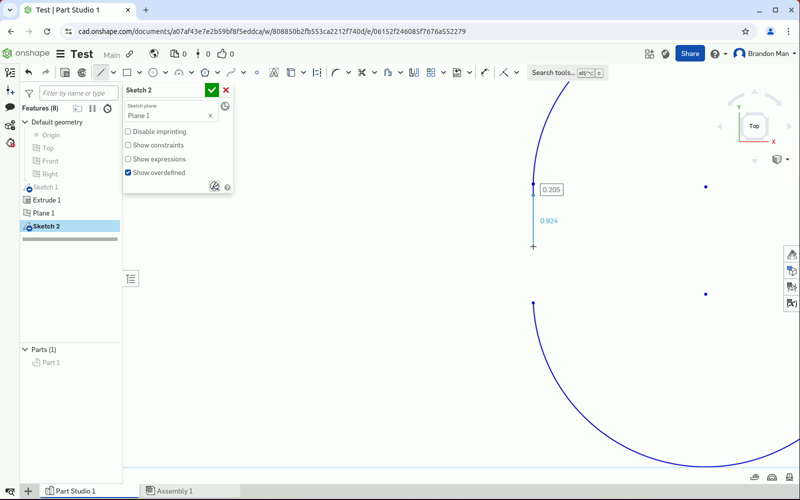
scroll(-6)
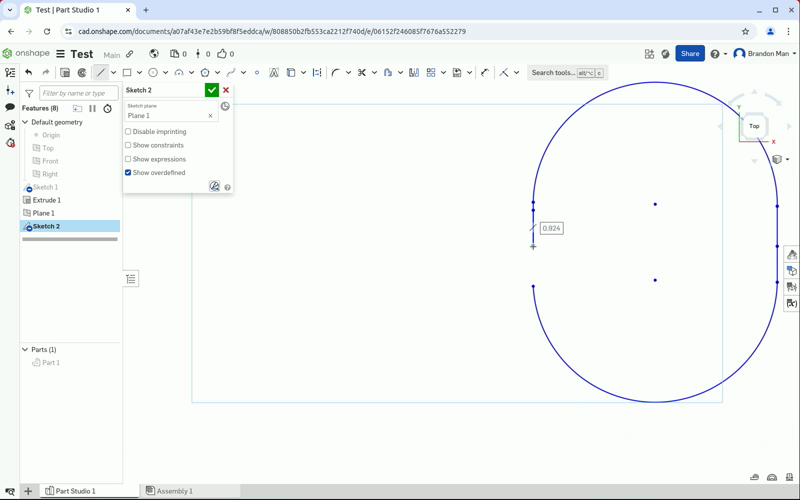
scroll(-6)
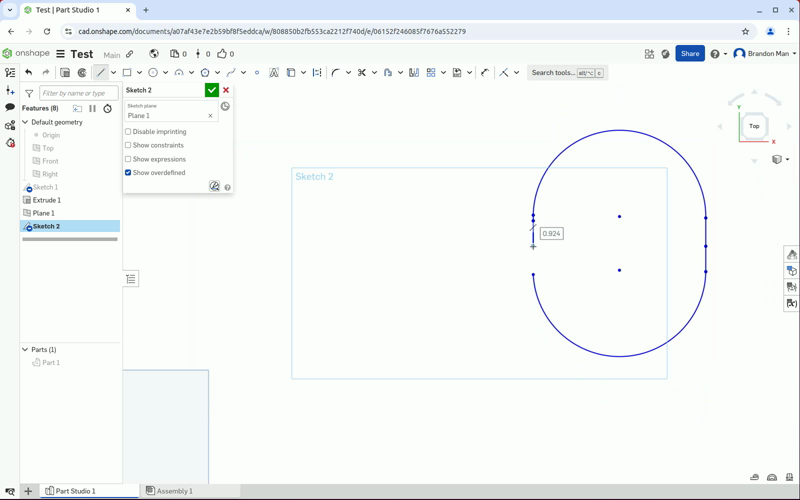
scroll(-6)
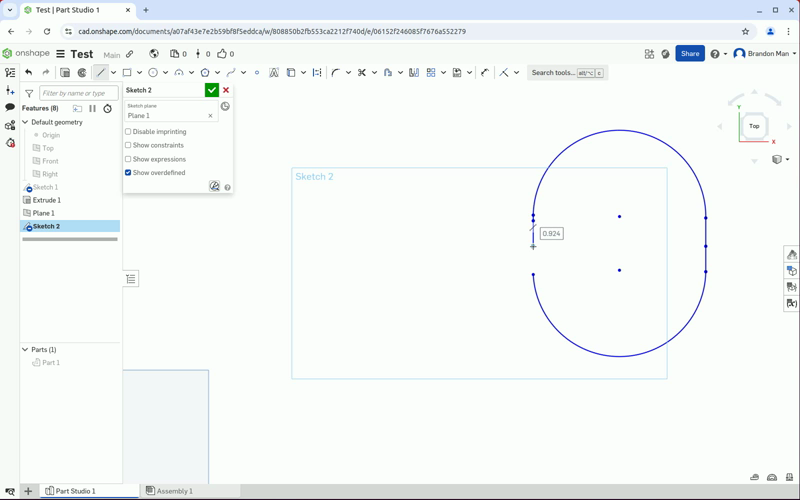
scroll(-6)
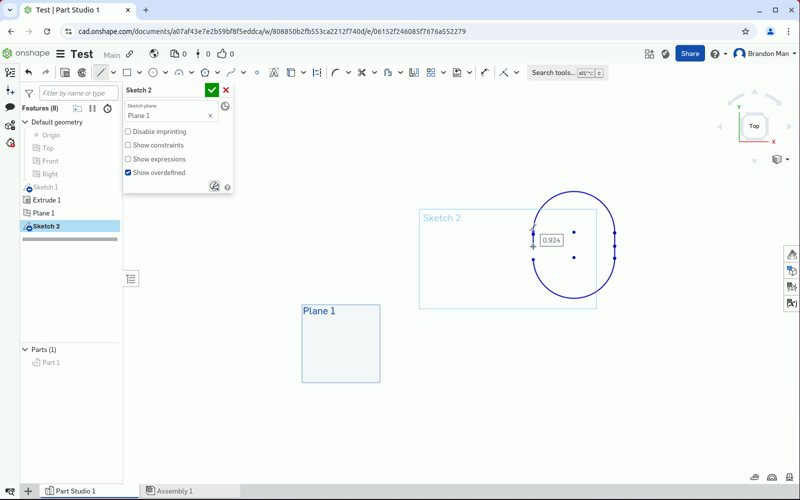
scroll(-6)
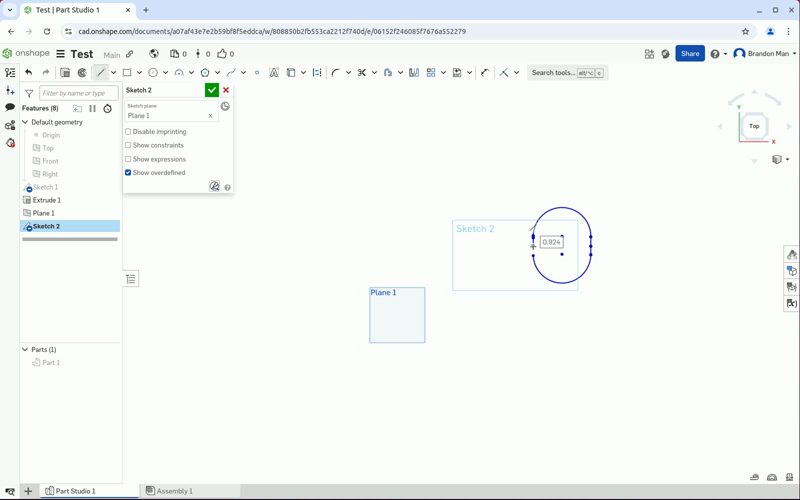
scroll(-6)
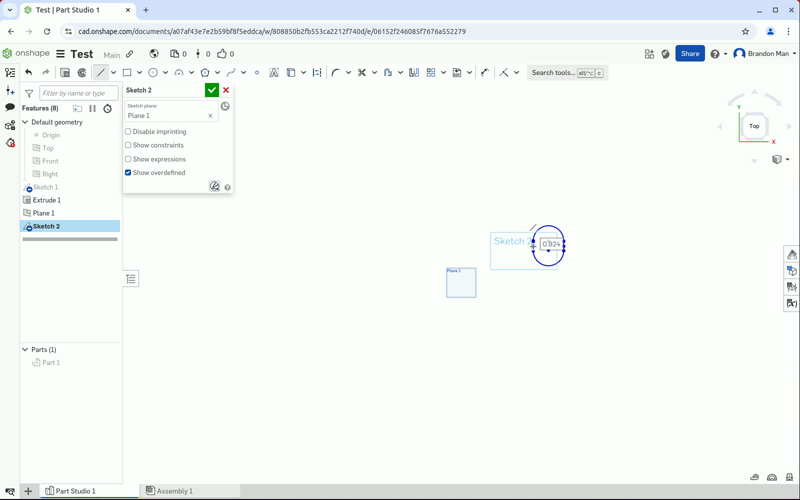
key_up(shift)
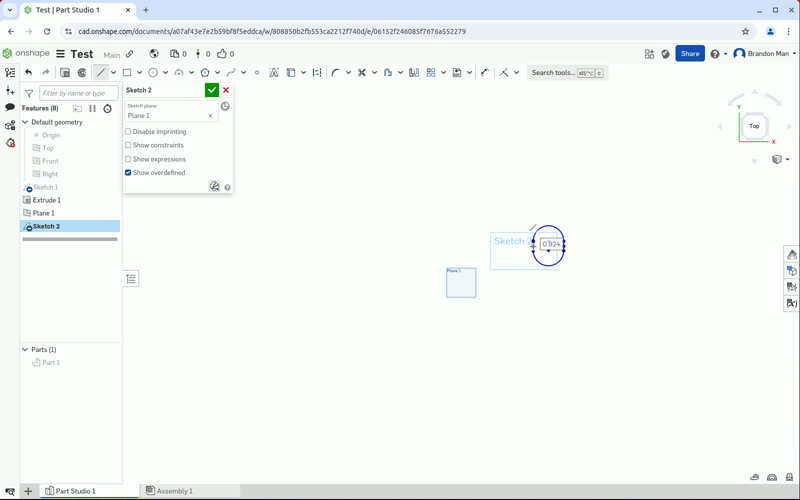
key_down(shift)
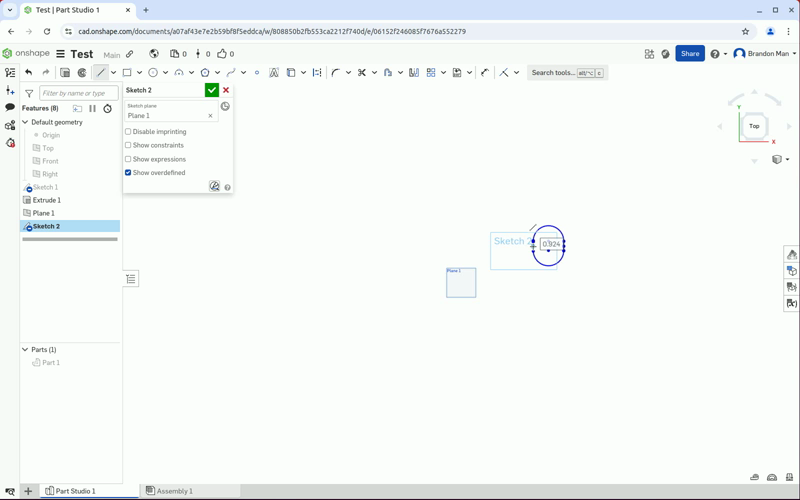
mouse_move(563, 246)
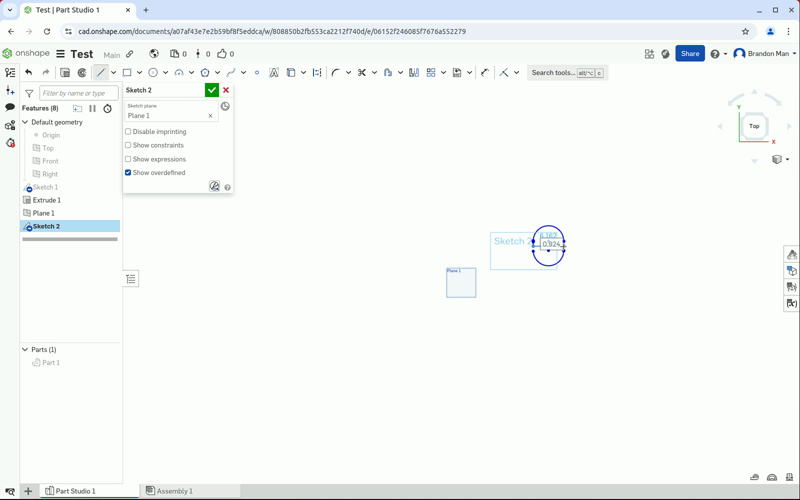
mouse_move(533, 250)
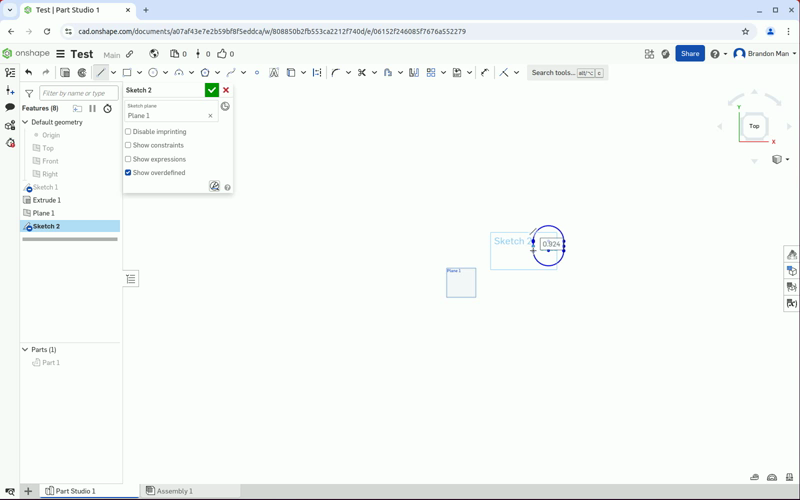
scroll(6)
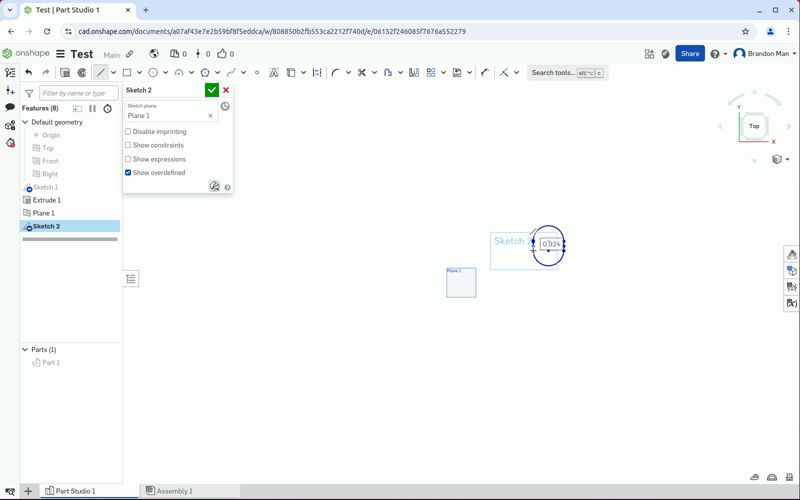
scroll(6)
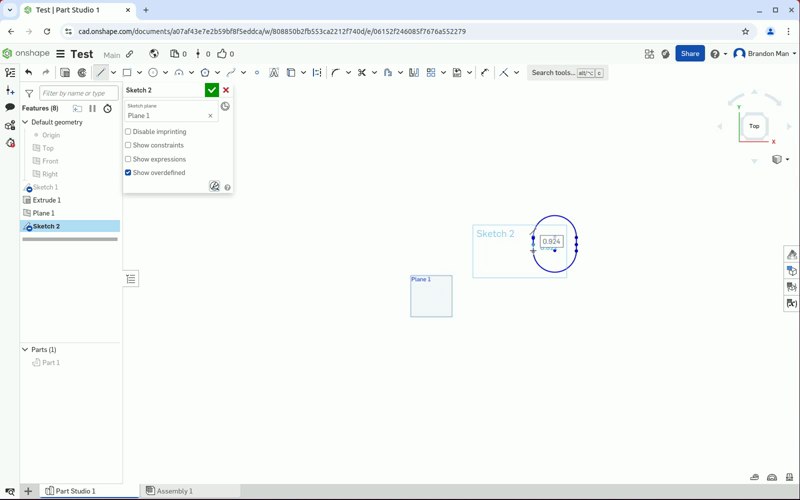
scroll(6)
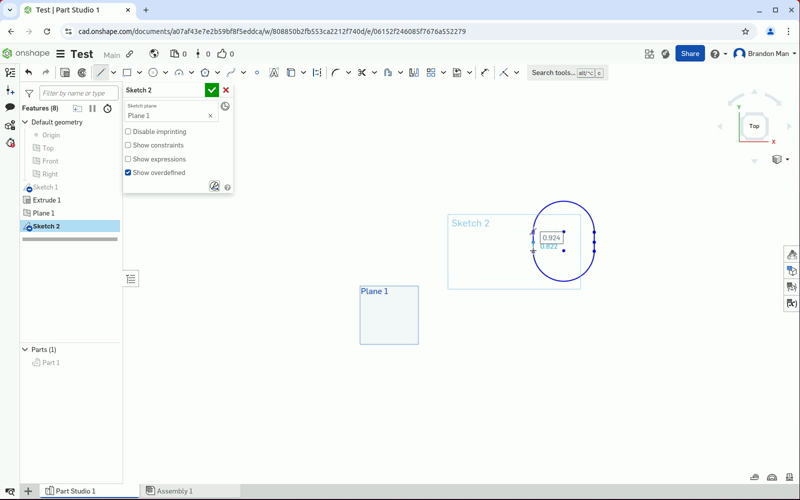
scroll(6)
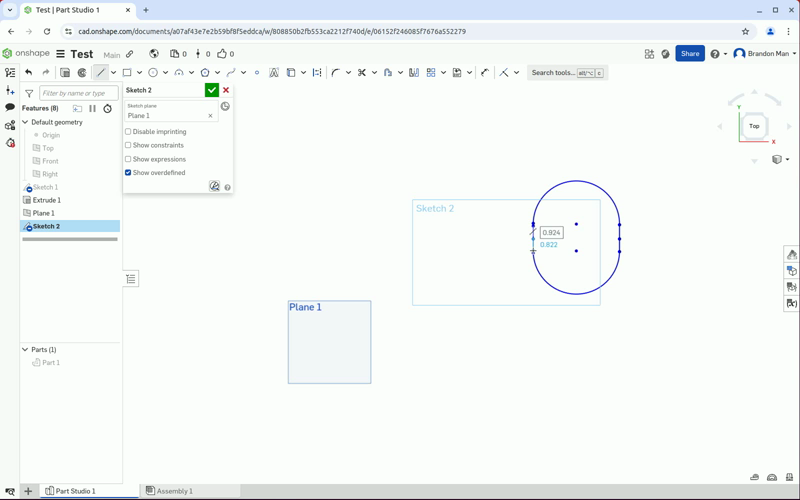
scroll(6)
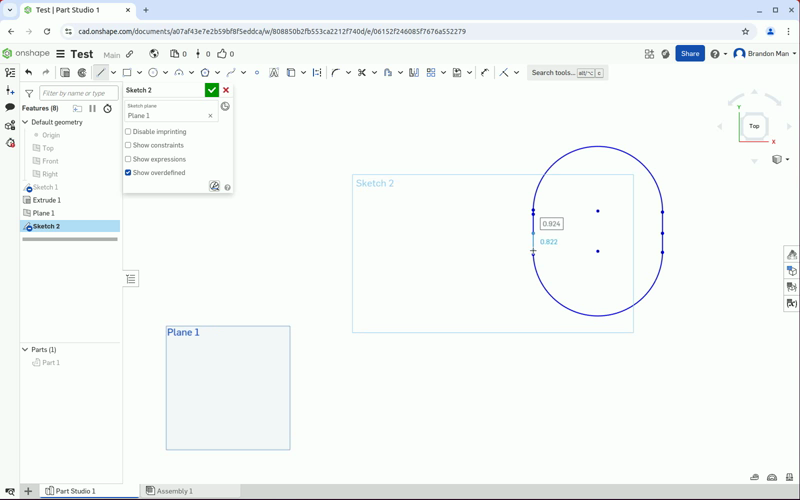
scroll(6)
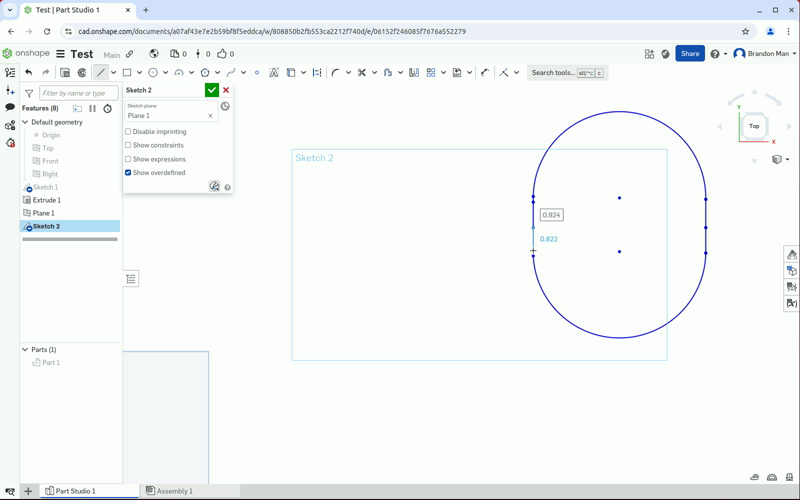
scroll(6)
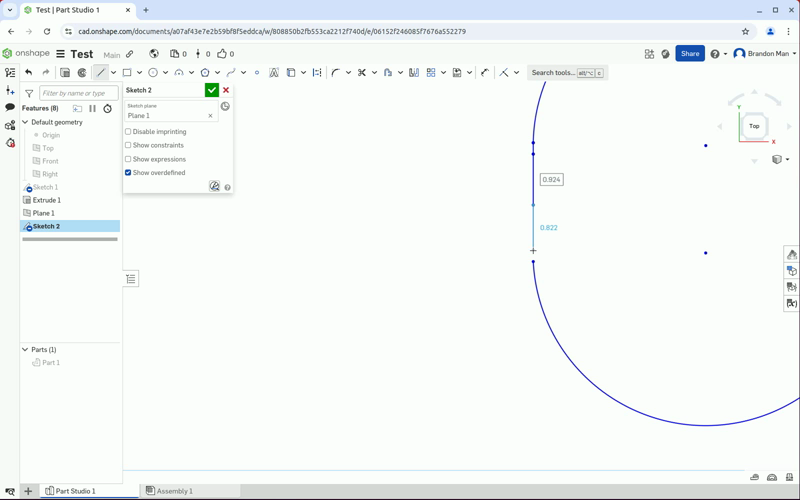
click(533, 250)
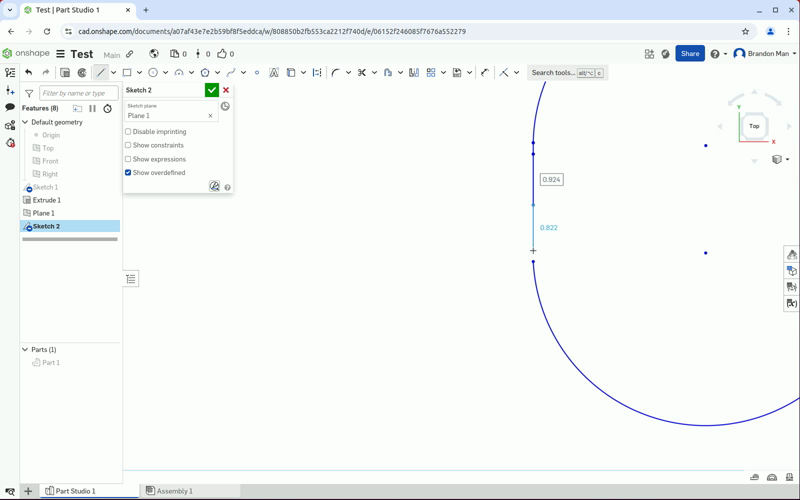
scroll(-6)
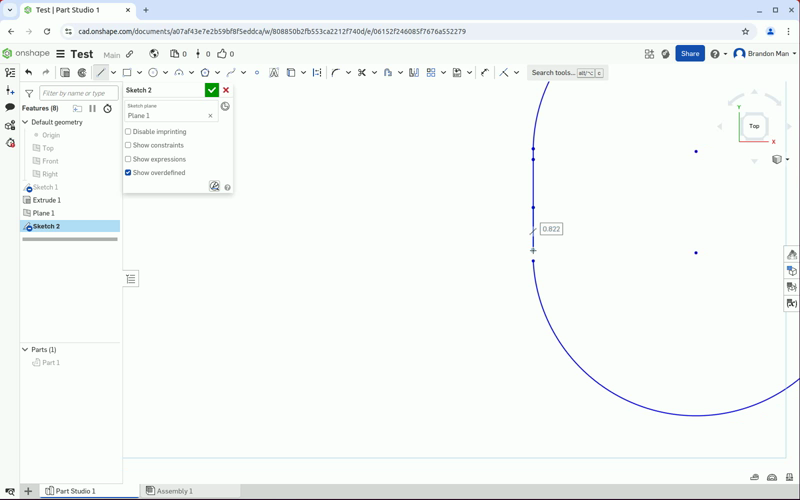
scroll(-6)
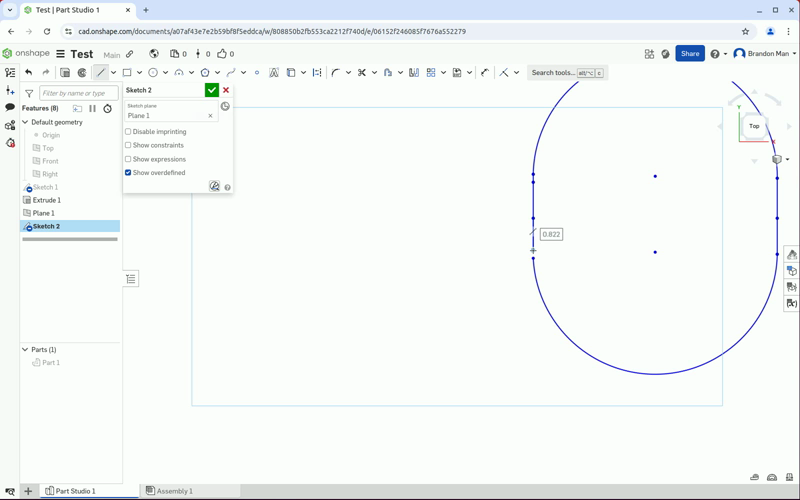
scroll(-6)
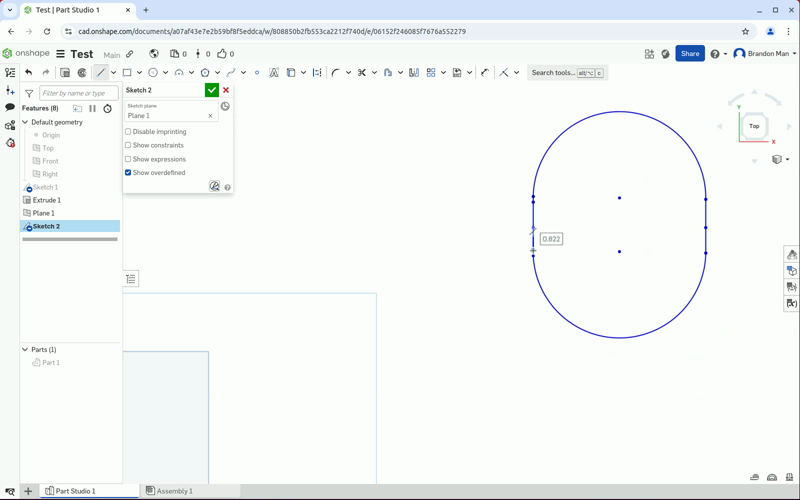
scroll(-6)
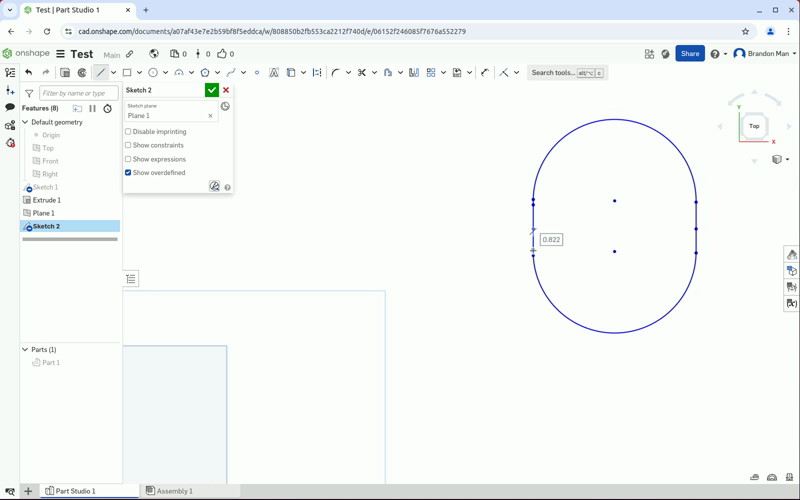
scroll(-6)
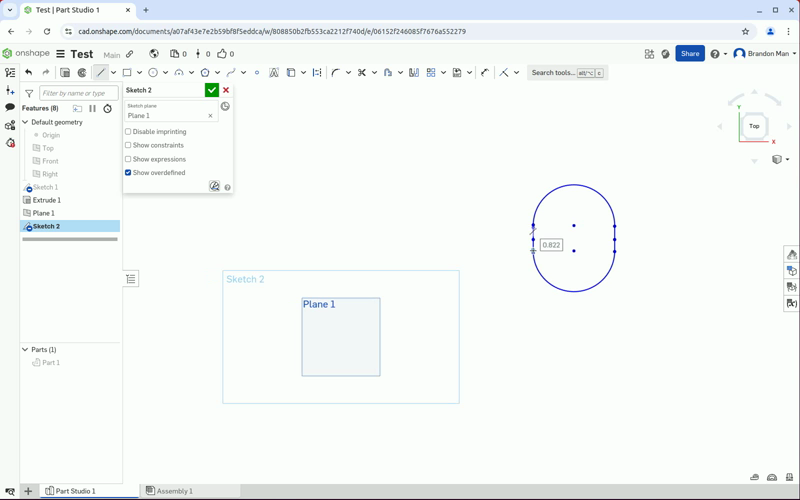
scroll(-6)
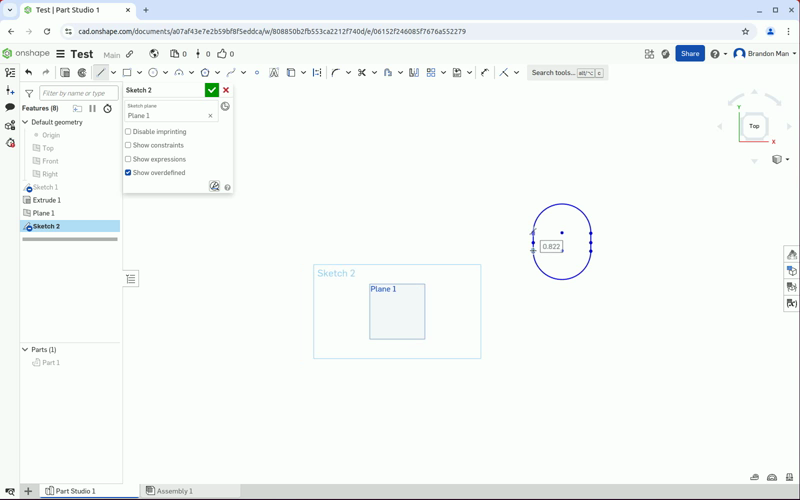
scroll(-6)
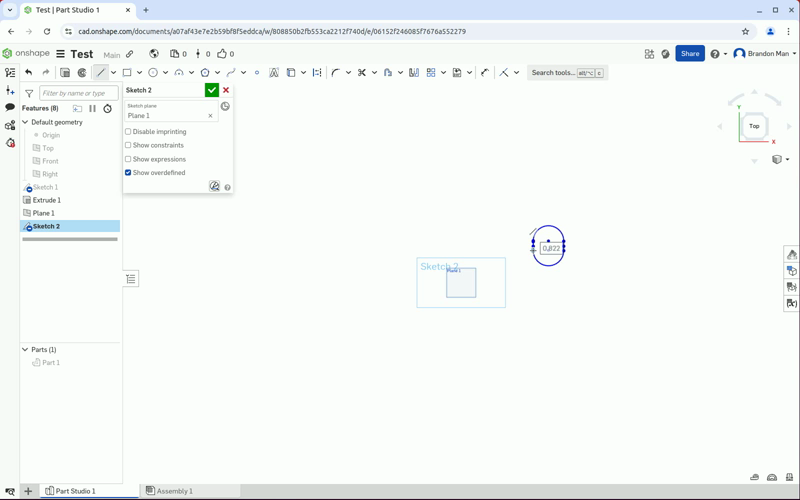
key_up(shift)
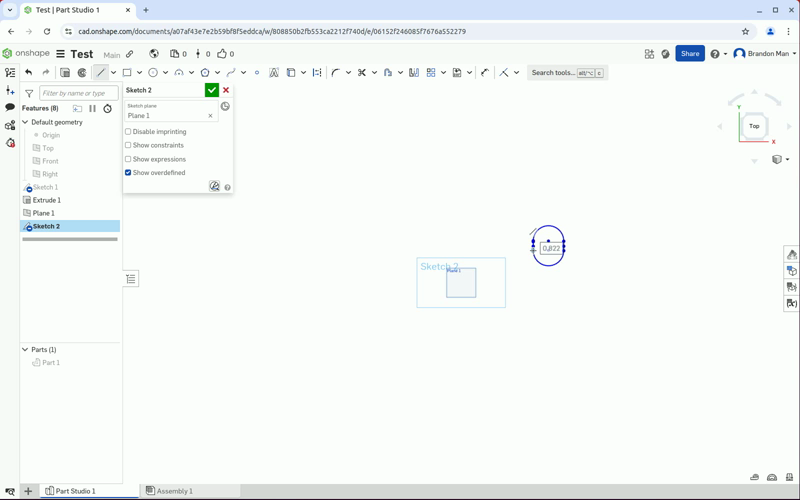
mouse_move(563, 250)
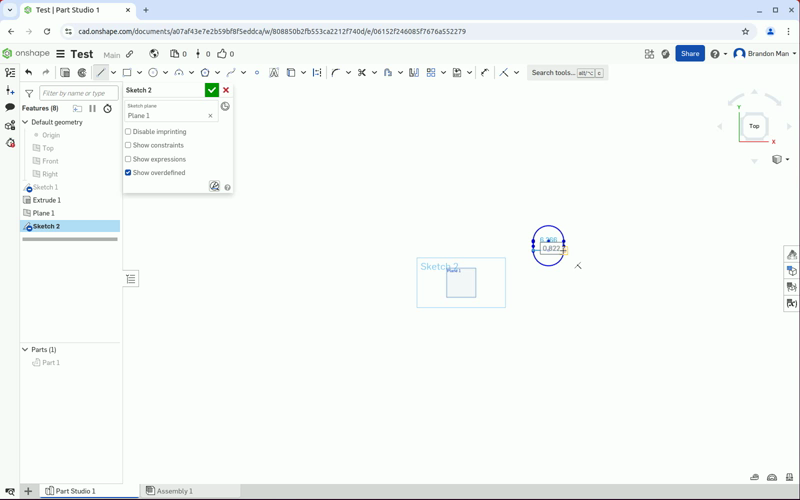
key_down(shift)
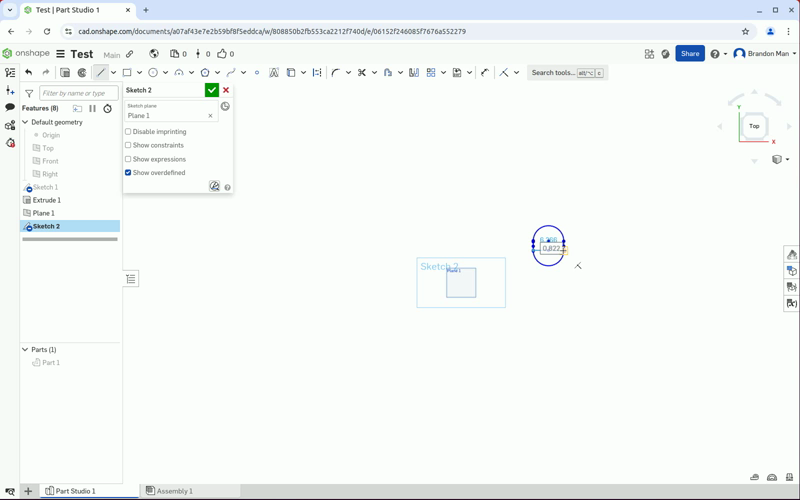
mouse_move(533, 251)
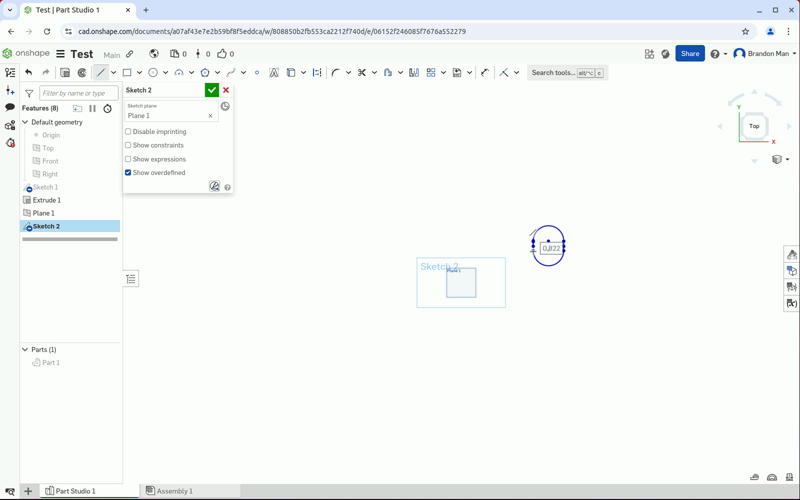
scroll(6)
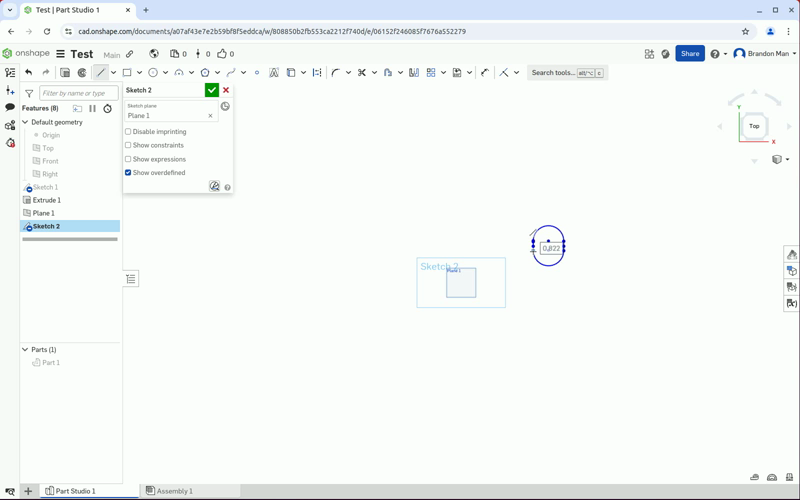
scroll(6)
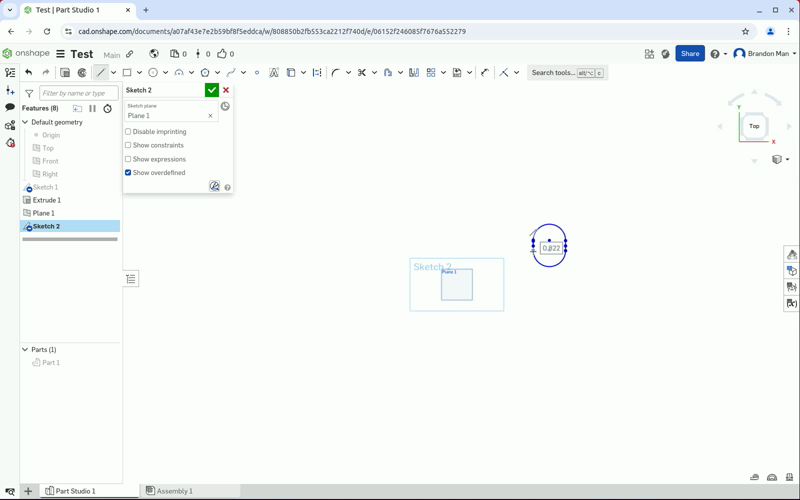
scroll(6)
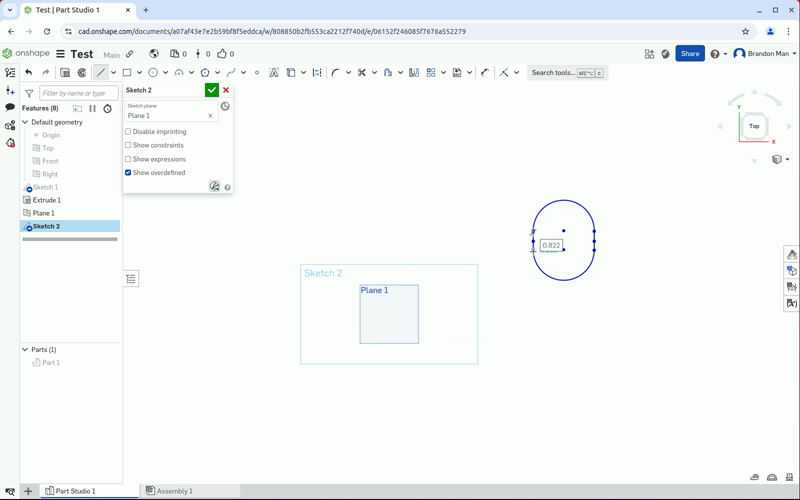
scroll(6)
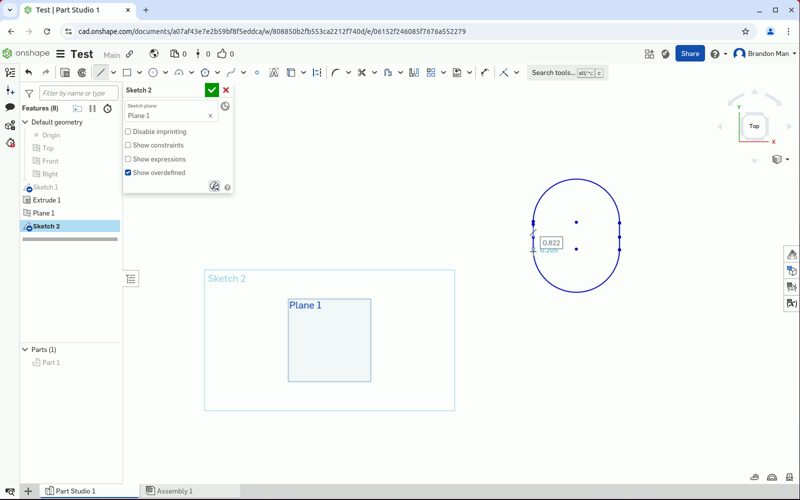
scroll(6)
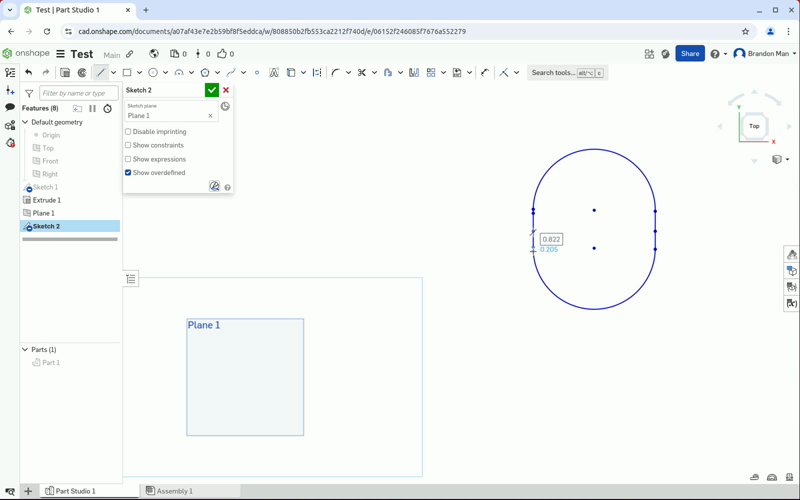
scroll(6)
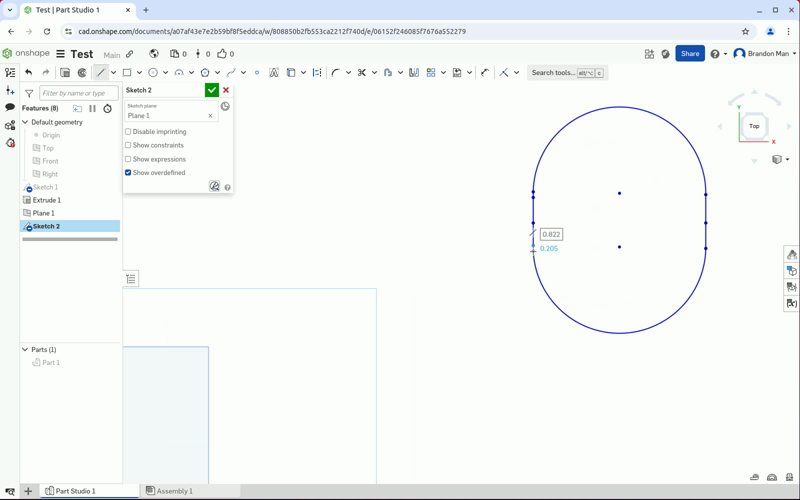
scroll(6)
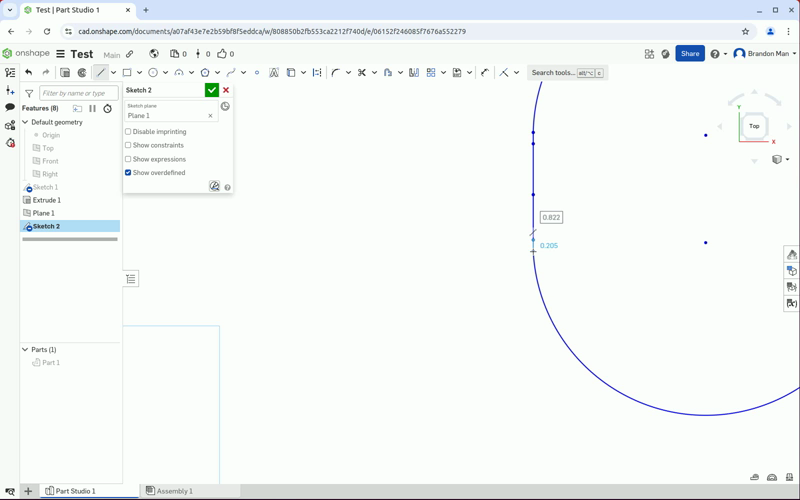
key_up(shift)
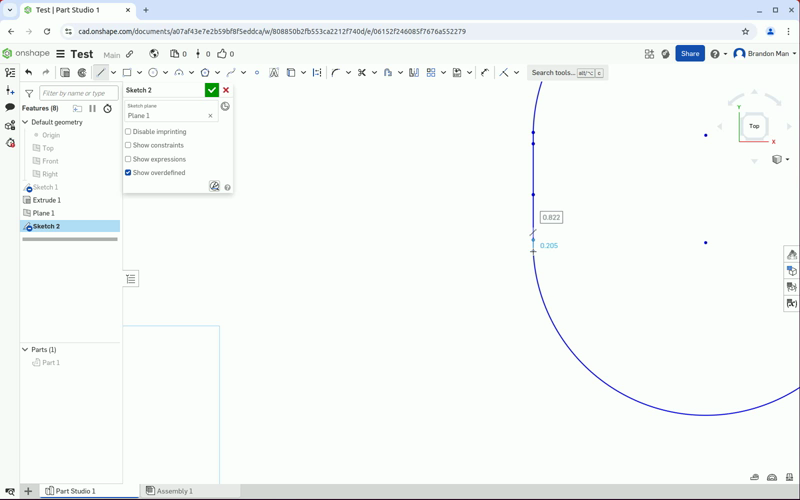
click(533, 251)
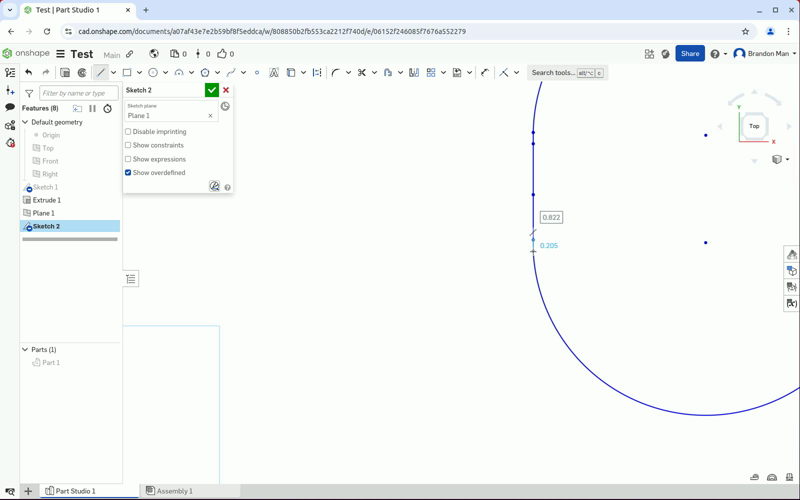
scroll(-6)
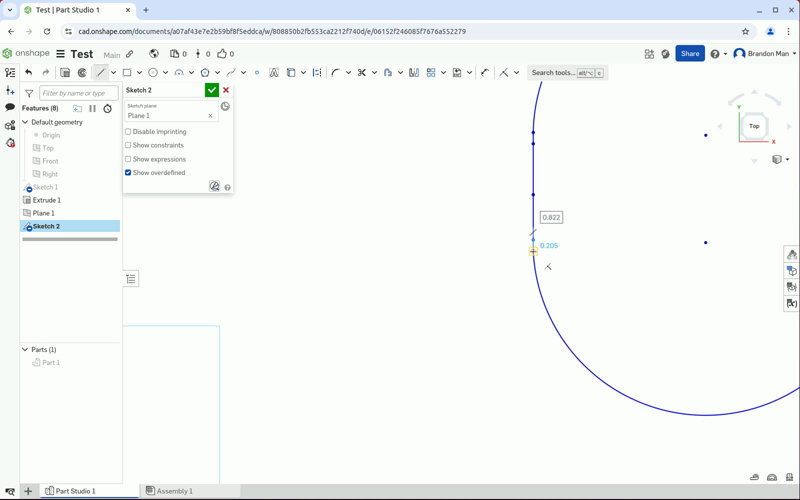
scroll(-6)
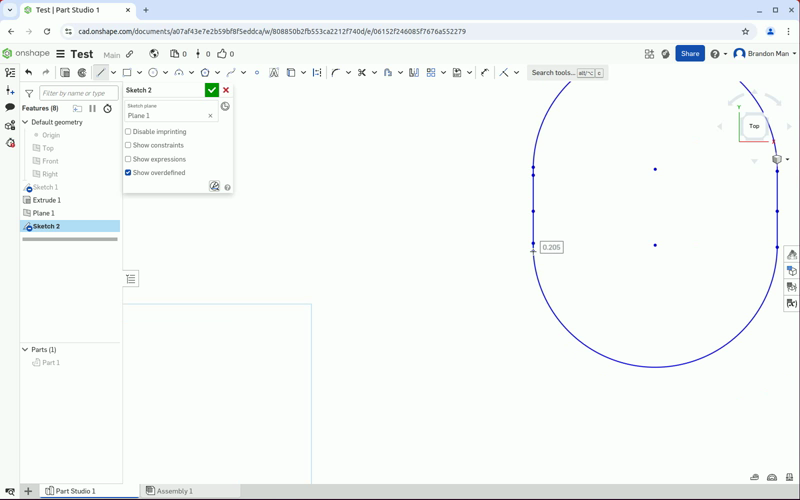
scroll(-6)
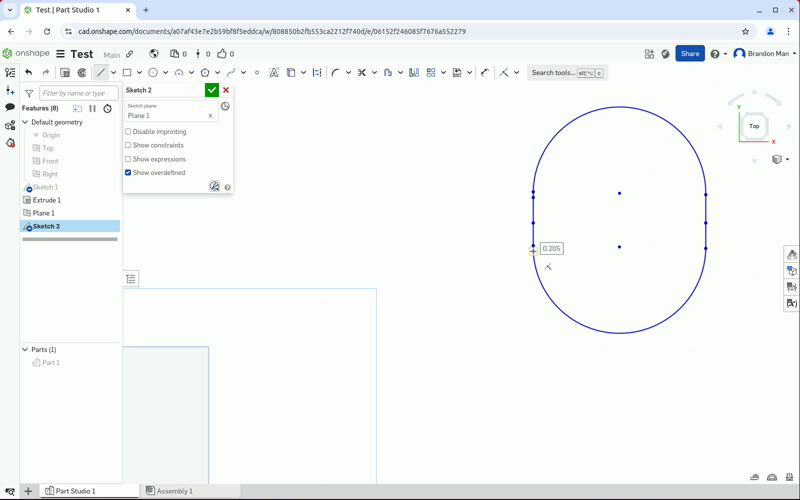
scroll(-6)
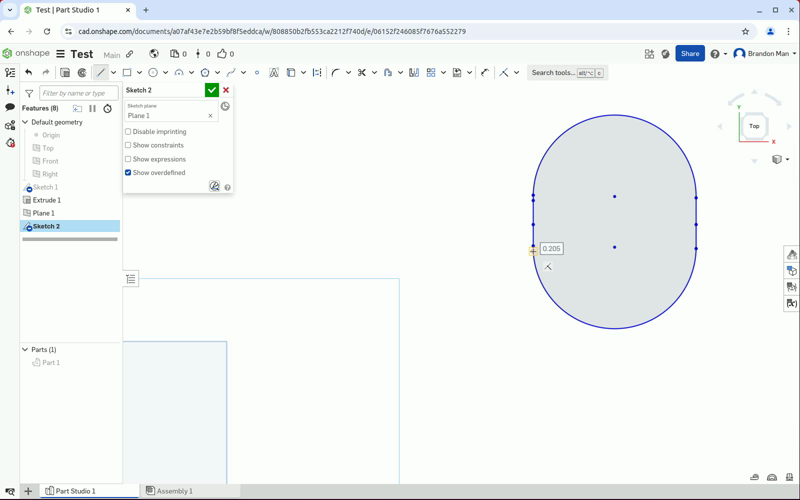
scroll(-6)
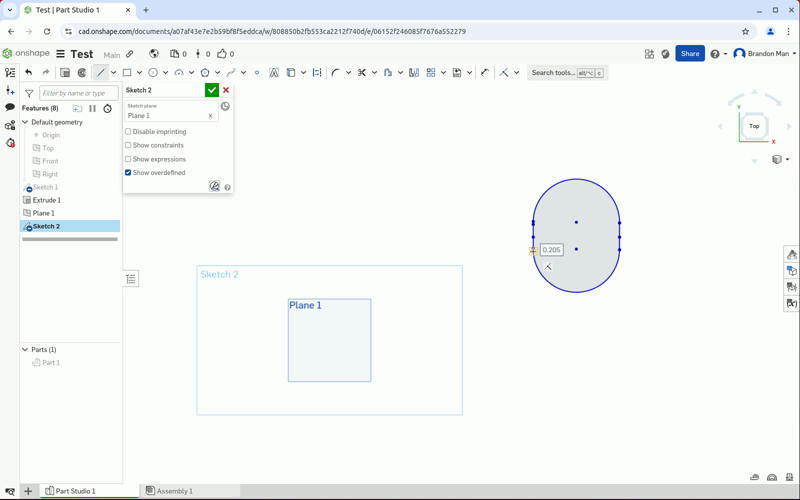
scroll(-6)
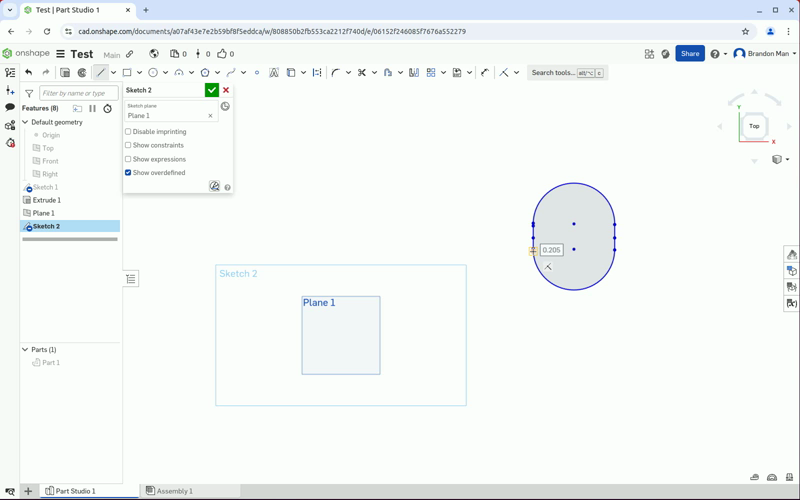
scroll(-6)
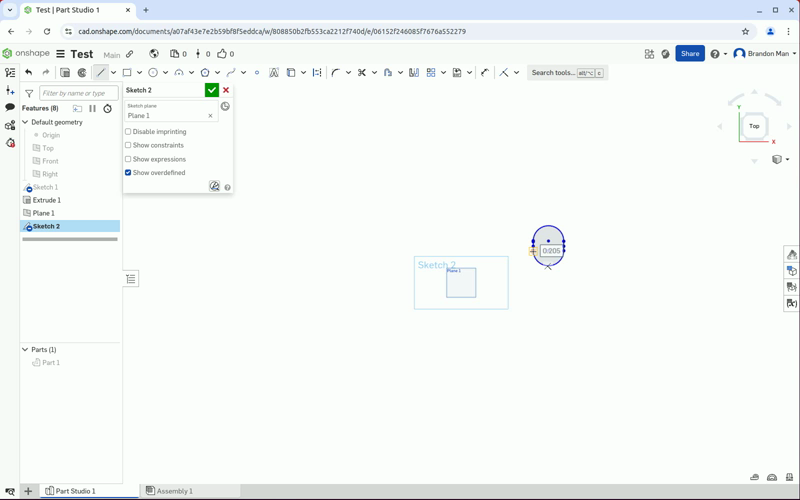
key(esc)
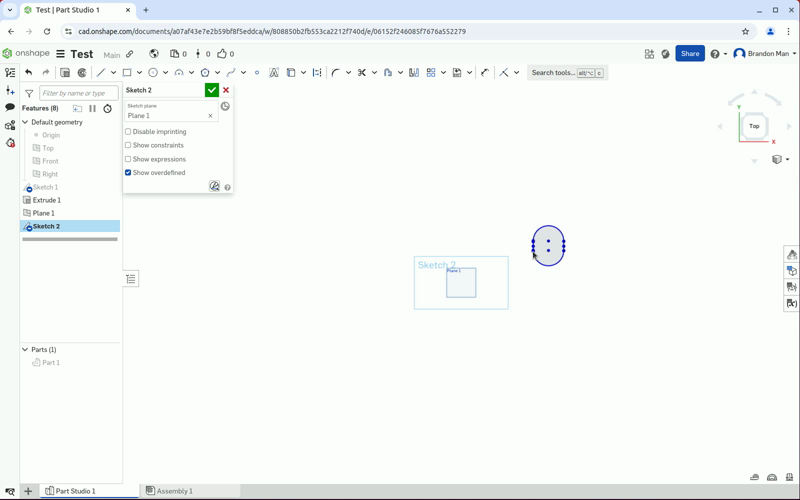
key(l)
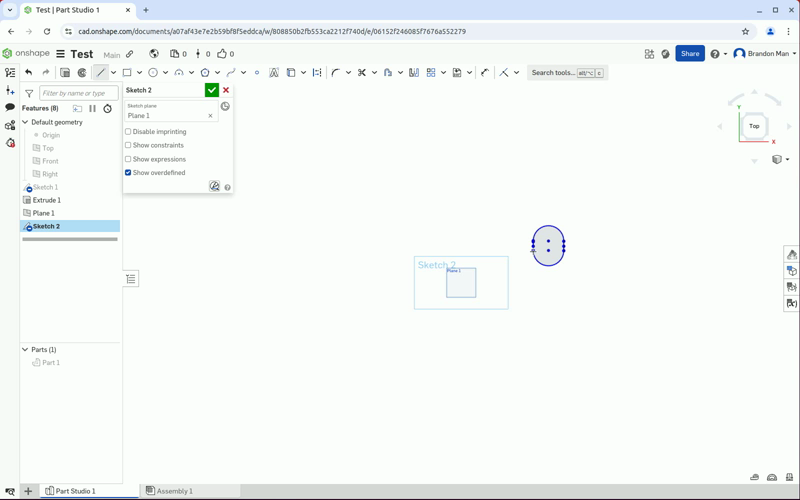
key_down(shift)
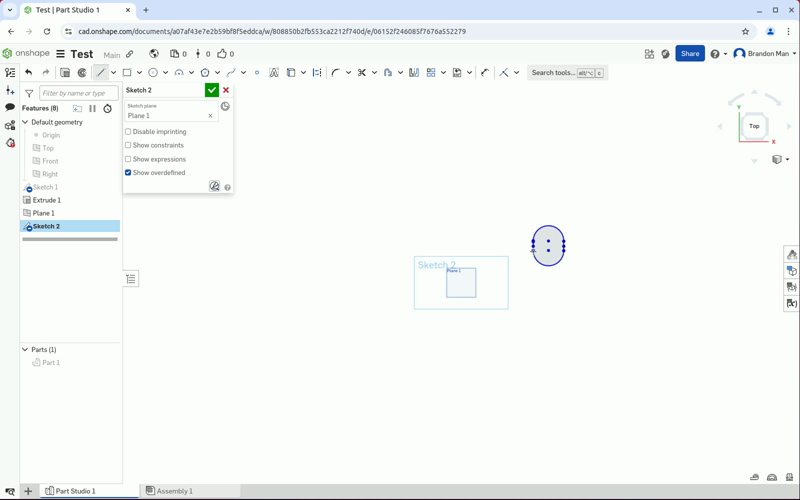
mouse_move(537, 249)
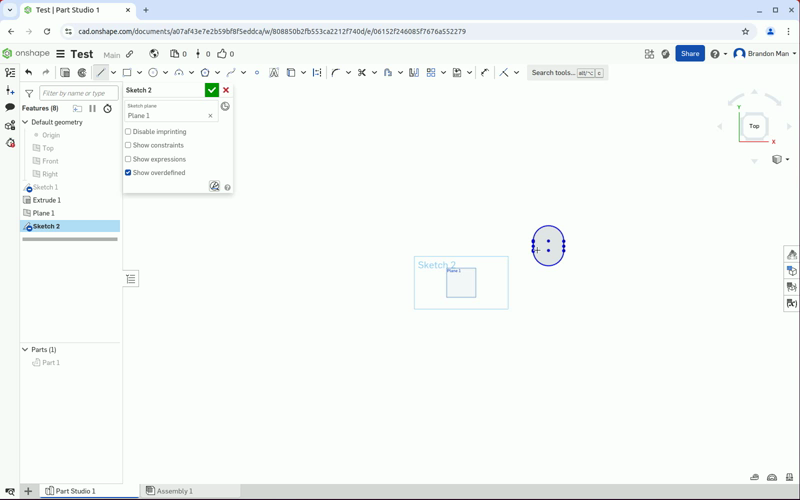
scroll(6)
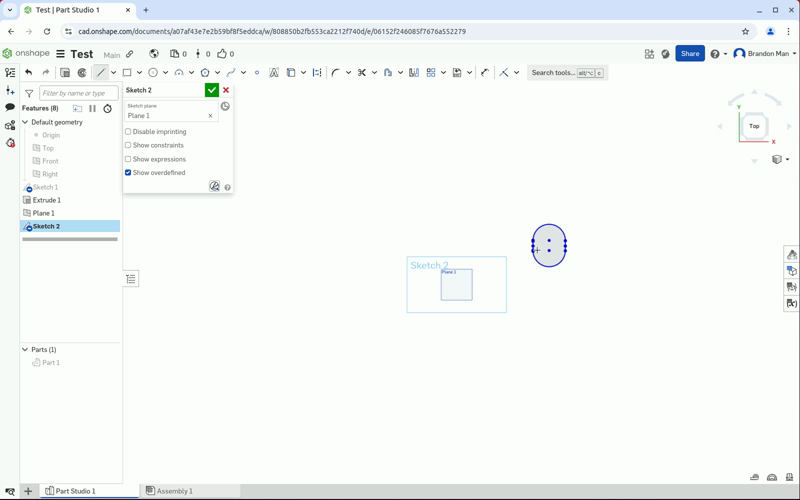
scroll(6)
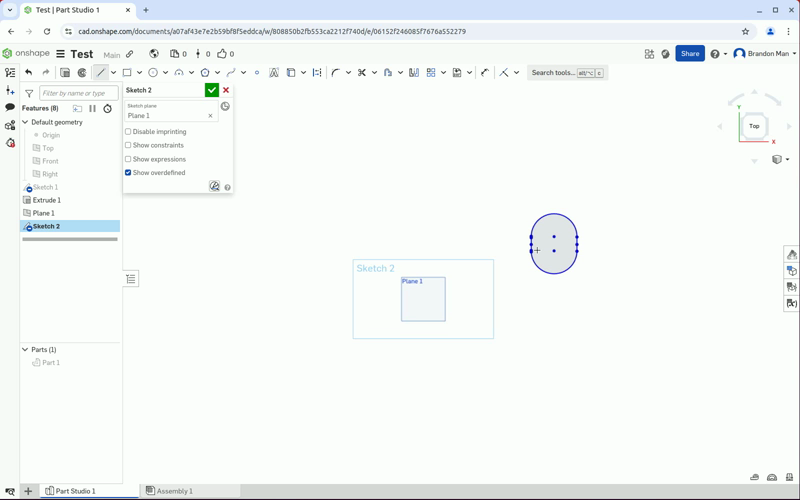
scroll(6)
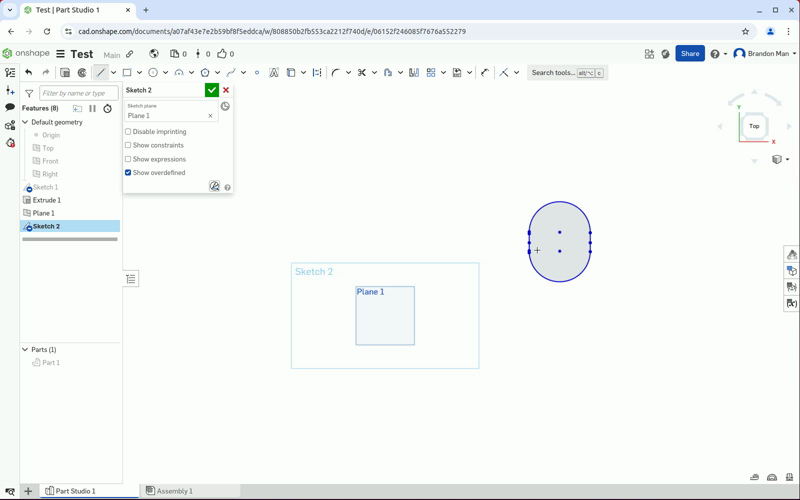
scroll(6)
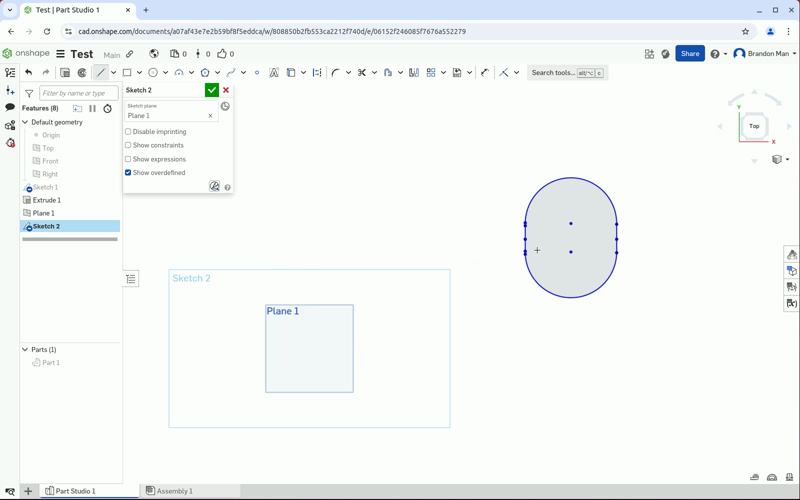
scroll(6)
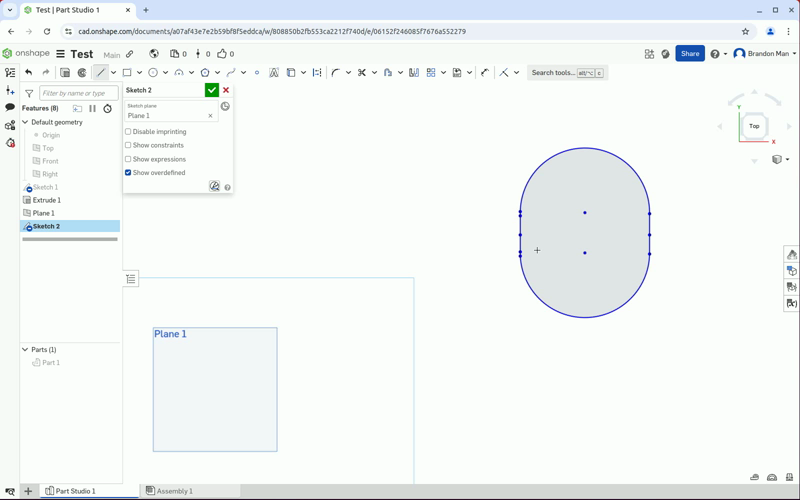
scroll(6)
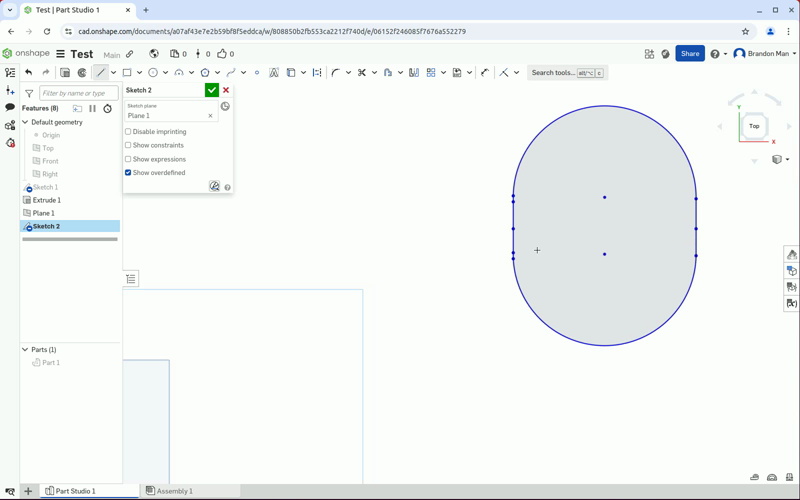
scroll(6)
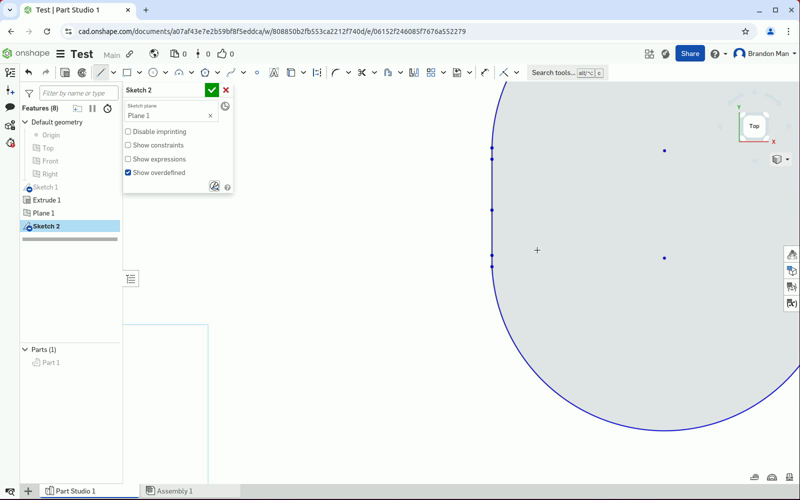
click(537, 249)
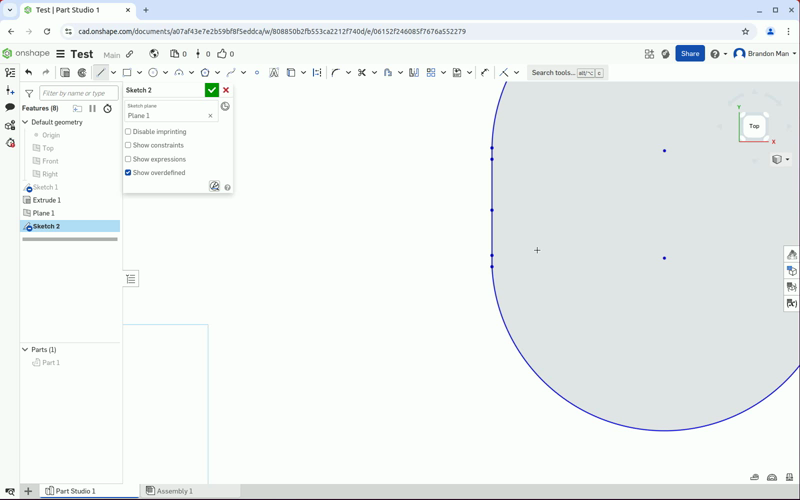
scroll(-6)
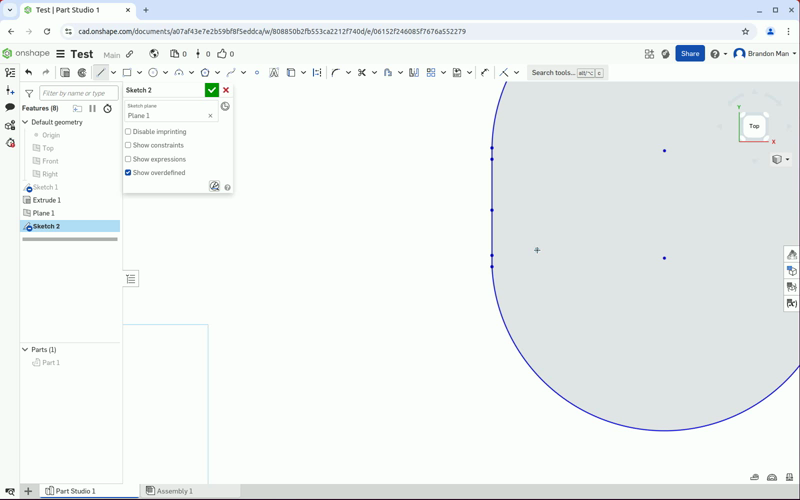
scroll(-6)
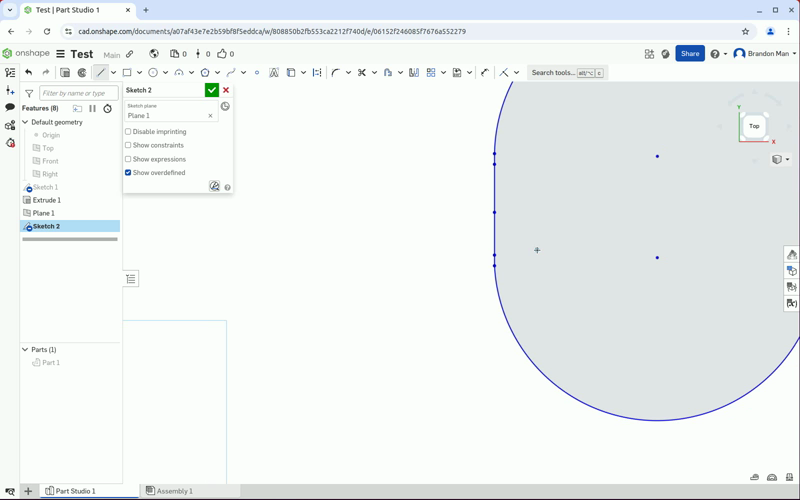
scroll(-6)
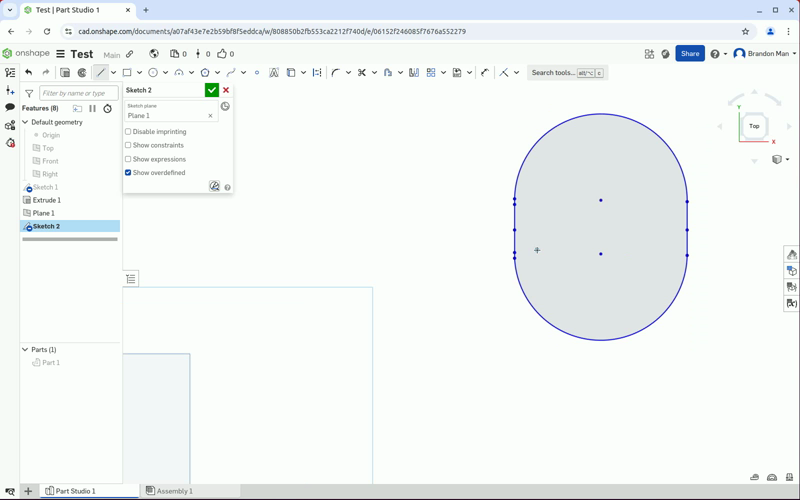
scroll(-6)
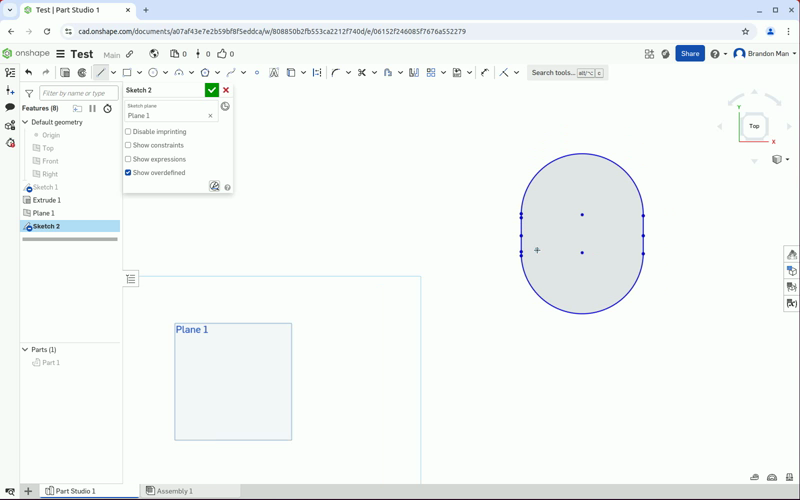
scroll(-6)
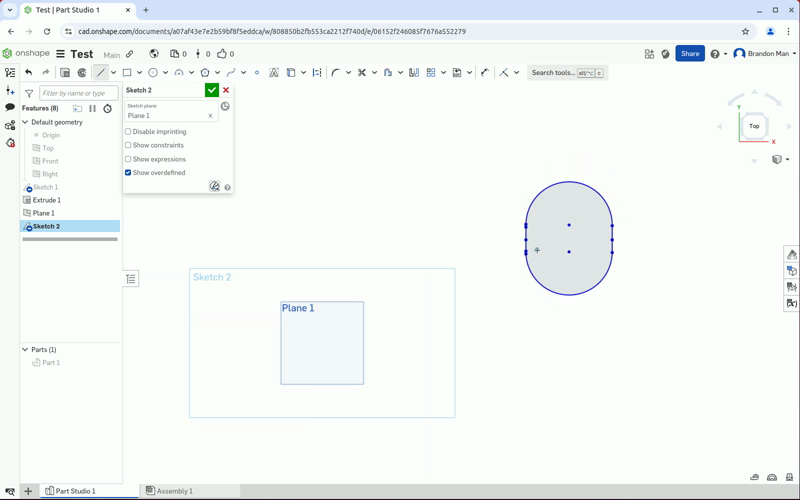
scroll(-6)
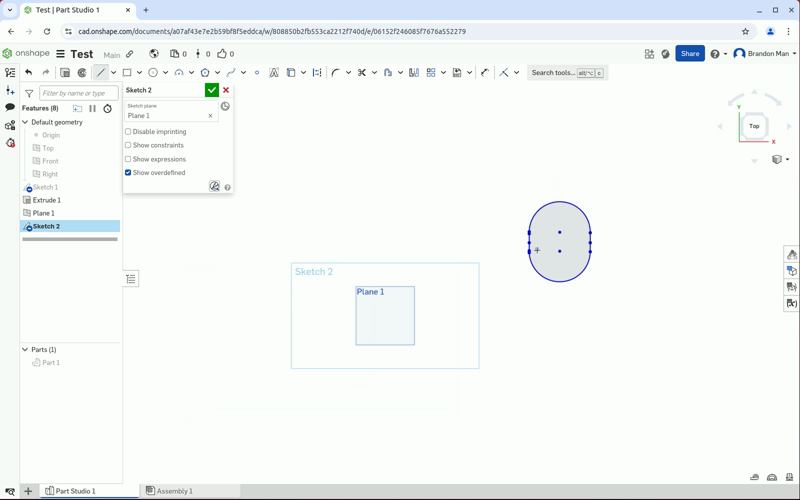
scroll(-6)
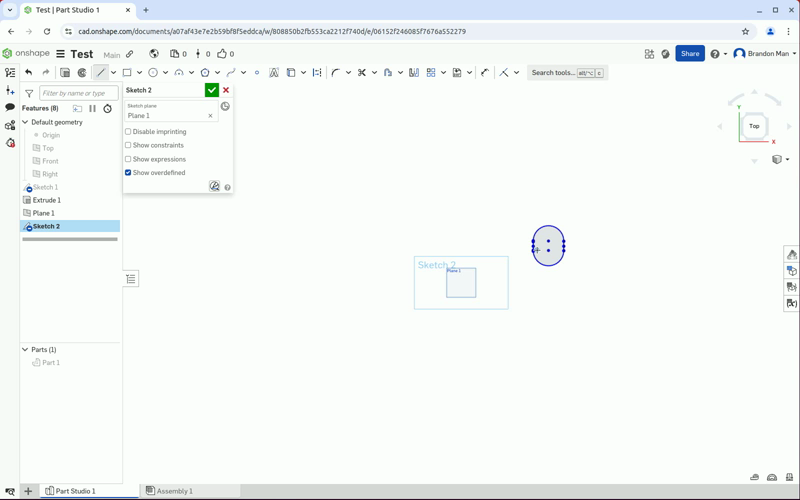
key_up(shift)
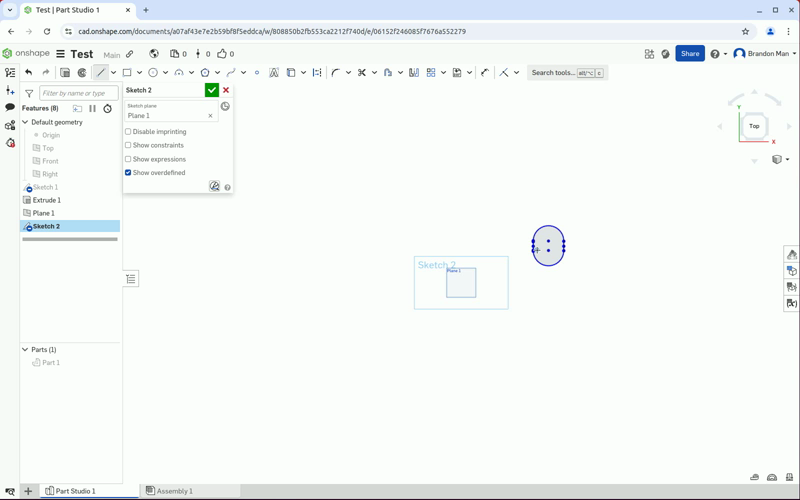
key_down(shift)
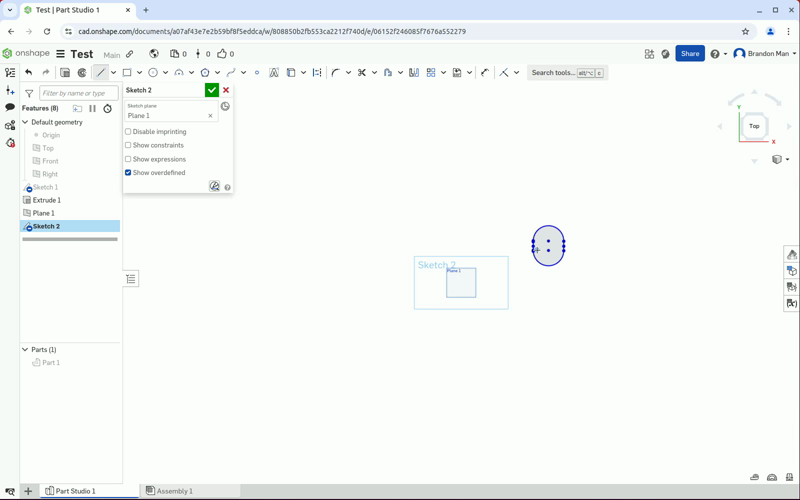
mouse_move(567, 249)
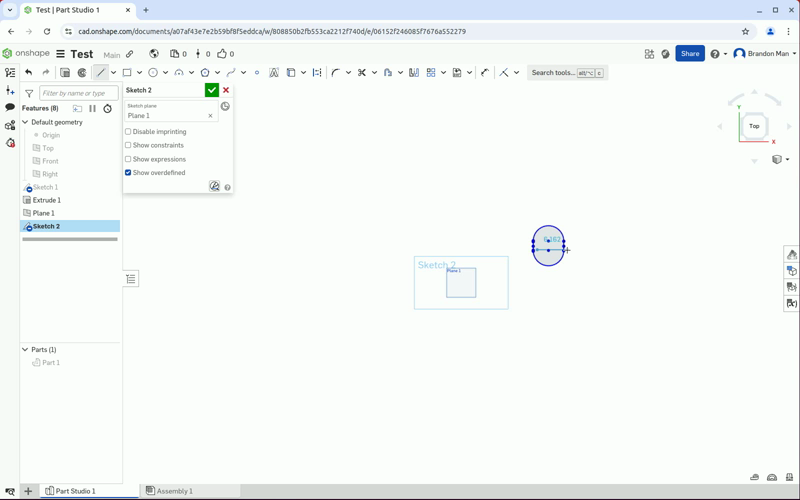
mouse_move(546, 249)
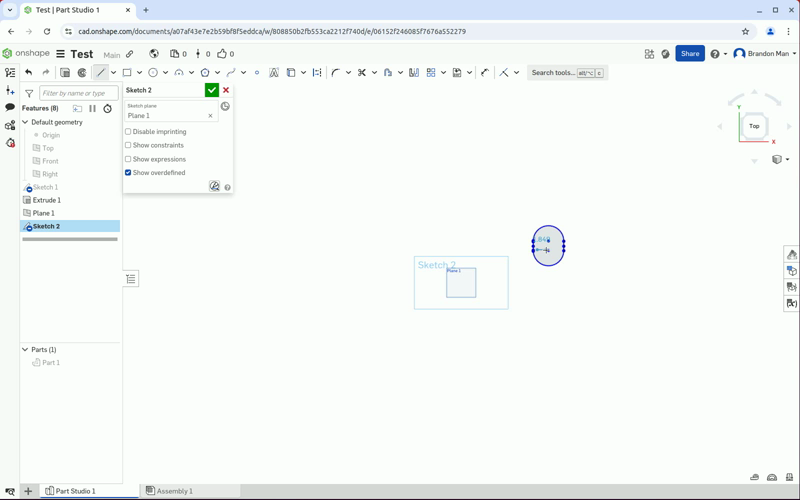
scroll(6)
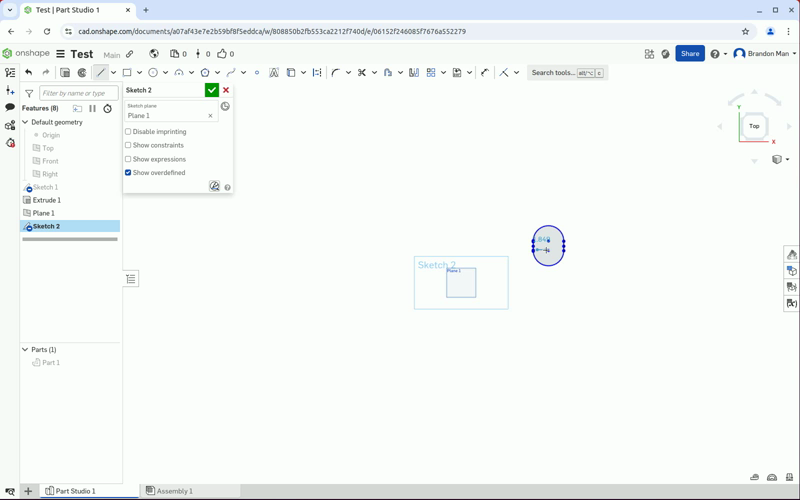
scroll(6)
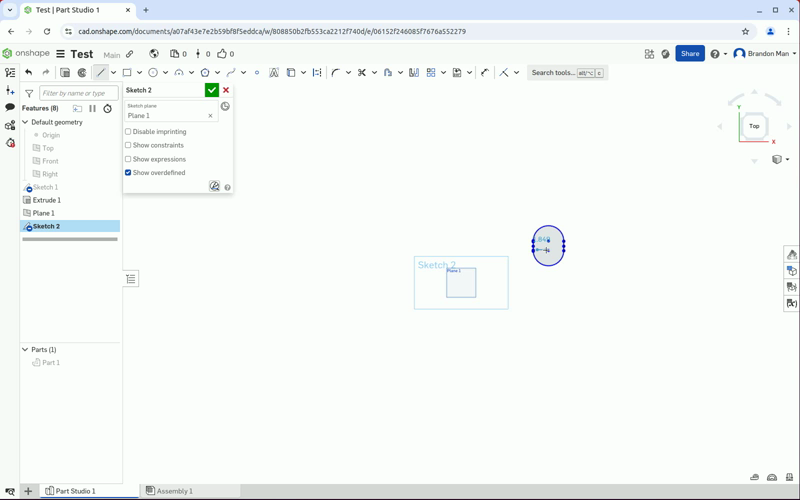
scroll(6)
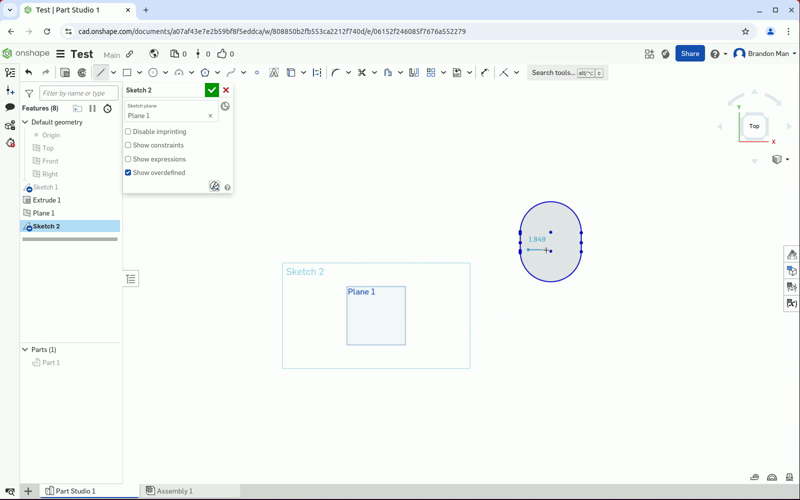
scroll(6)
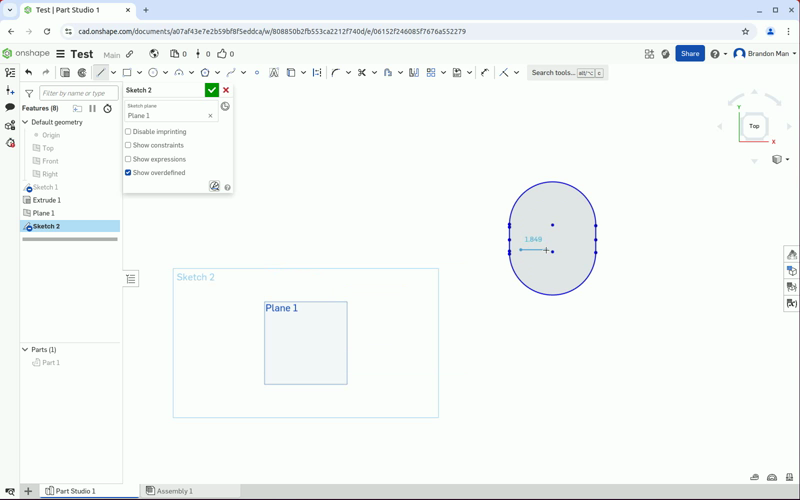
scroll(6)
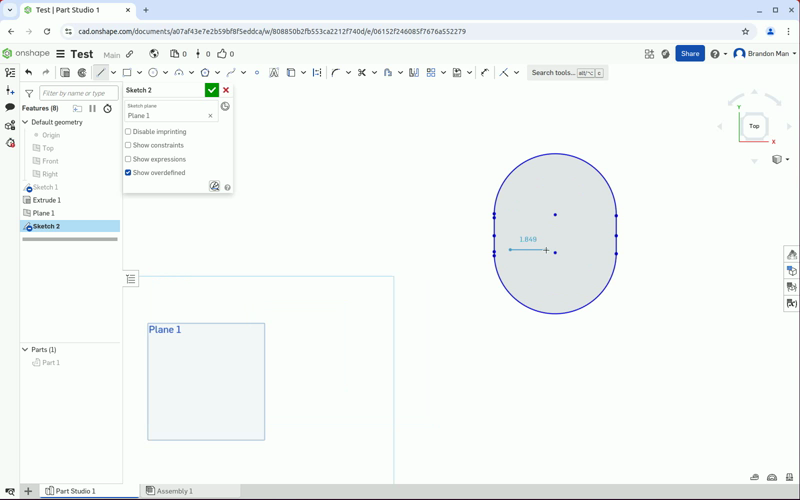
scroll(6)
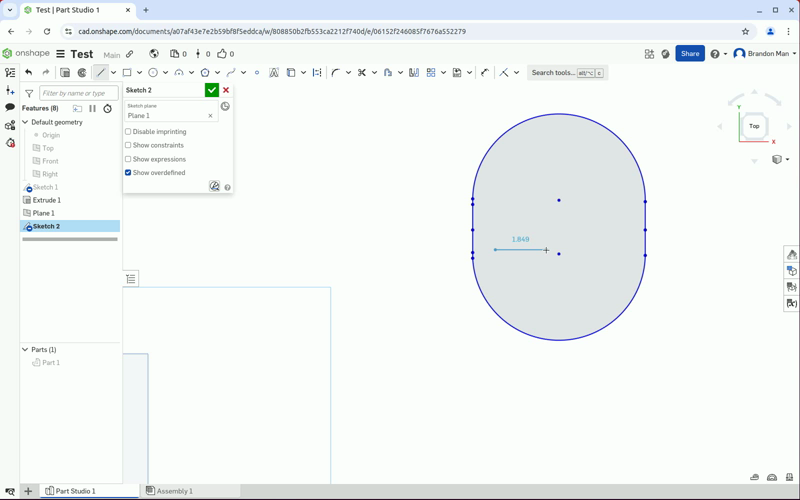
scroll(6)
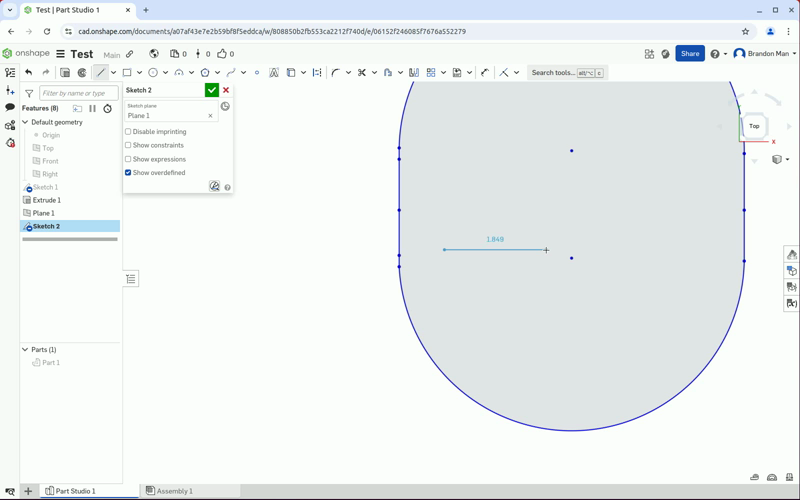
click(546, 249)
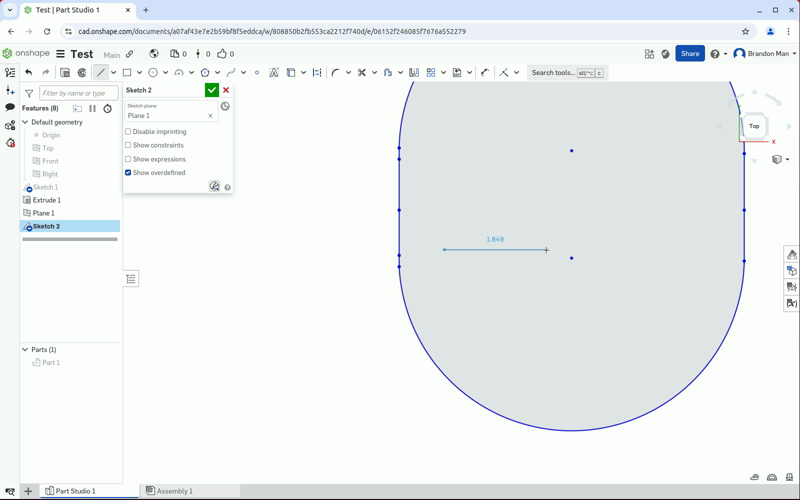
scroll(-6)
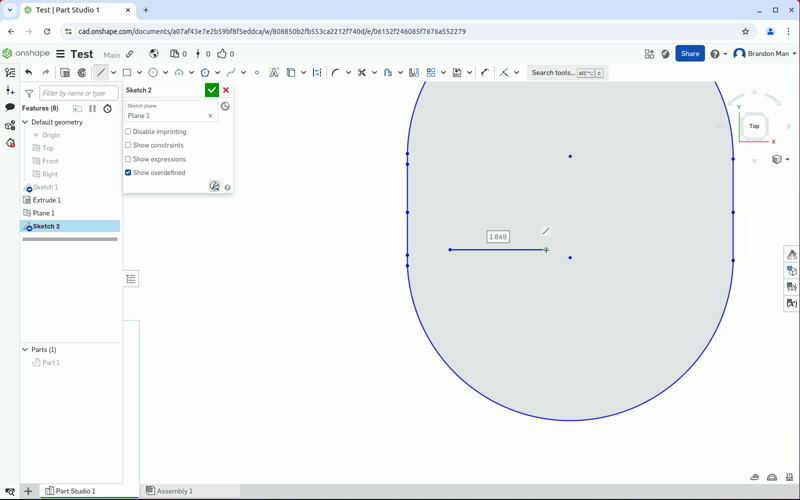
scroll(-6)
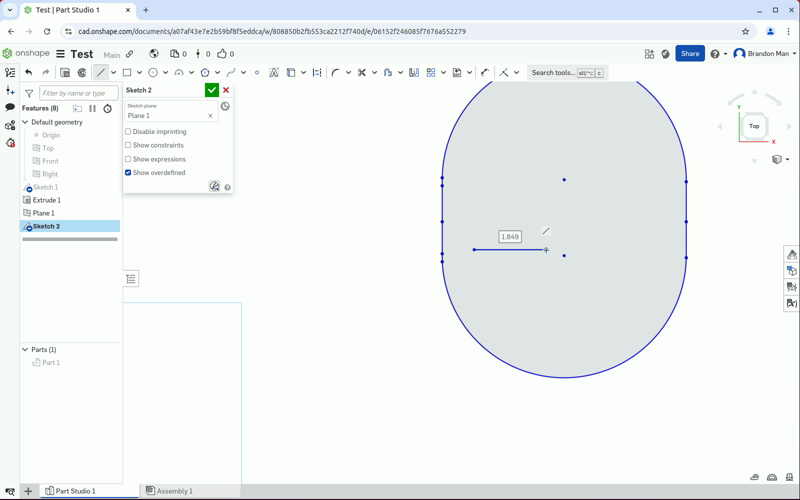
scroll(-6)
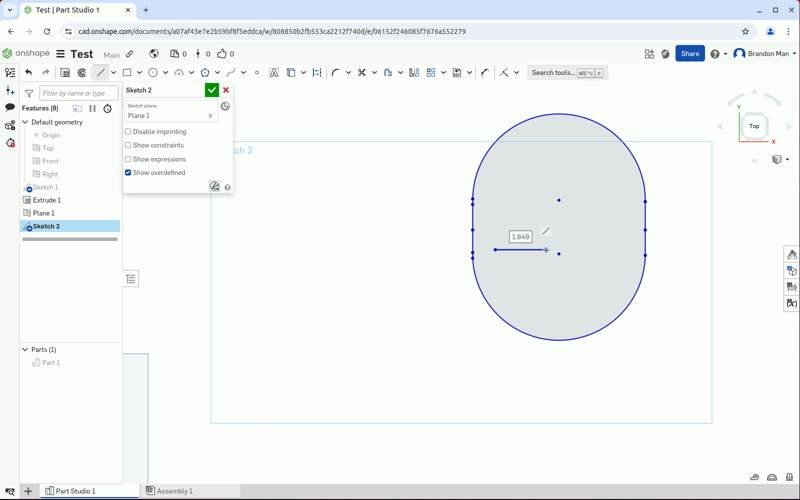
scroll(-6)
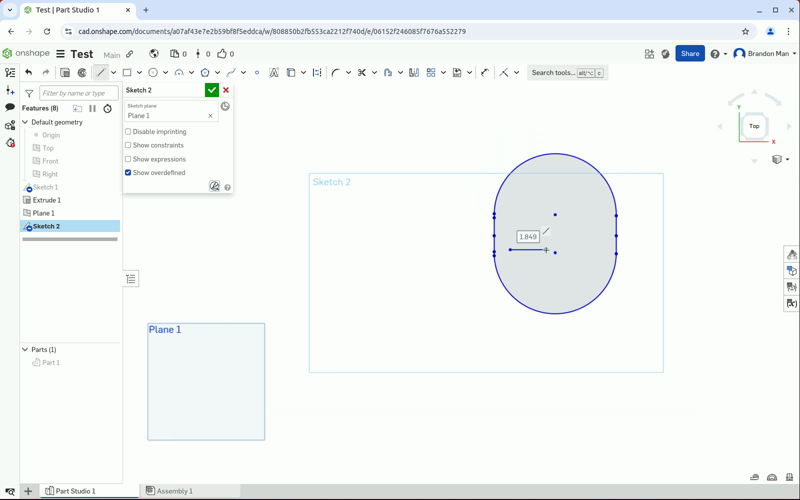
scroll(-6)
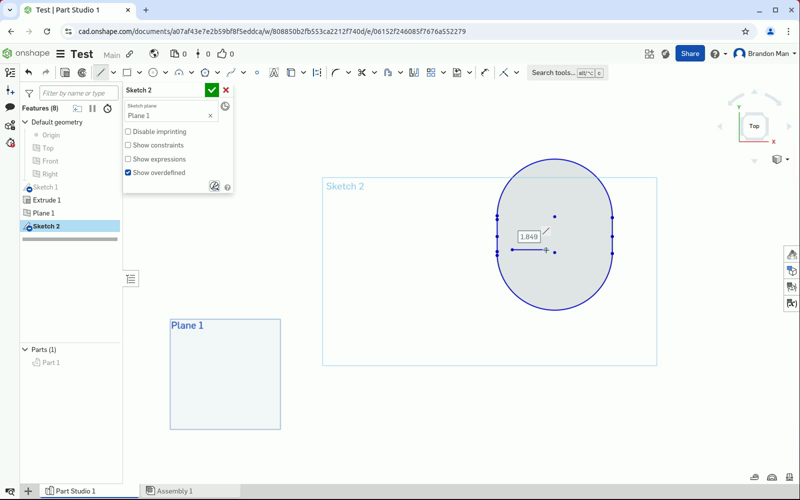
scroll(-6)
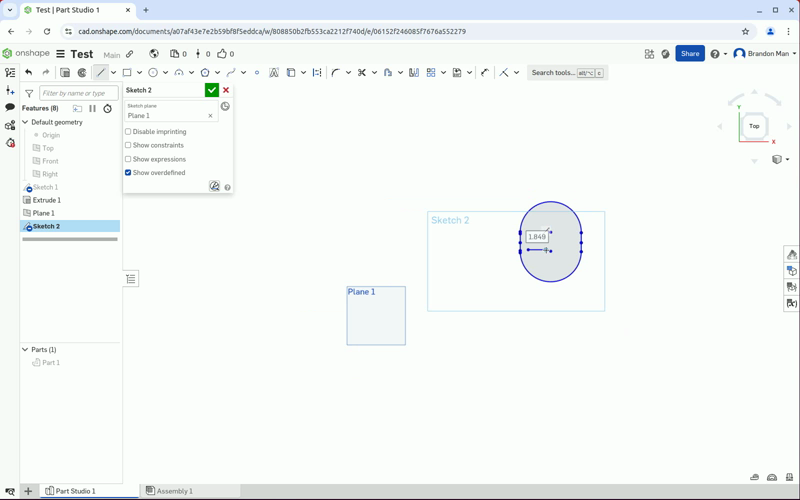
scroll(-6)
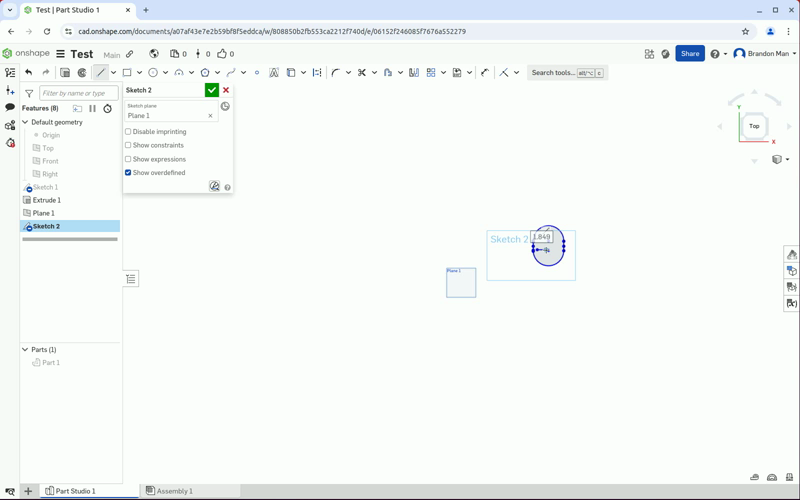
key_up(shift)
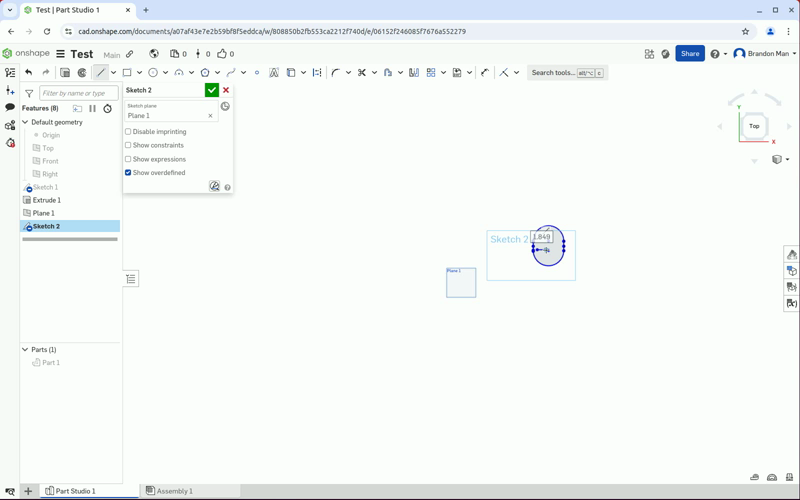
key_down(shift)
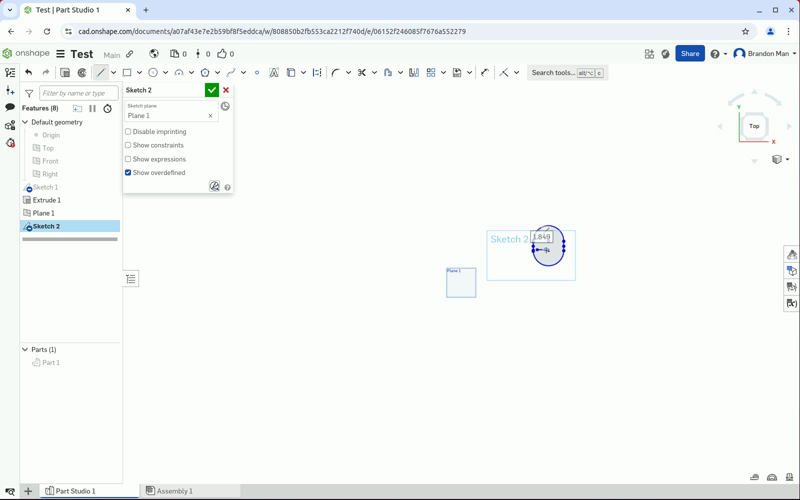
mouse_move(576, 249)
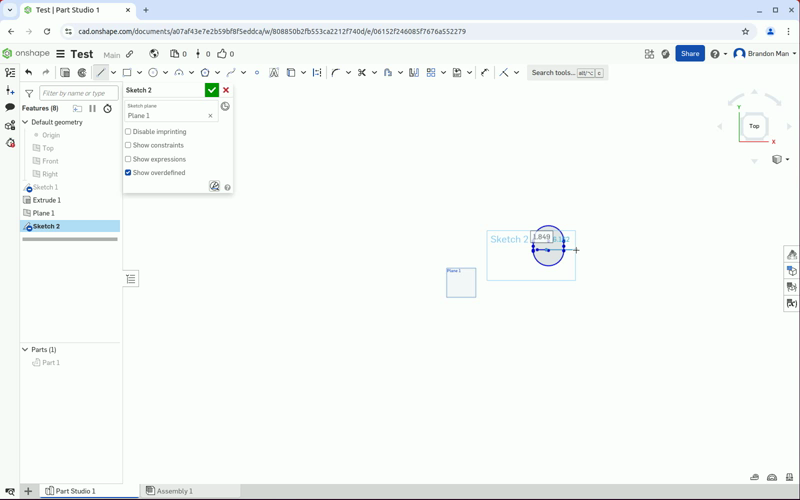
mouse_move(546, 258)
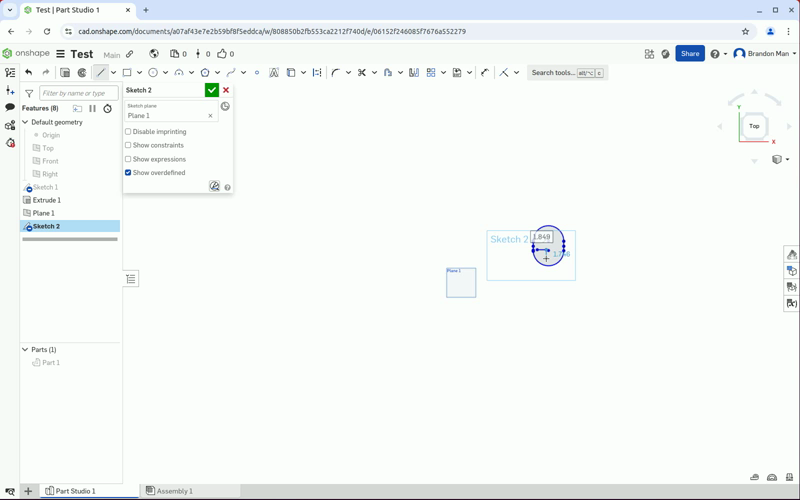
click(546, 258)
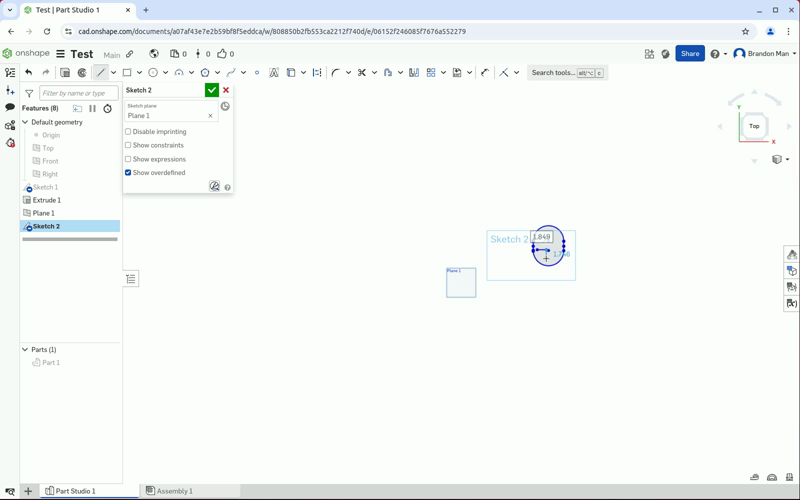
key_up(shift)
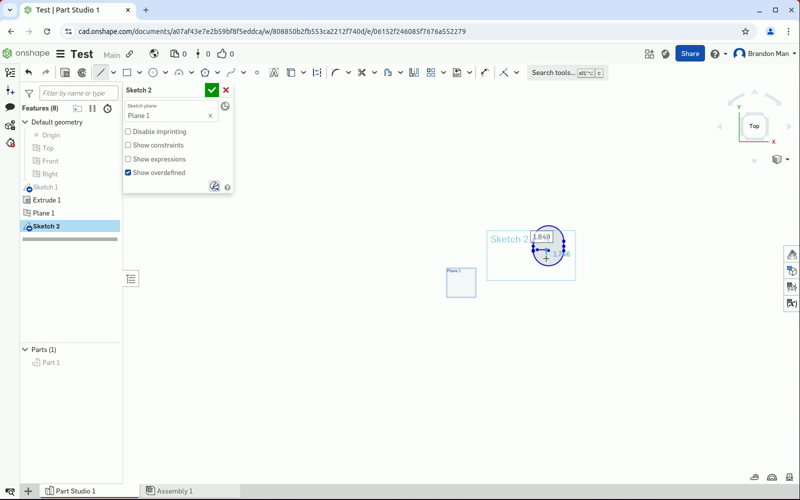
key_down(shift)
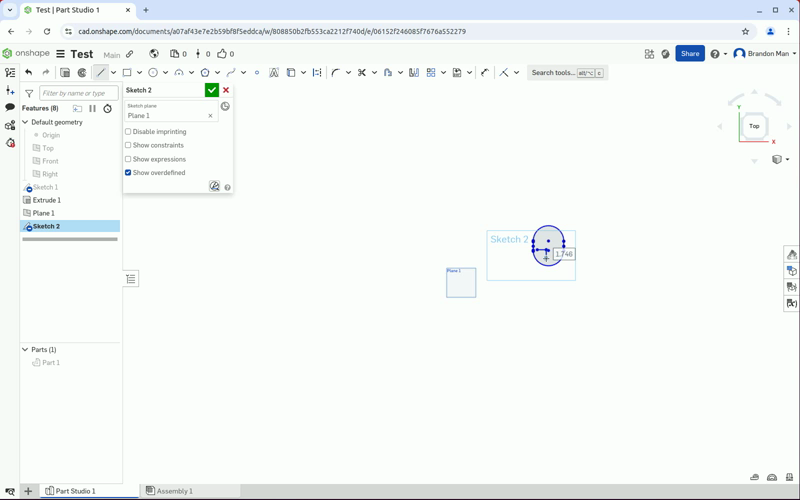
mouse_move(576, 258)
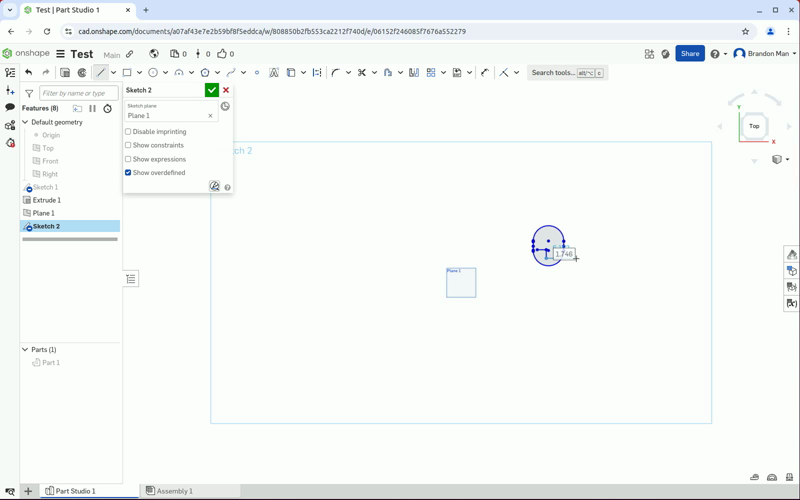
mouse_move(550, 258)
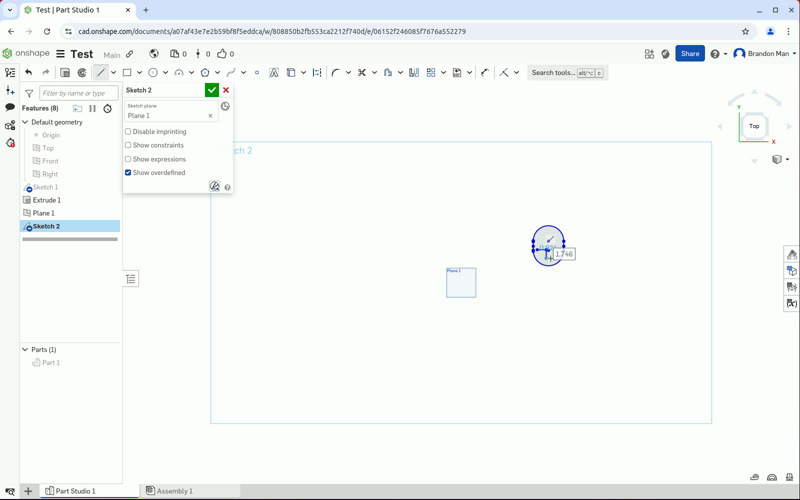
scroll(6)
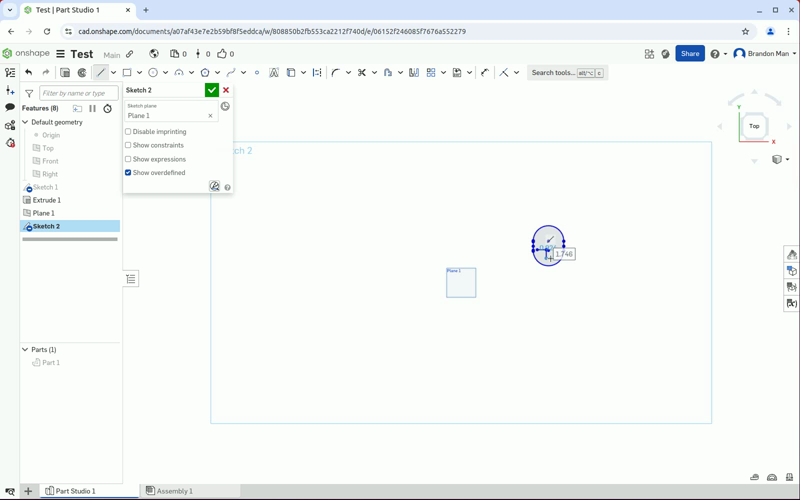
scroll(6)
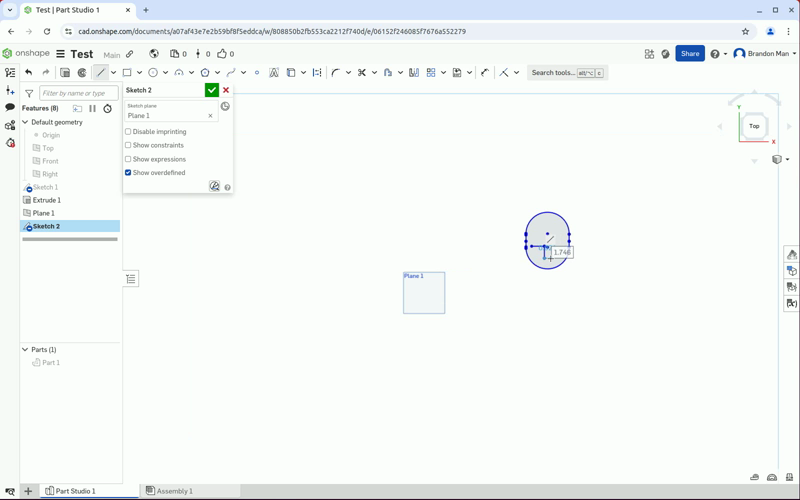
scroll(6)
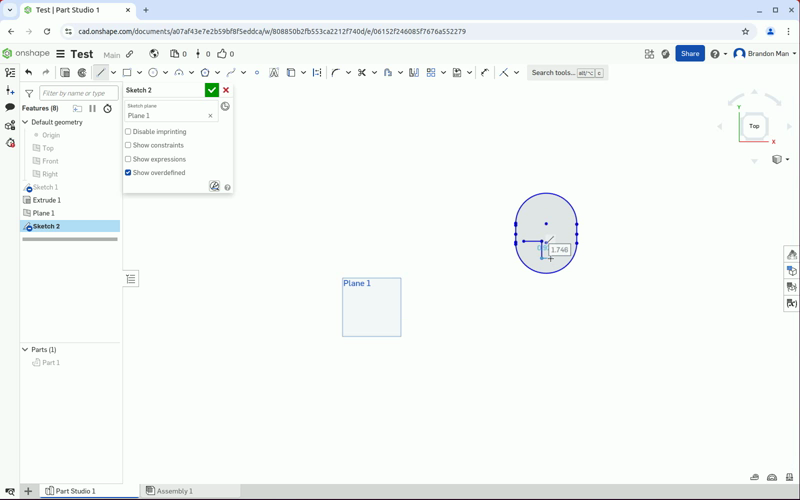
scroll(6)
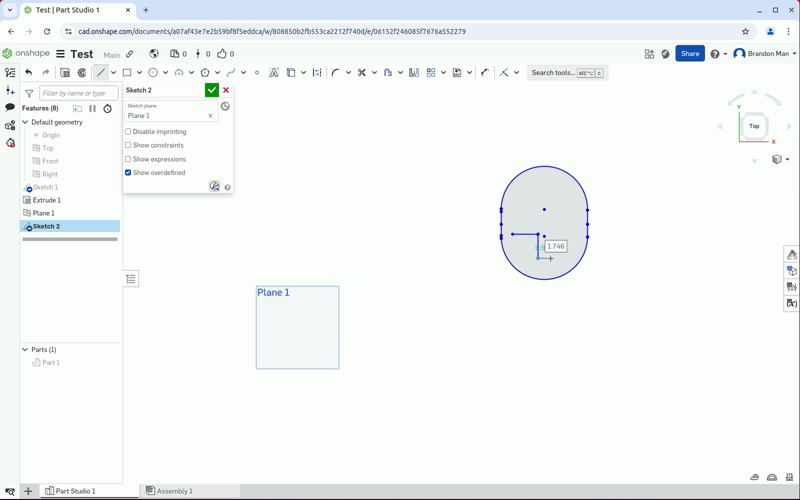
scroll(6)
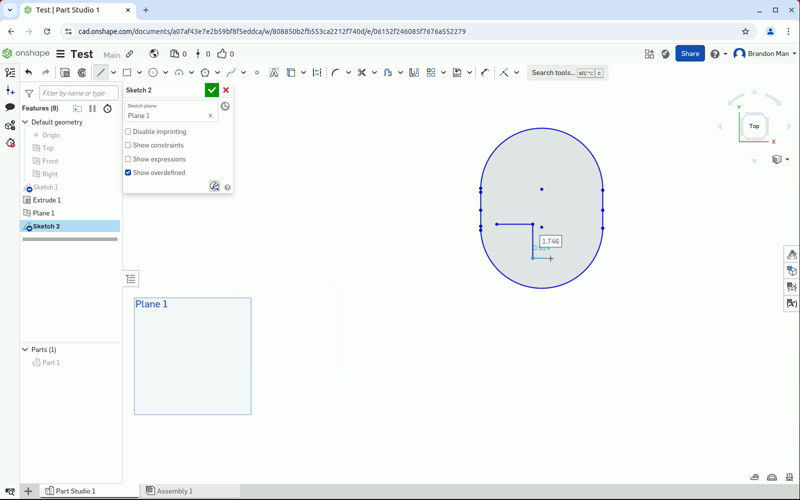
scroll(6)
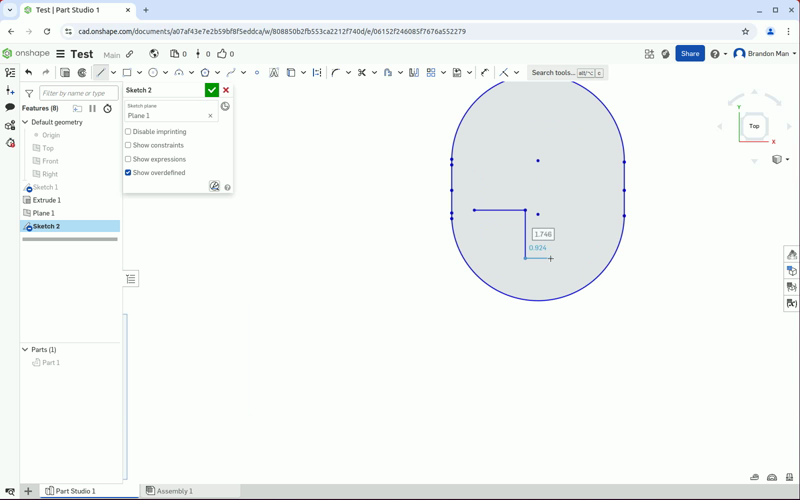
scroll(6)
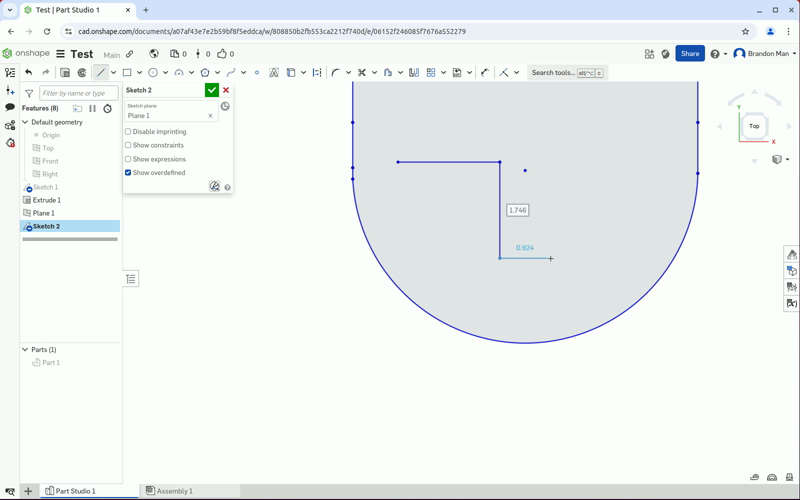
click(550, 258)
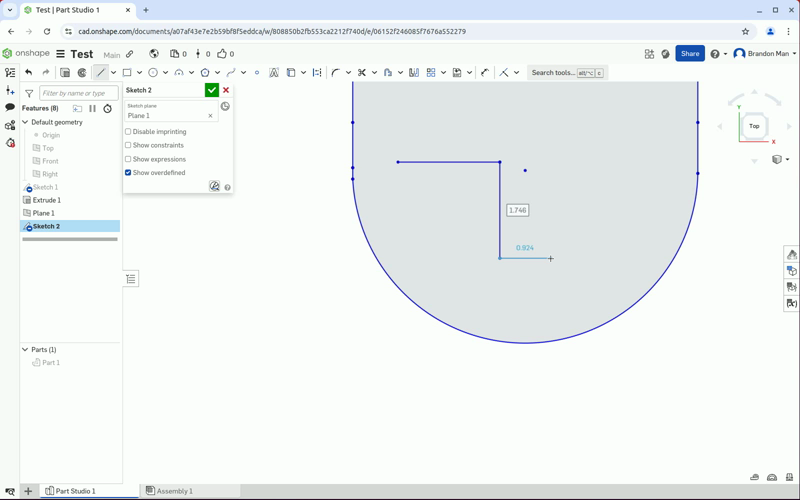
scroll(-6)
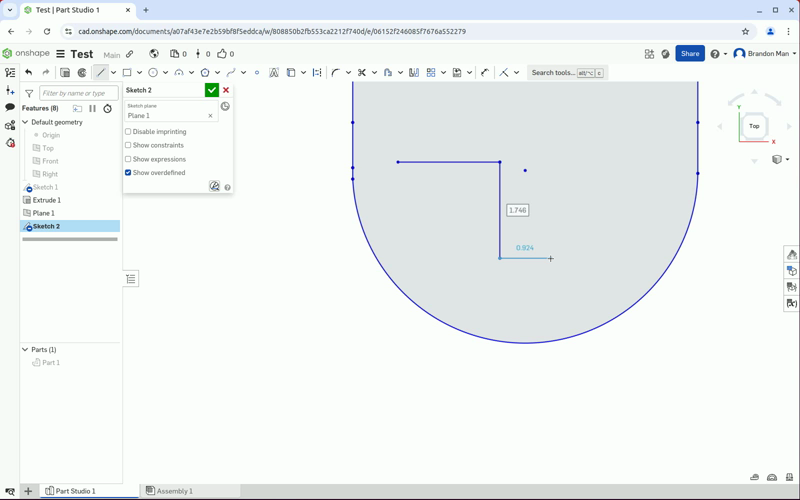
scroll(-6)
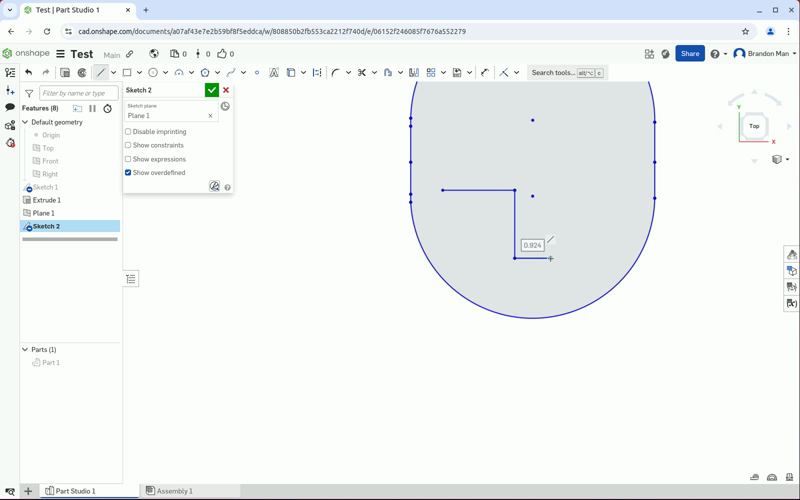
scroll(-6)
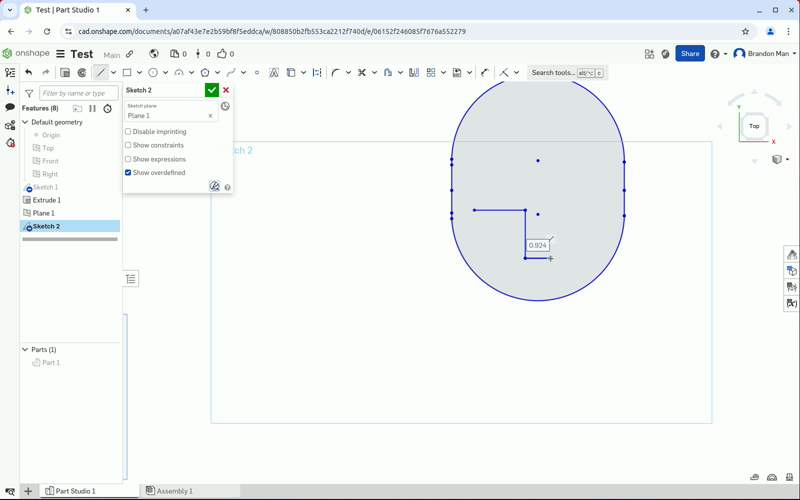
scroll(-6)
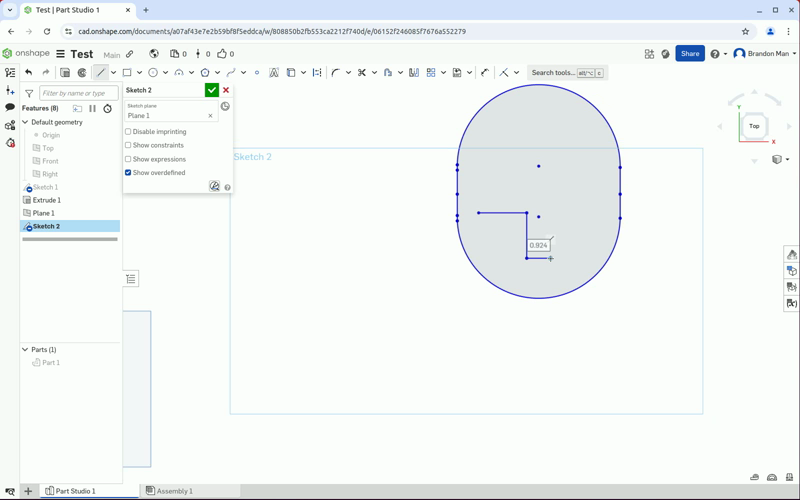
scroll(-6)
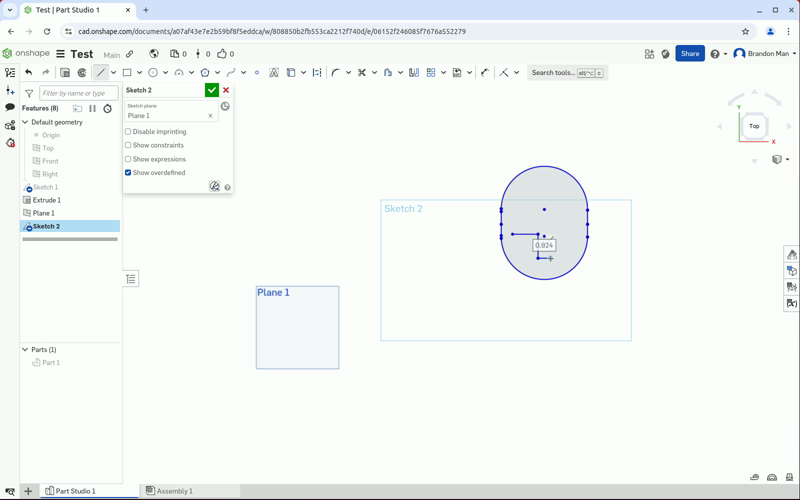
scroll(-6)
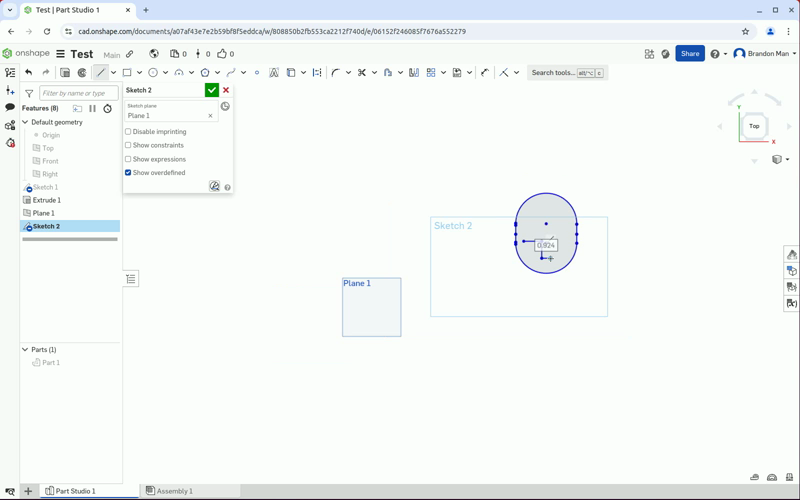
scroll(-6)
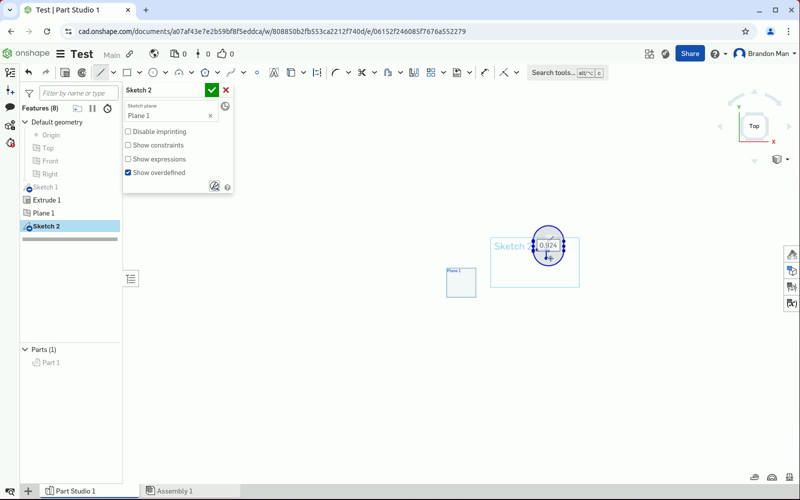
key_up(shift)
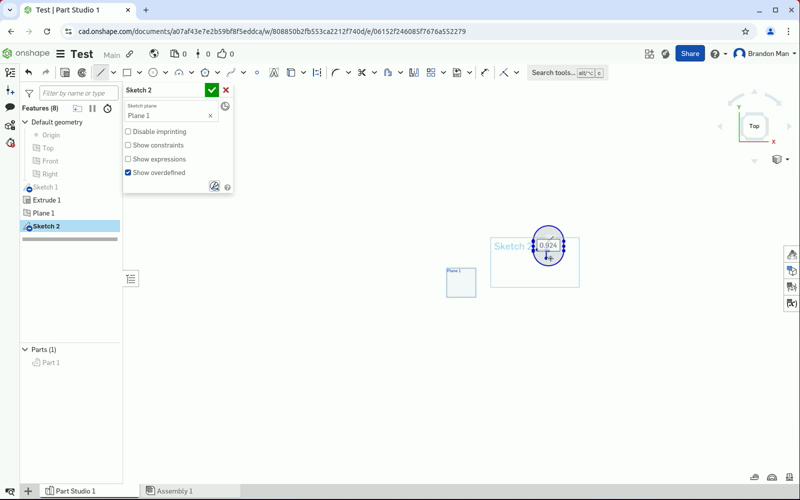
key_down(shift)
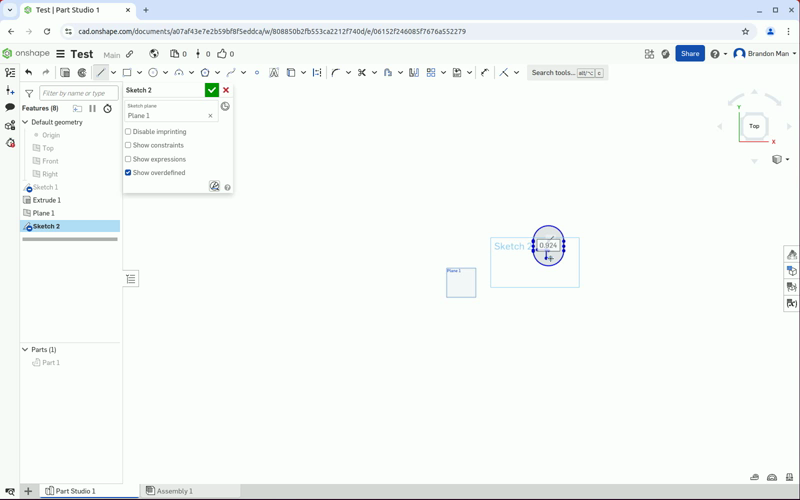
mouse_move(580, 258)
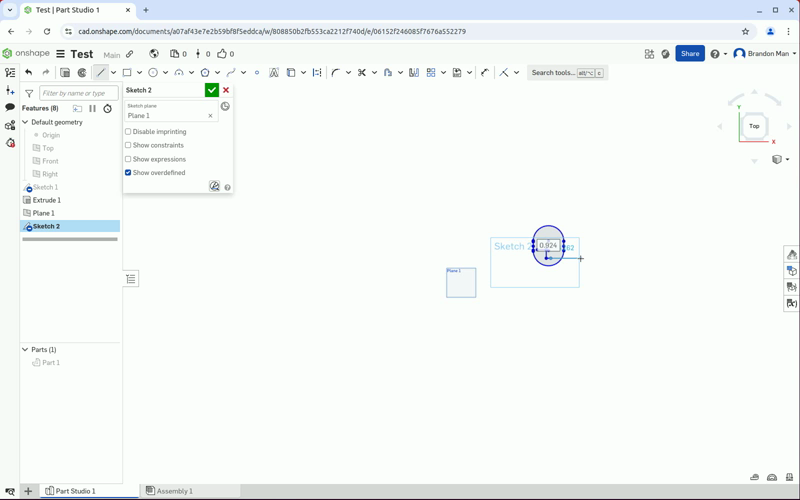
mouse_move(550, 249)
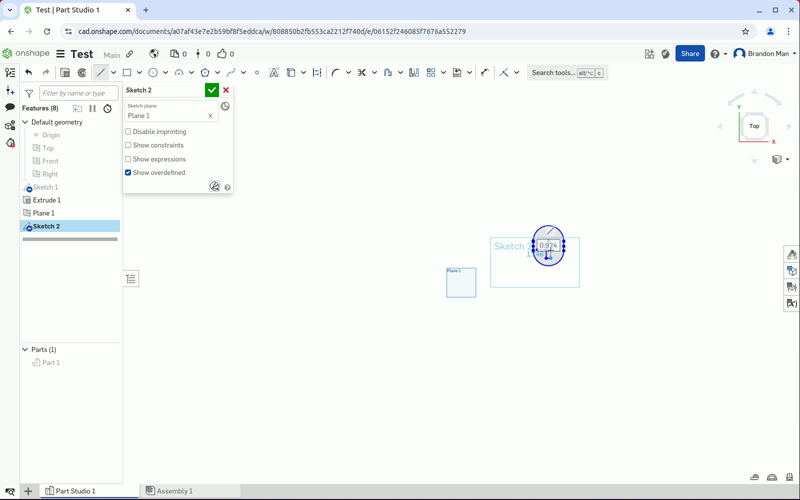
scroll(6)
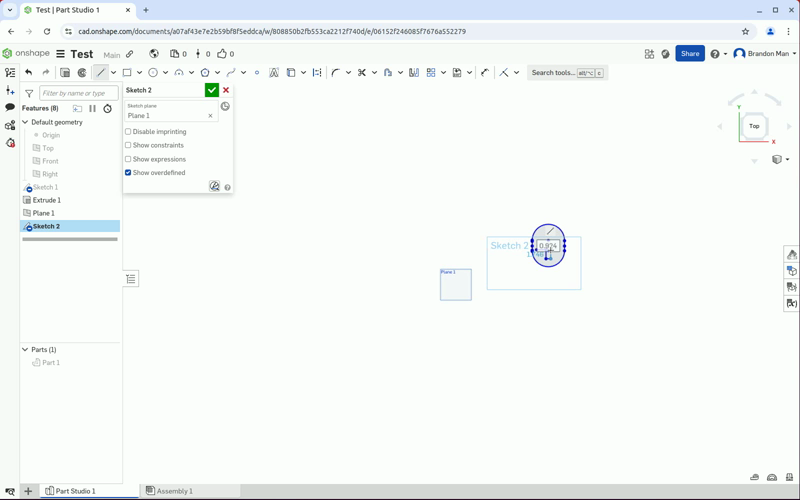
scroll(6)
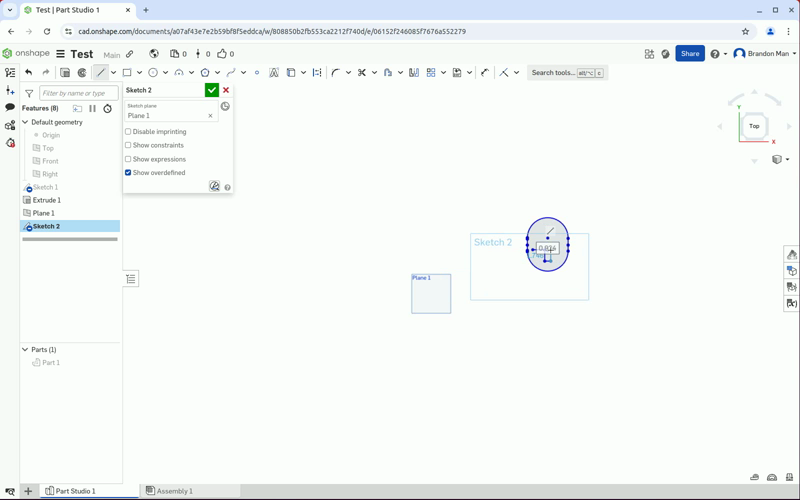
scroll(6)
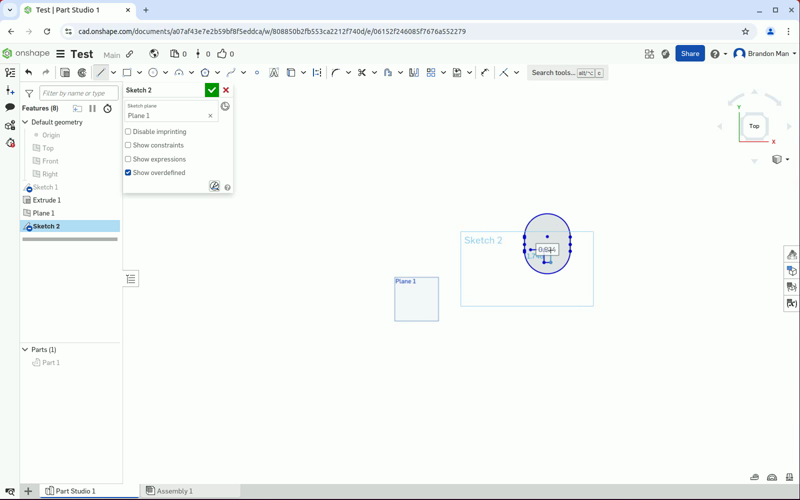
scroll(6)
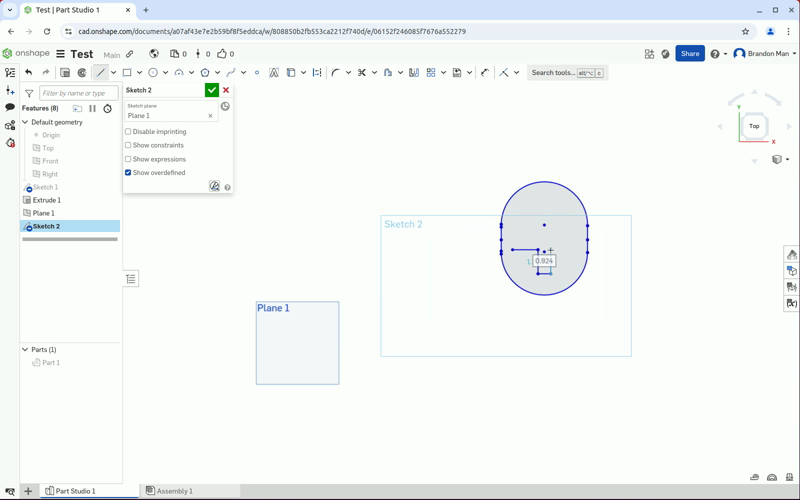
scroll(6)
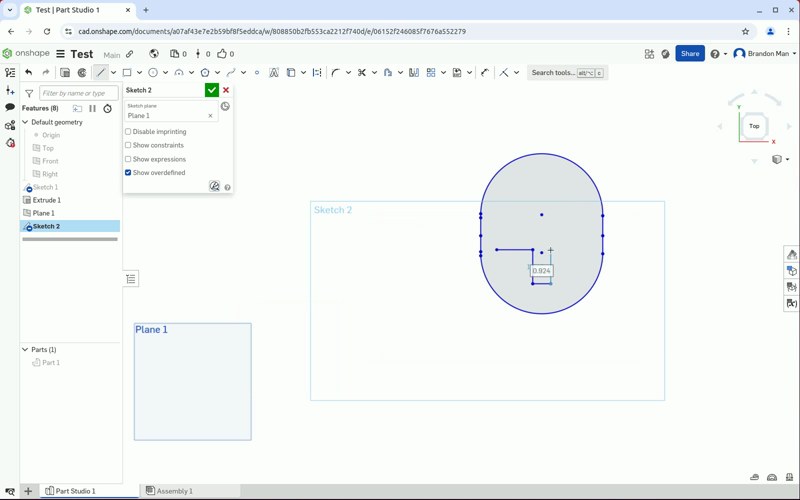
scroll(6)
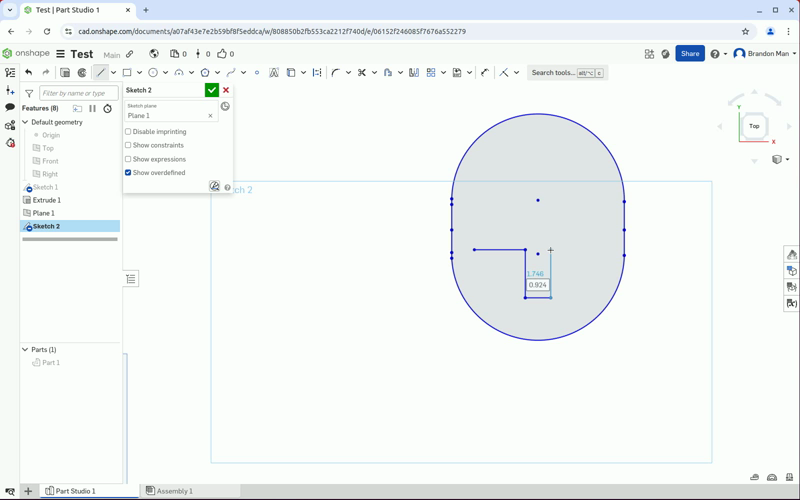
scroll(6)
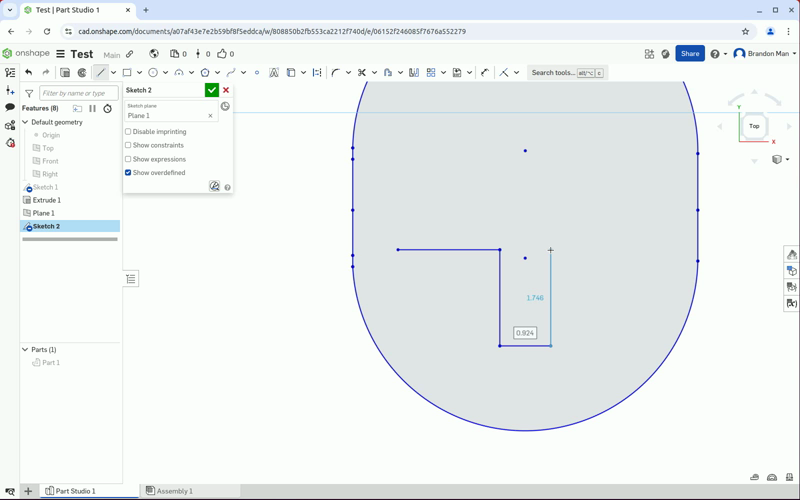
click(550, 249)
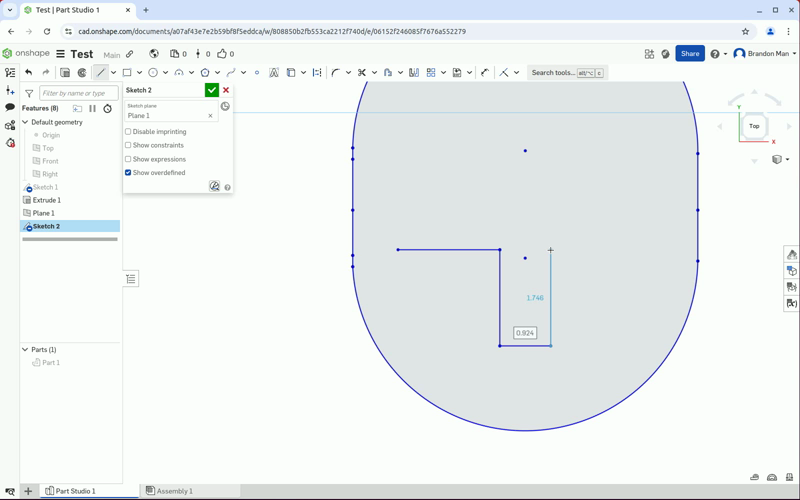
scroll(-6)
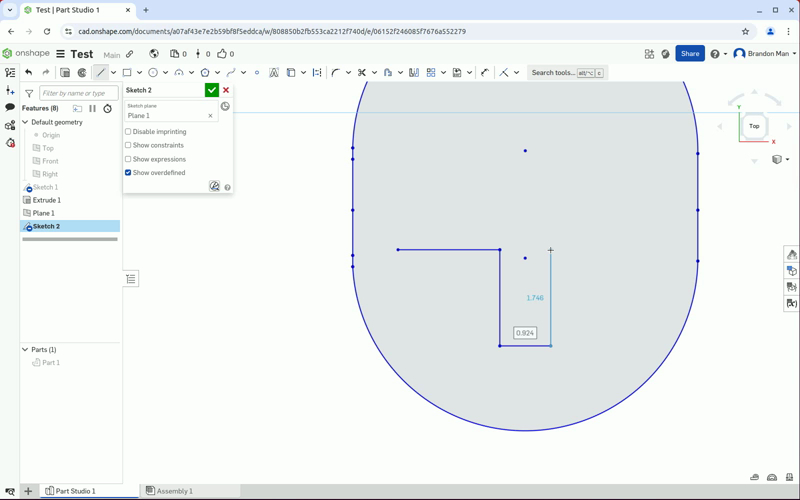
scroll(-6)
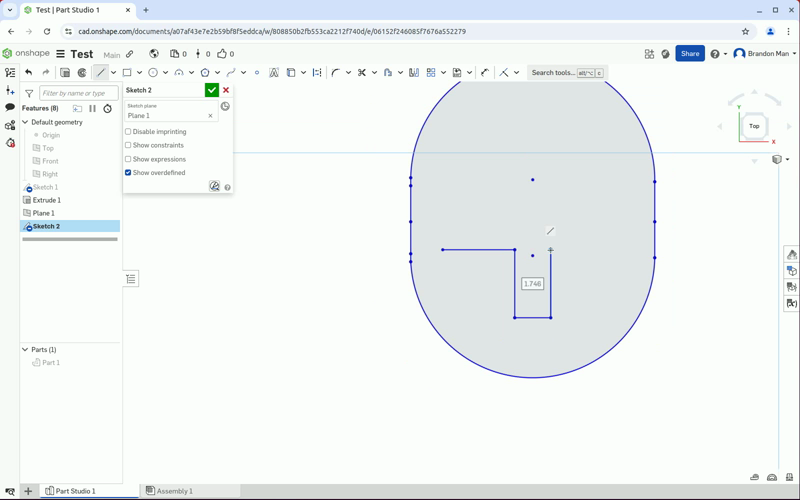
scroll(-6)
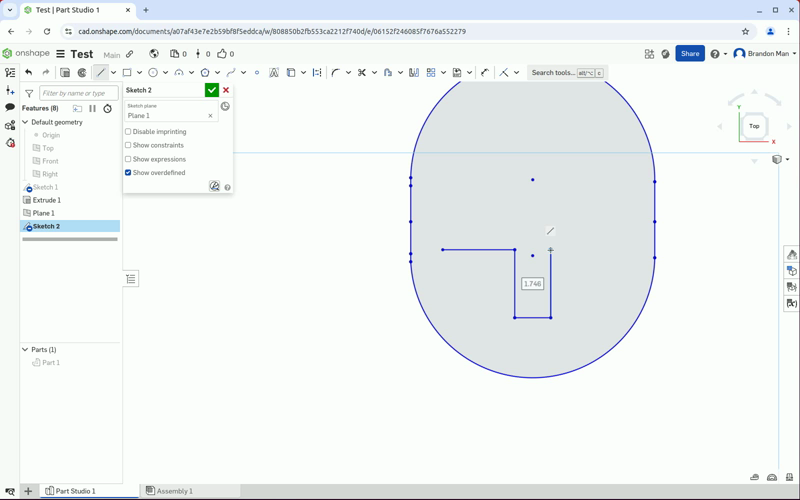
scroll(-6)
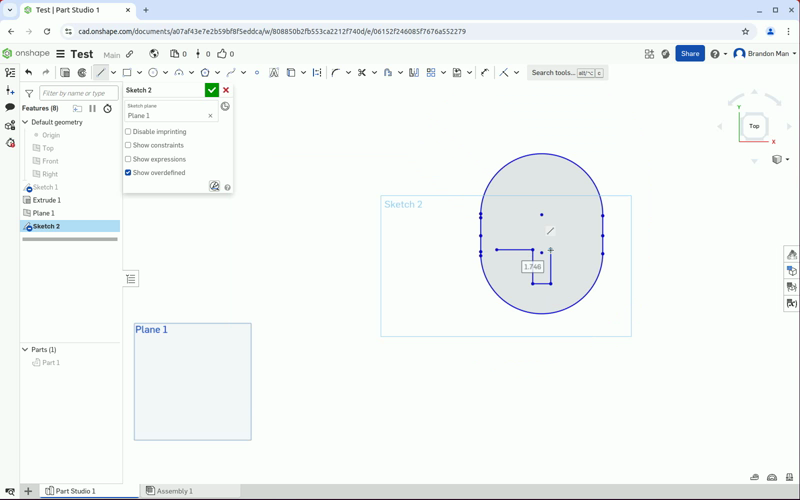
scroll(-6)
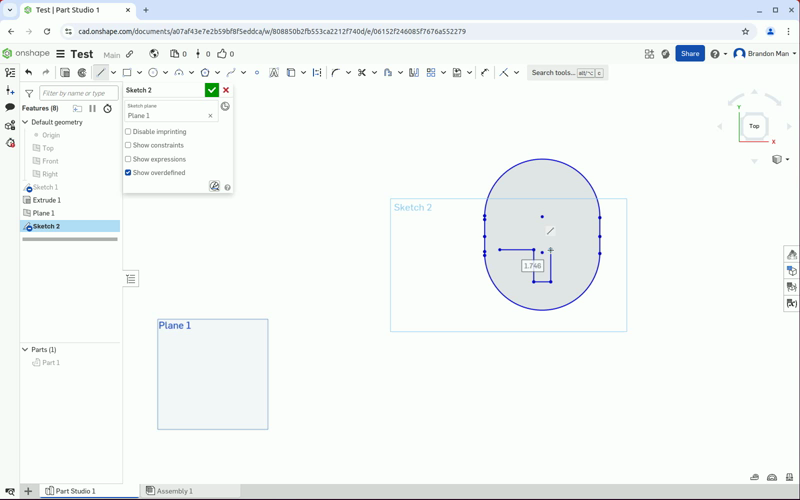
scroll(-6)
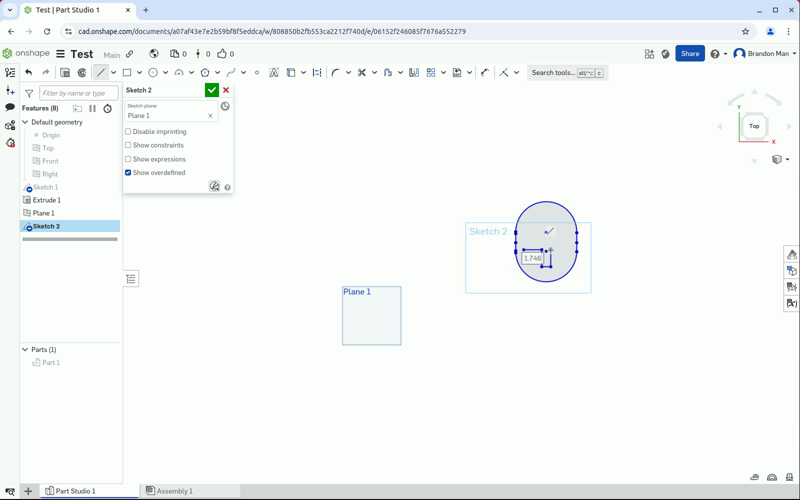
scroll(-6)
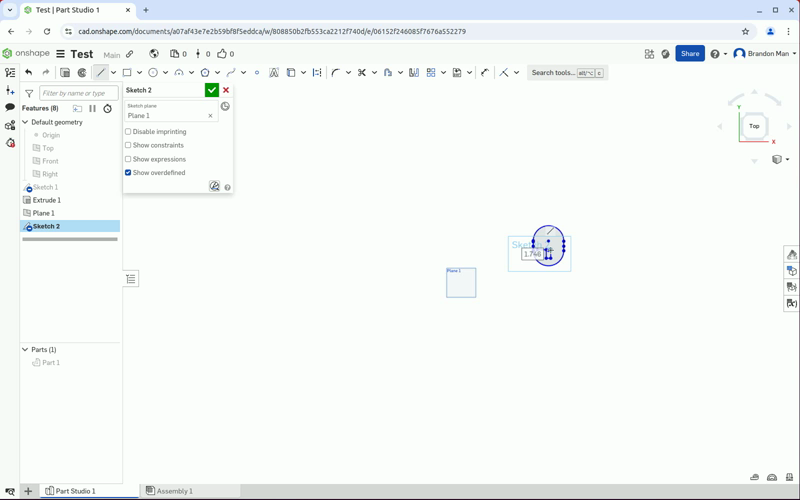
key_up(shift)
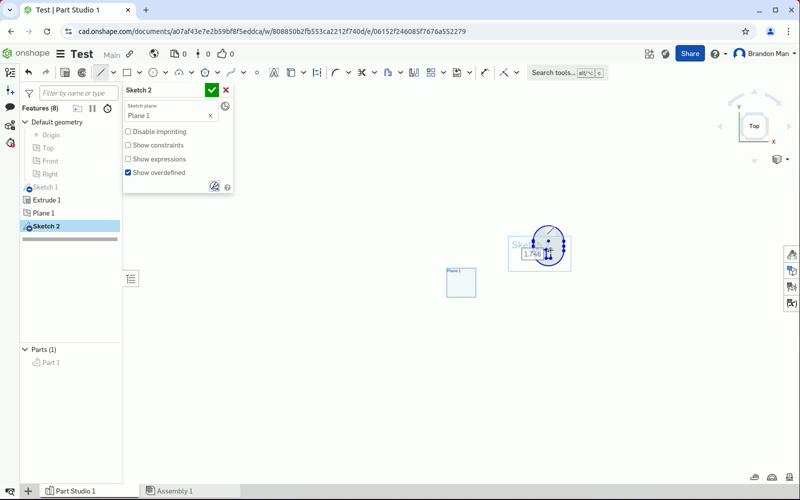
key_down(shift)
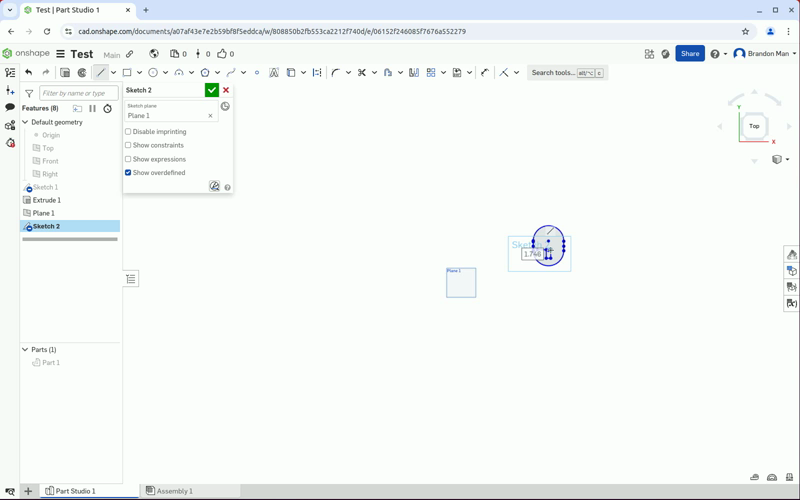
mouse_move(580, 249)
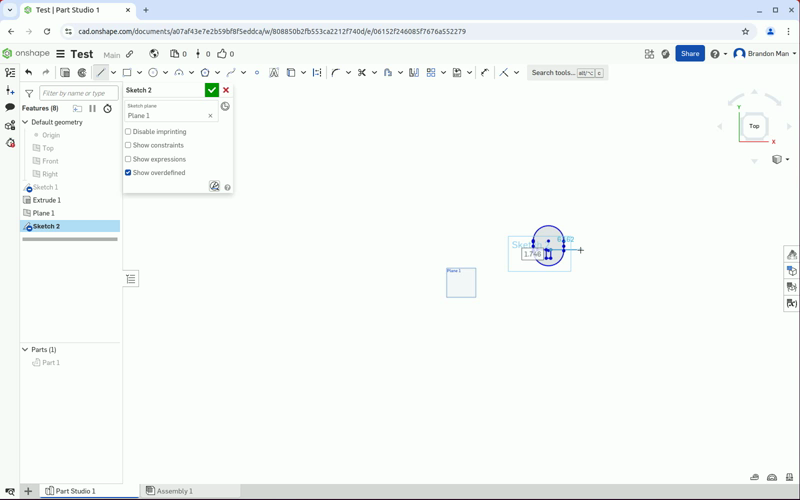
mouse_move(559, 249)
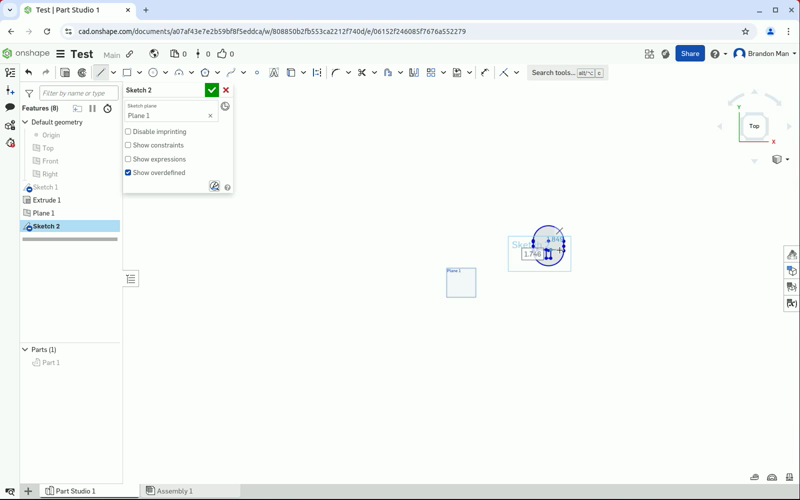
scroll(6)
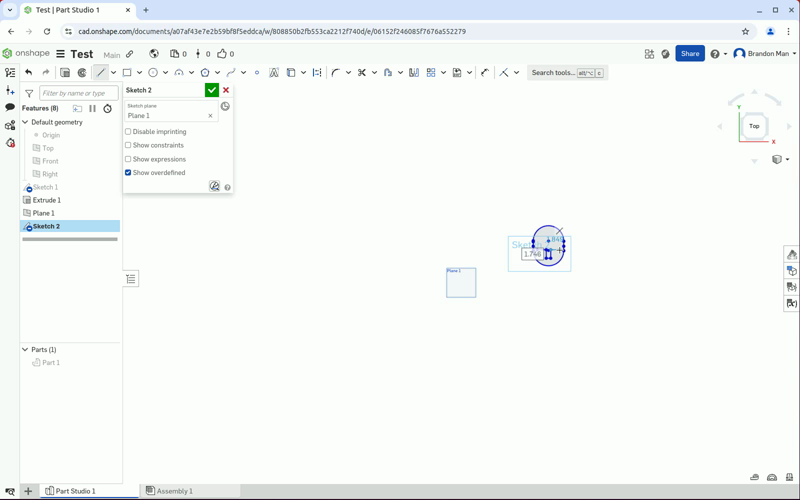
scroll(6)
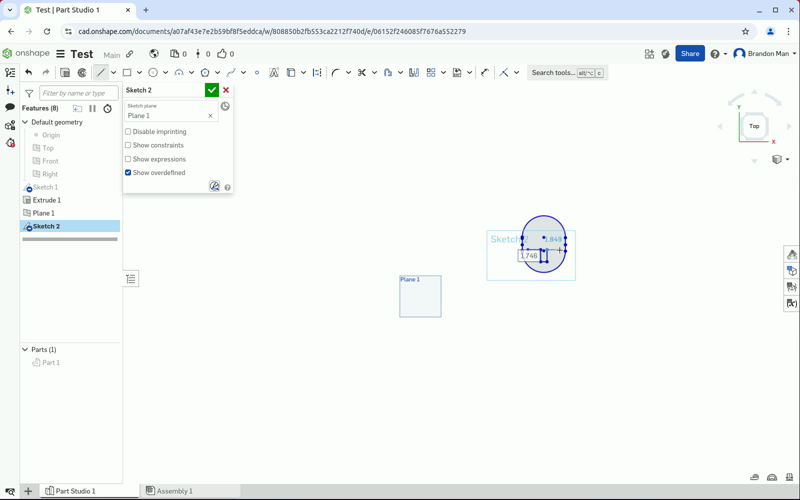
scroll(6)
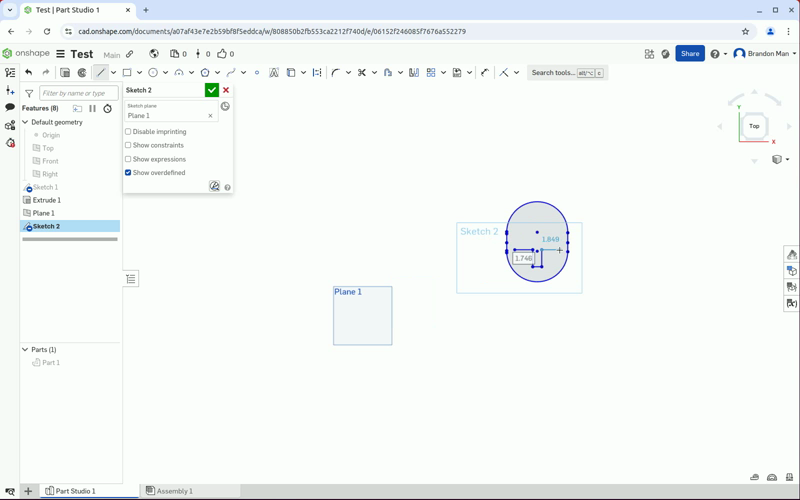
scroll(6)
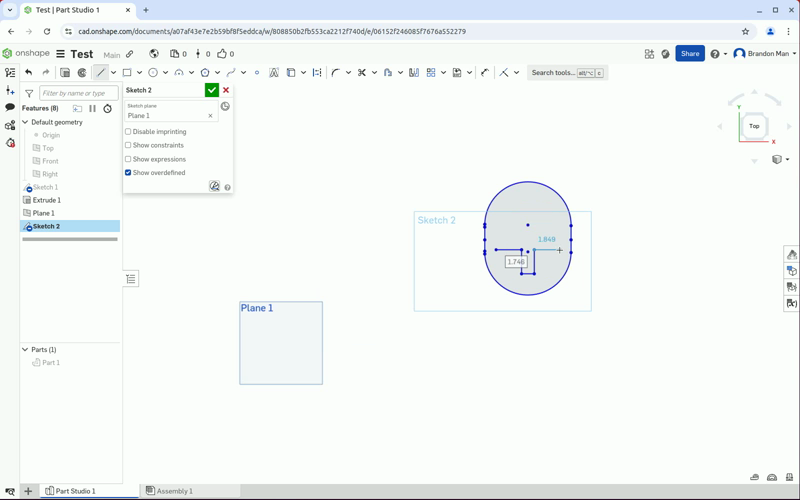
scroll(6)
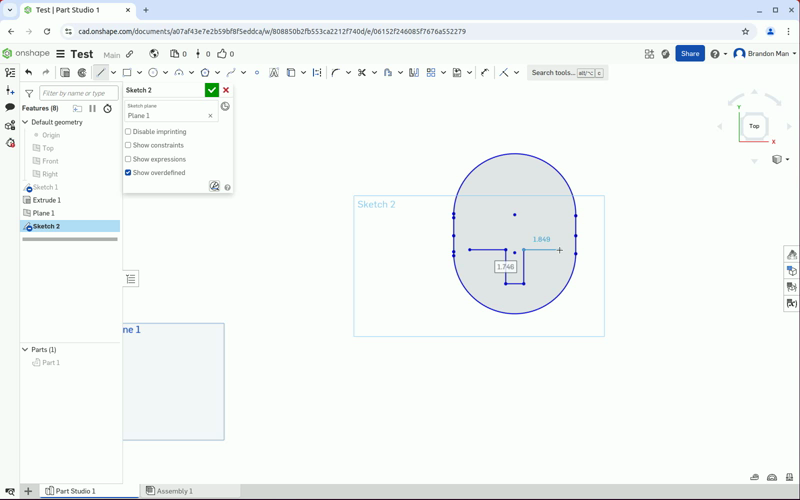
scroll(6)
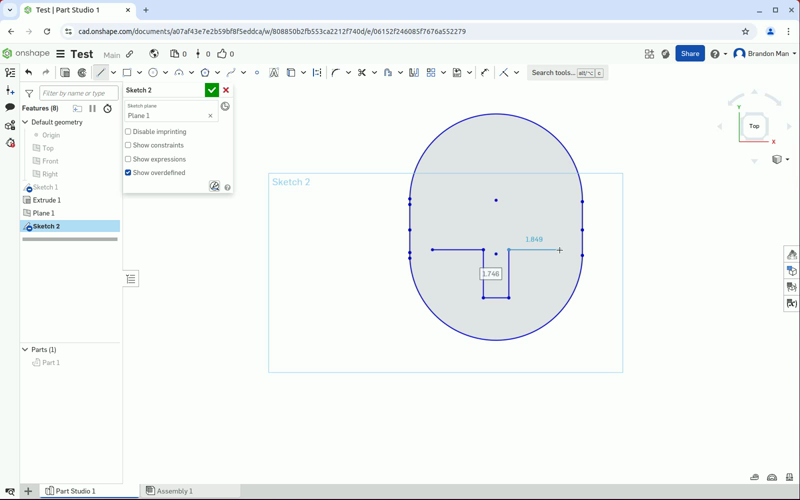
scroll(6)
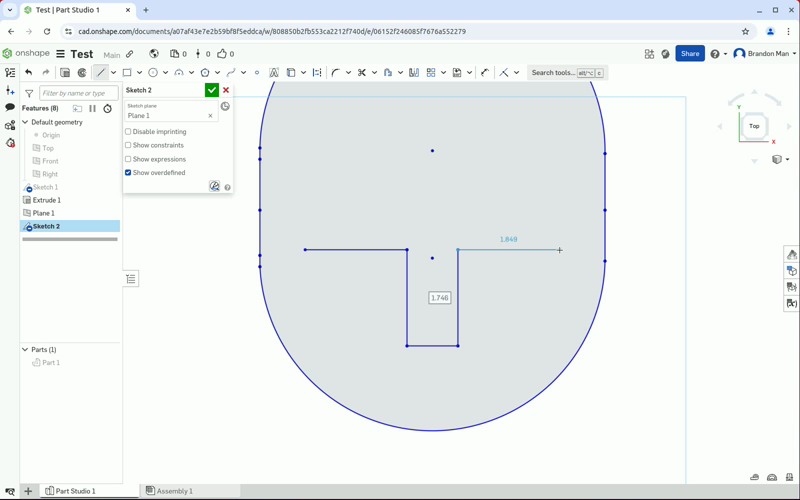
click(559, 249)
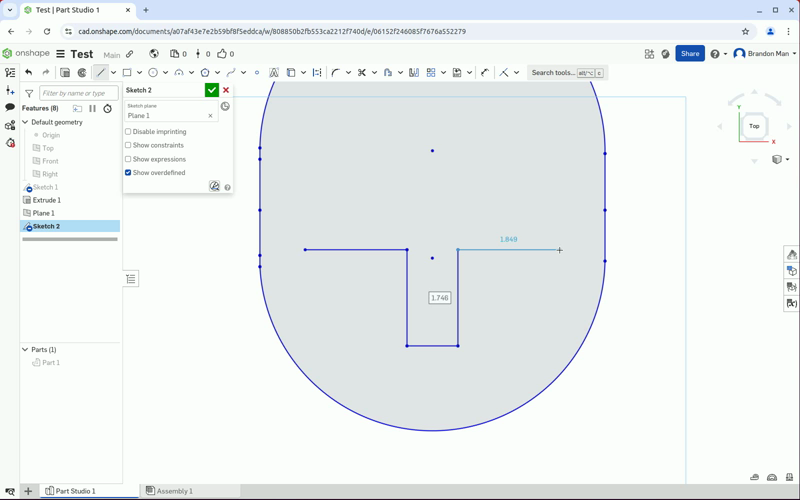
scroll(-6)
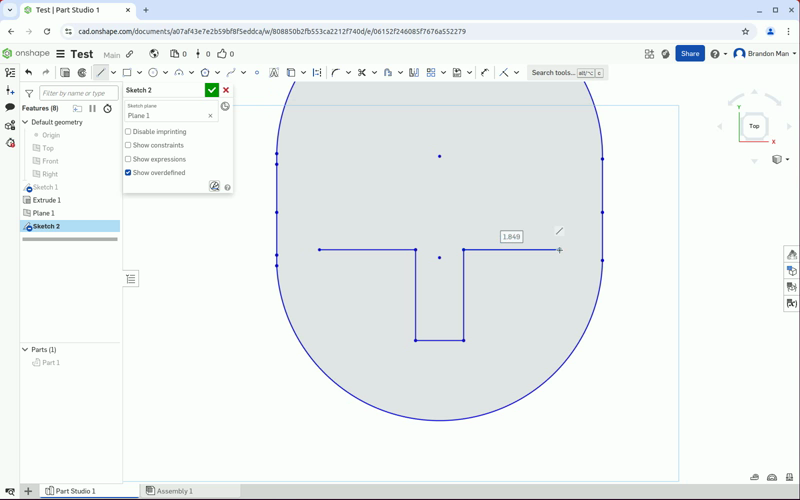
scroll(-6)
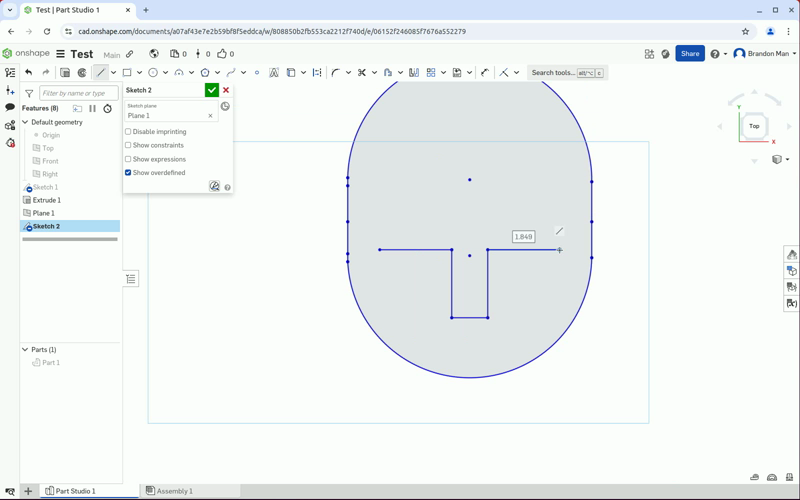
scroll(-6)
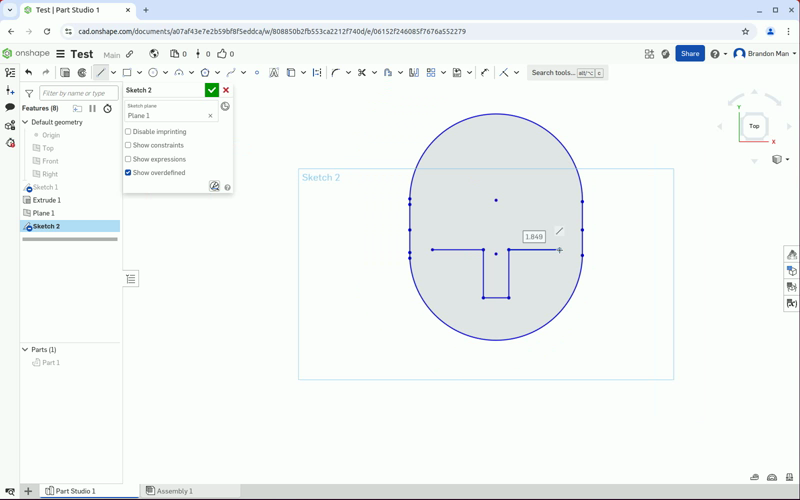
scroll(-6)
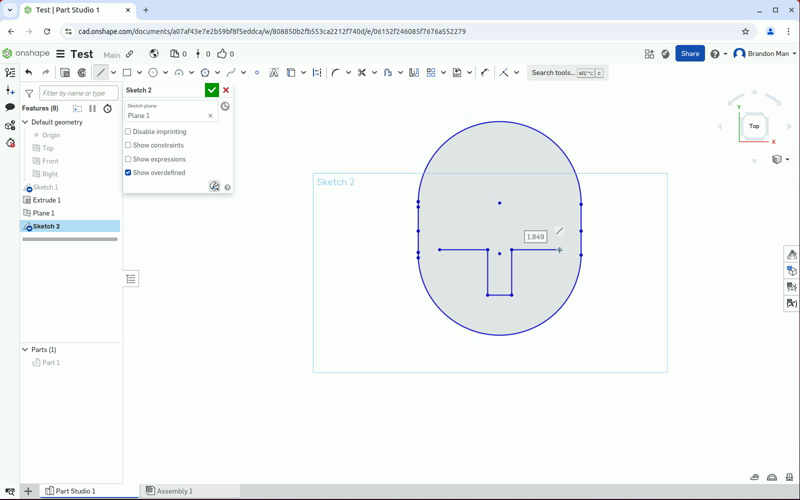
scroll(-6)
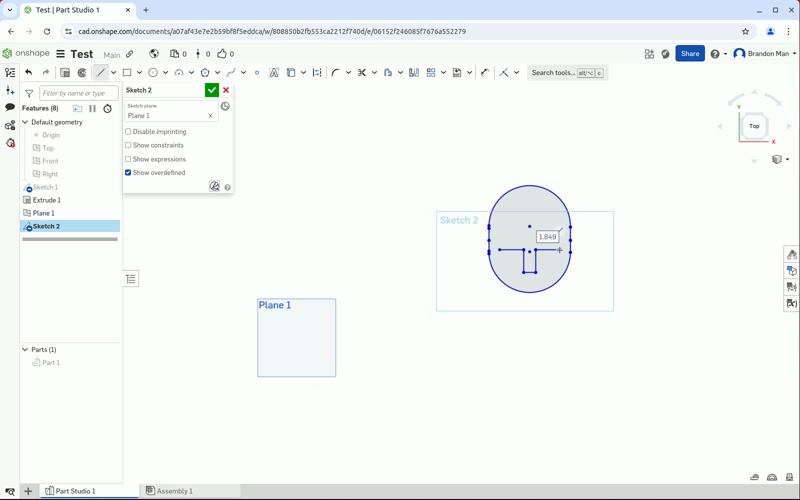
scroll(-6)
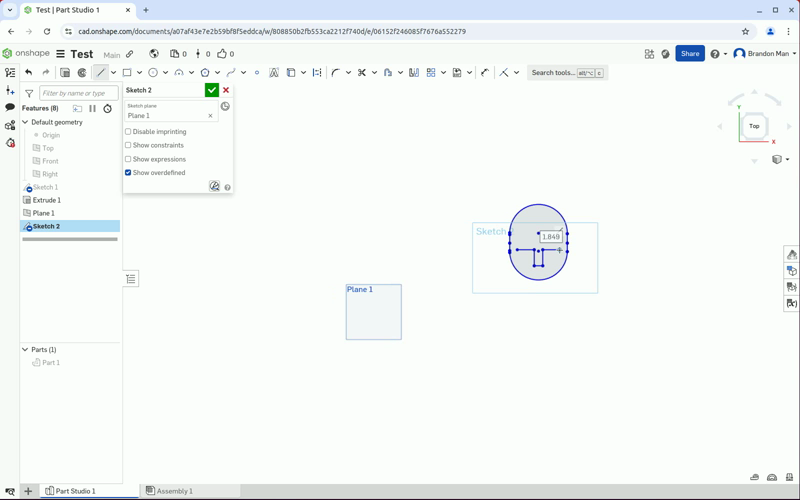
scroll(-6)
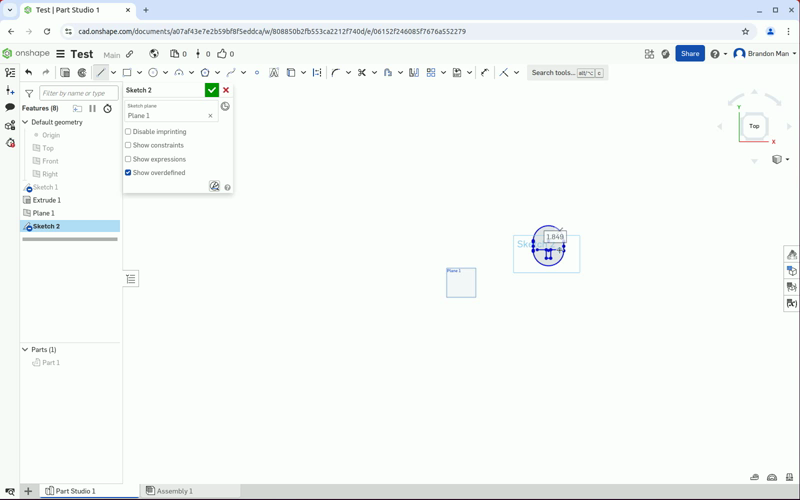
key_up(shift)
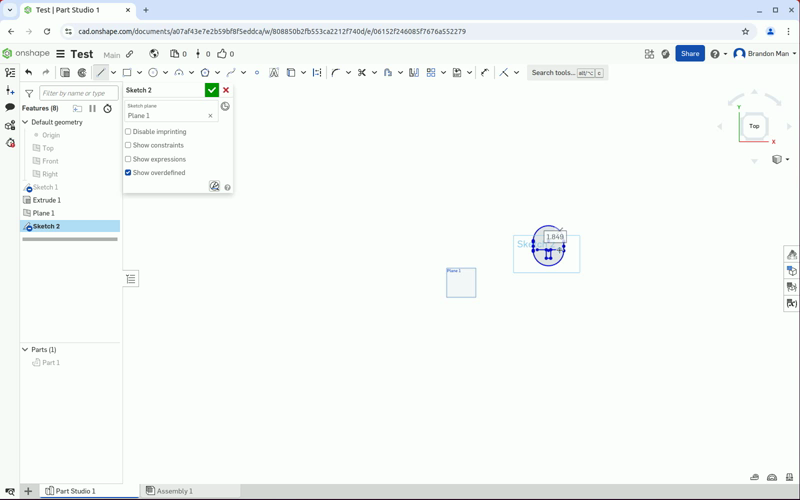
key_down(shift)
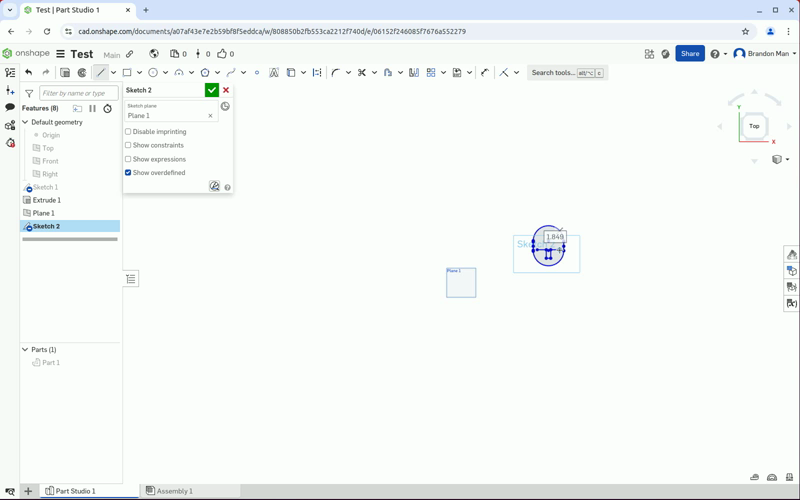
mouse_move(589, 249)
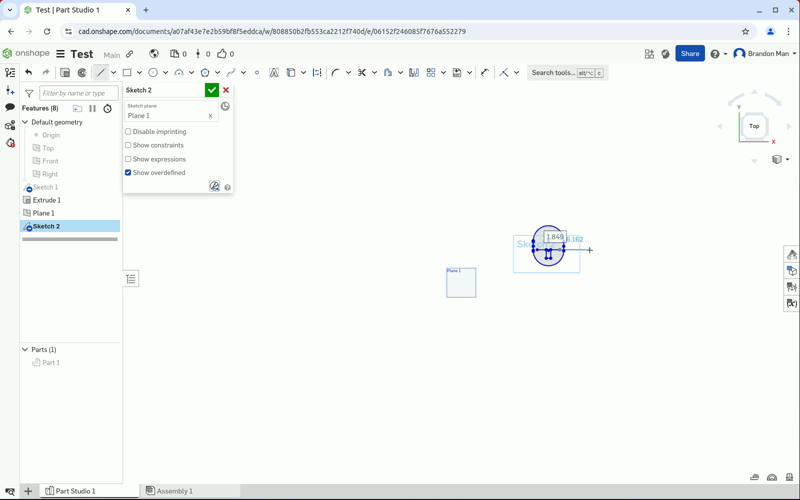
mouse_move(559, 242)
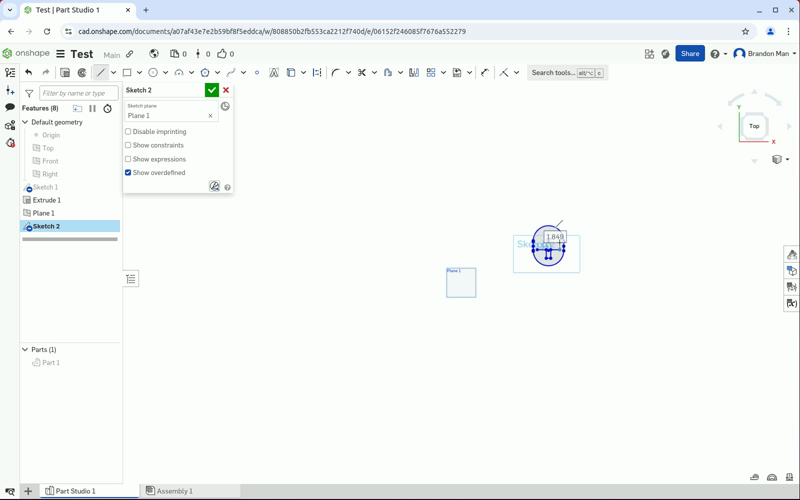
scroll(6)
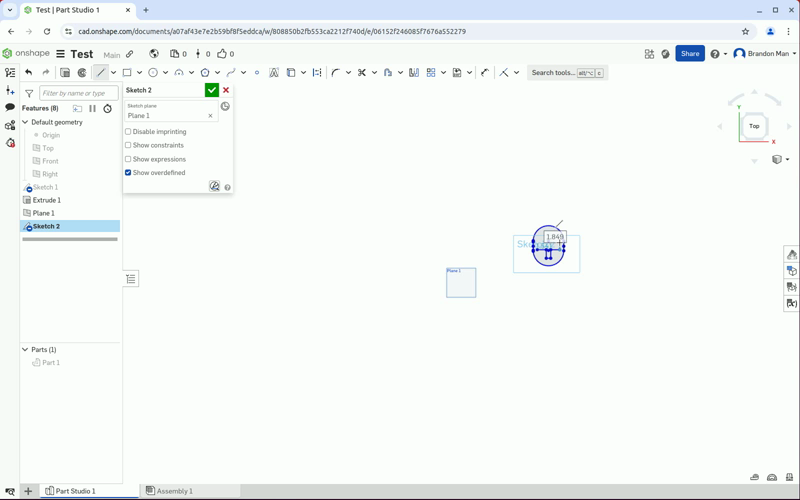
scroll(6)
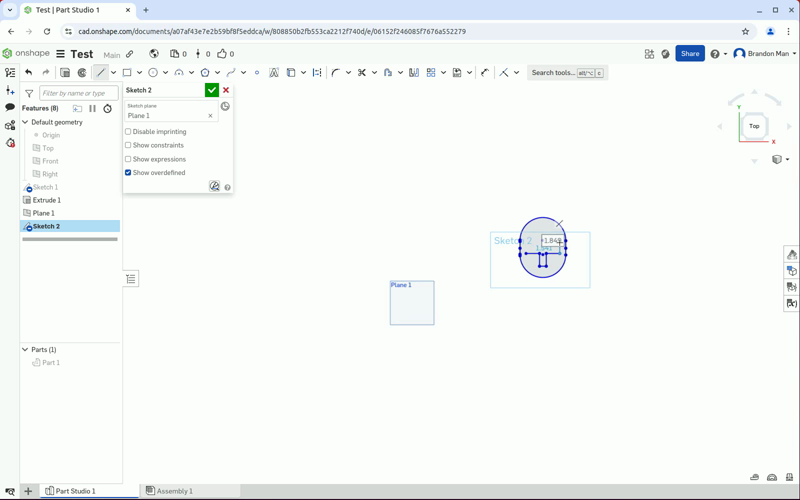
scroll(6)
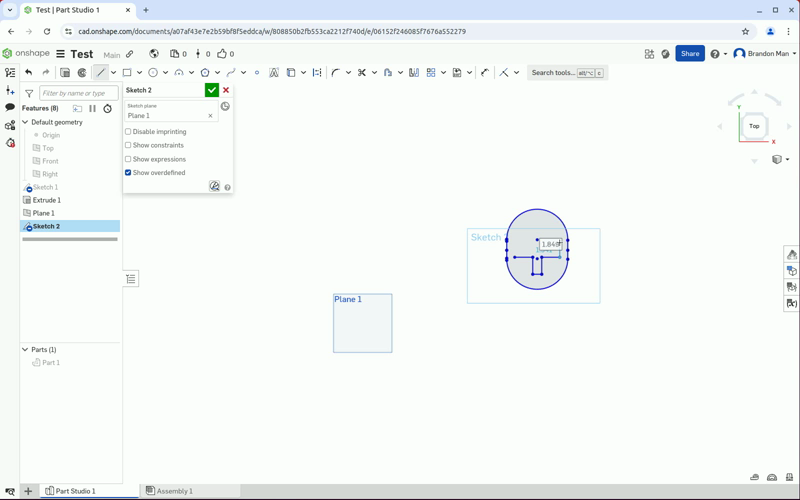
scroll(6)
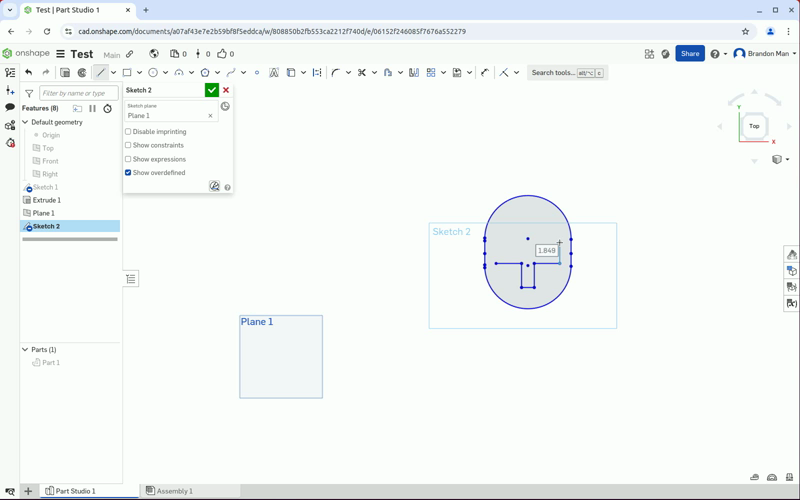
scroll(6)
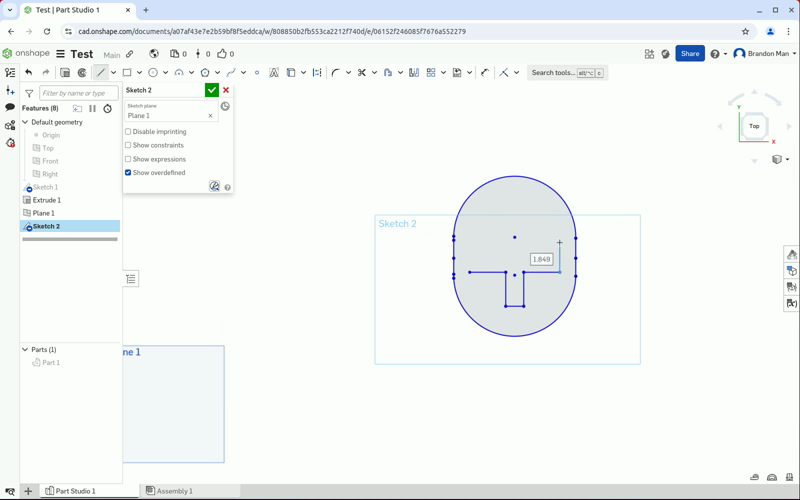
scroll(6)
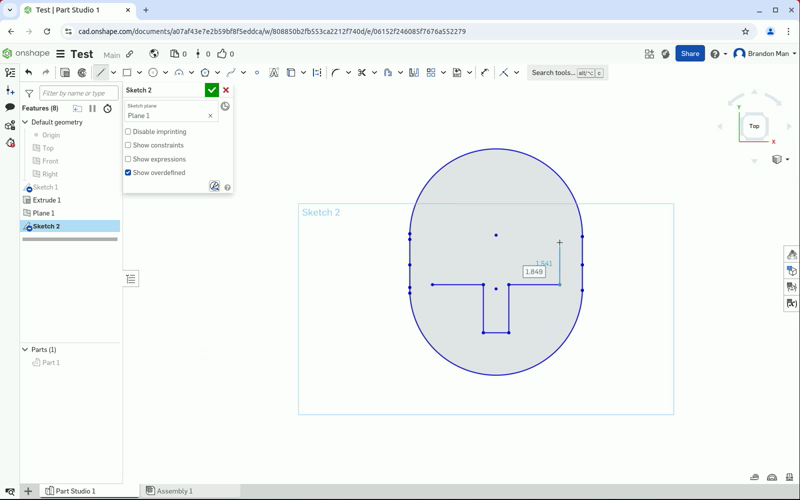
scroll(6)
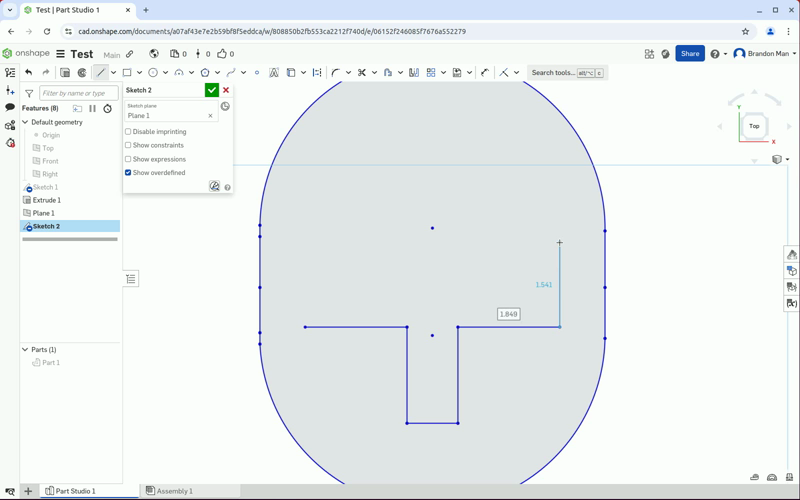
click(559, 242)
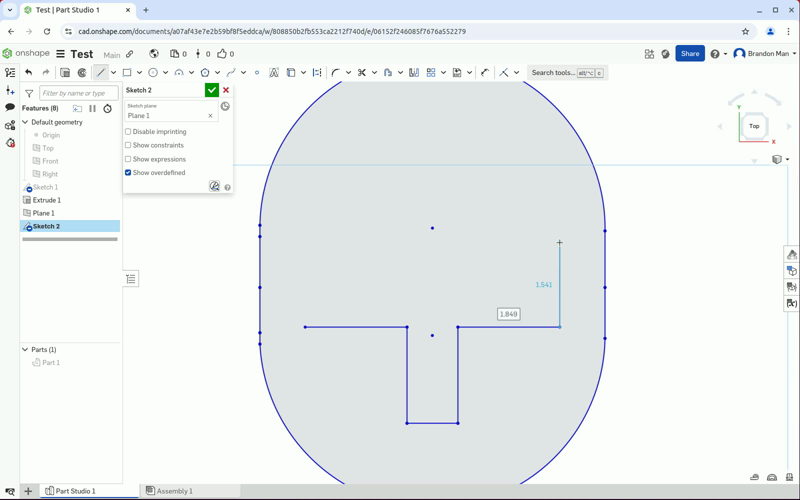
scroll(-6)
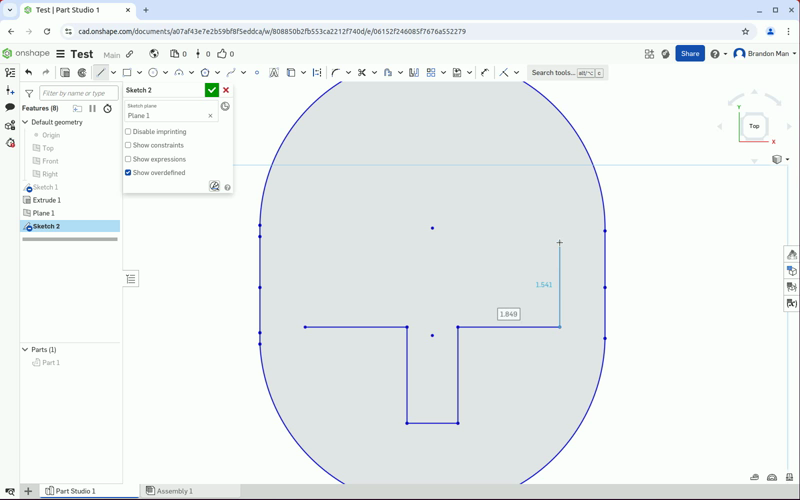
scroll(-6)
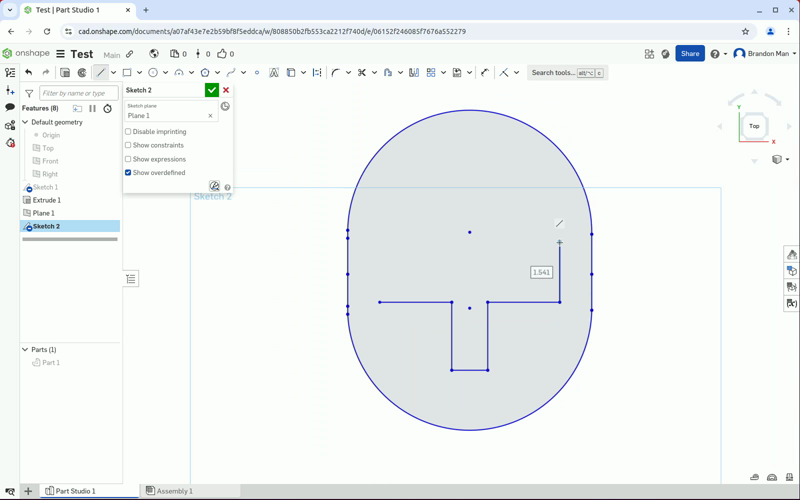
scroll(-6)
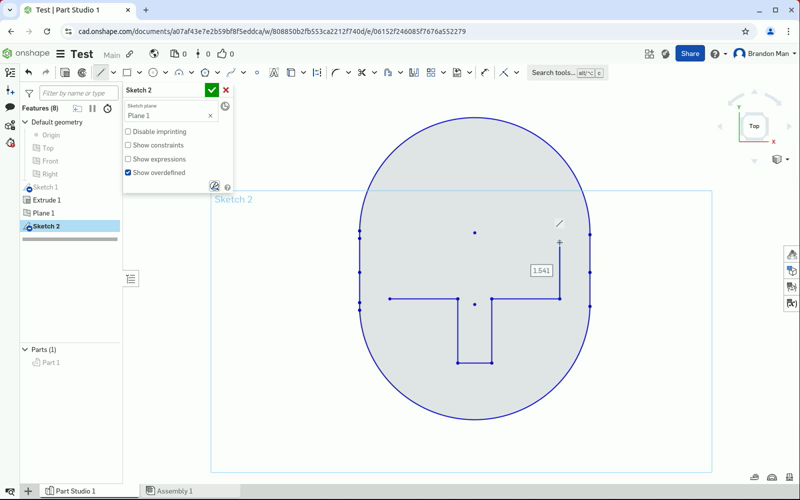
scroll(-6)
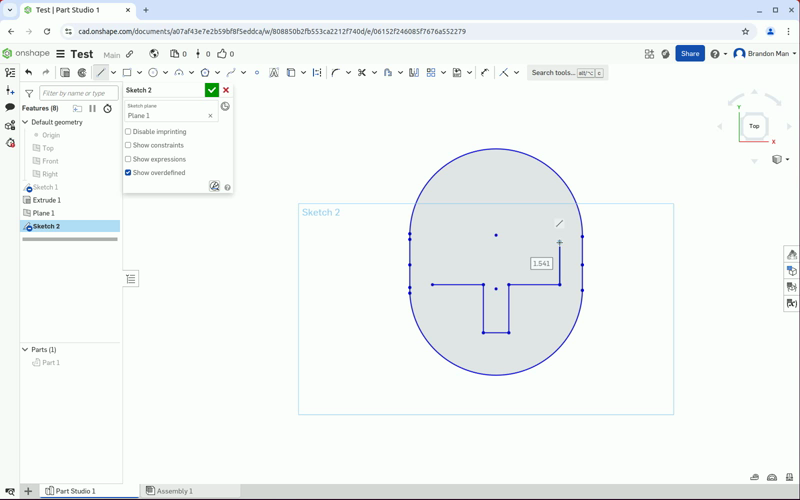
scroll(-6)
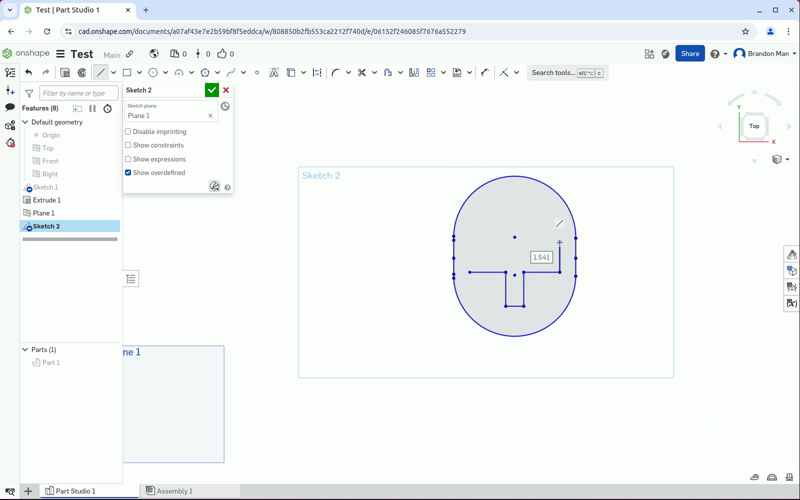
scroll(-6)
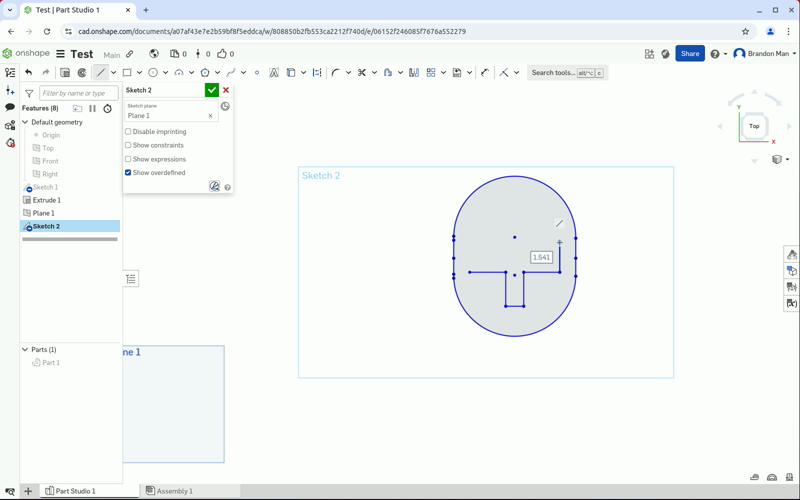
scroll(-6)
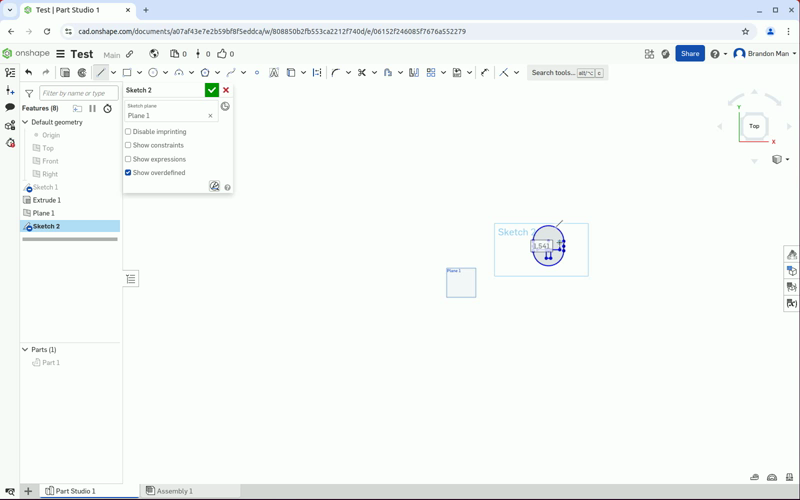
key_up(shift)
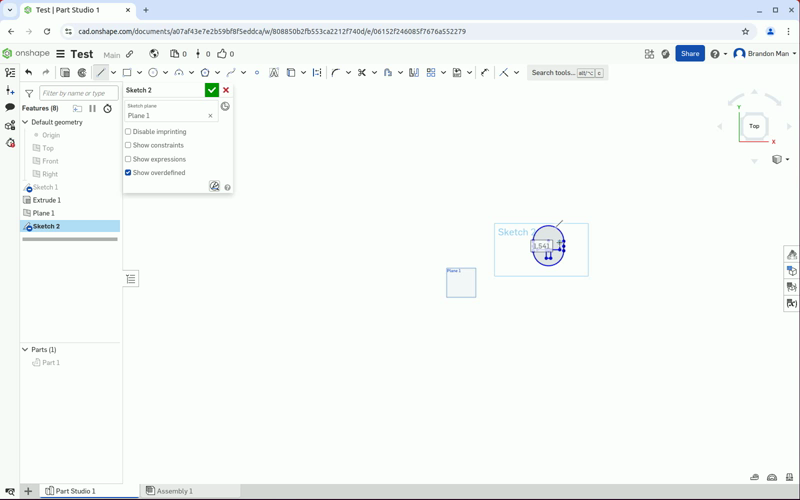
key_down(shift)
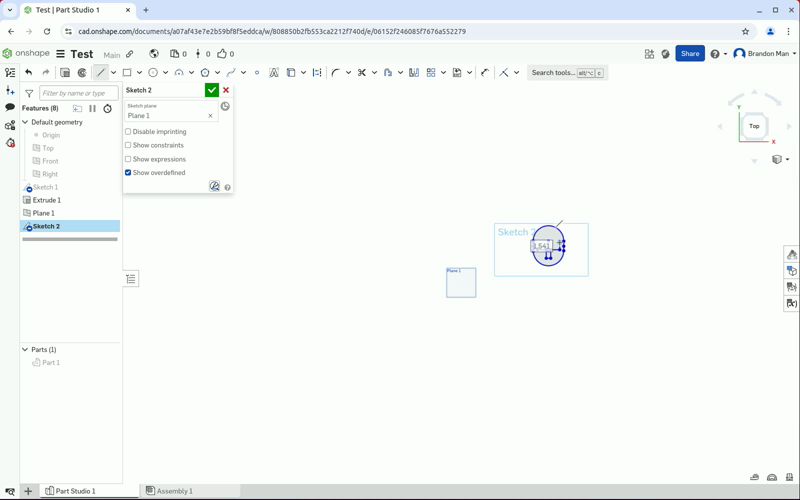
mouse_move(589, 242)
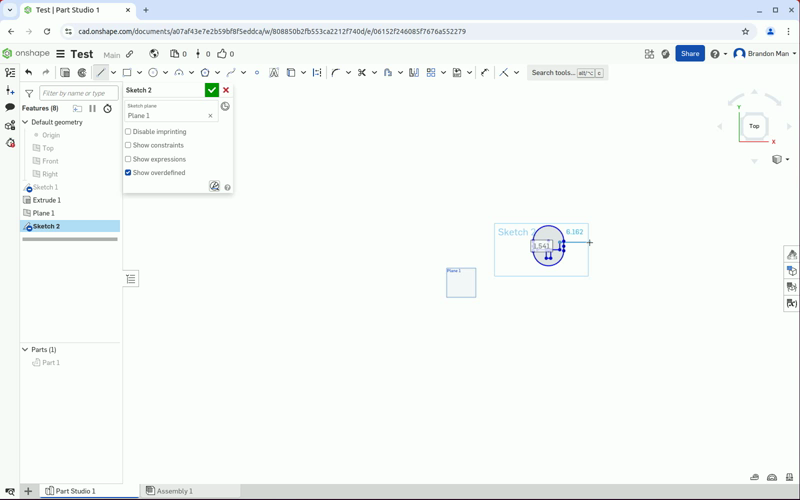
mouse_move(550, 242)
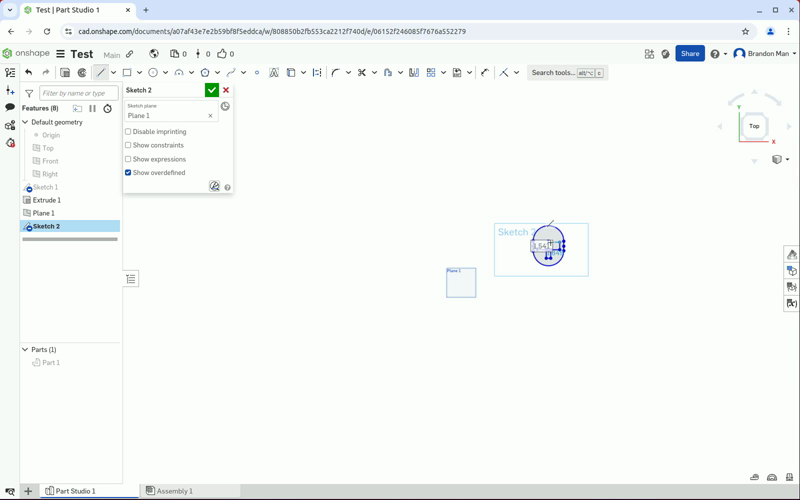
scroll(6)
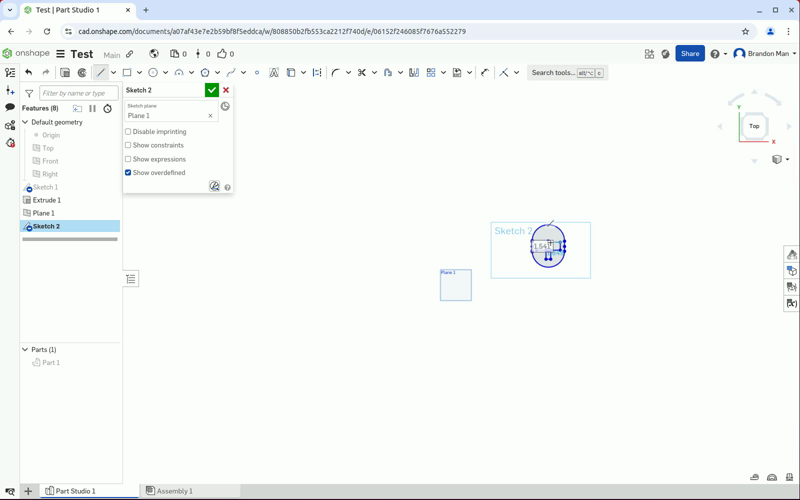
scroll(6)
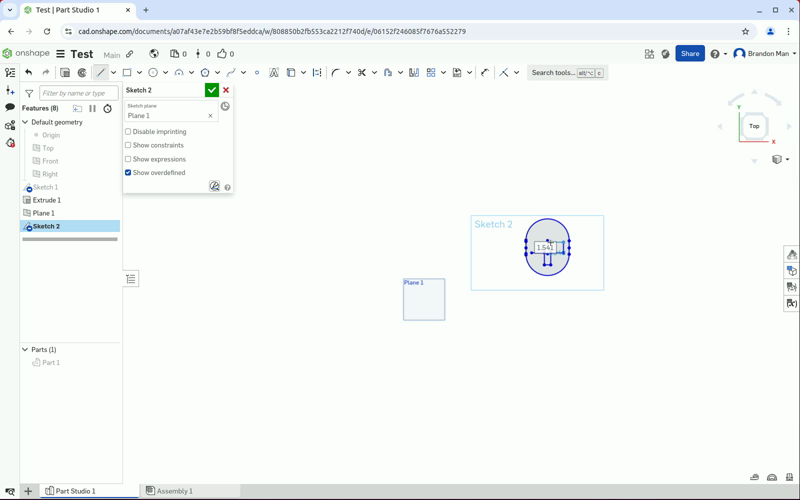
scroll(6)
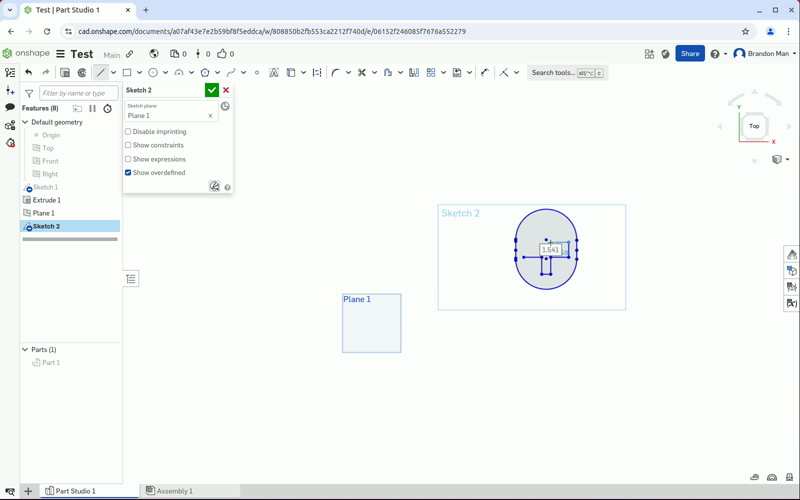
scroll(6)
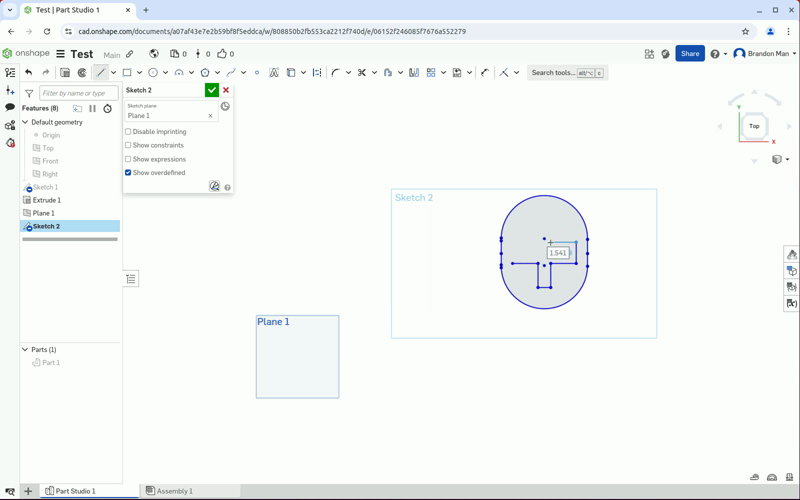
scroll(6)
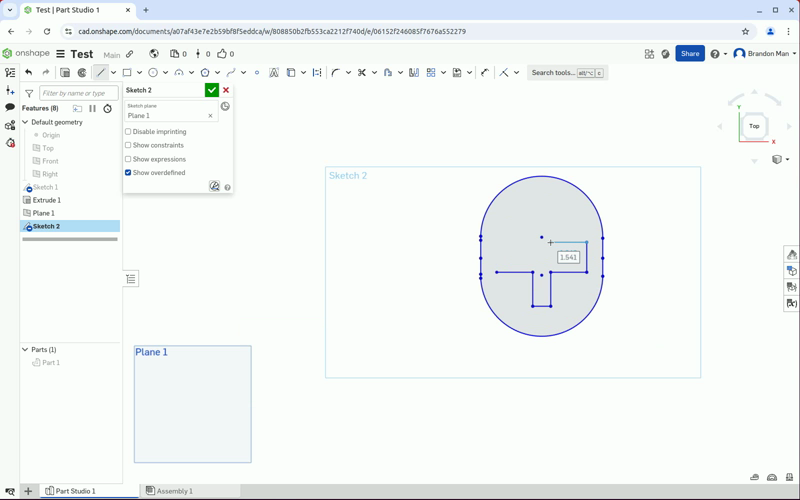
scroll(6)
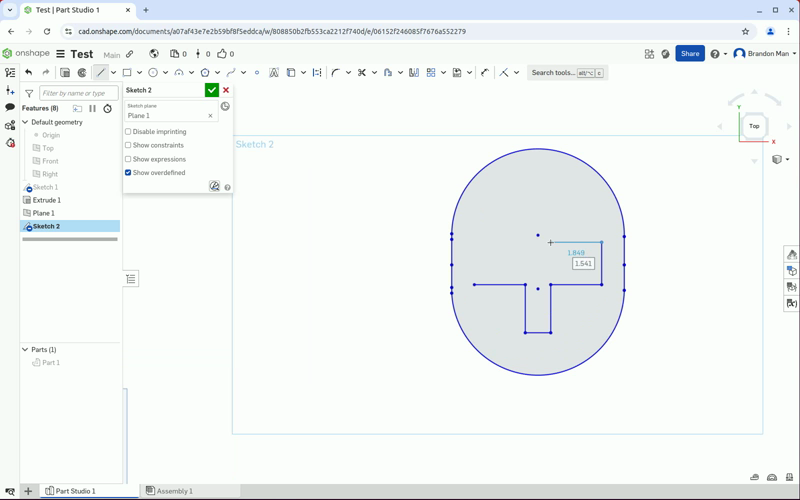
scroll(6)
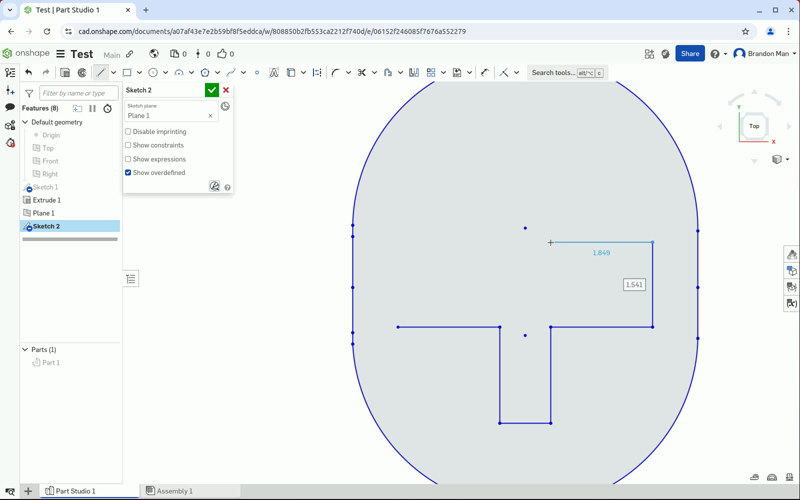
click(550, 242)
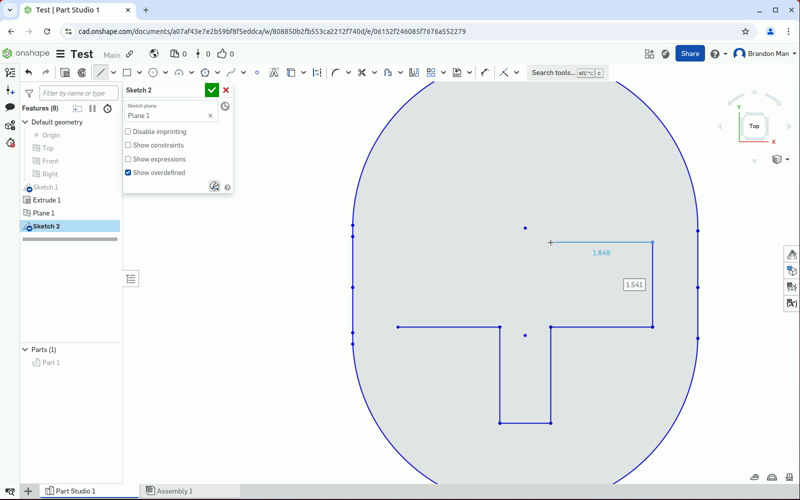
scroll(-6)
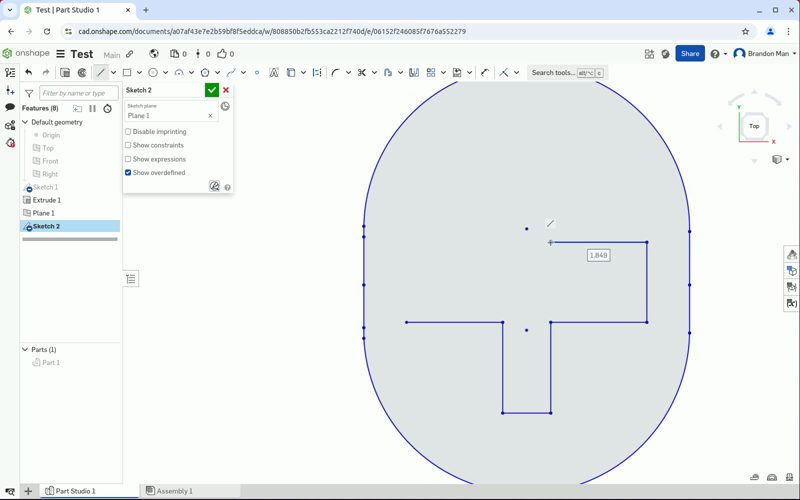
scroll(-6)
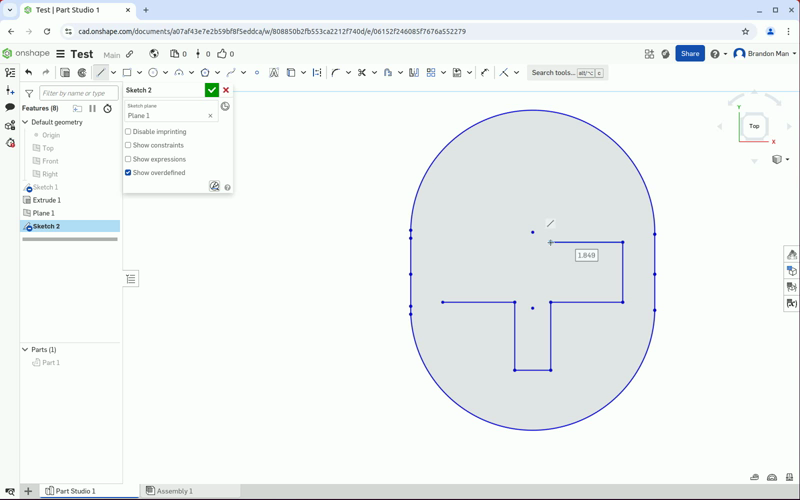
scroll(-6)
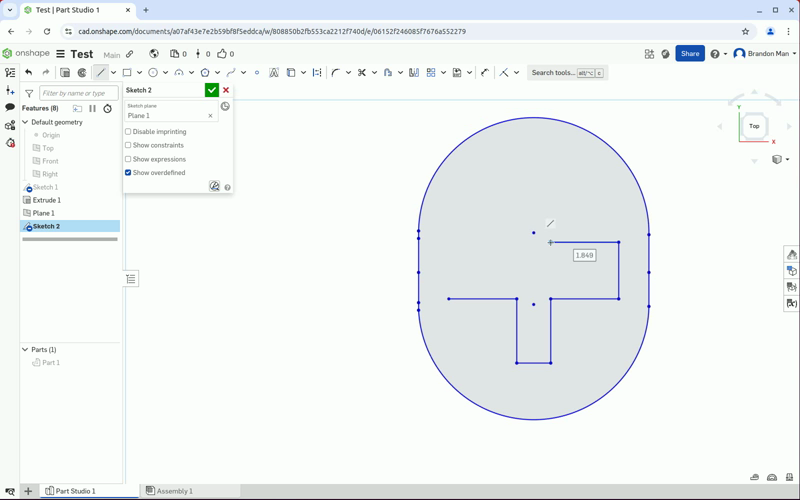
scroll(-6)
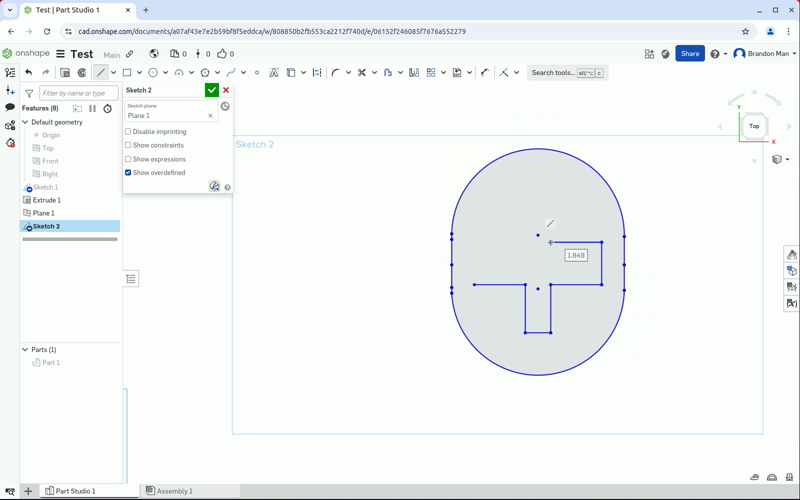
scroll(-6)
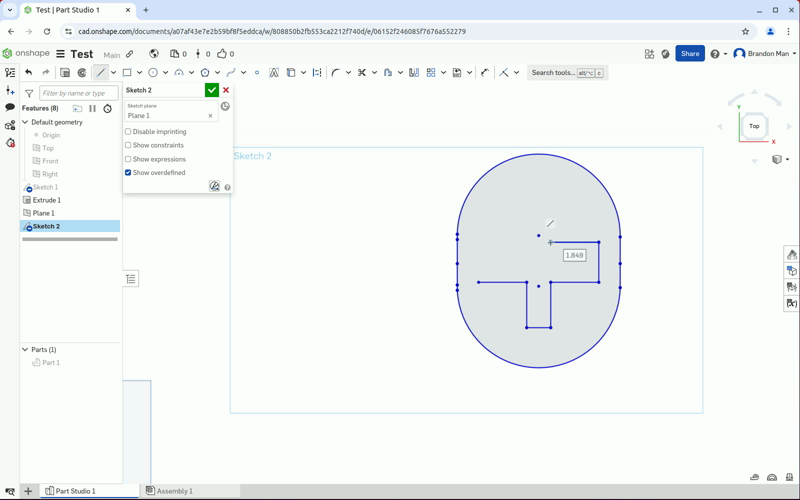
scroll(-6)
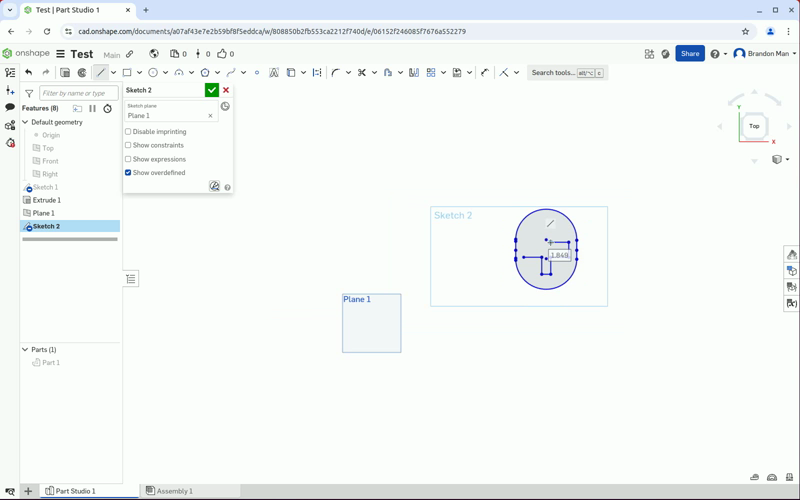
scroll(-6)
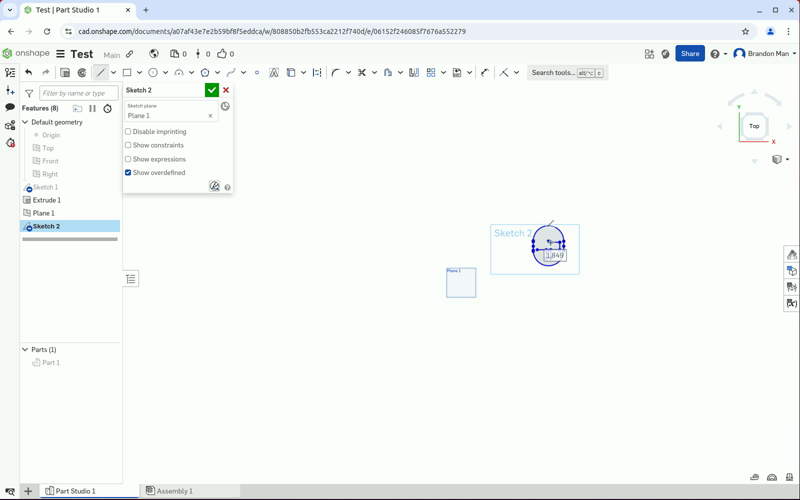
key_up(shift)
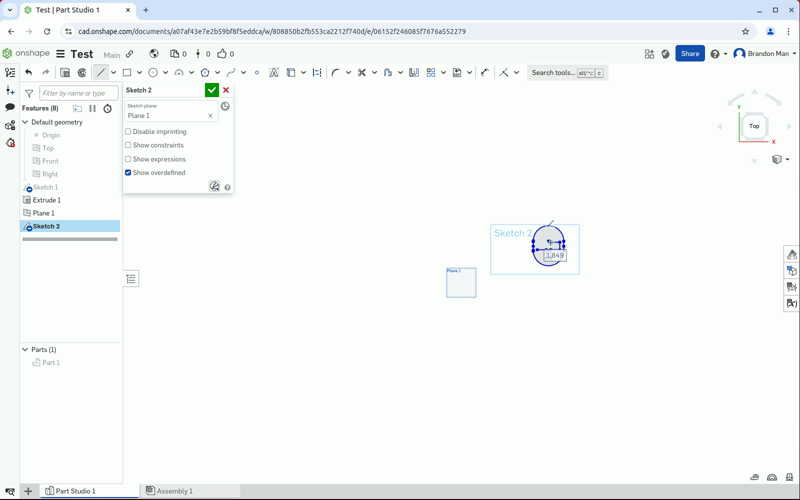
key_down(shift)
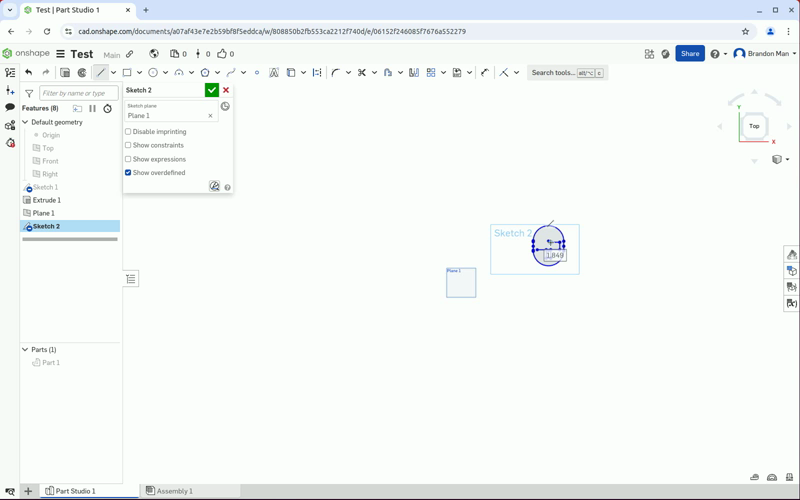
mouse_move(580, 242)
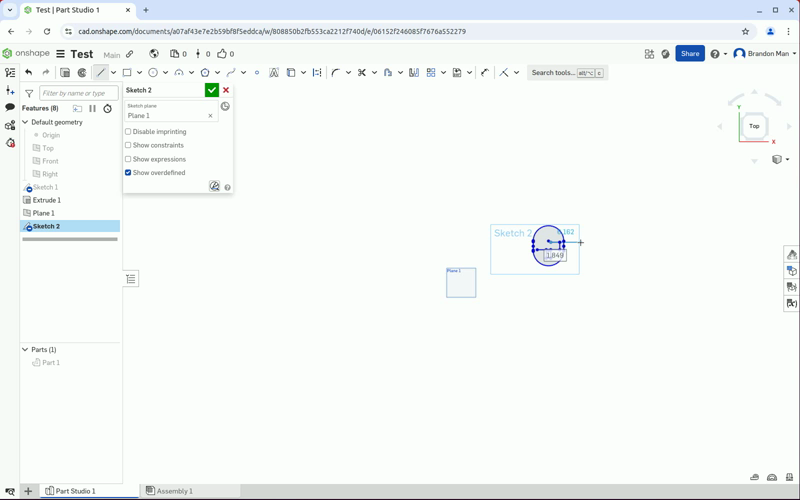
mouse_move(550, 234)
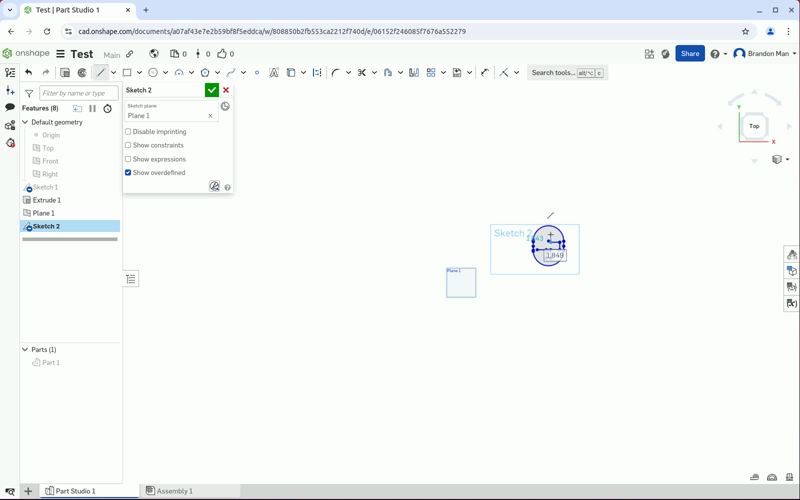
click(550, 234)
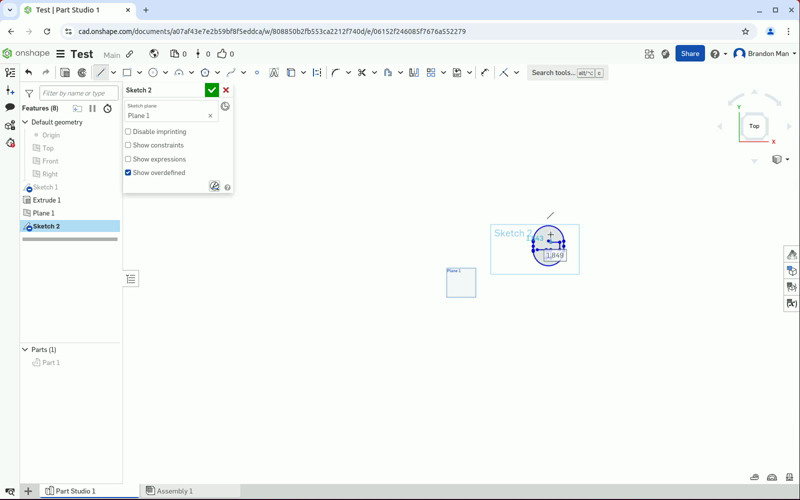
key_up(shift)
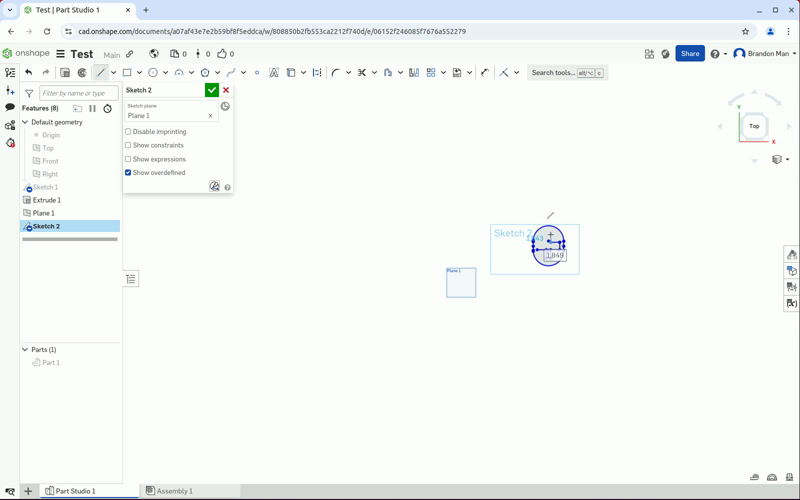
key_down(shift)
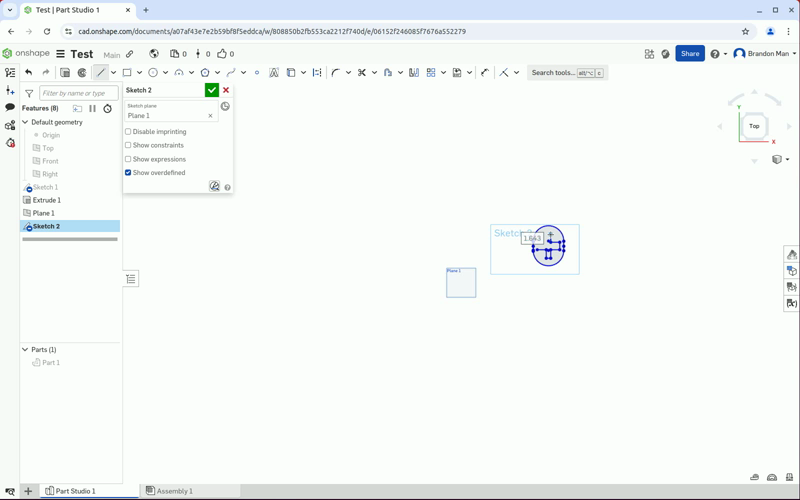
mouse_move(580, 234)
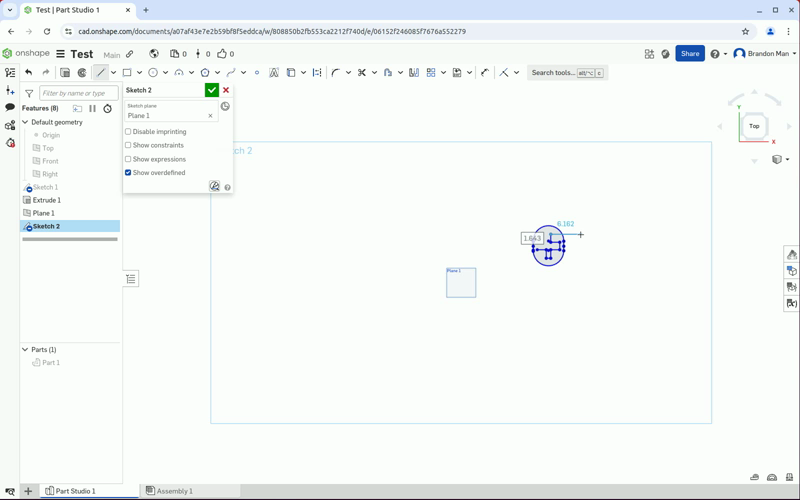
mouse_move(546, 234)
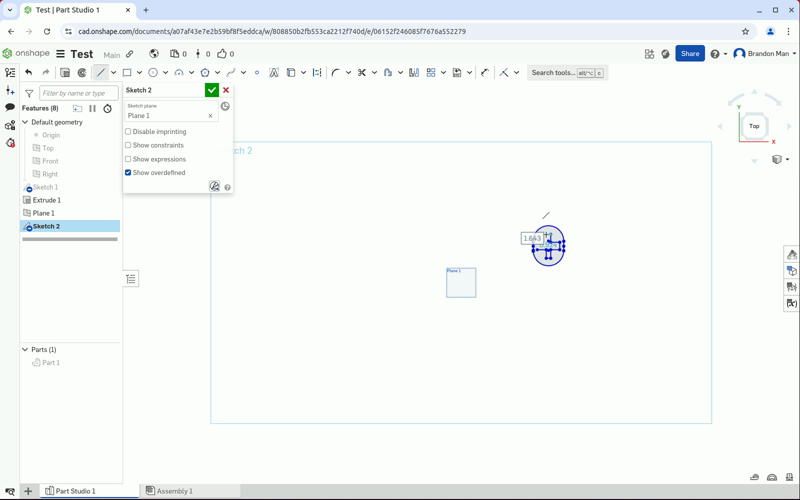
scroll(6)
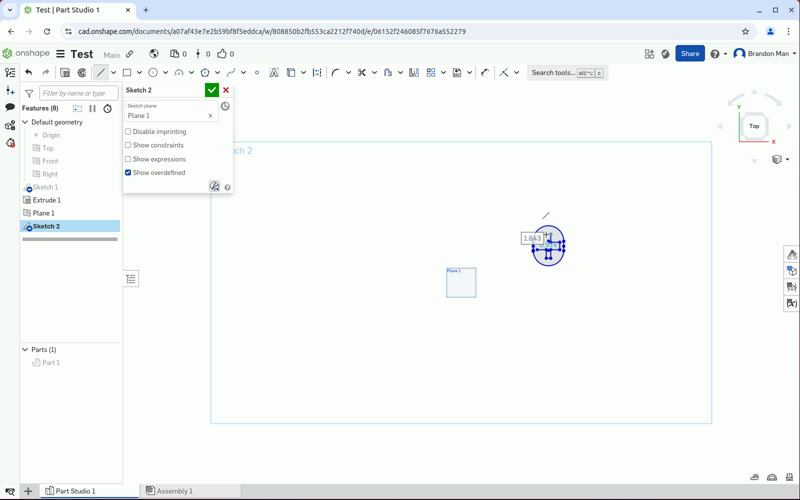
scroll(6)
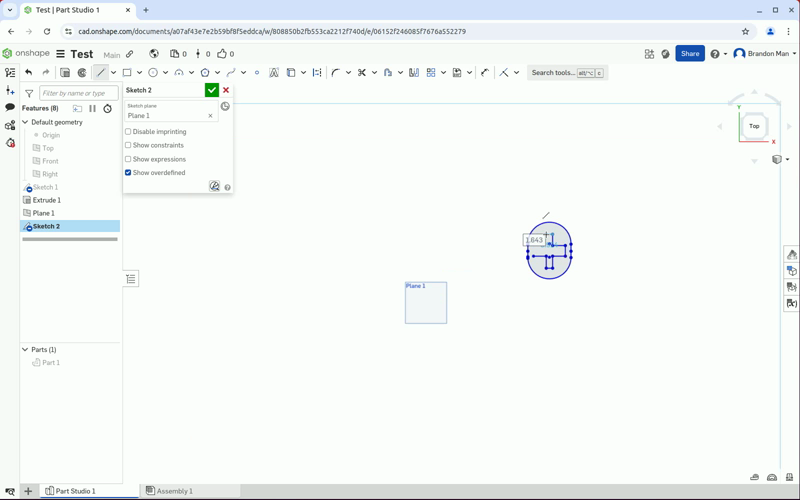
scroll(6)
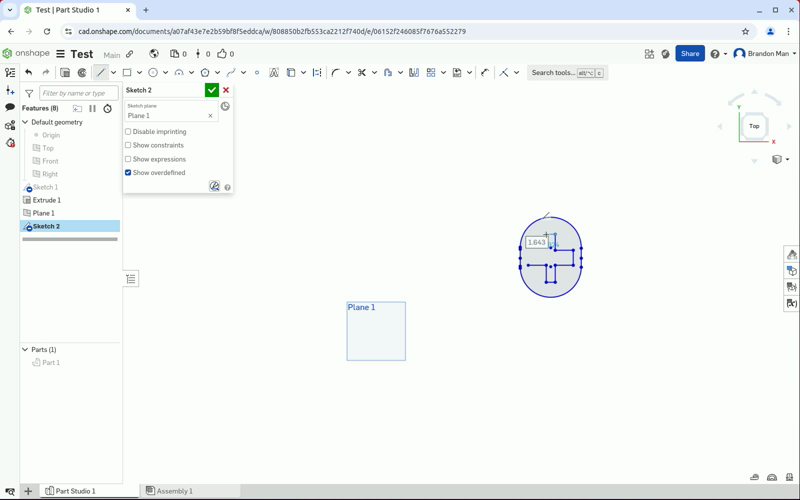
scroll(6)
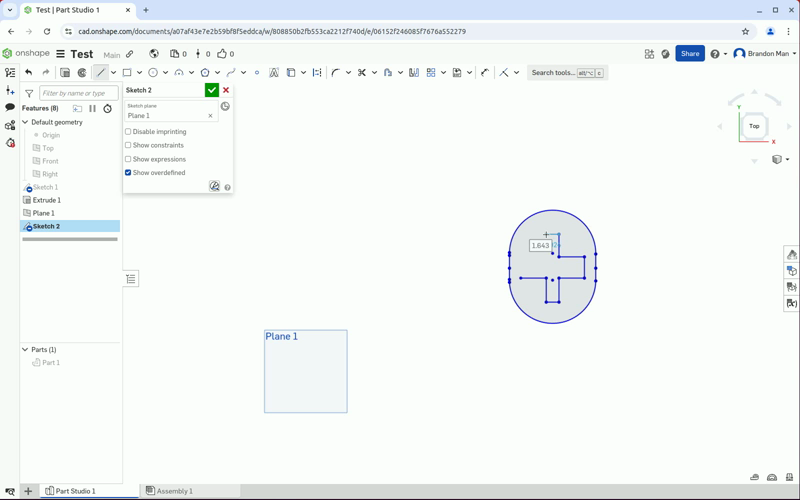
scroll(6)
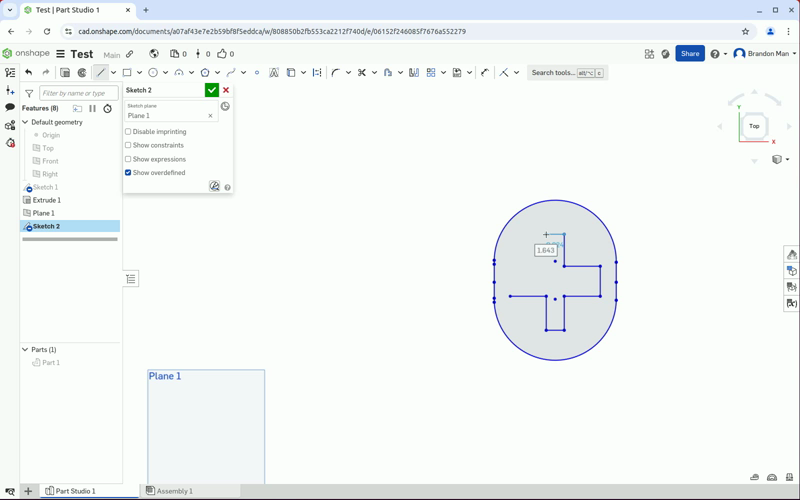
scroll(6)
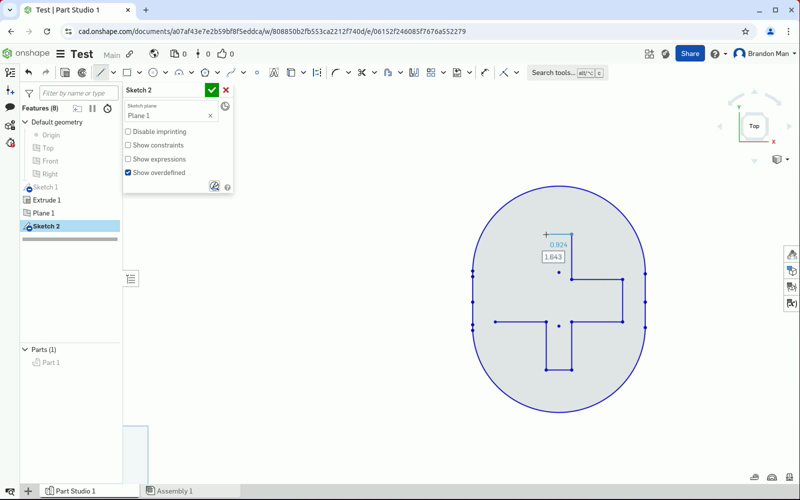
scroll(6)
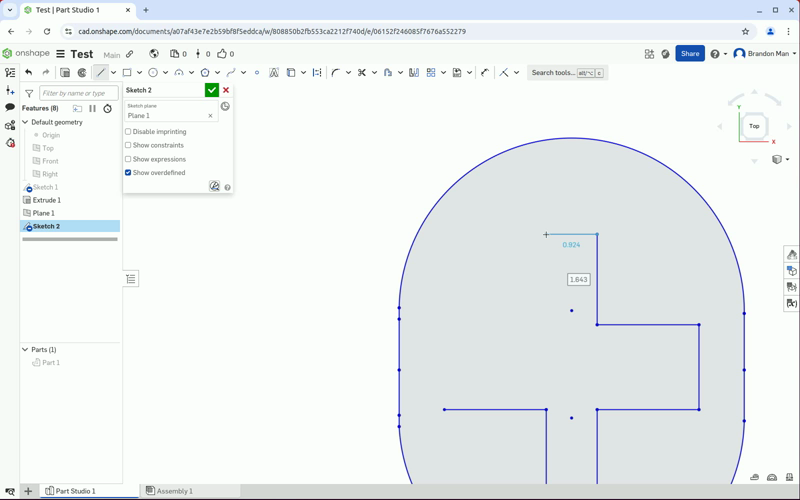
click(546, 234)
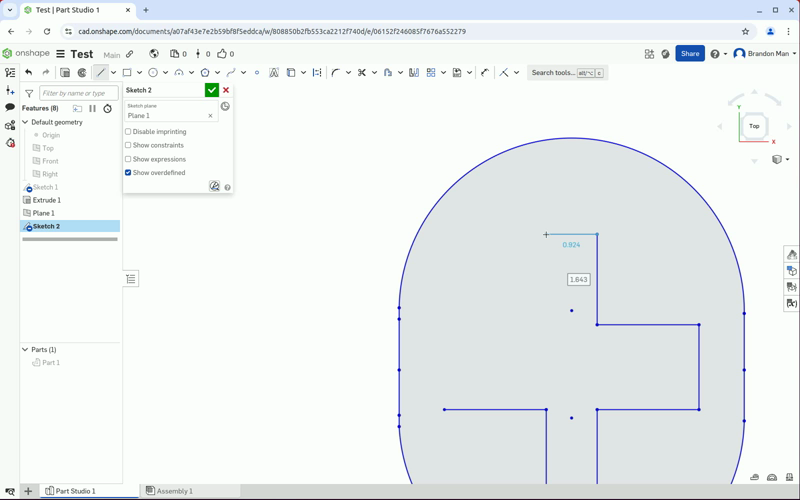
scroll(-6)
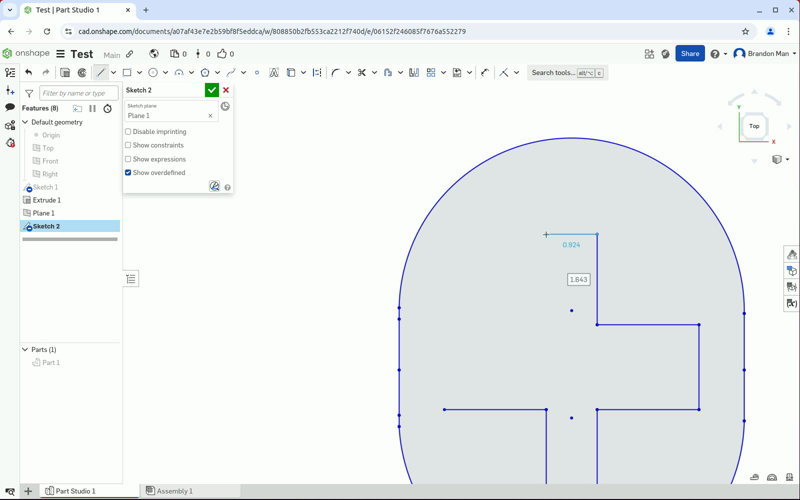
scroll(-6)
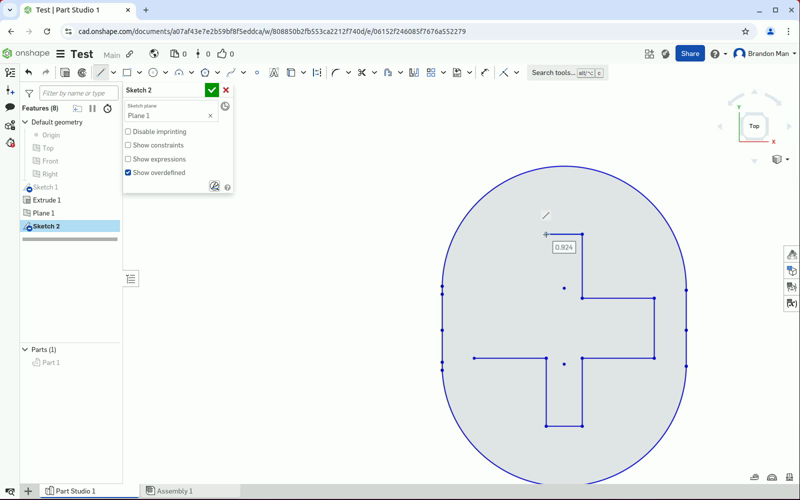
scroll(-6)
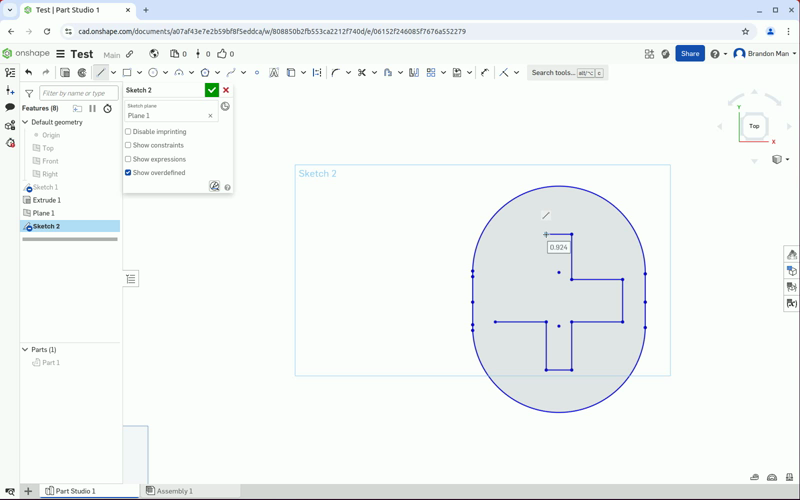
scroll(-6)
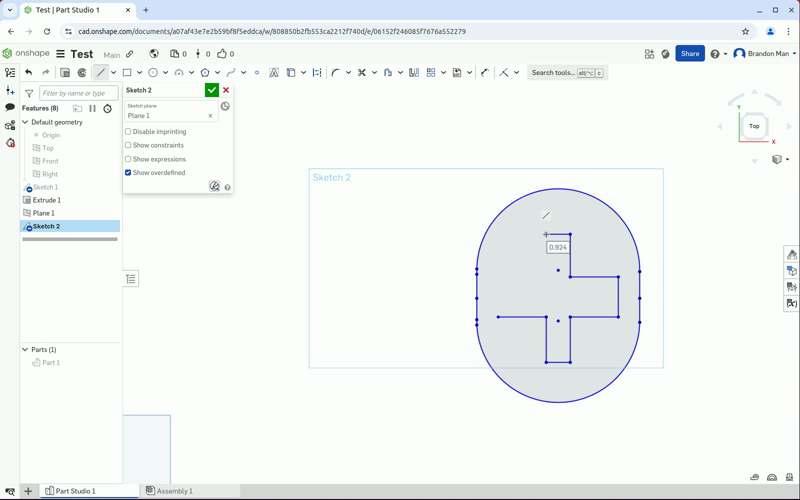
scroll(-6)
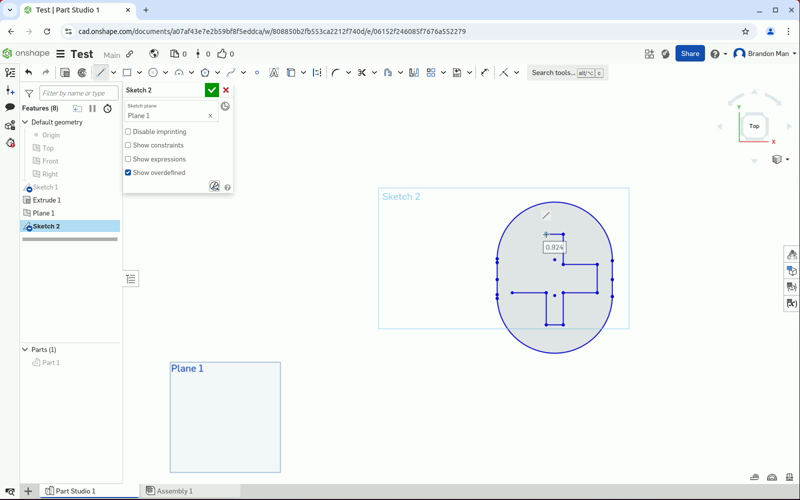
scroll(-6)
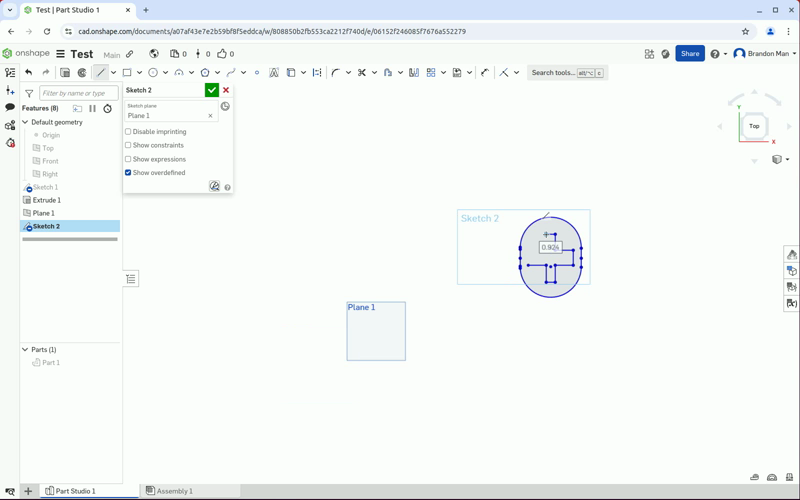
scroll(-6)
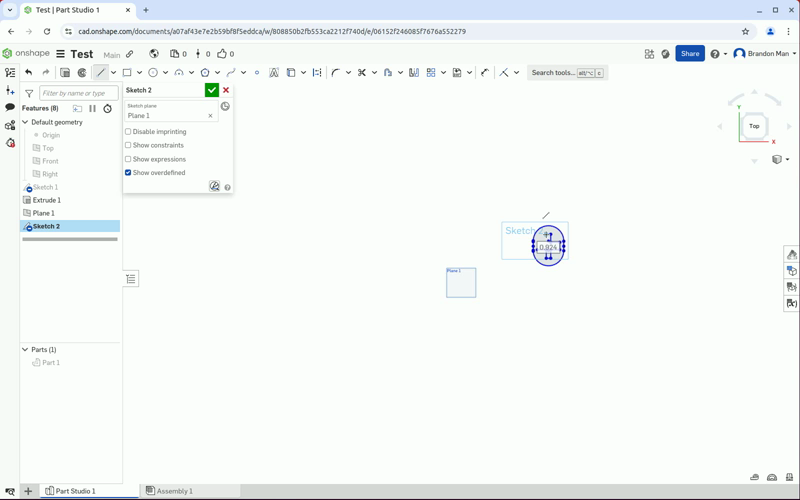
key_up(shift)
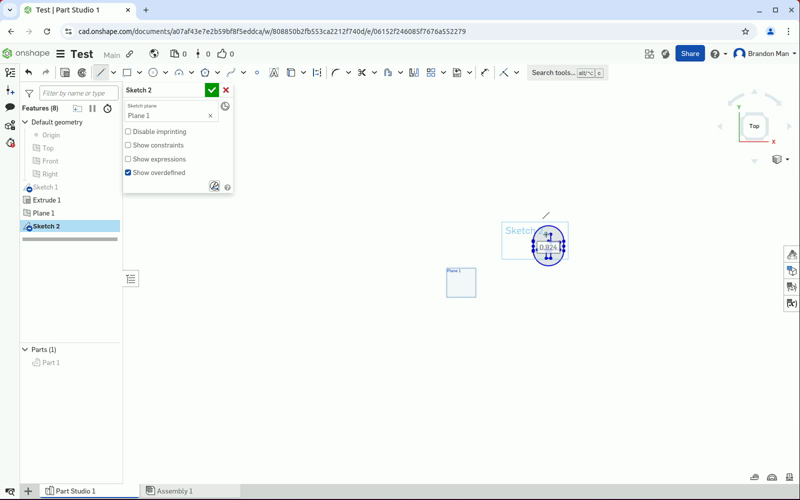
key_down(shift)
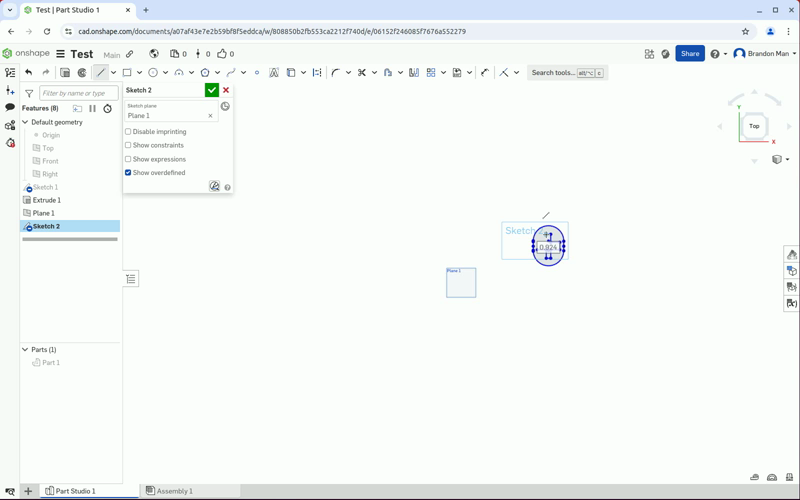
mouse_move(576, 234)
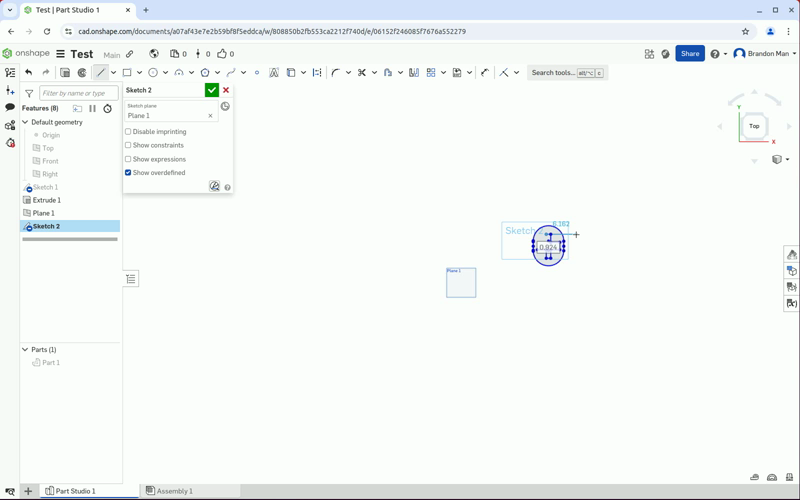
mouse_move(546, 242)
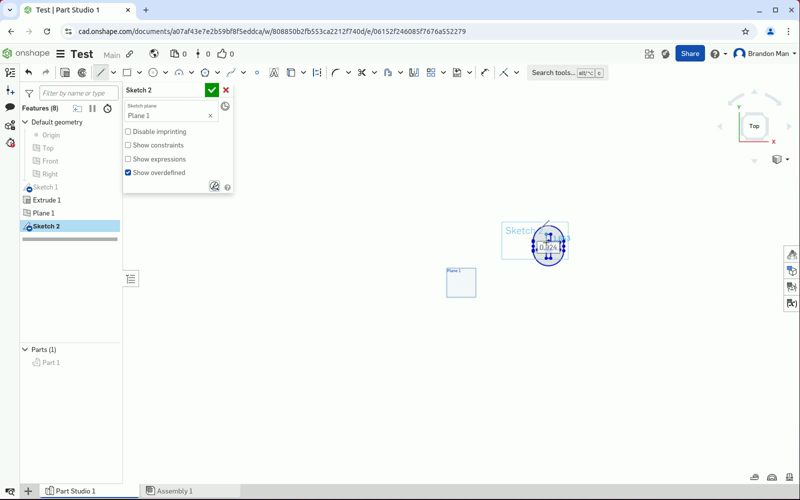
scroll(6)
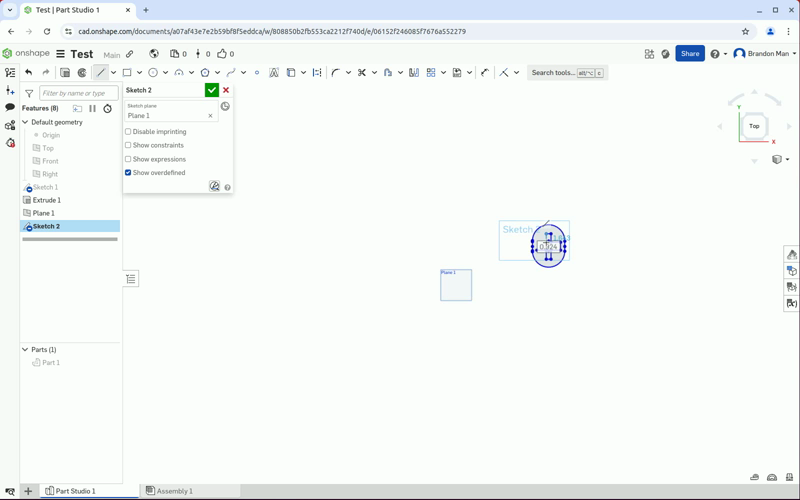
scroll(6)
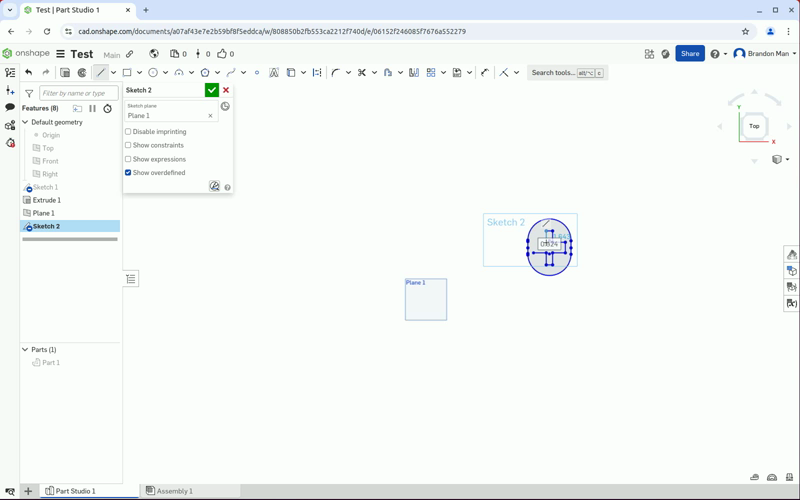
scroll(6)
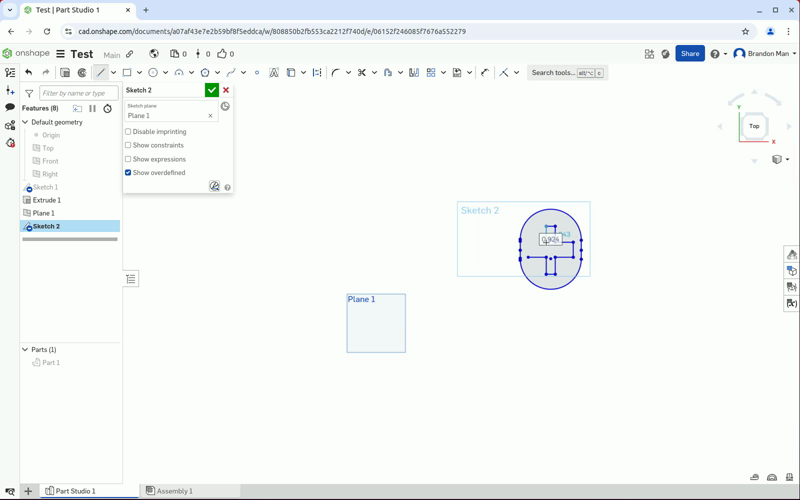
scroll(6)
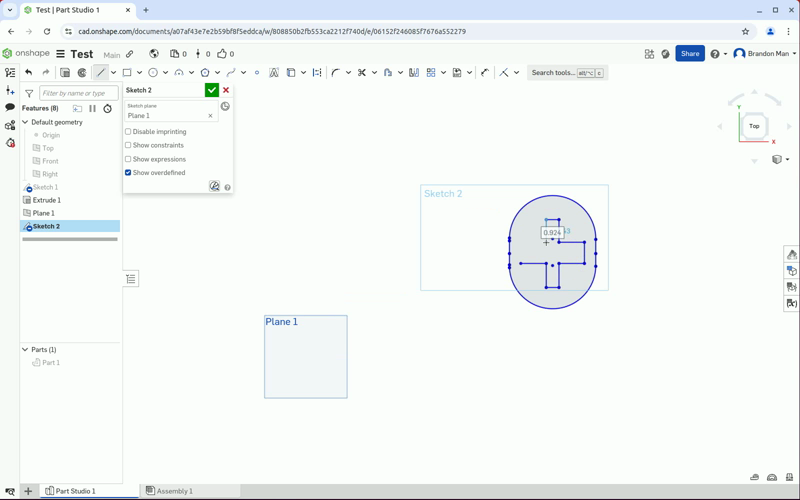
scroll(6)
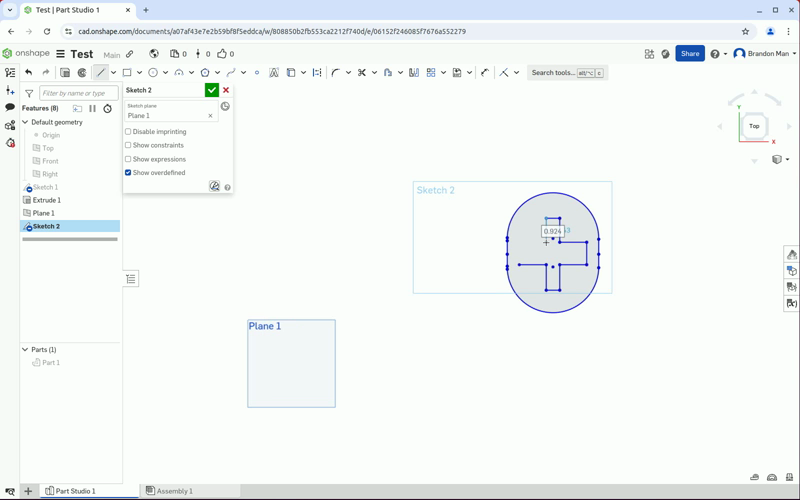
scroll(6)
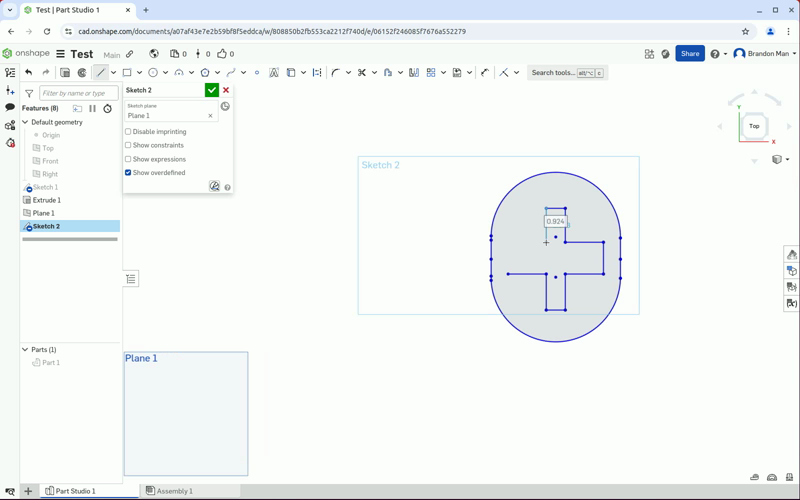
scroll(6)
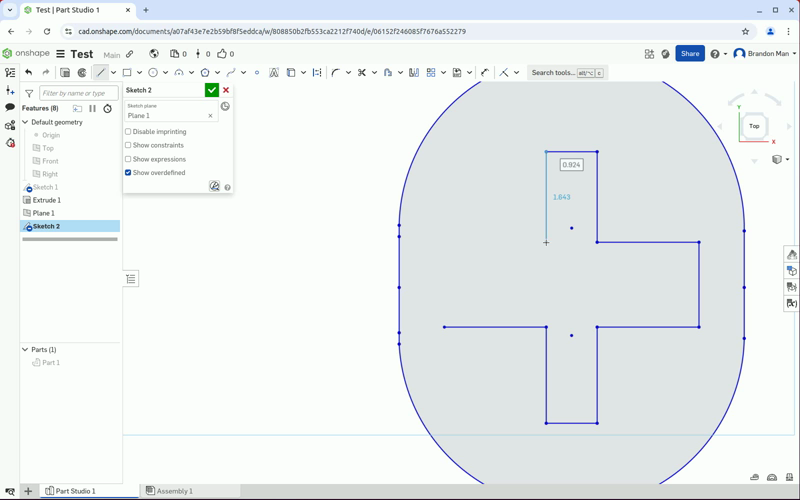
click(546, 242)
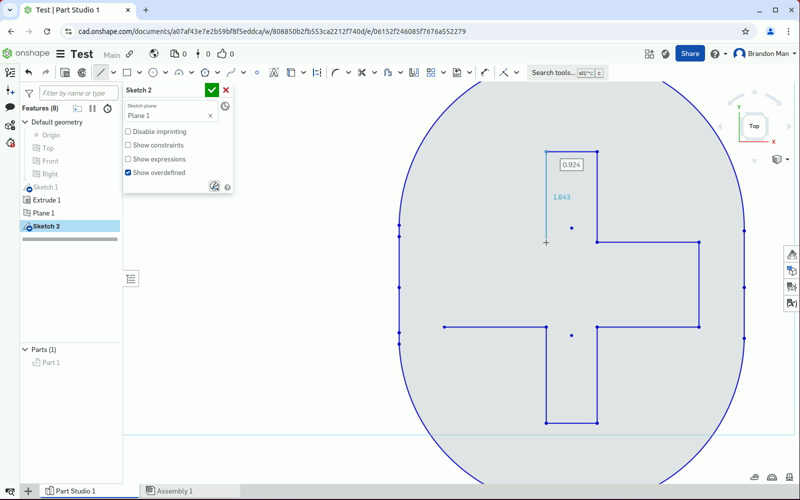
scroll(-6)
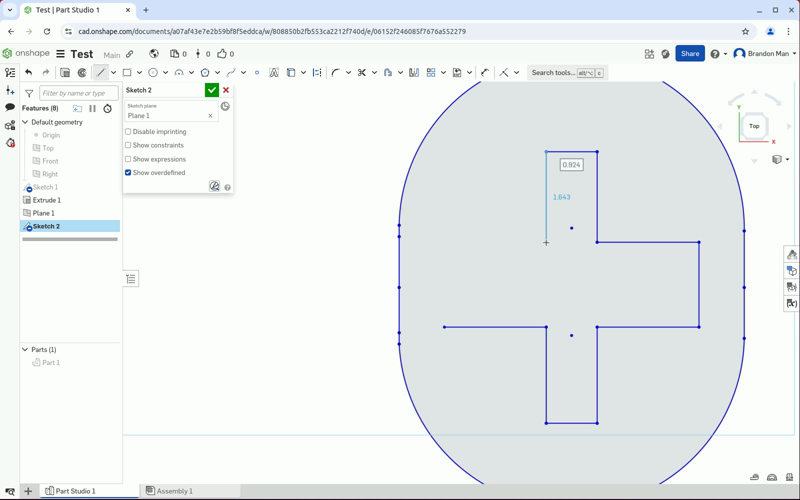
scroll(-6)
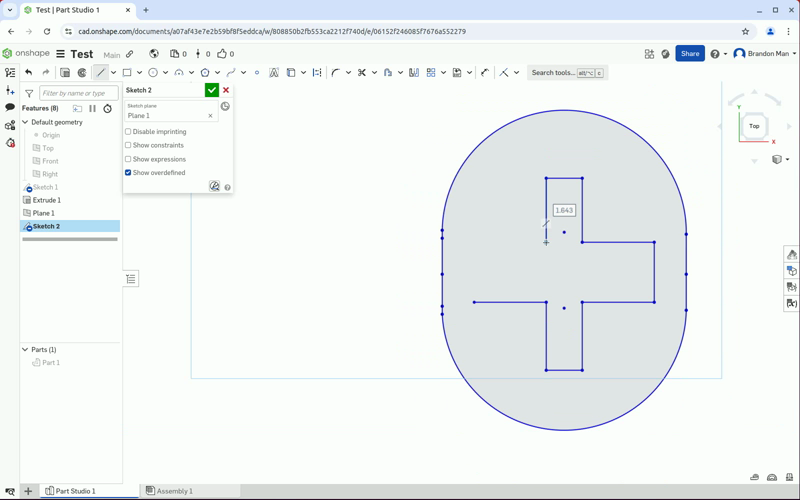
scroll(-6)
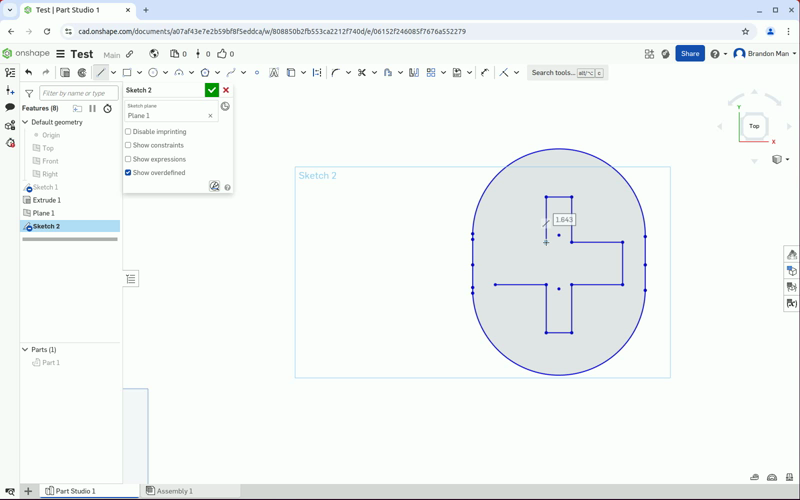
scroll(-6)
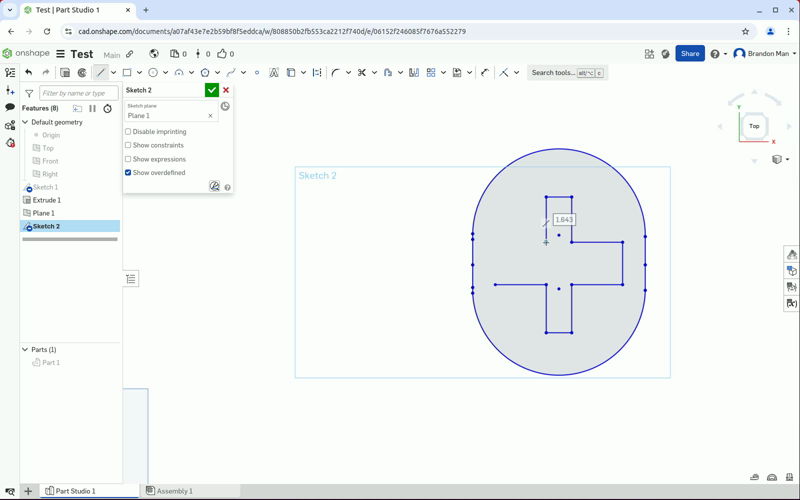
scroll(-6)
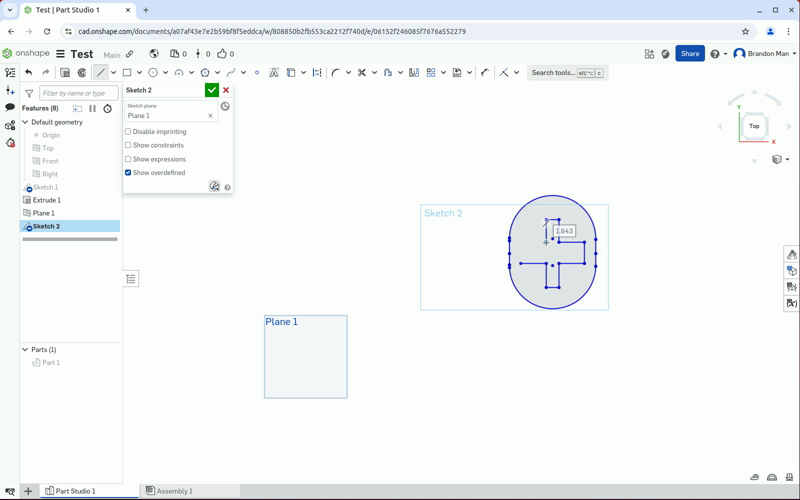
scroll(-6)
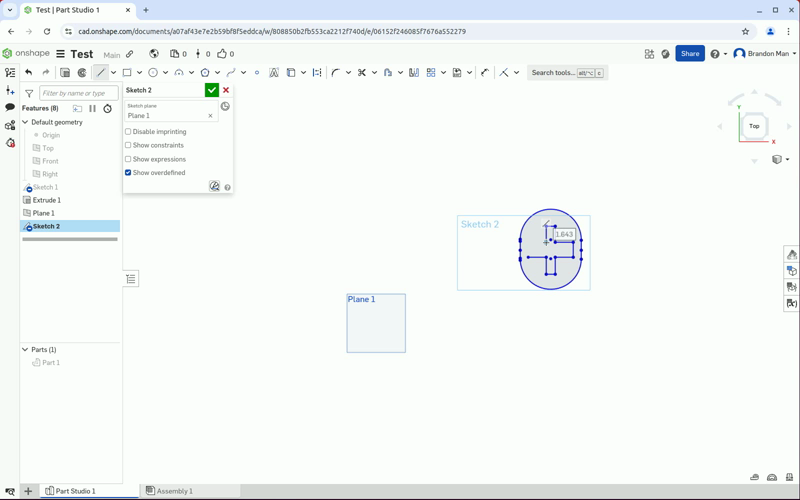
scroll(-6)
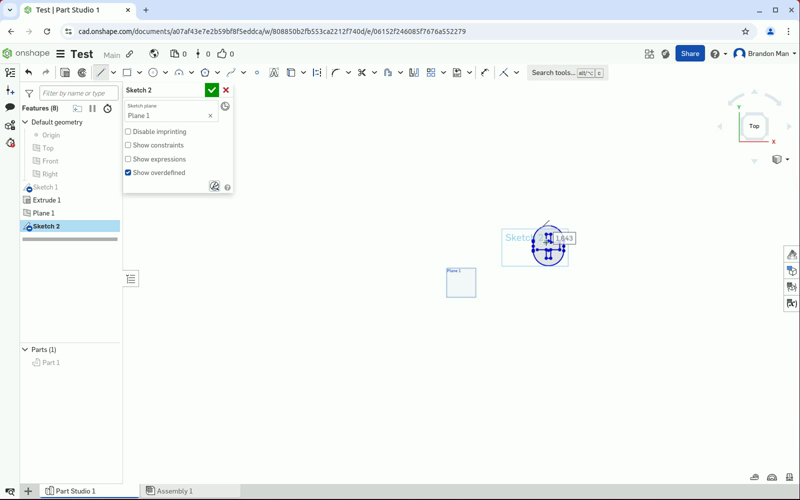
key_up(shift)
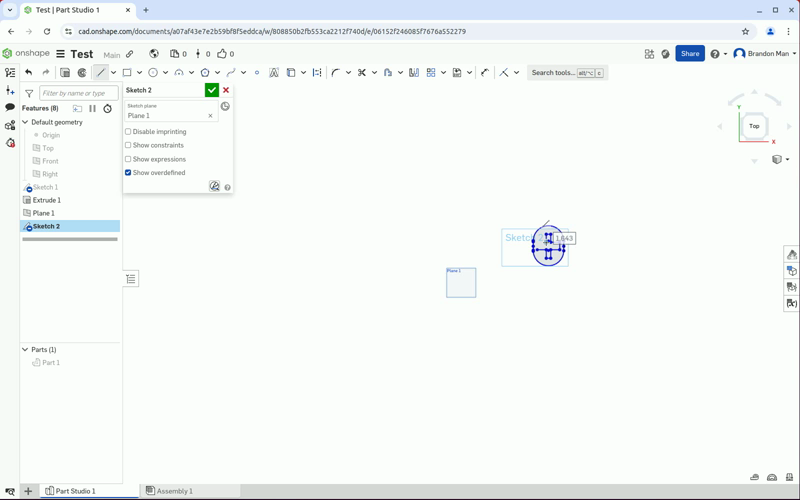
key_down(shift)
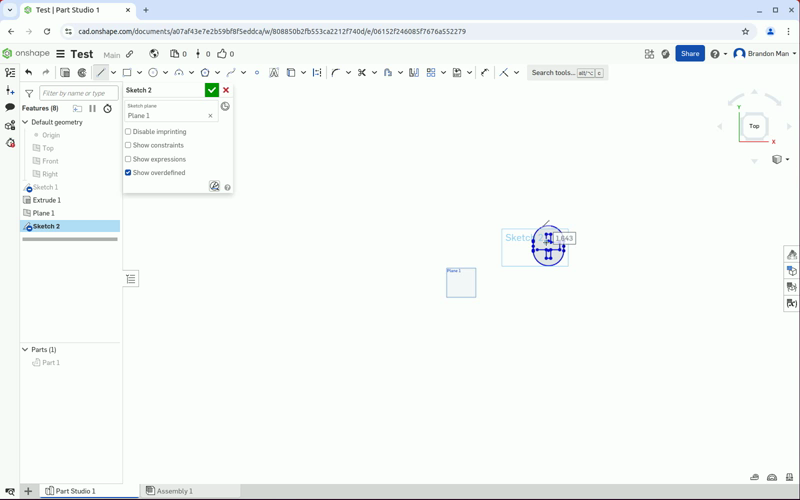
mouse_move(576, 242)
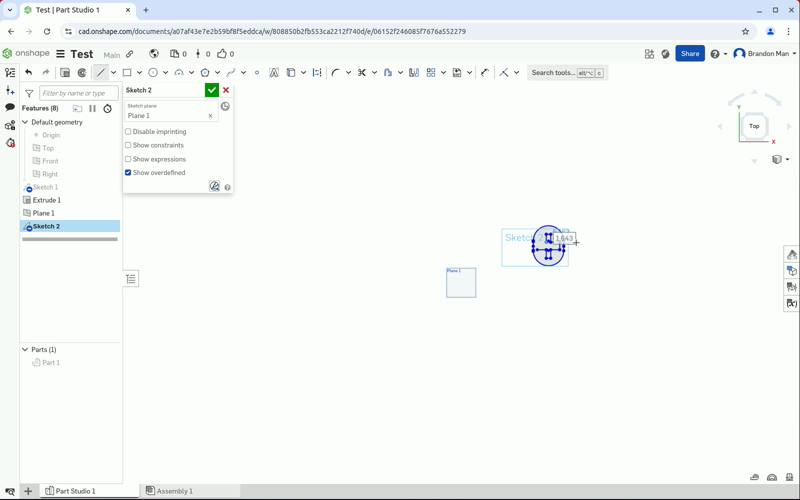
mouse_move(537, 242)
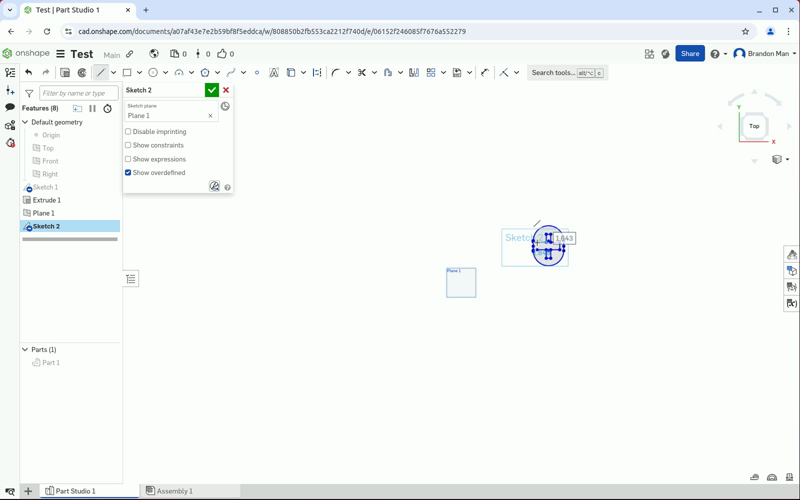
scroll(6)
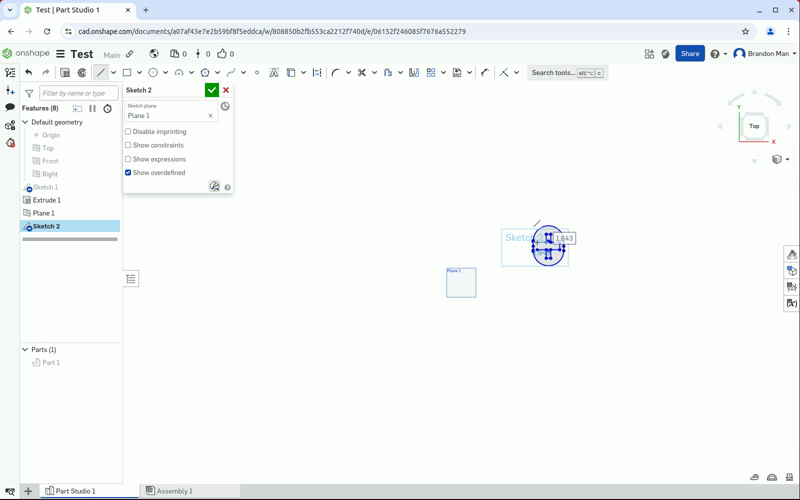
scroll(6)
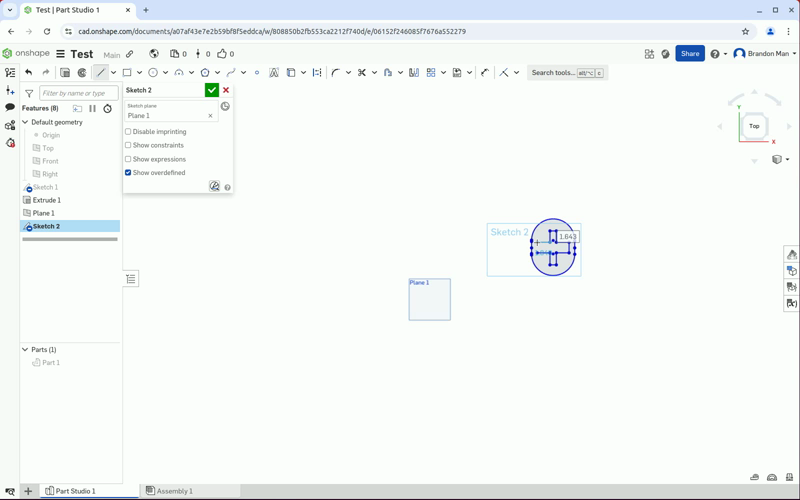
scroll(6)
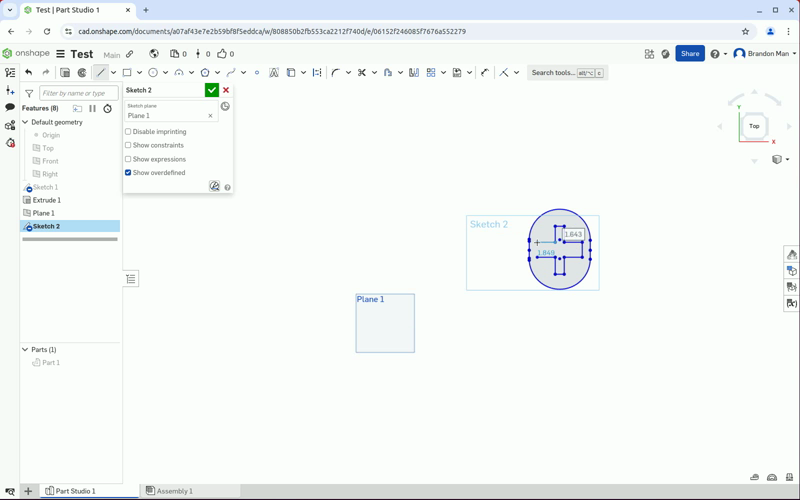
scroll(6)
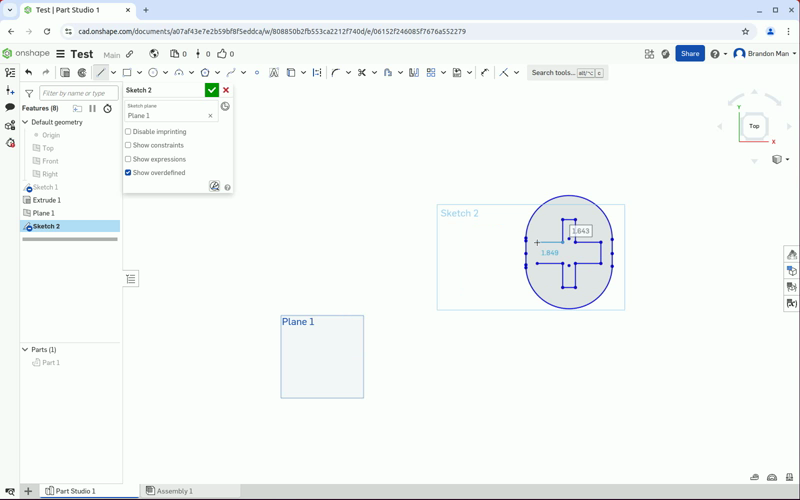
scroll(6)
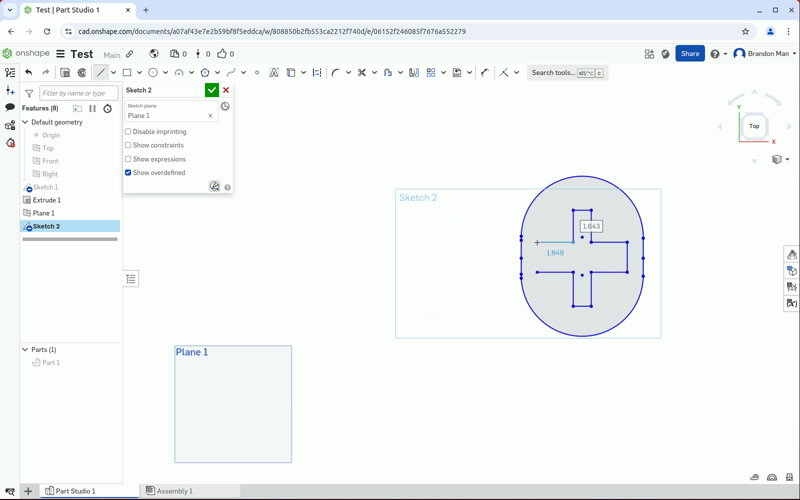
scroll(6)
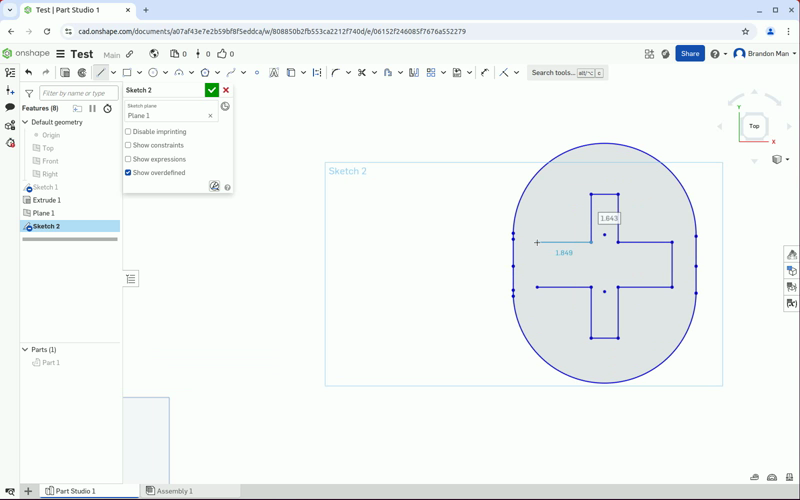
scroll(6)
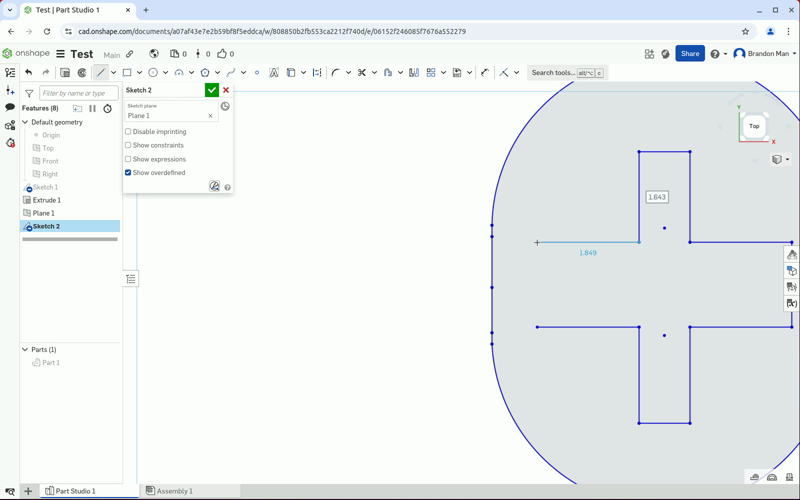
click(537, 242)
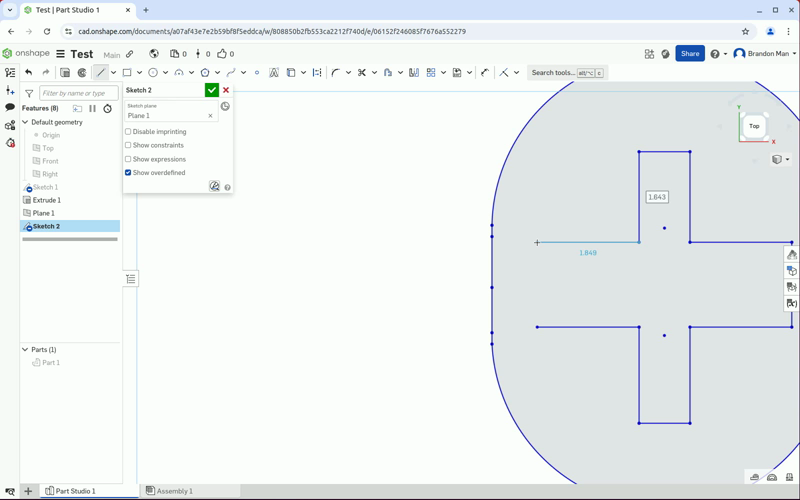
scroll(-6)
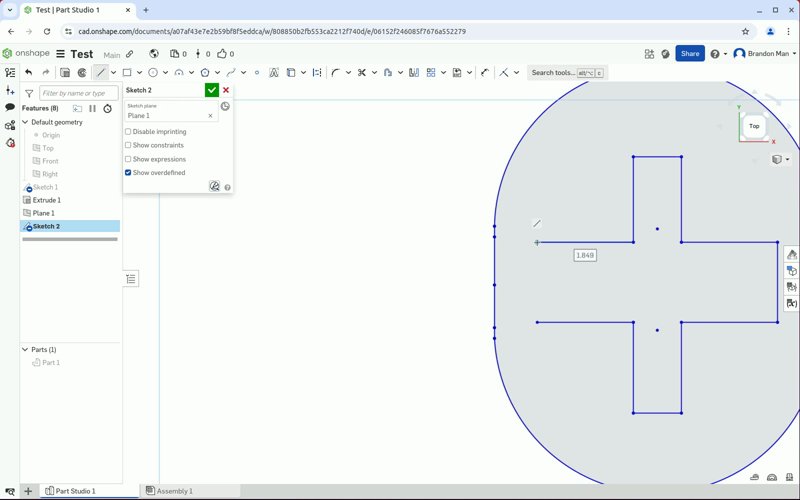
scroll(-6)
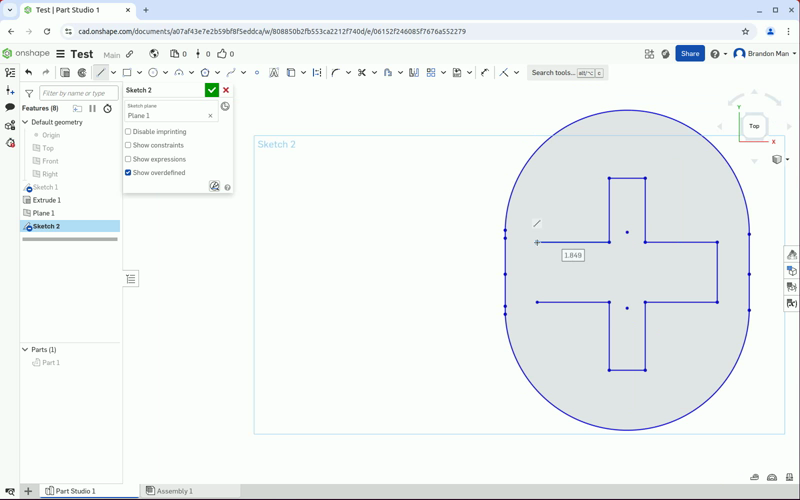
scroll(-6)
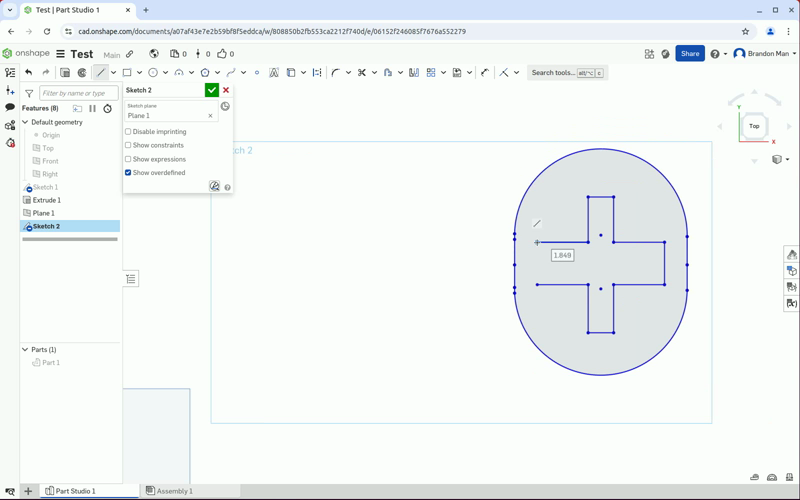
scroll(-6)
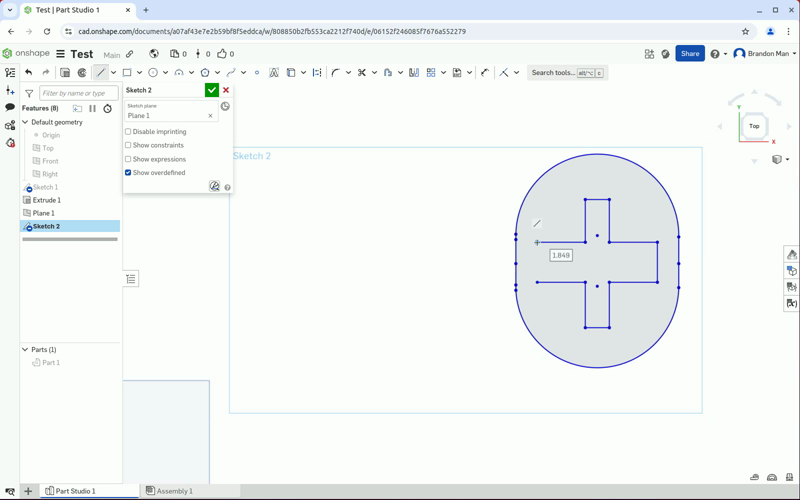
scroll(-6)
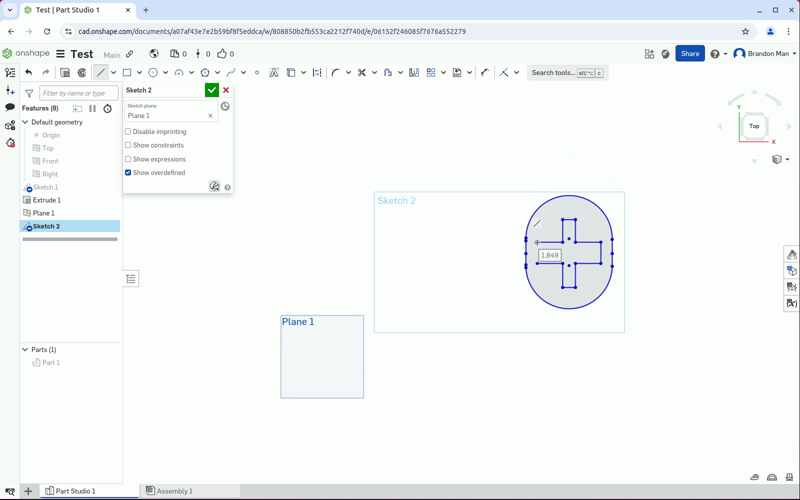
scroll(-6)
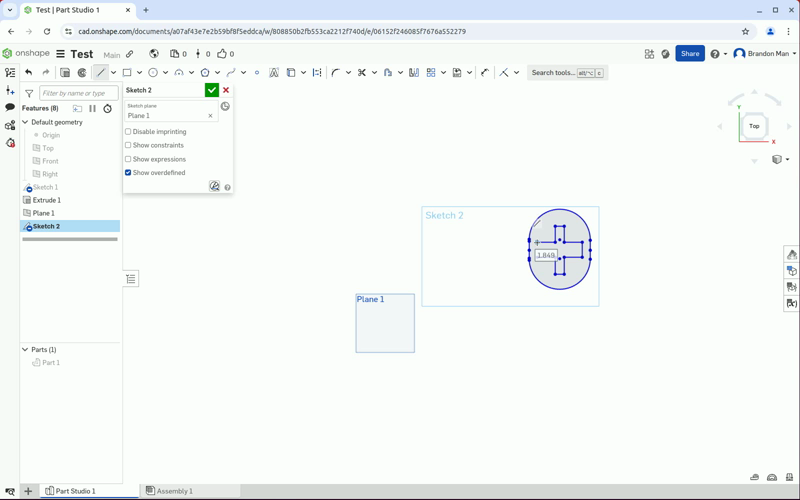
scroll(-6)
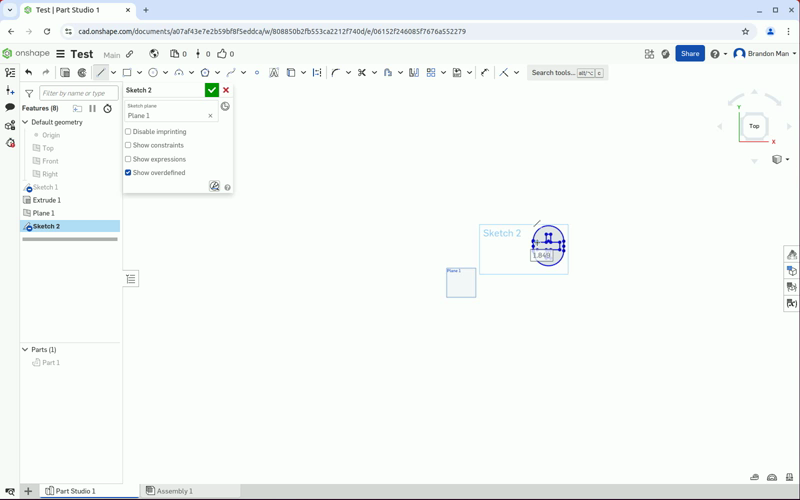
key_up(shift)
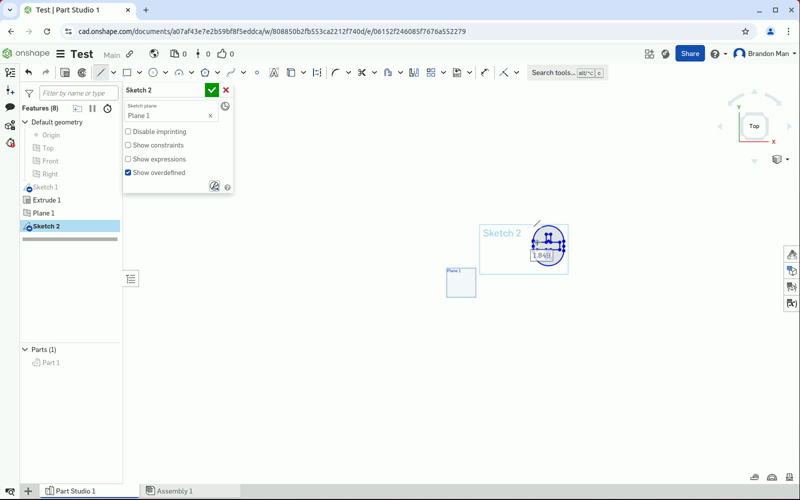
mouse_move(567, 242)
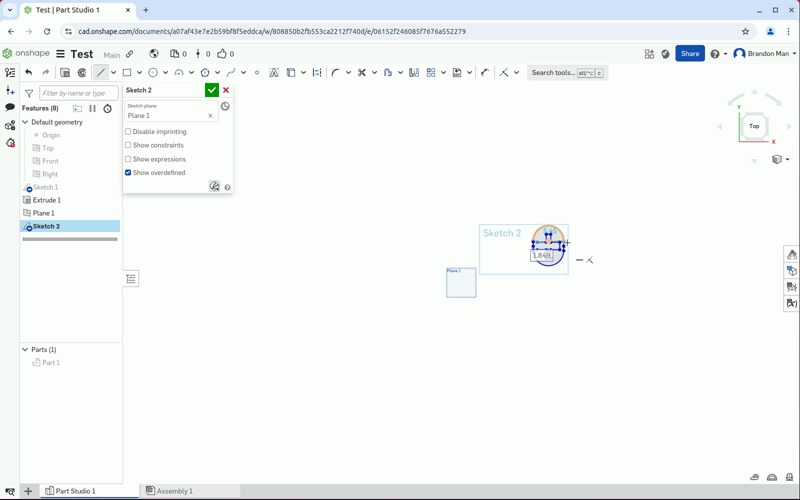
key_down(shift)
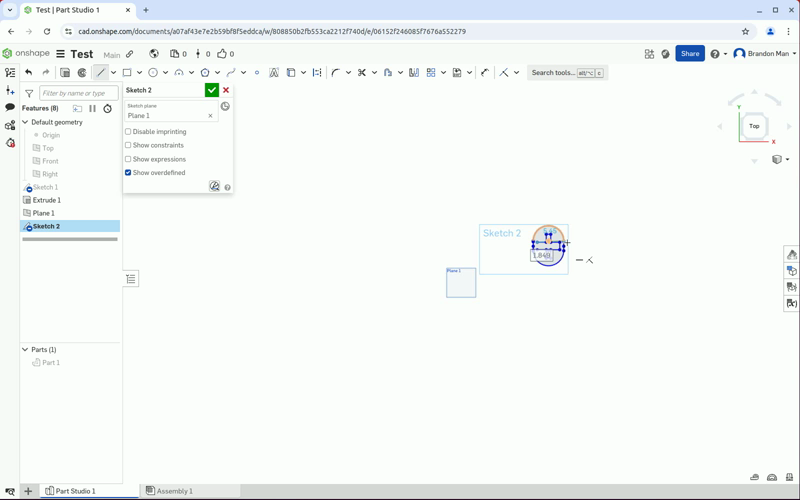
mouse_move(537, 249)
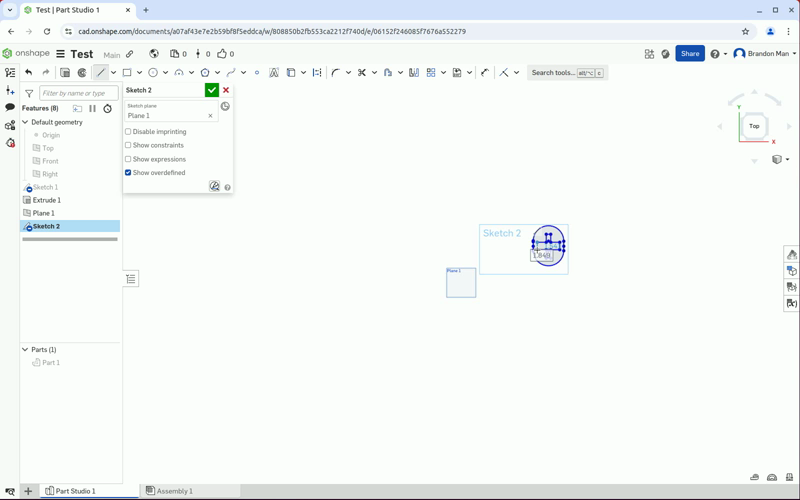
scroll(6)
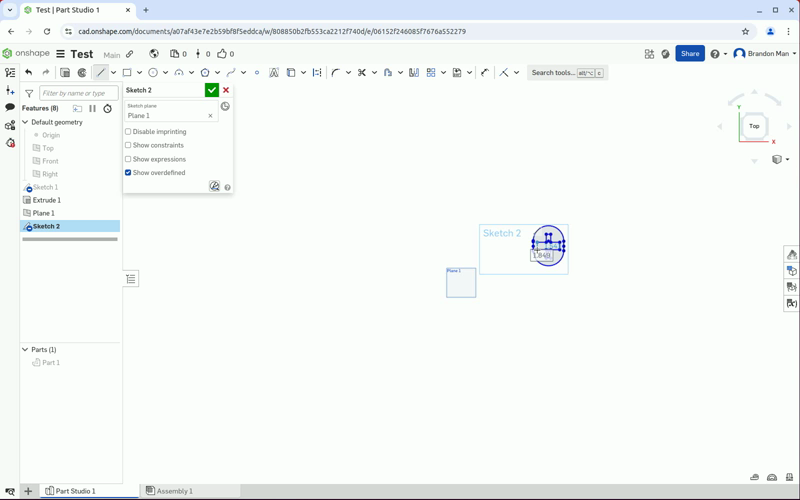
scroll(6)
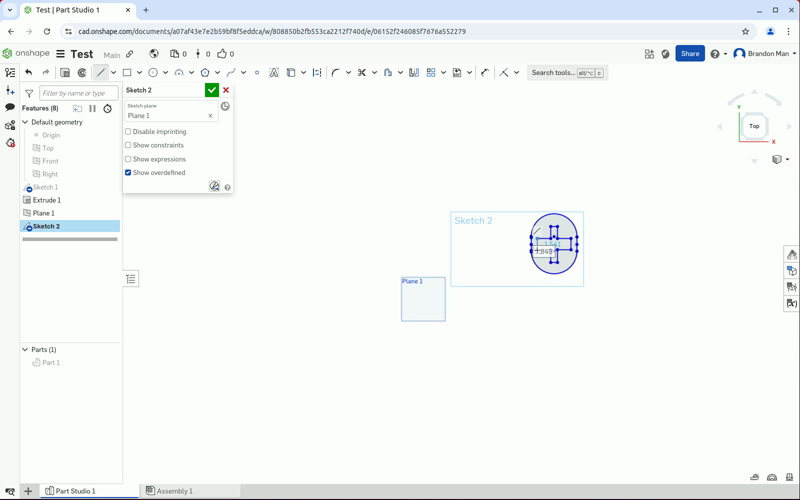
scroll(6)
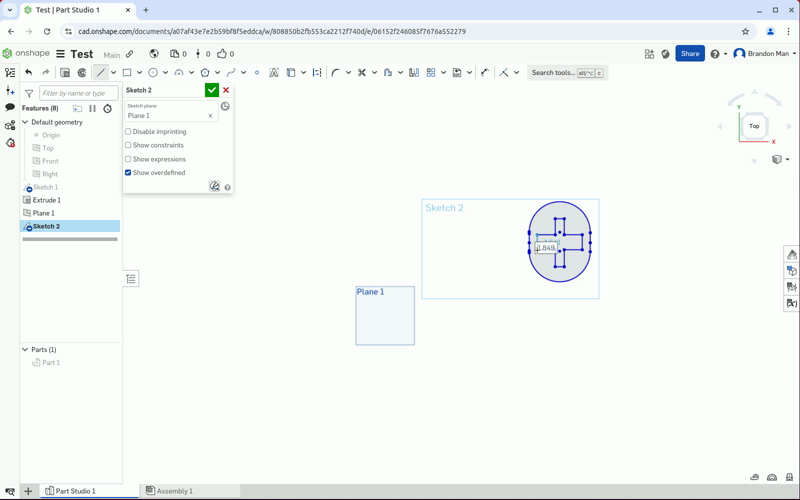
scroll(6)
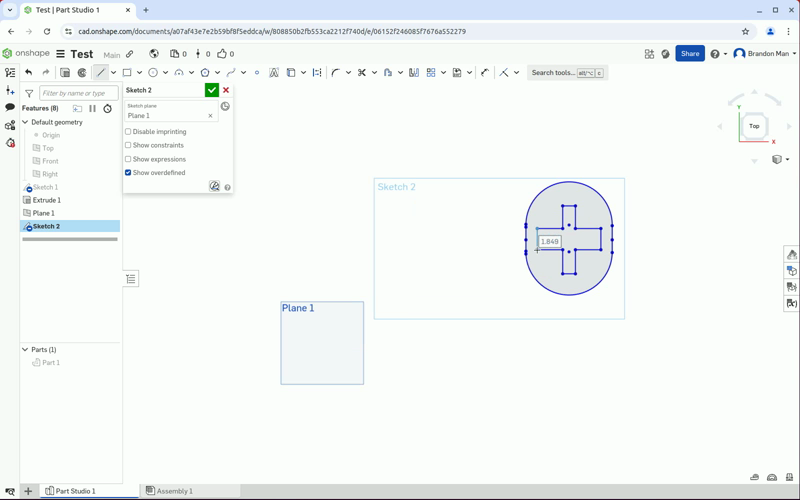
scroll(6)
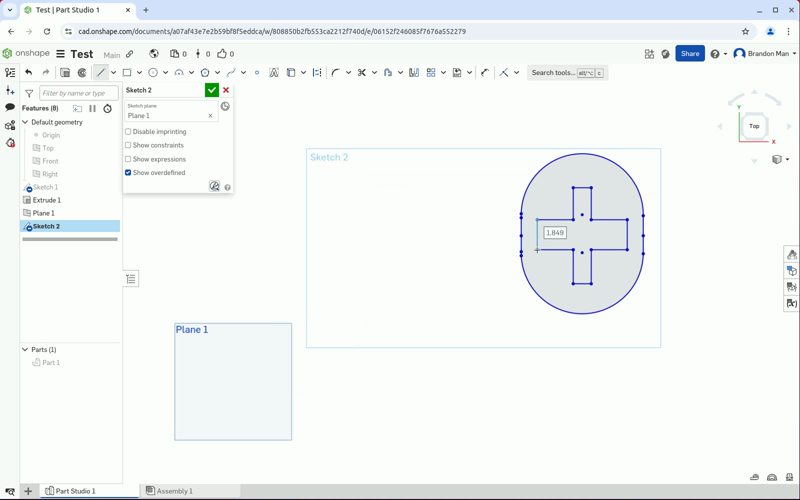
scroll(6)
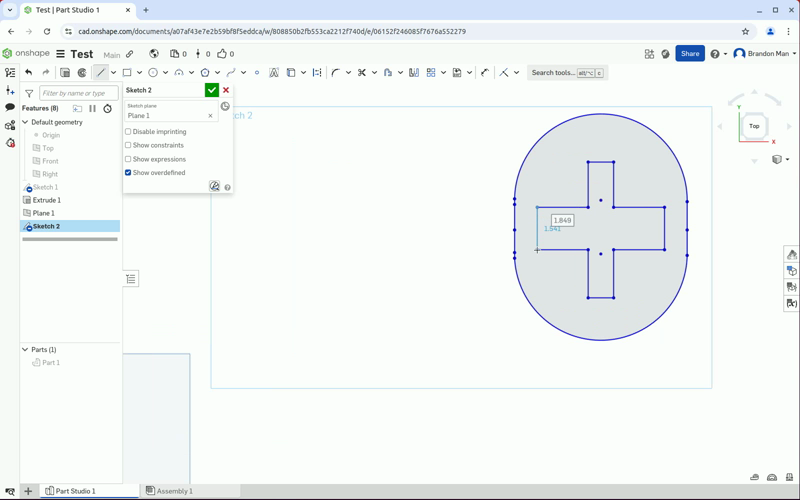
scroll(6)
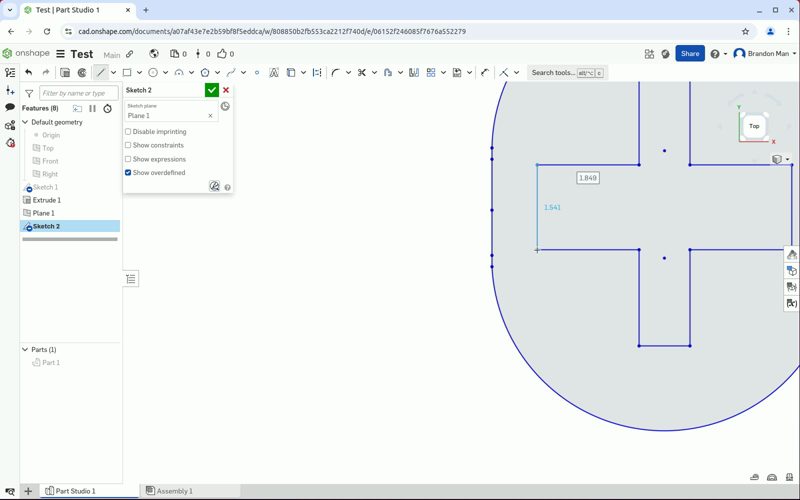
key_up(shift)
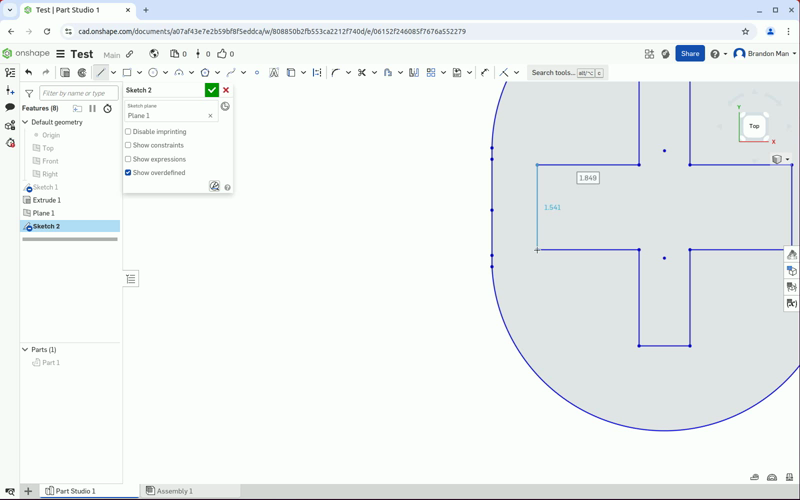
click(537, 249)
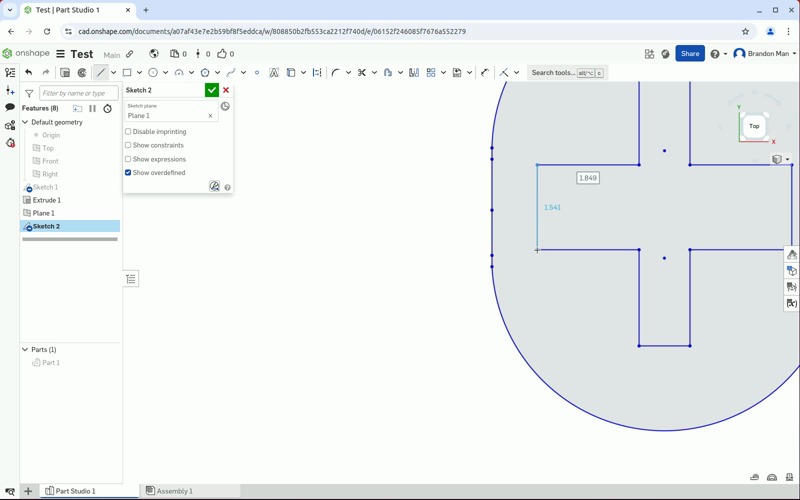
scroll(-6)
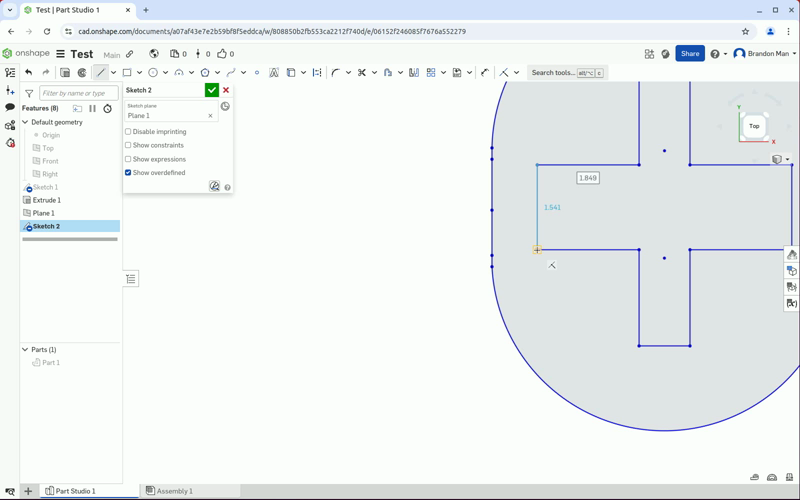
scroll(-6)
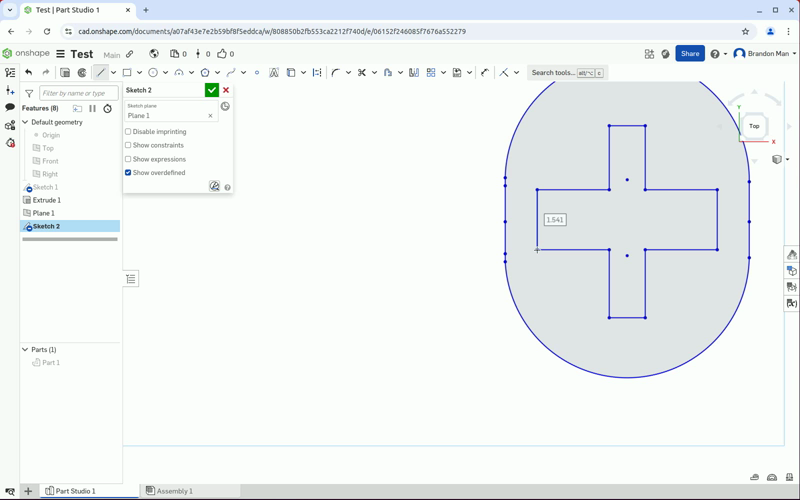
scroll(-6)
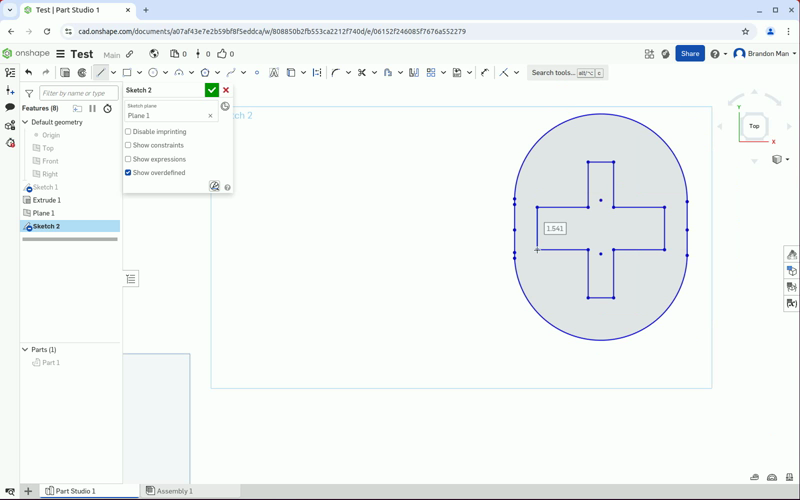
scroll(-6)
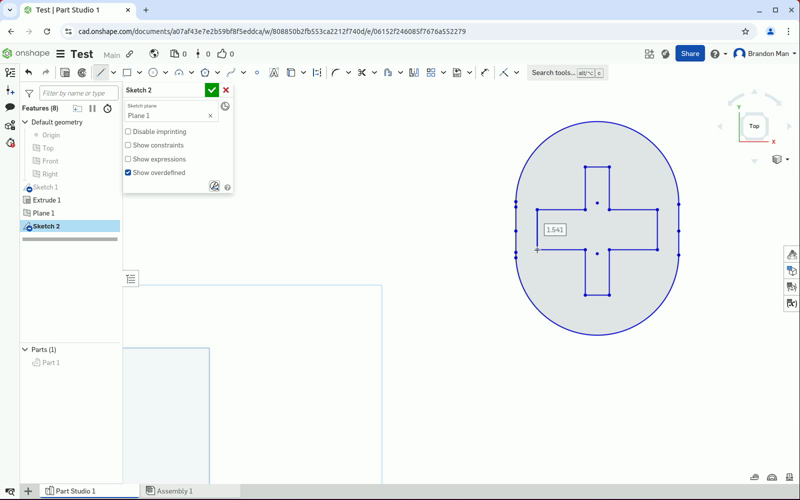
scroll(-6)
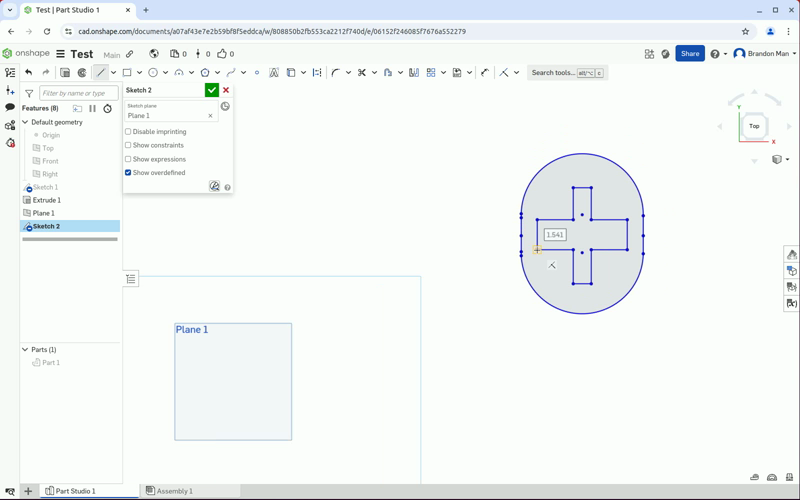
scroll(-6)
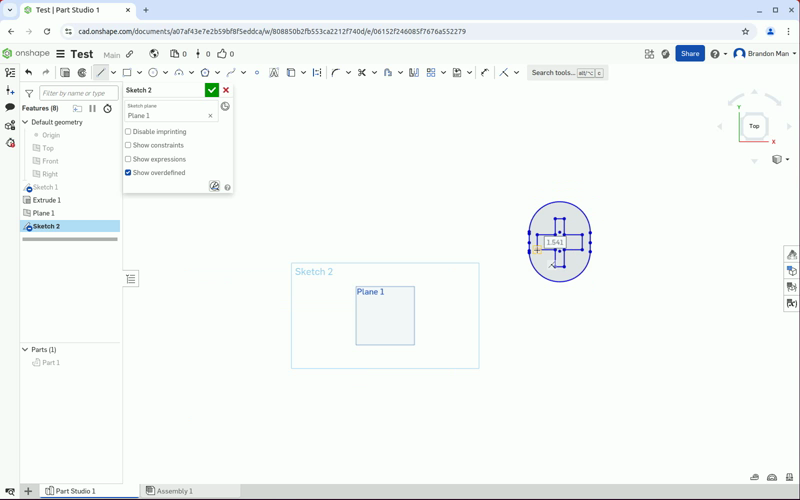
scroll(-6)
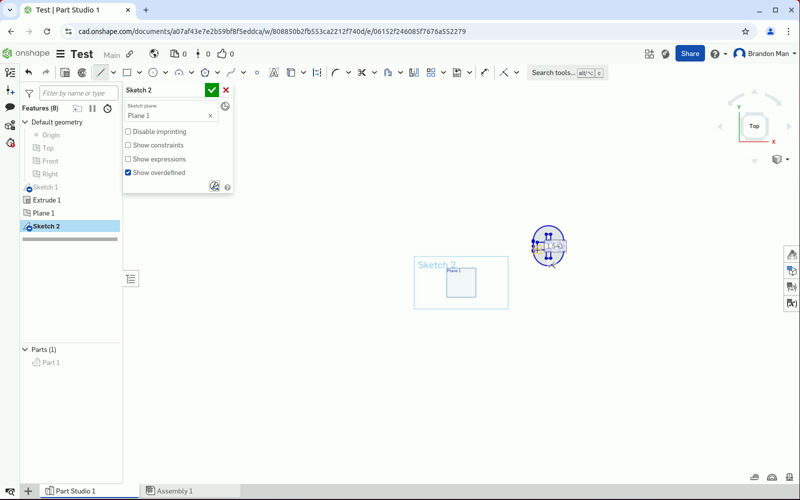
key(esc)
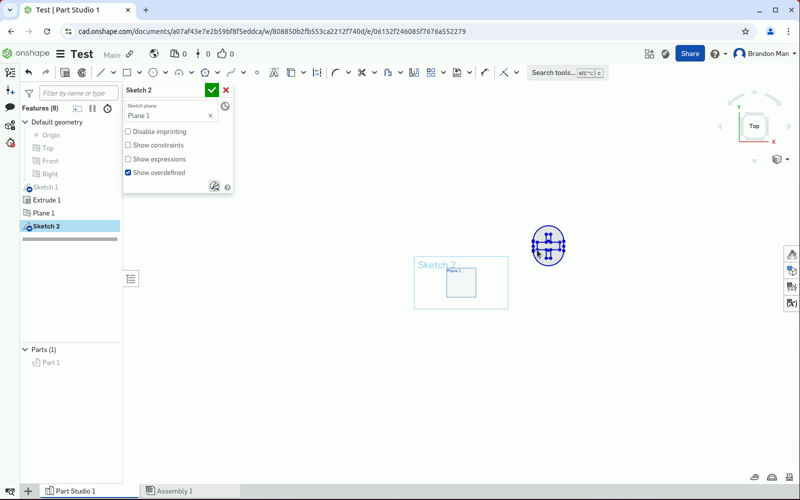
mouse_move(558, 257)
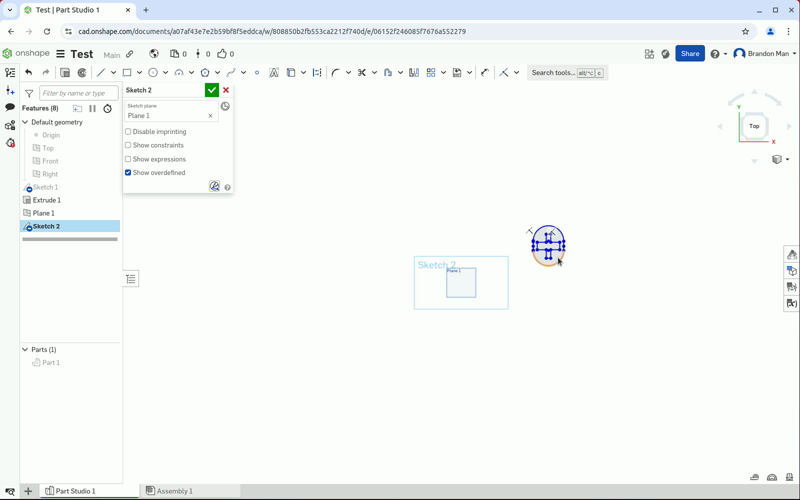
scroll(6)
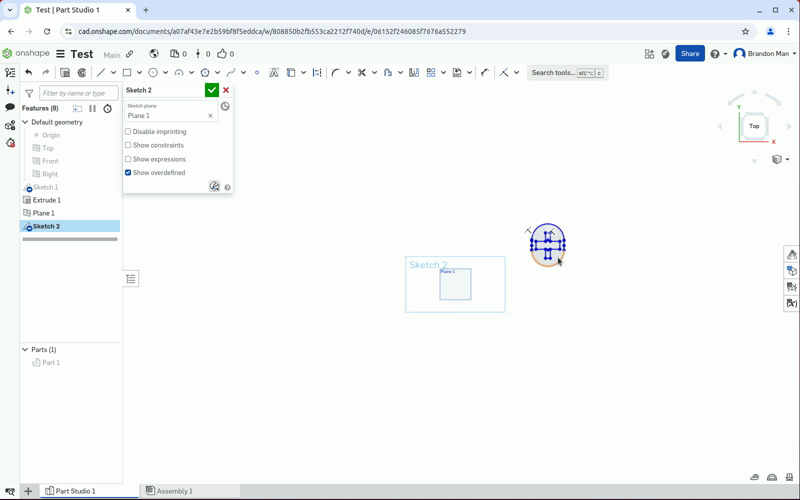
scroll(6)
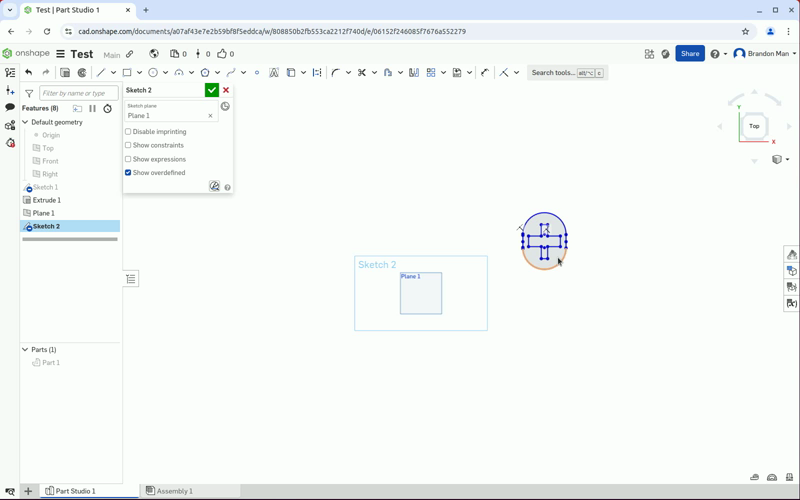
scroll(6)
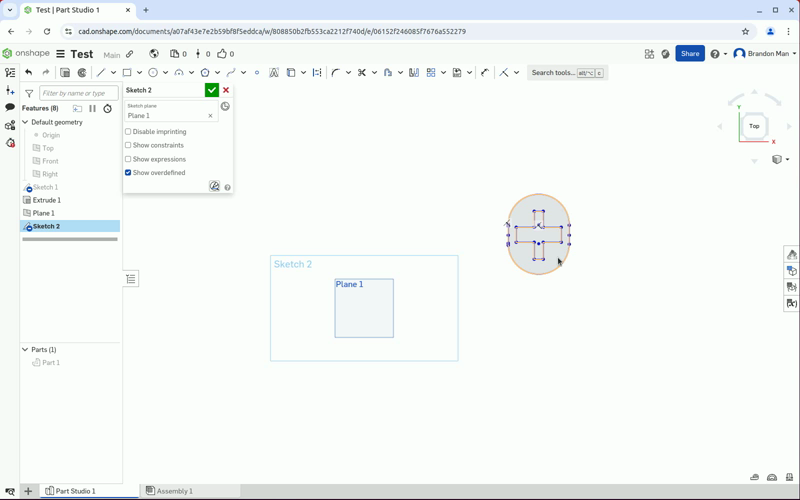
scroll(6)
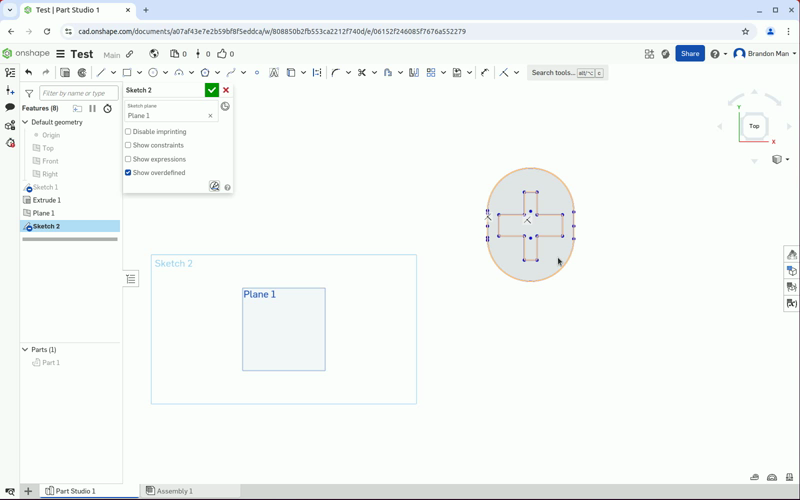
scroll(6)
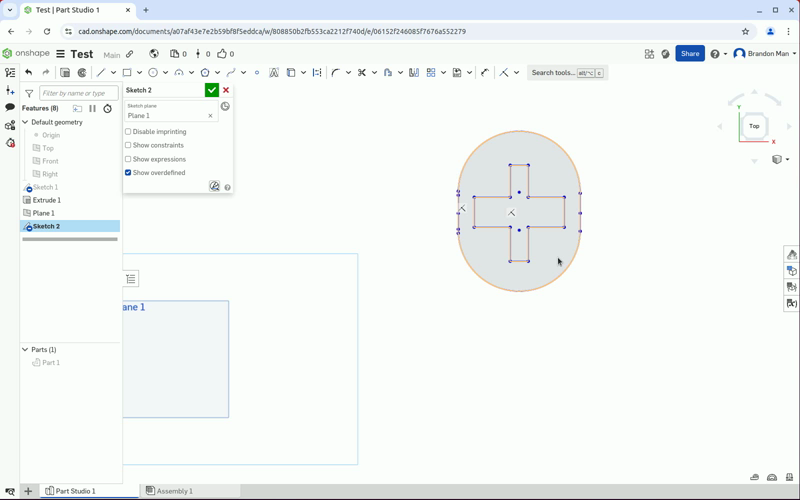
scroll(6)
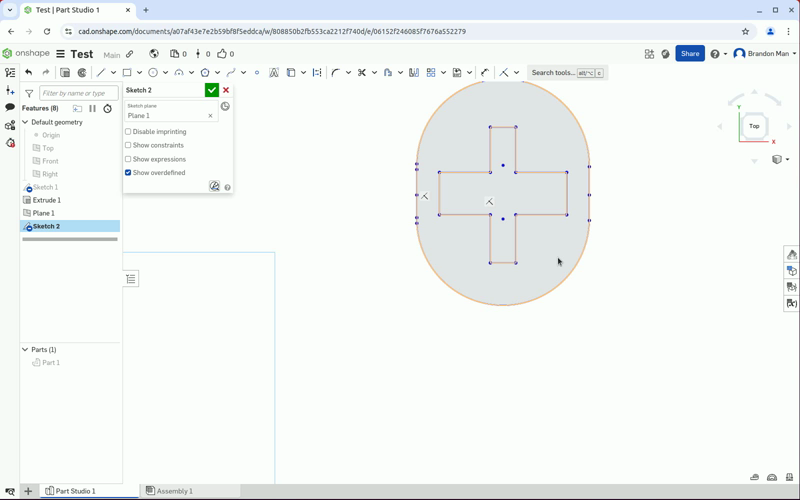
scroll(6)
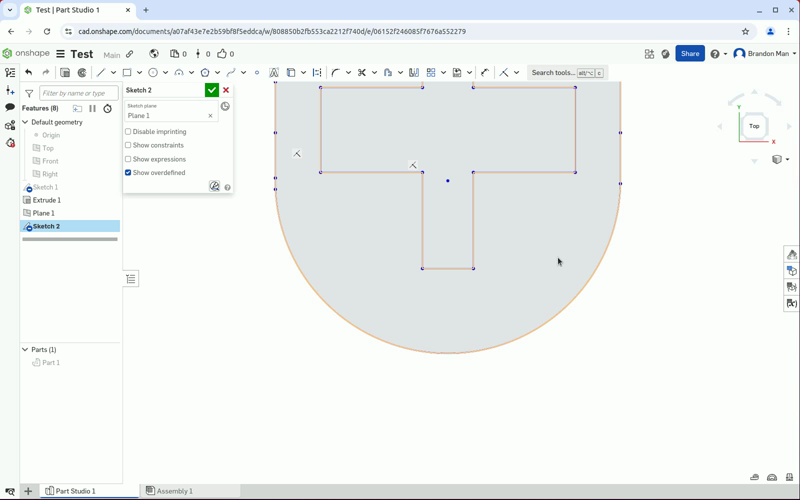
click(558, 257)
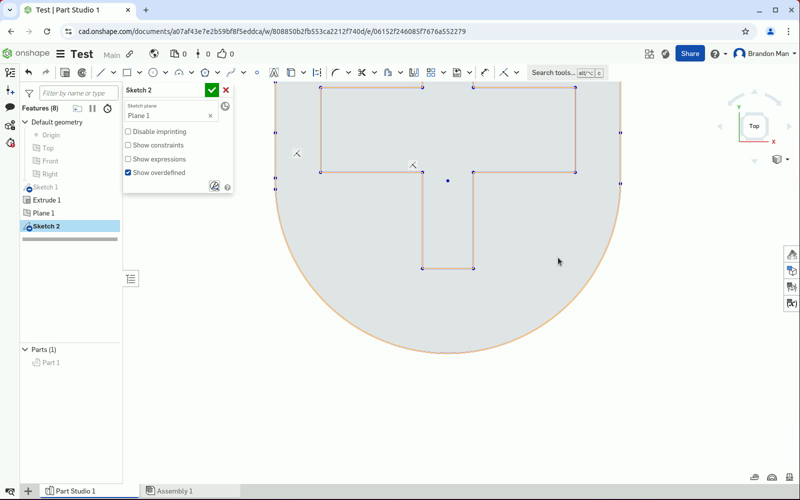
scroll(-6)
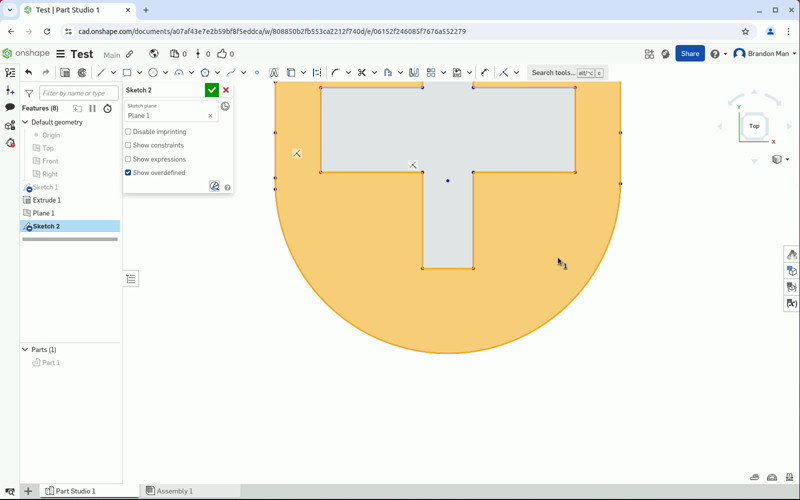
scroll(-6)
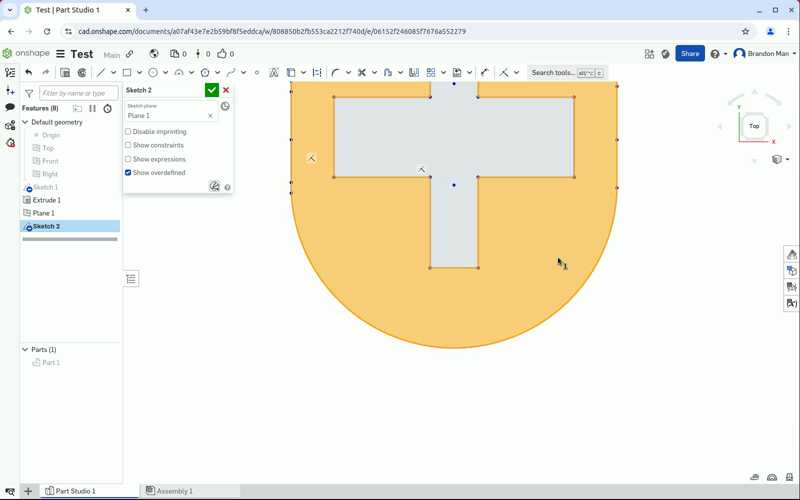
scroll(-6)
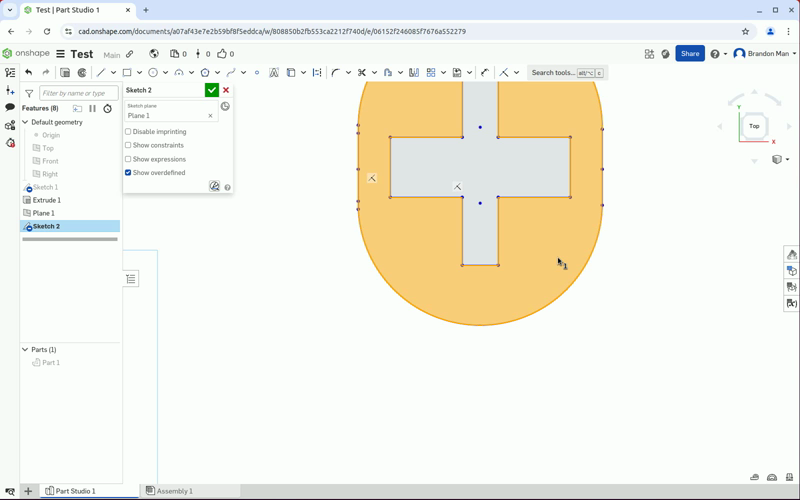
scroll(-6)
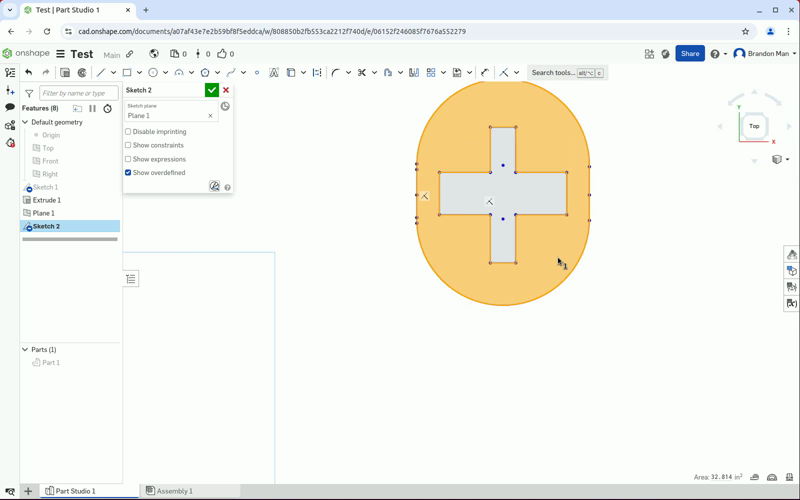
scroll(-6)
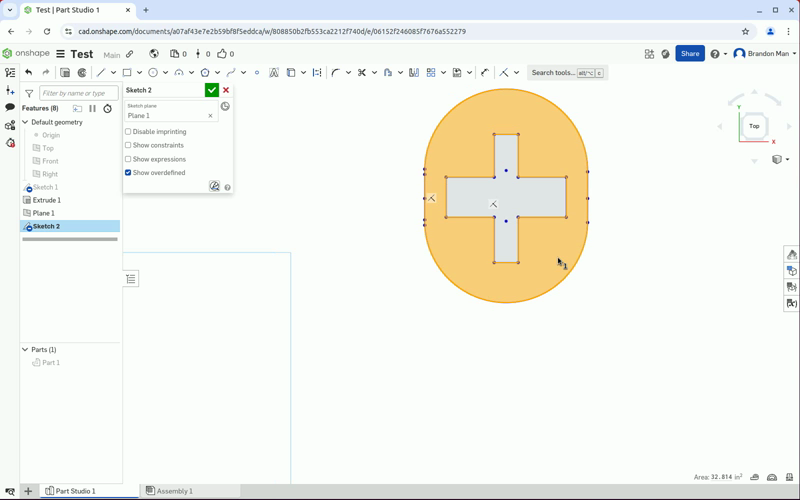
scroll(-6)
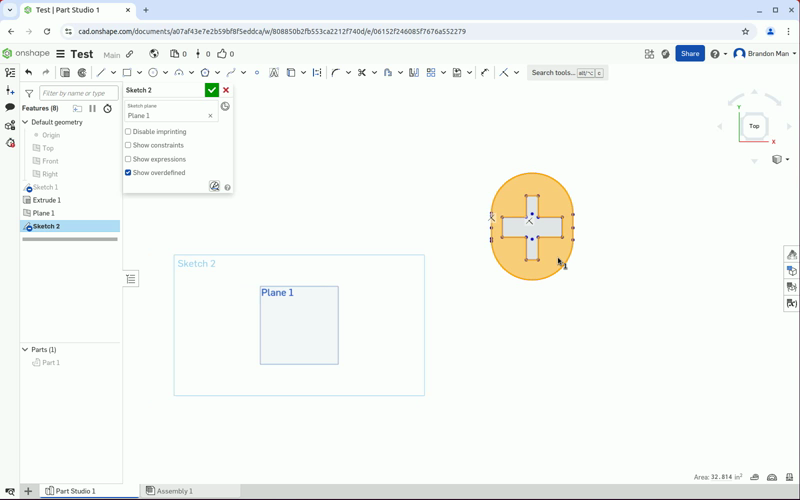
scroll(-6)
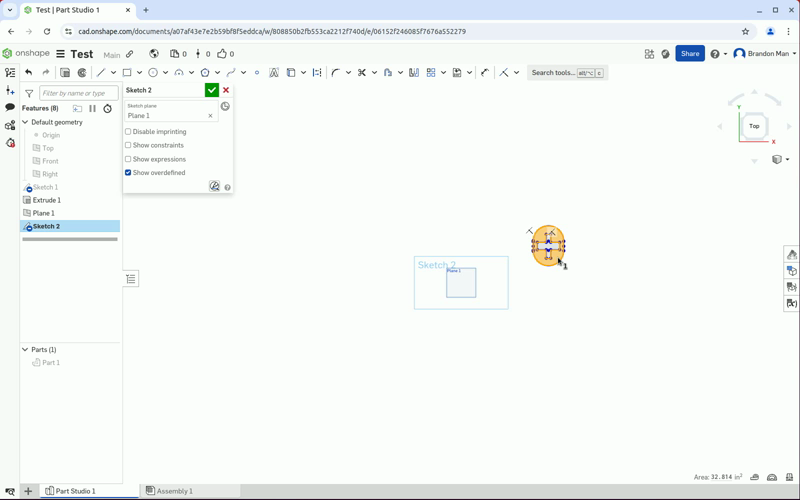
mouse_move(73, 352)
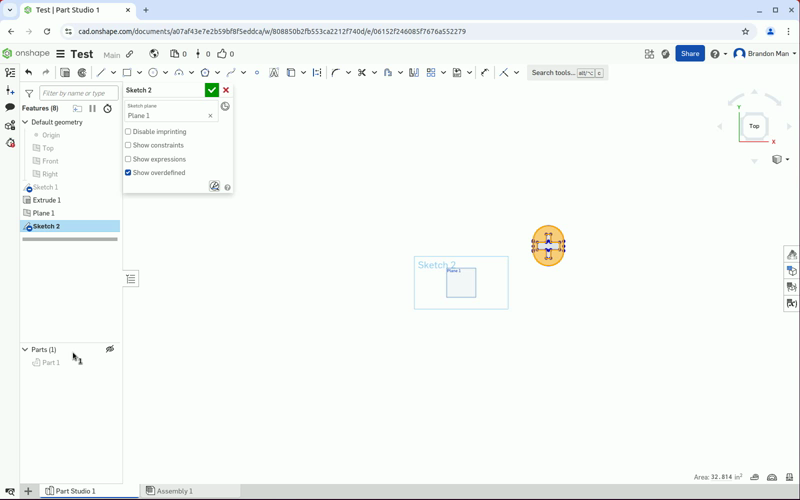
key(shift+y)
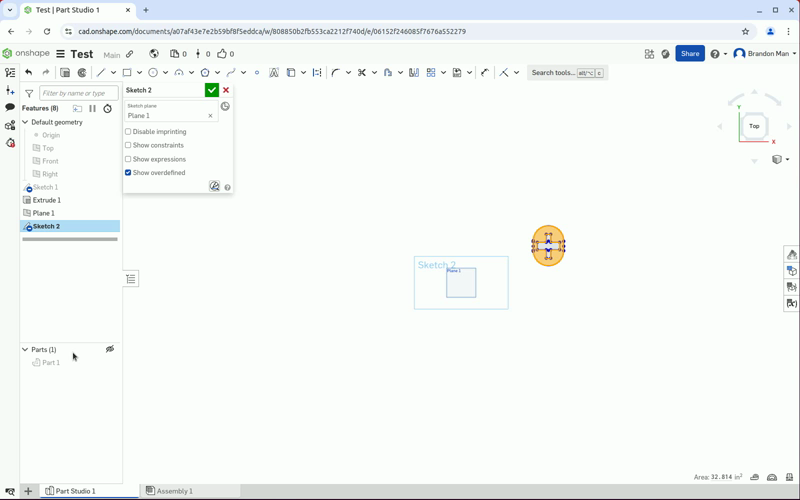
key(shift+e)
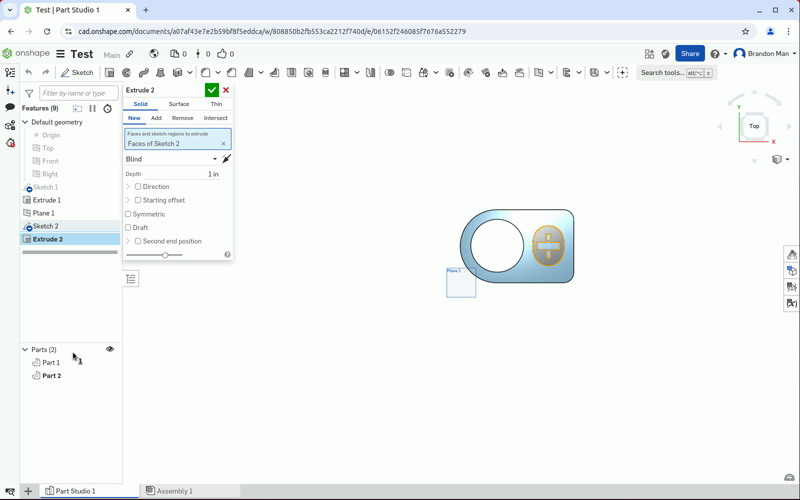
mouse_move(143, 106)
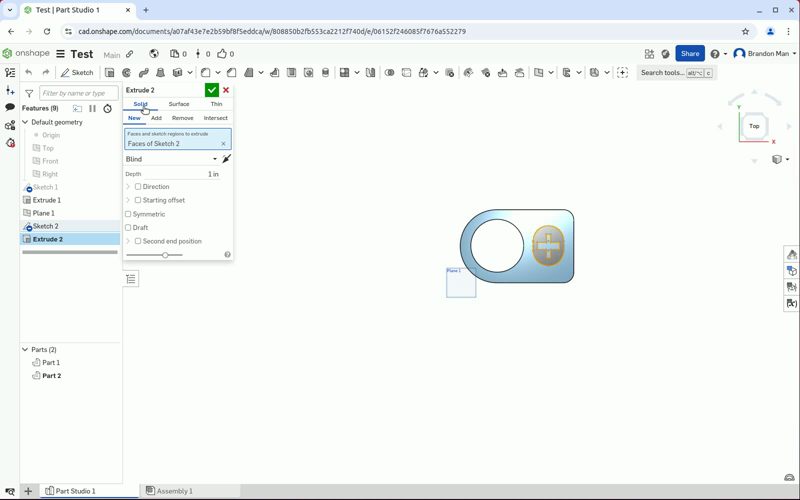
click(143, 106)
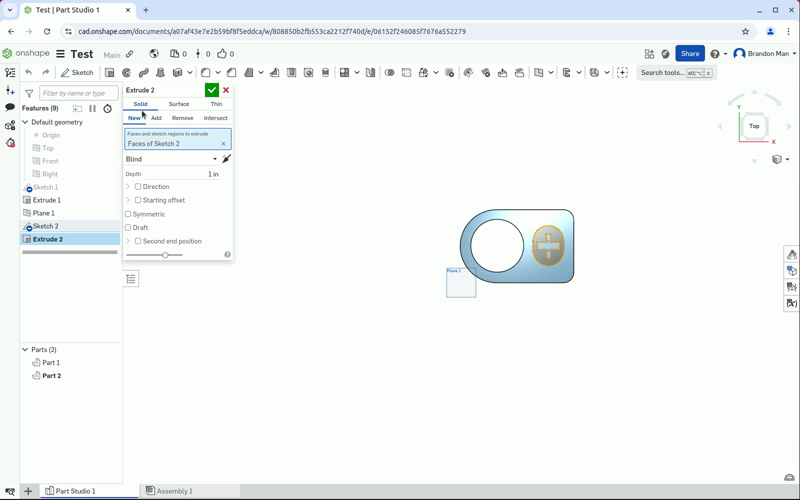
mouse_move(137, 120)
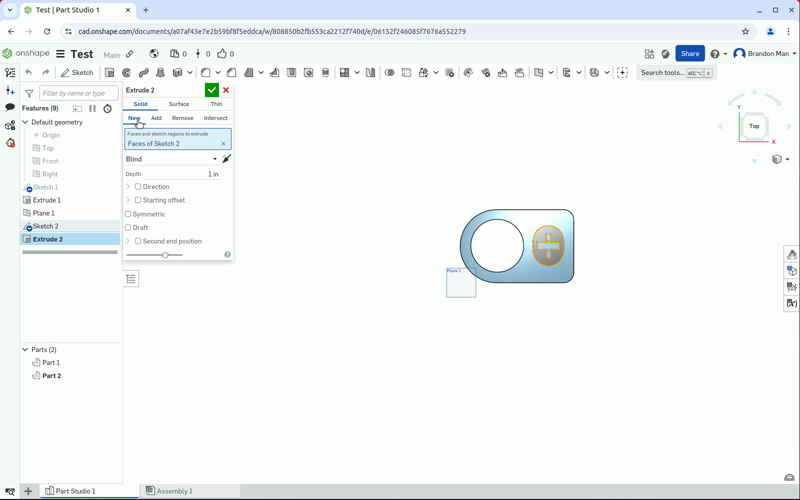
click(137, 120)
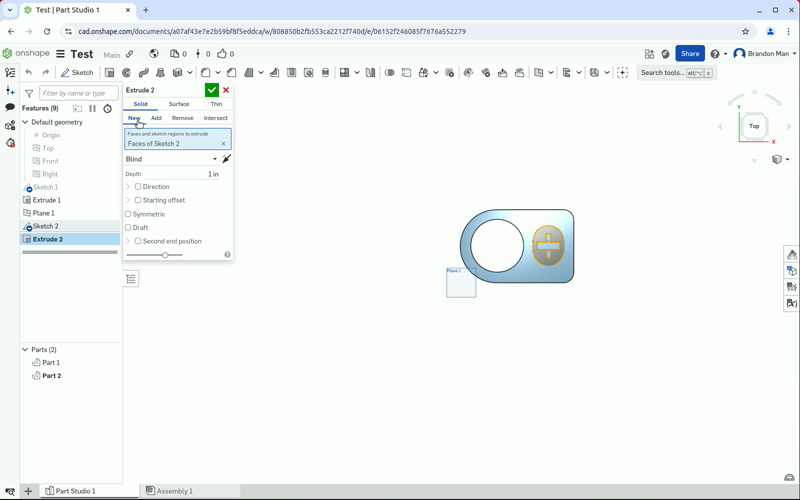
key(tab, 4)
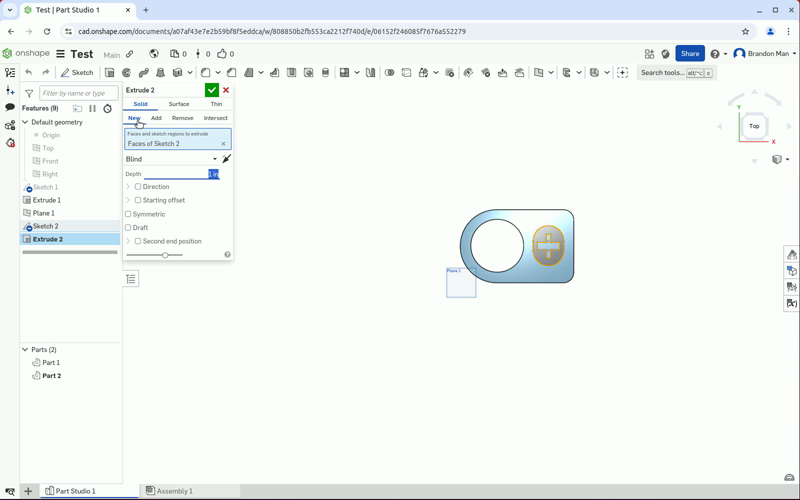
text(0.481)
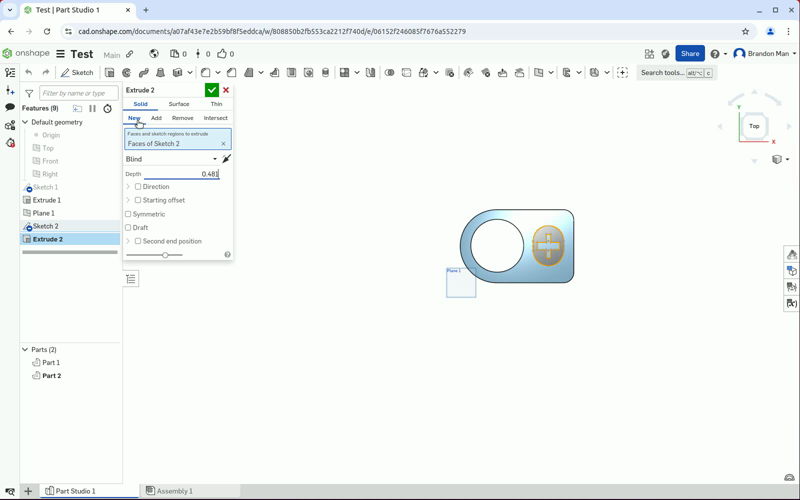
key(enter)
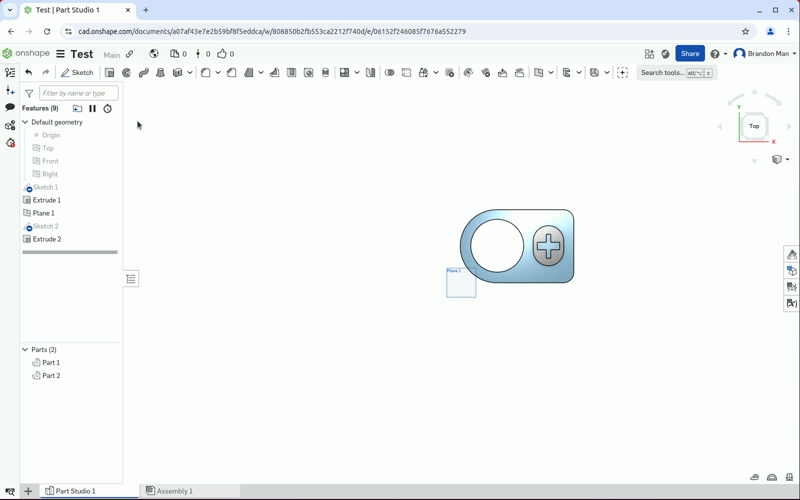
key(shift+h)
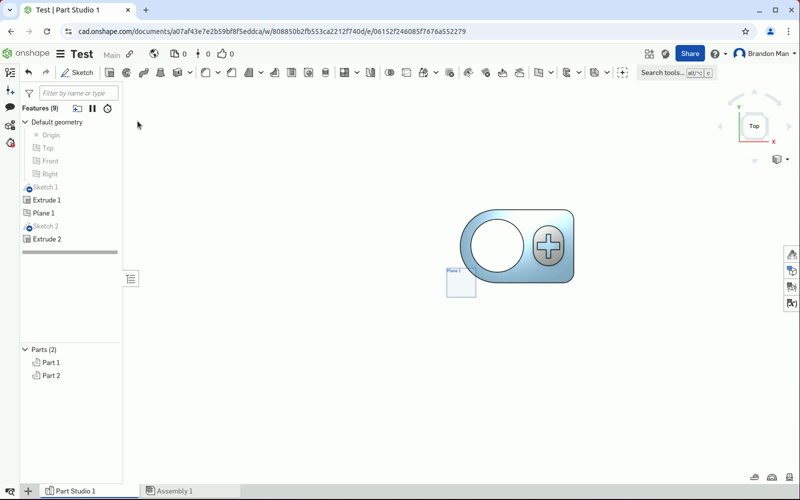
key(shift+h)
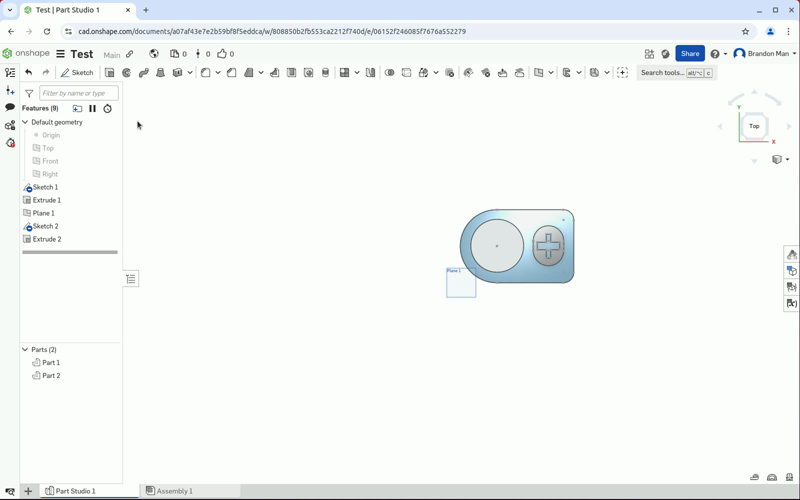
key(shift+7)
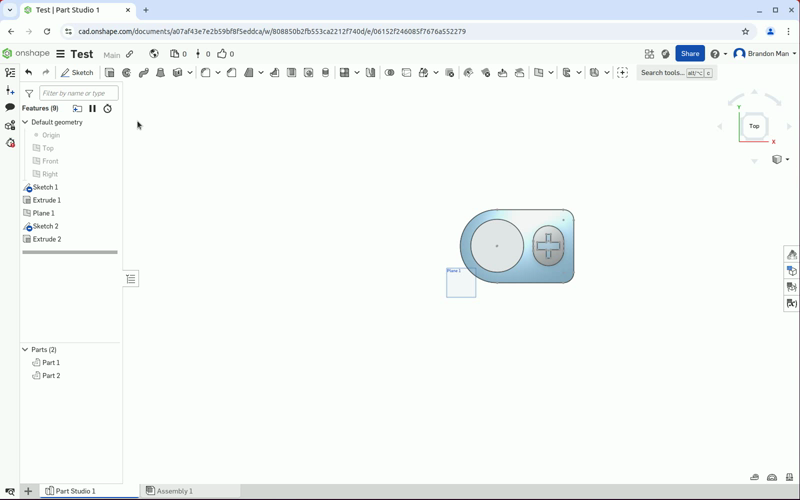
key(up, 3)
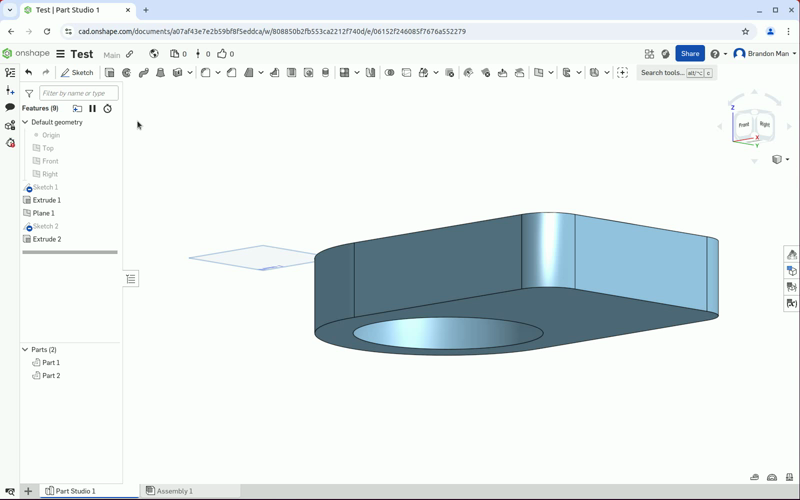
key(left, 3)
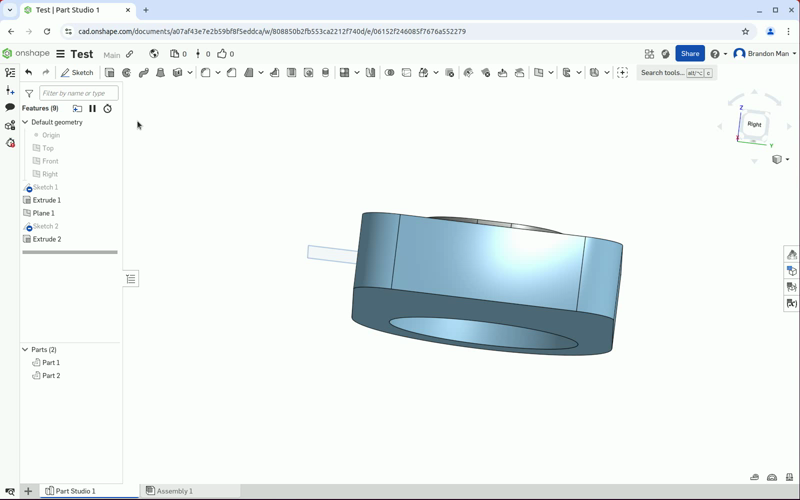
key(right, 3)
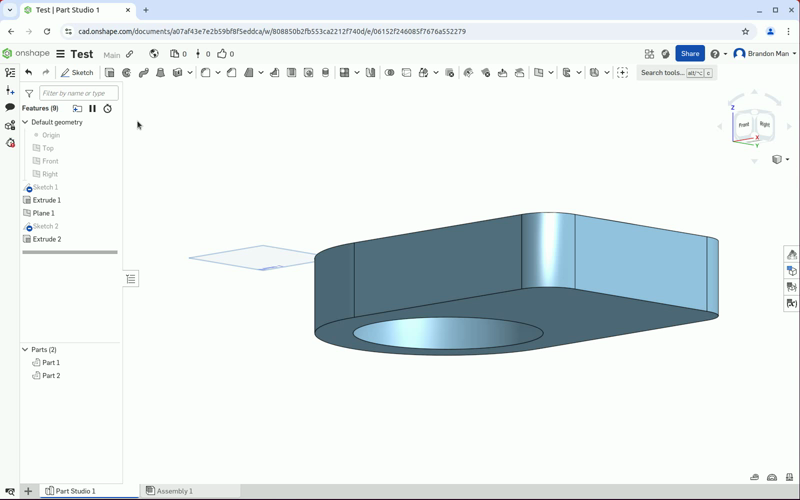
key(down, 3)
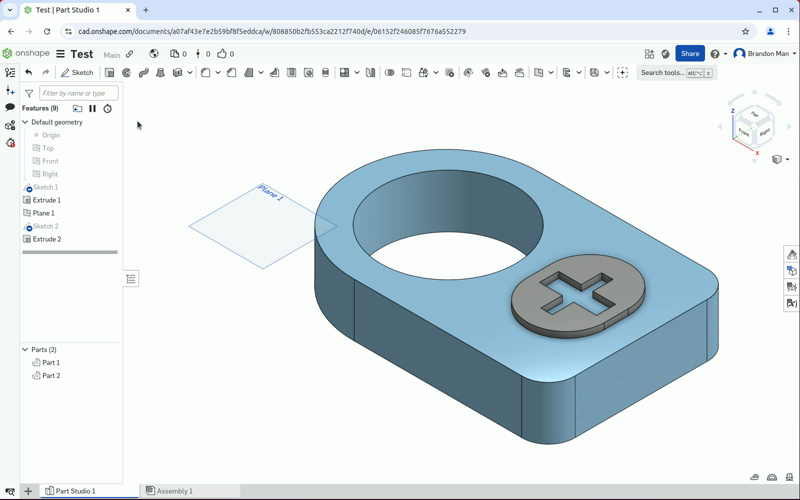
mouse_move(73, 189)
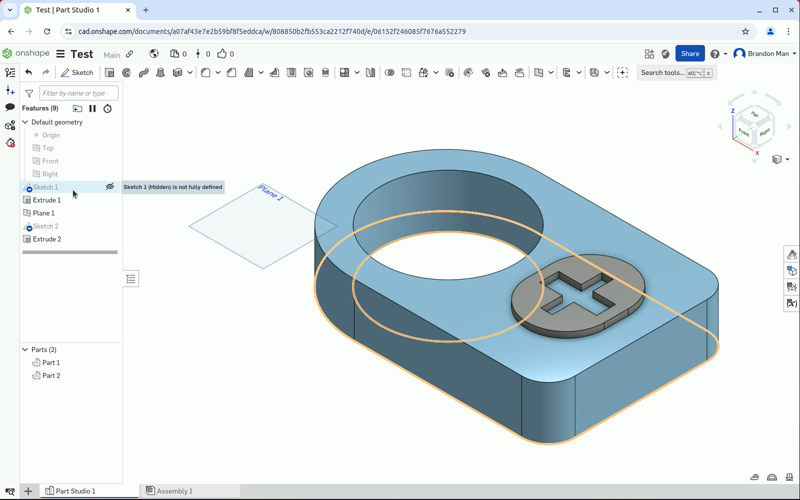
click(73, 189)